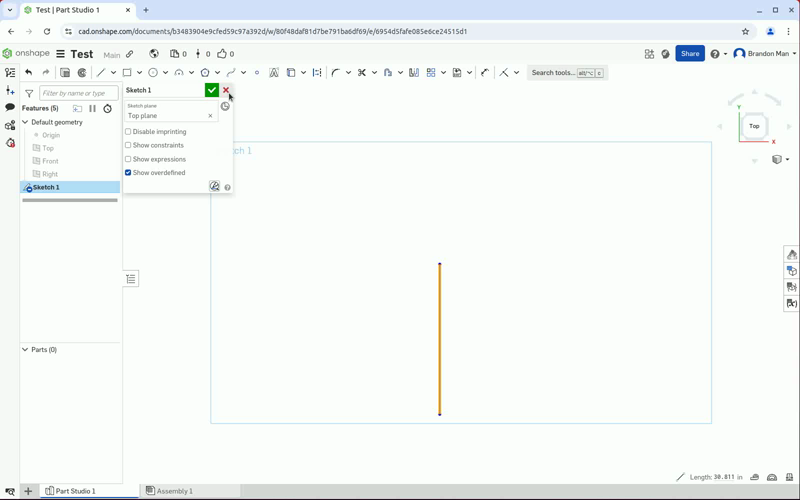
key(shift+h)
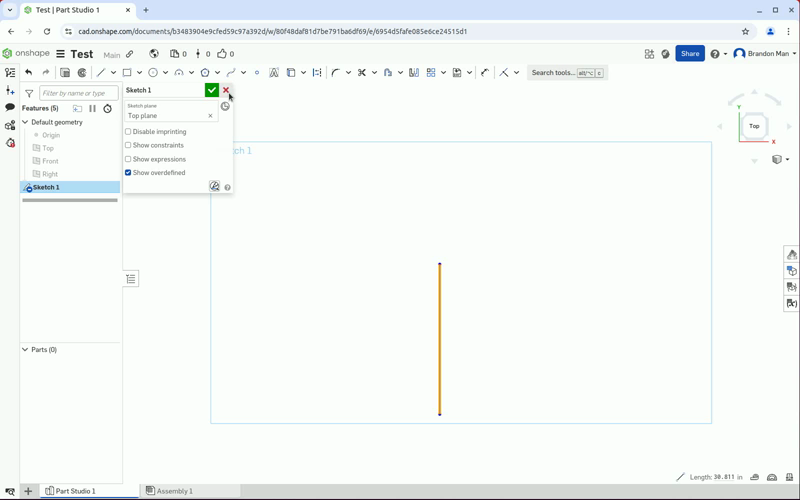
key(shift+s)
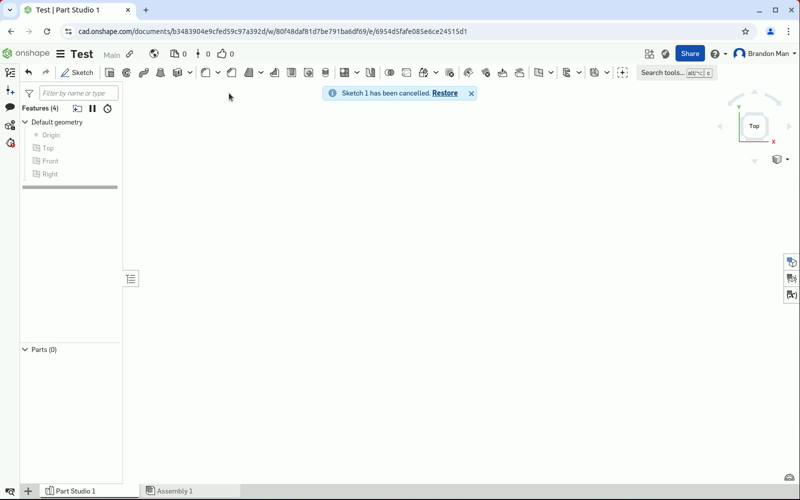
mouse_move(73, 150)
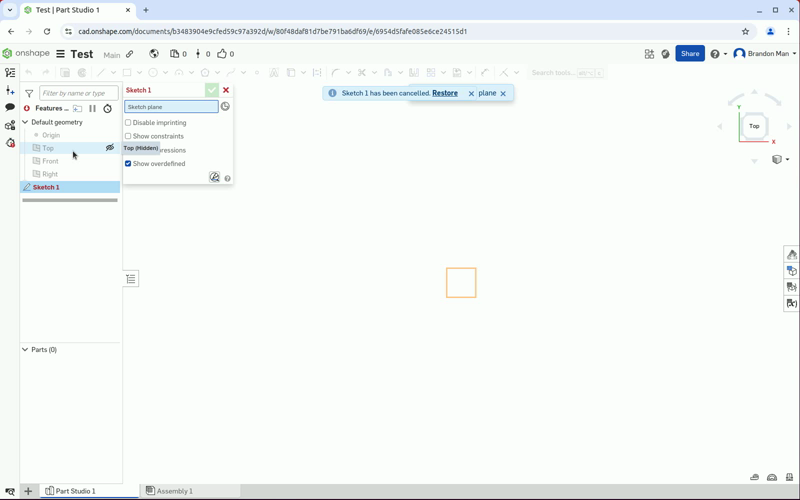
click(73, 150)
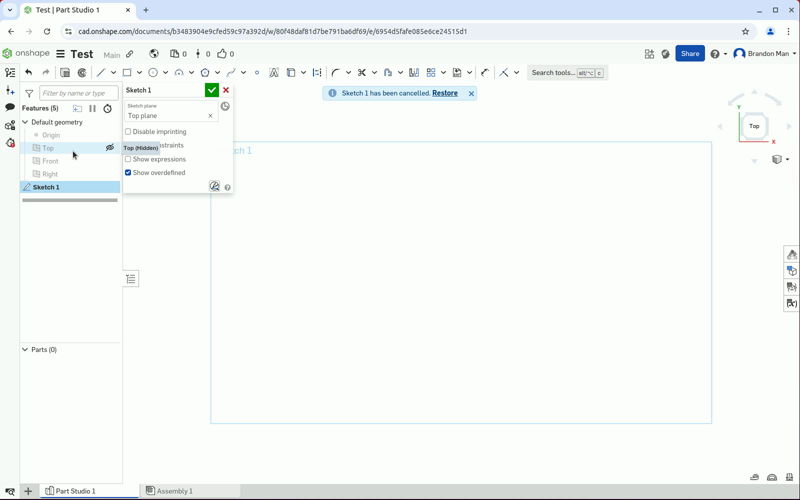
mouse_move(73, 352)
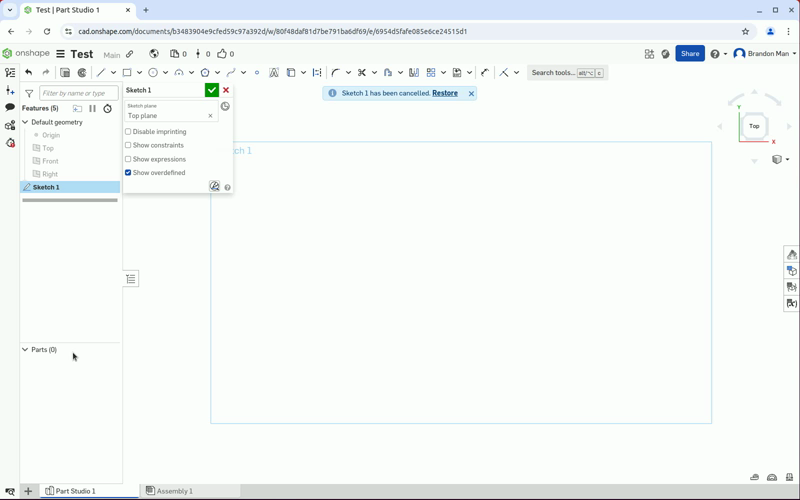
key(y)
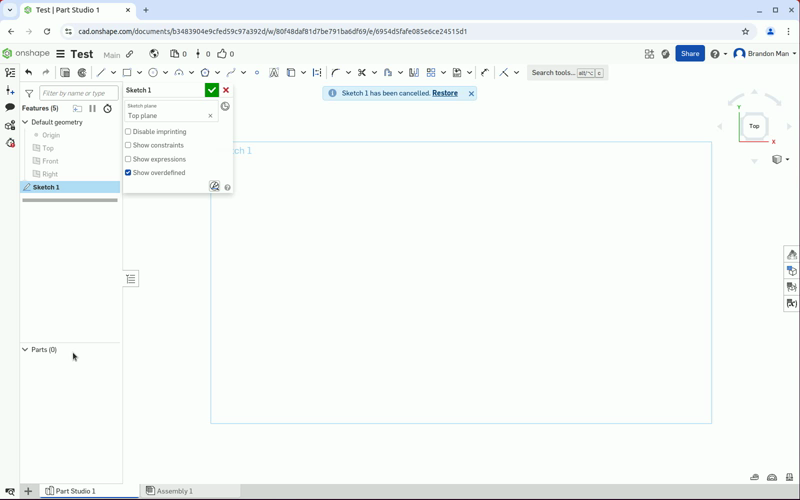
key(c)
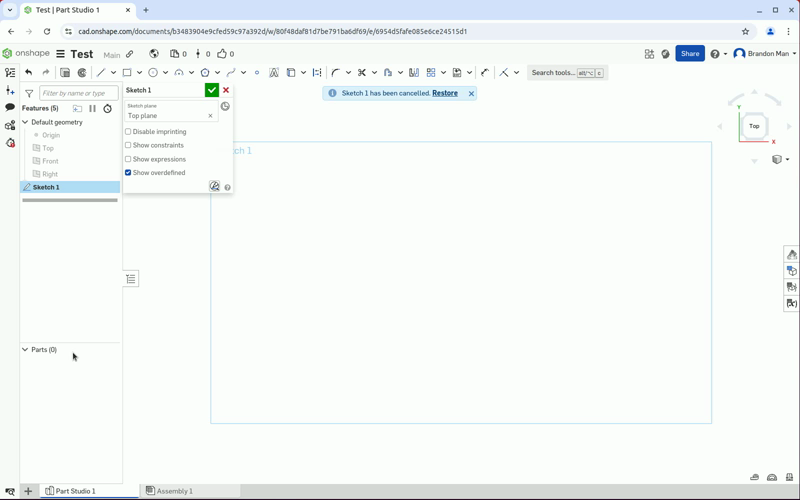
key_down(shift)
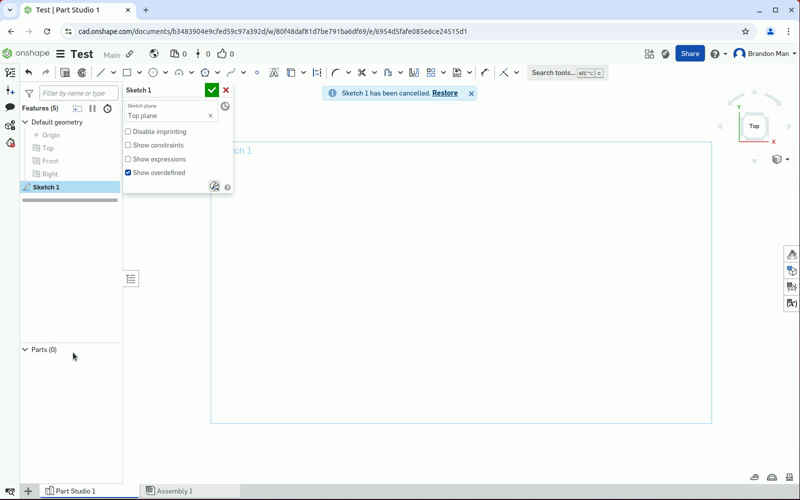
mouse_move(359, 258)
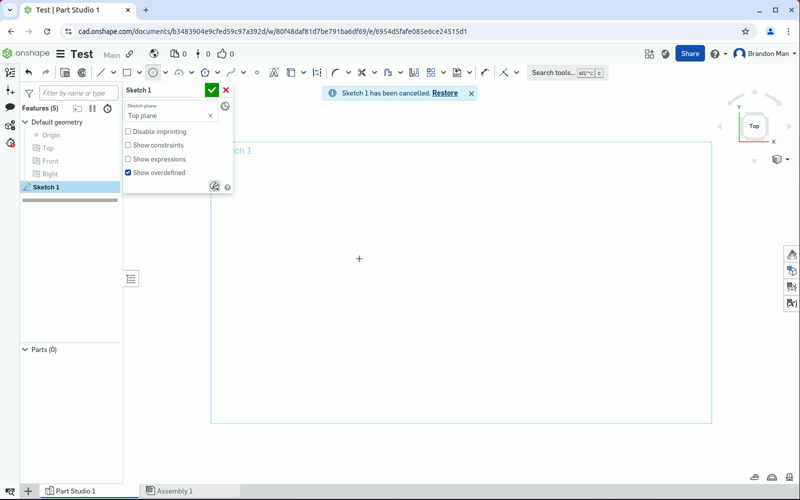
click(359, 258)
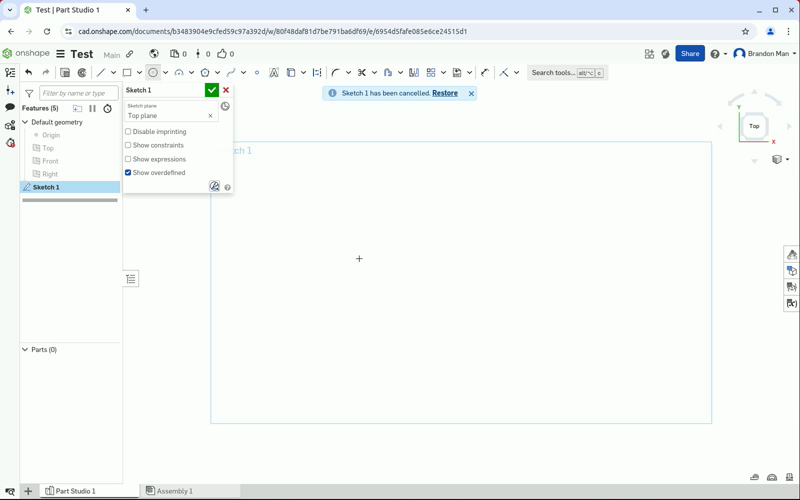
key_up(shift)
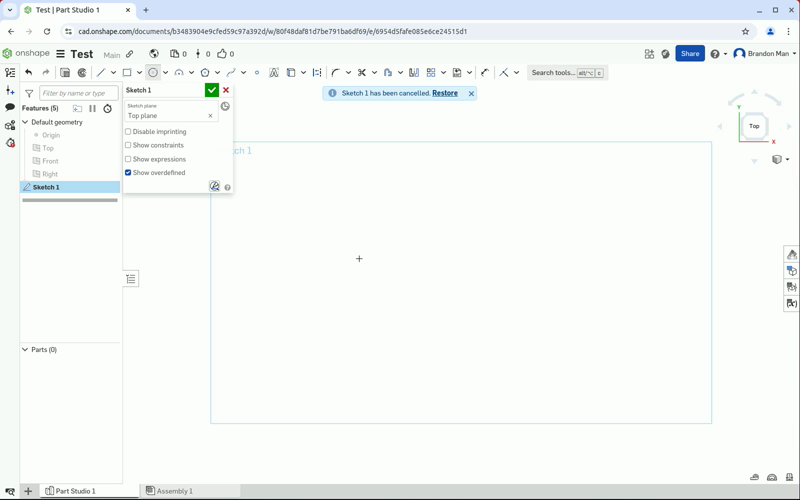
mouse_move(370, 258)
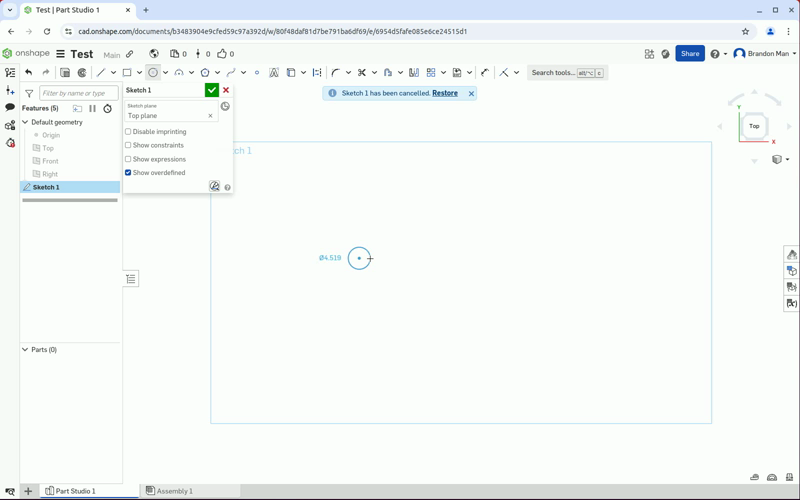
click(370, 258)
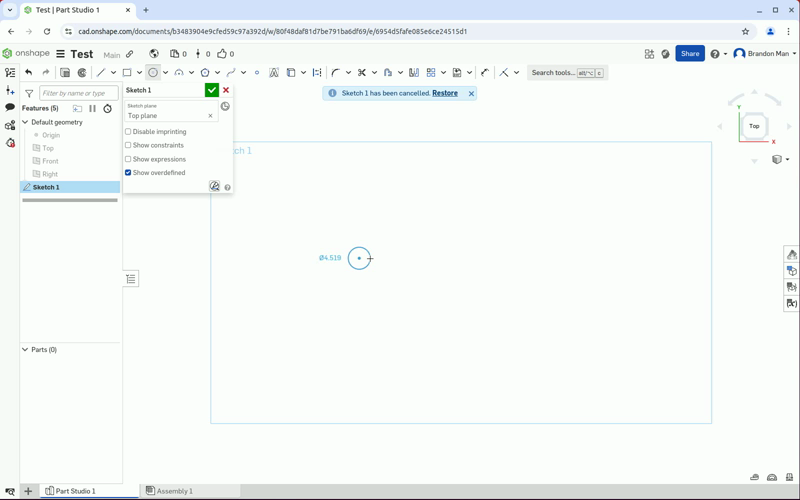
key(esc)
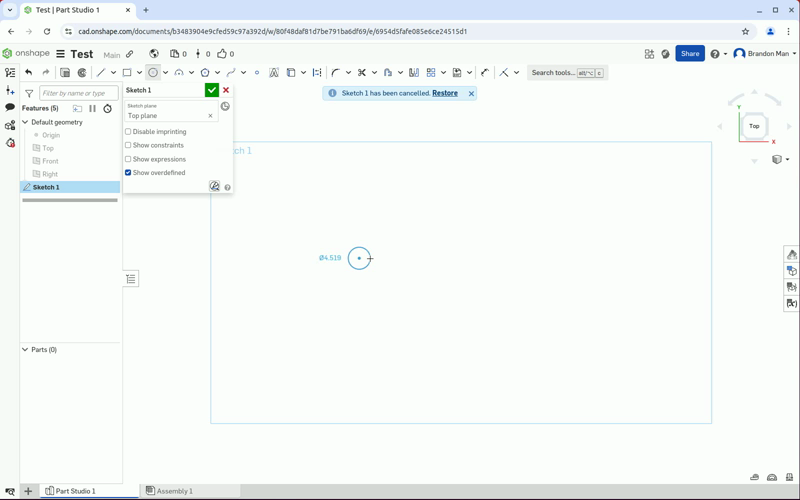
key(c)
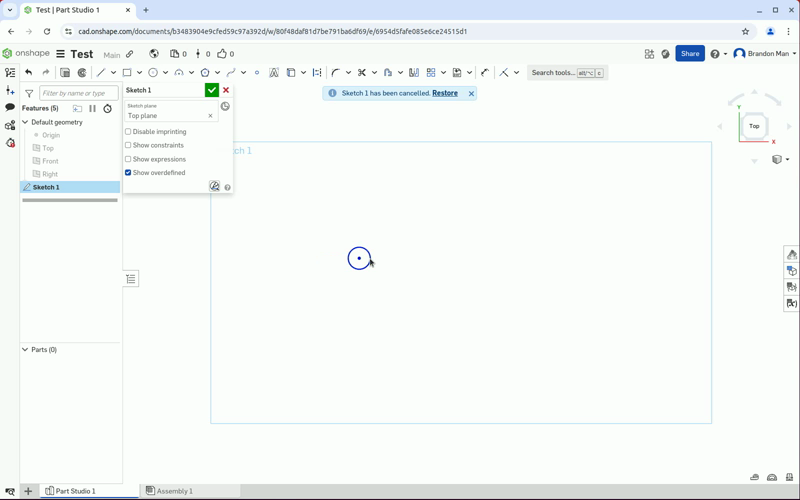
key_down(shift)
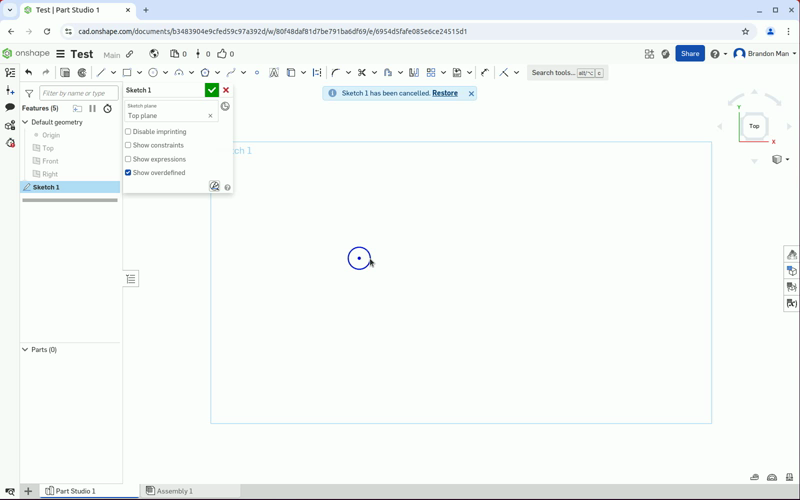
mouse_move(359, 258)
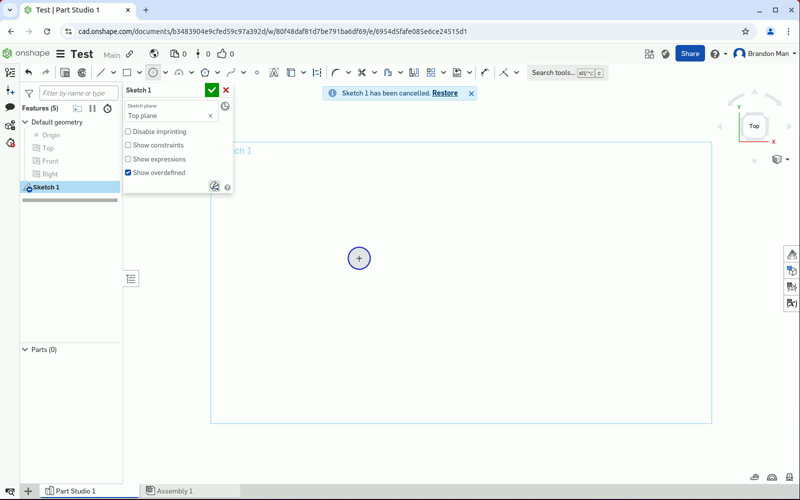
click(359, 258)
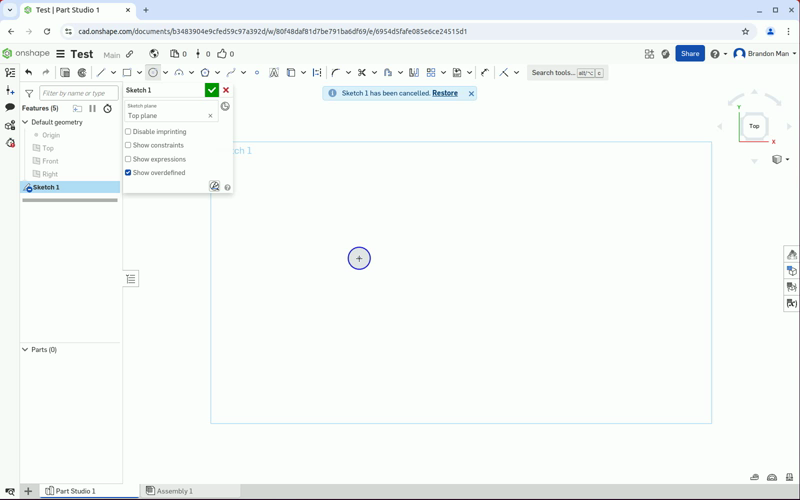
key_up(shift)
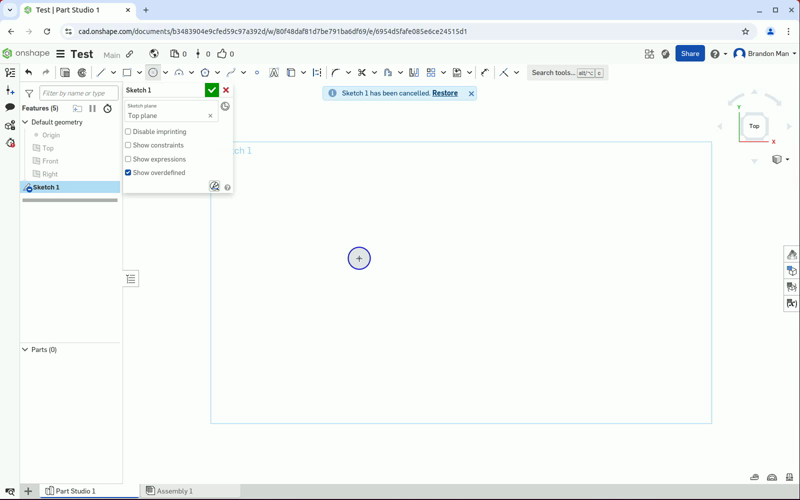
mouse_move(363, 258)
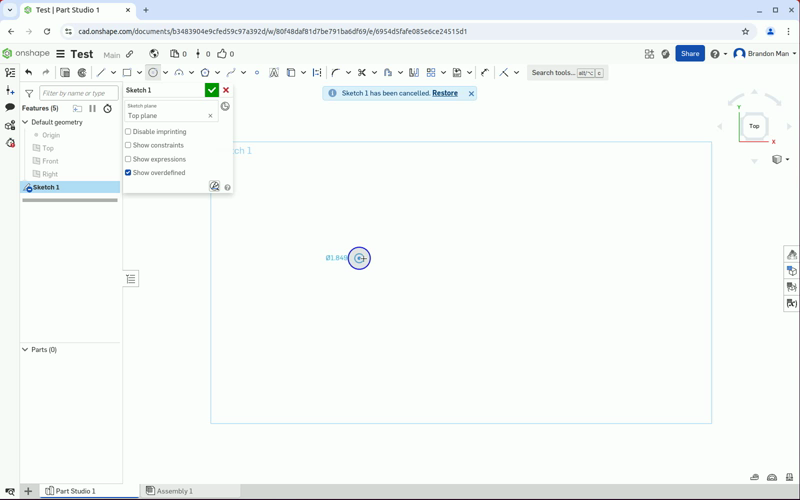
scroll(6)
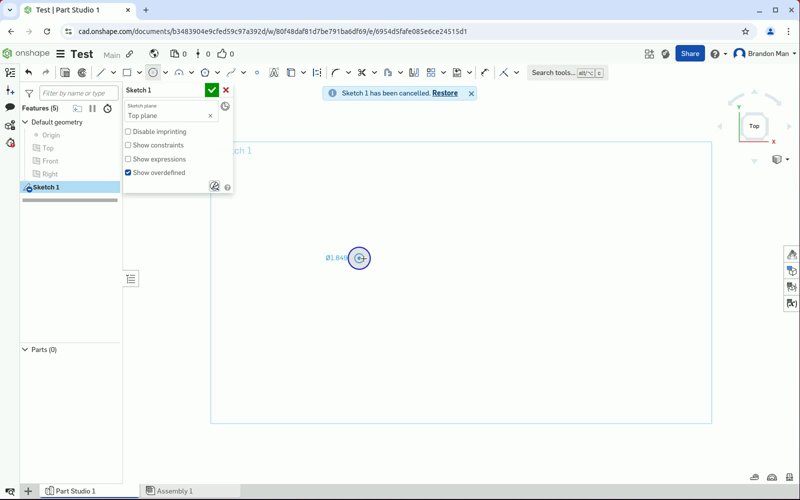
scroll(6)
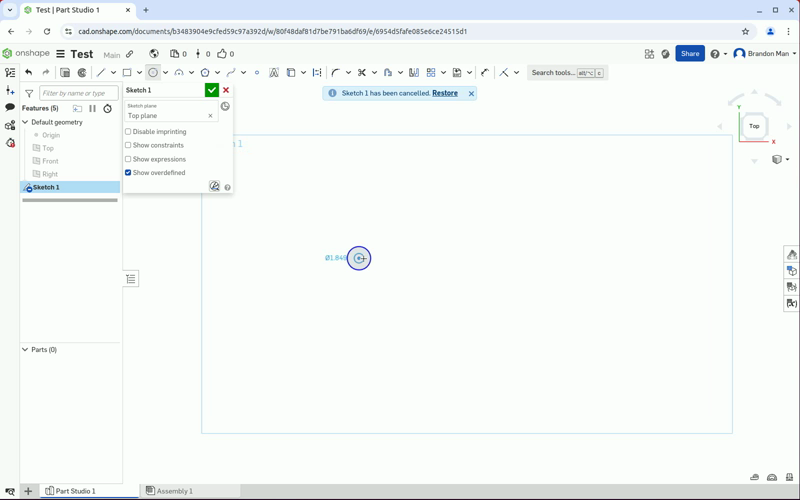
scroll(6)
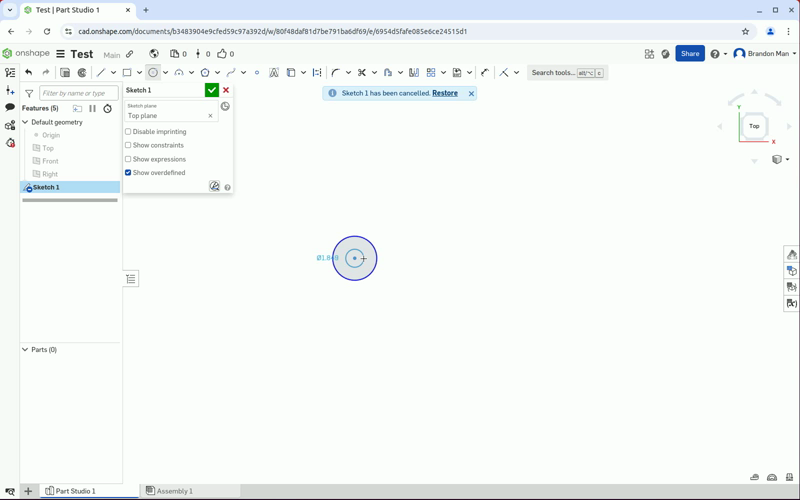
scroll(6)
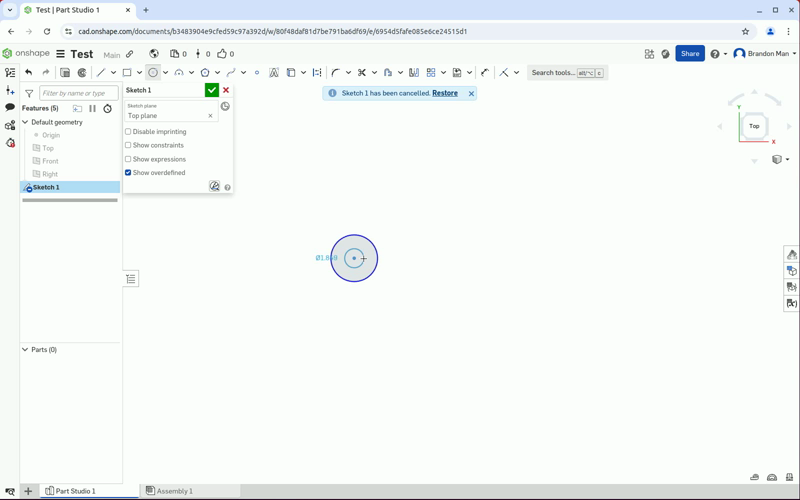
scroll(6)
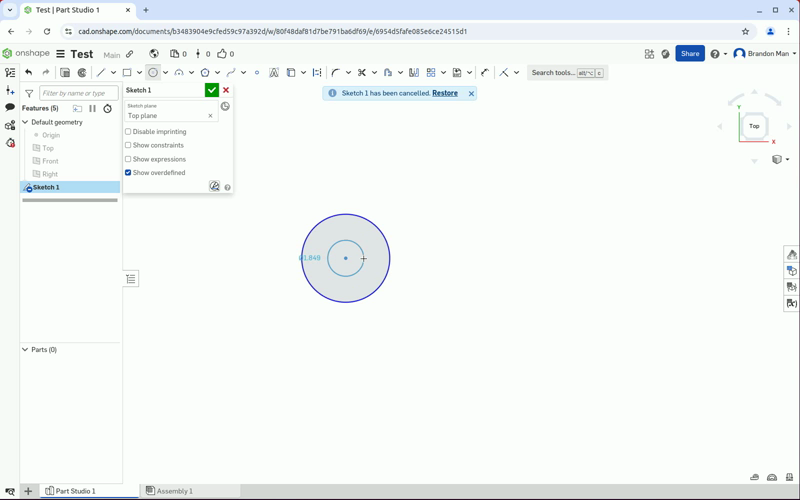
scroll(6)
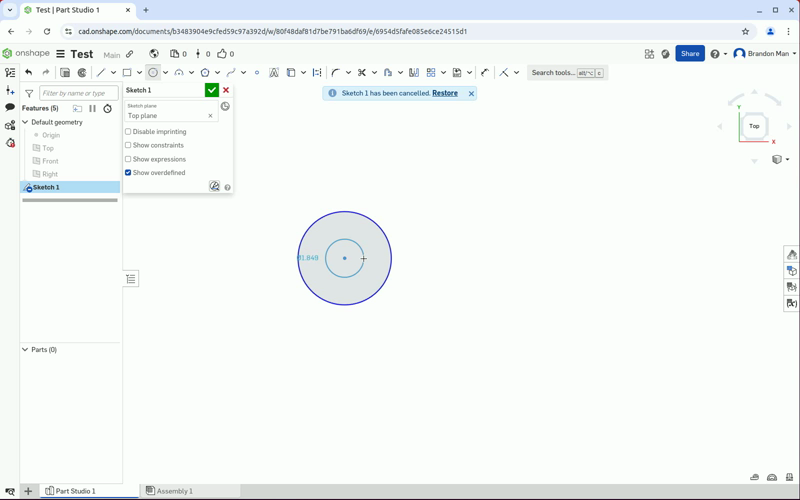
scroll(6)
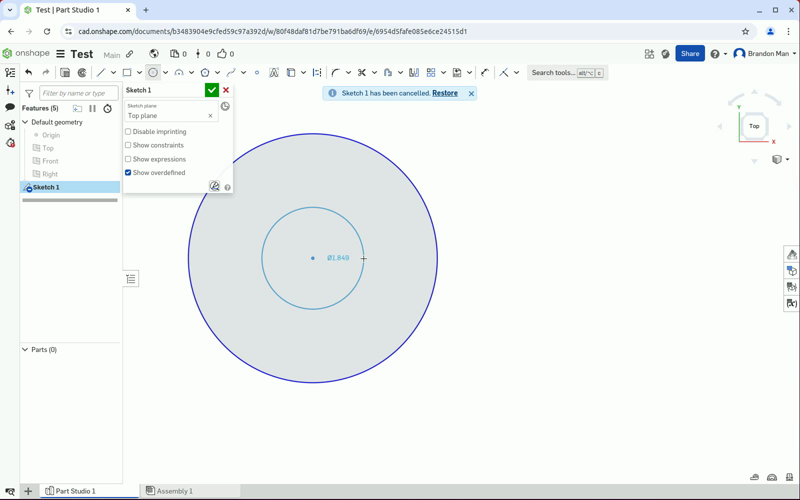
click(363, 258)
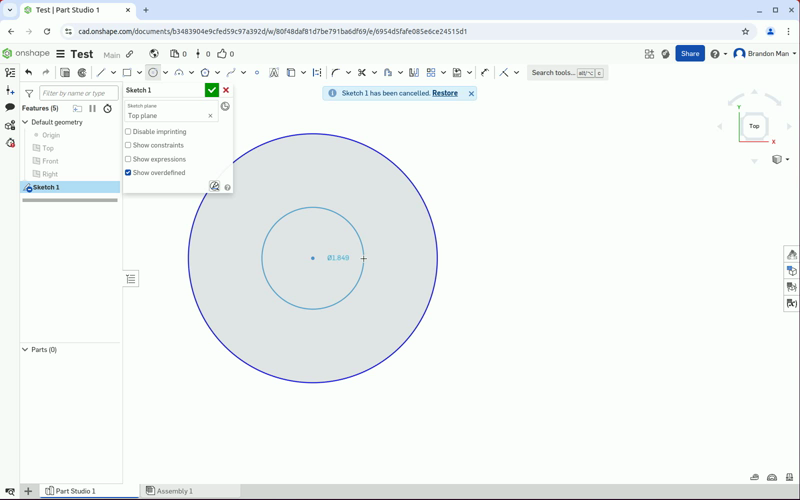
scroll(-6)
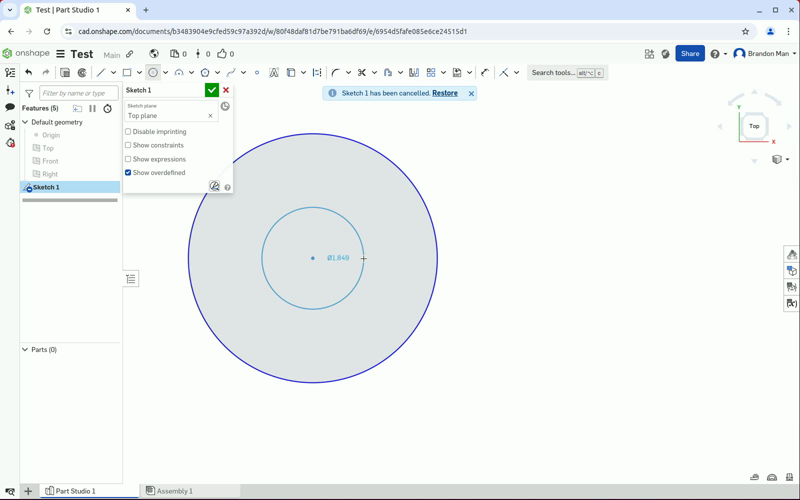
scroll(-6)
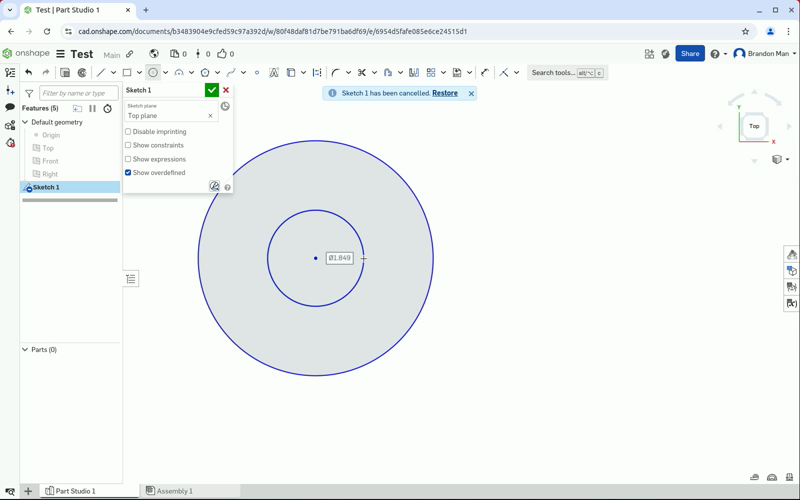
scroll(-6)
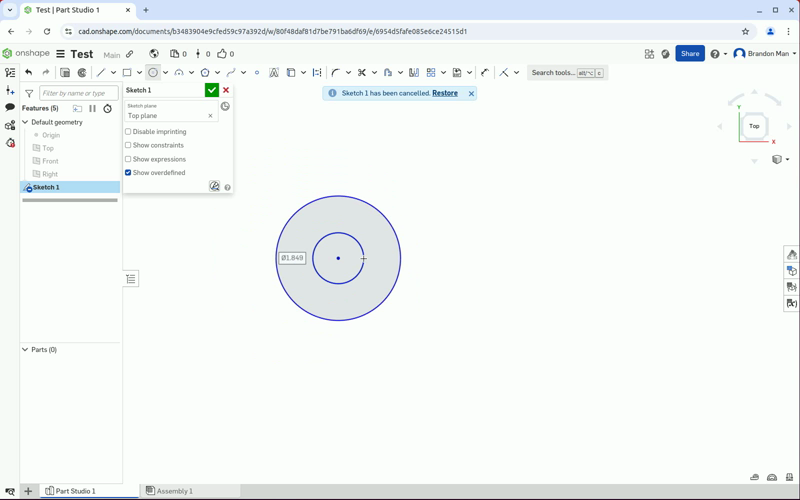
scroll(-6)
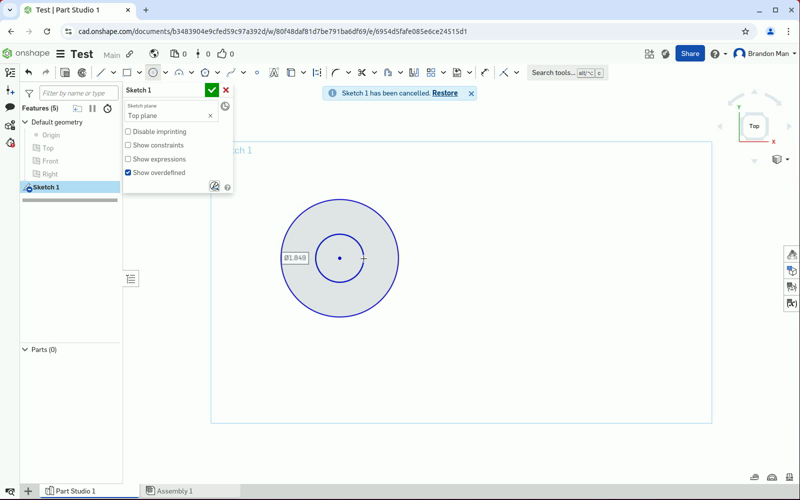
scroll(-6)
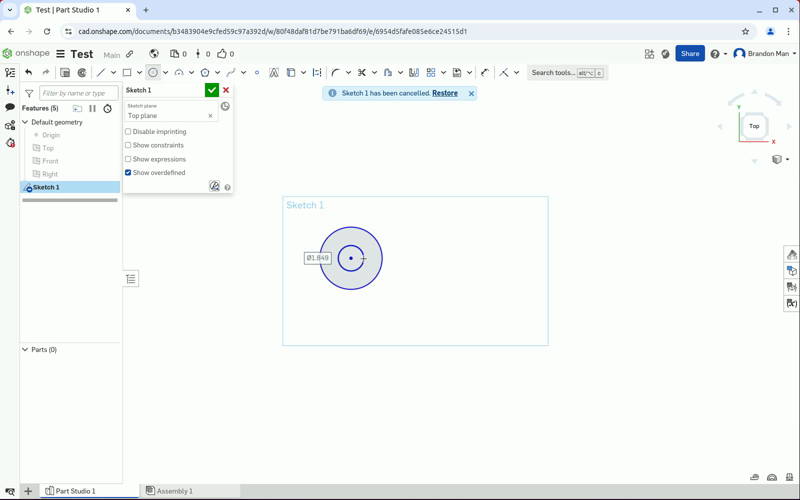
scroll(-6)
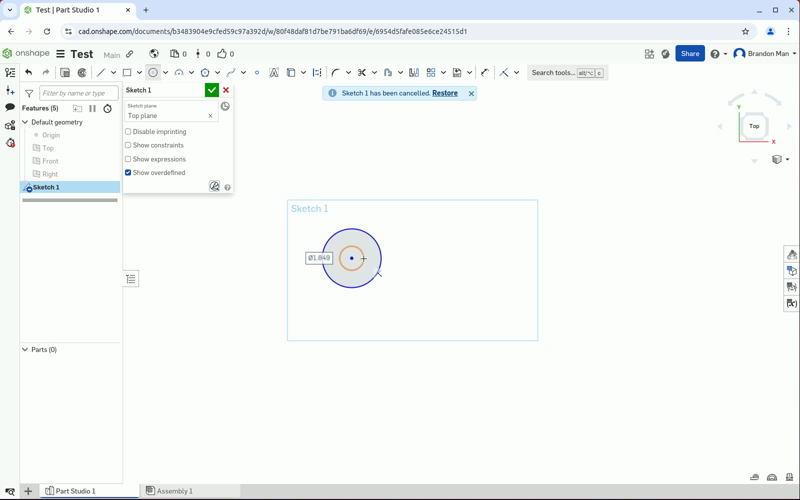
scroll(-6)
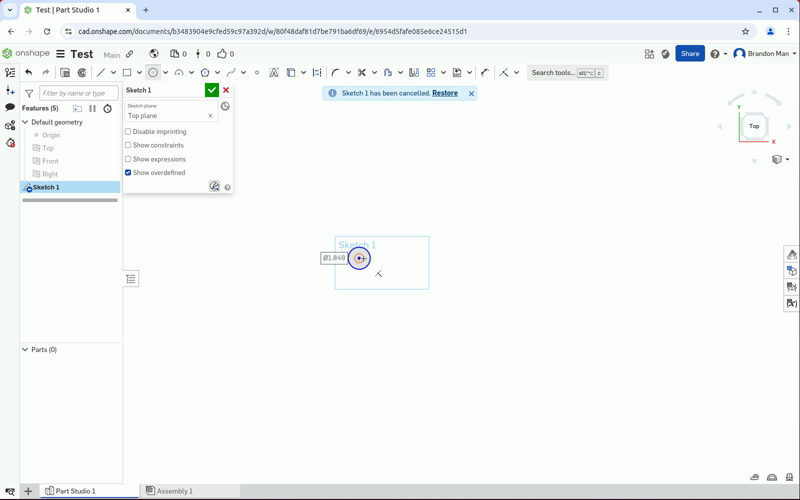
key(esc)
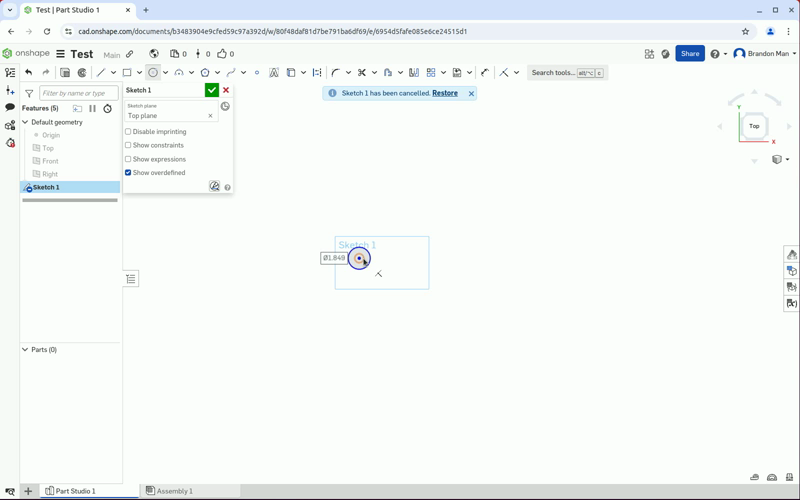
mouse_move(355, 251)
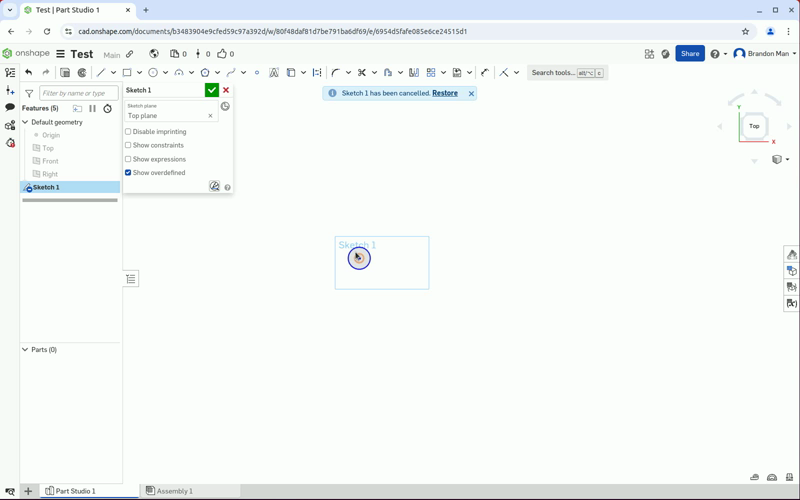
scroll(6)
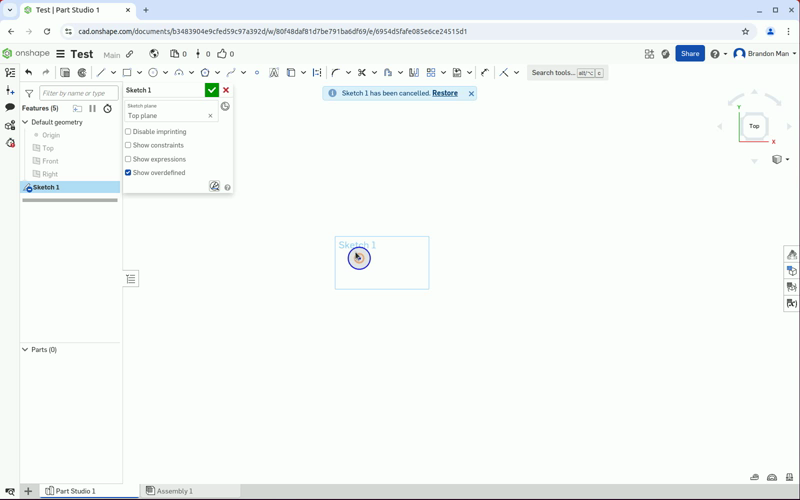
scroll(6)
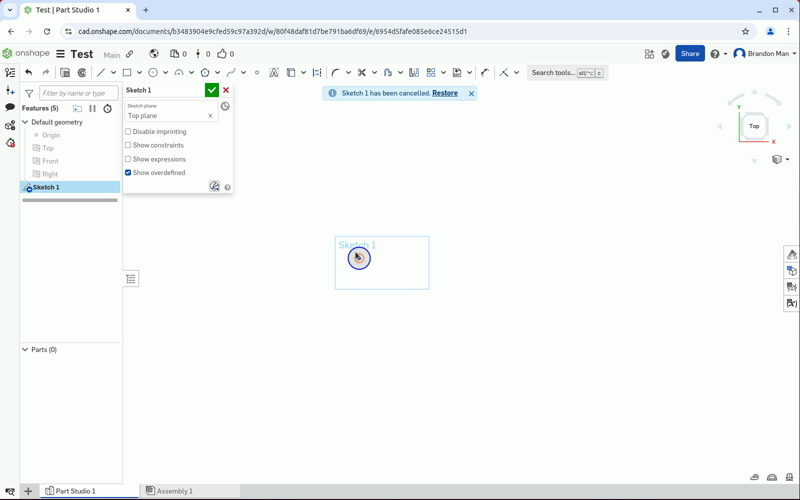
scroll(6)
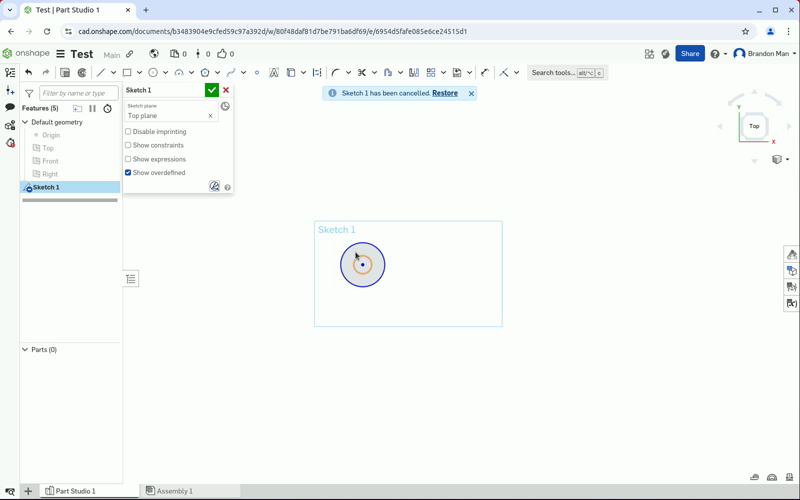
scroll(6)
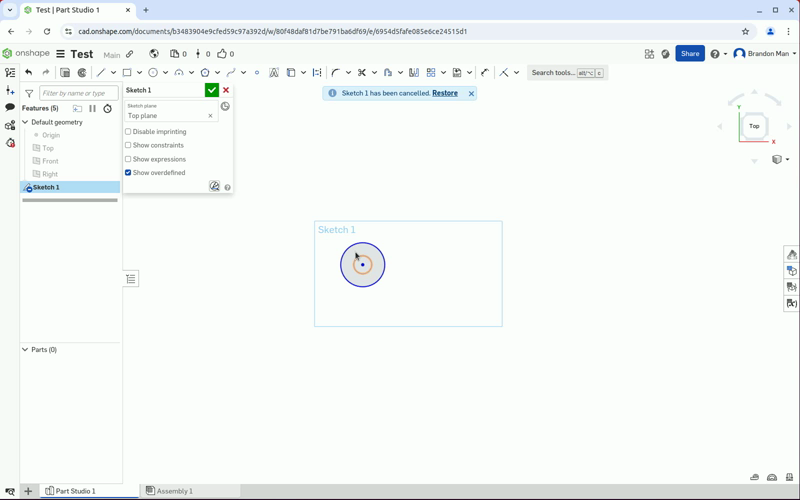
scroll(6)
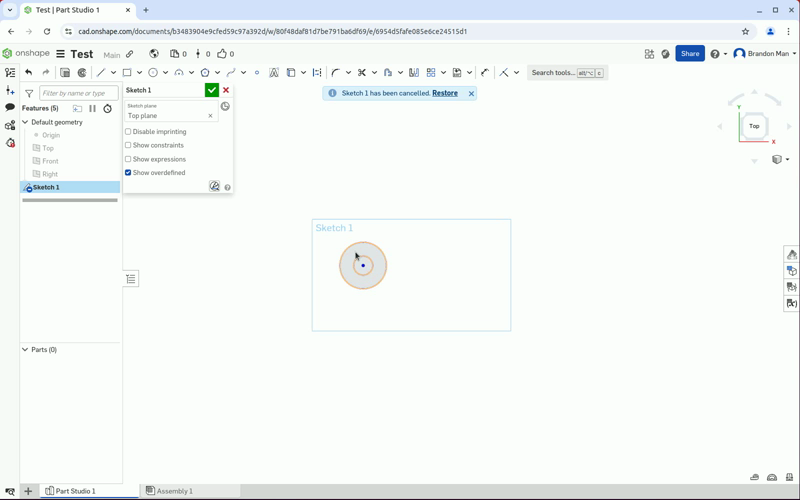
scroll(6)
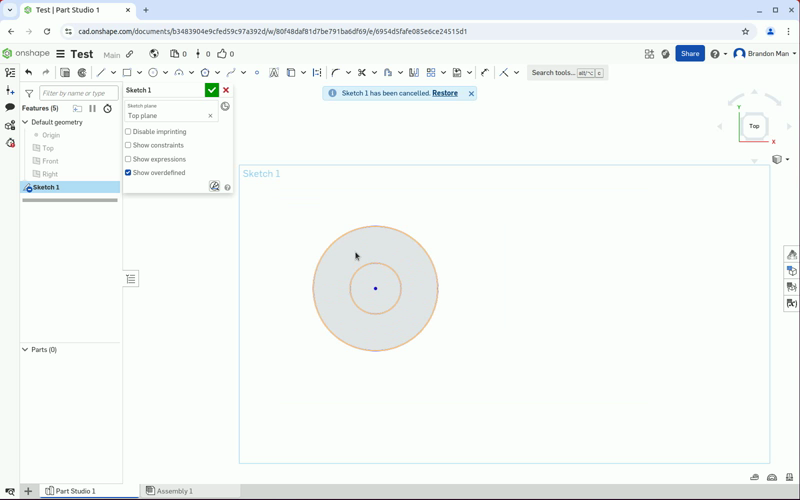
scroll(6)
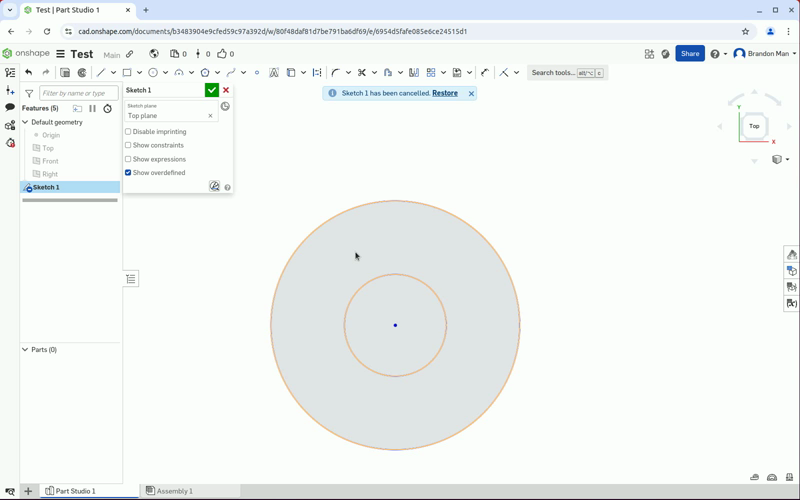
click(355, 251)
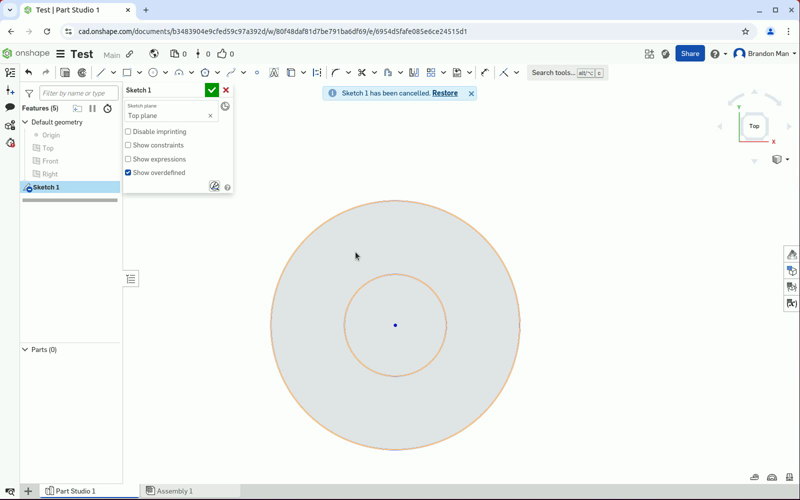
scroll(-6)
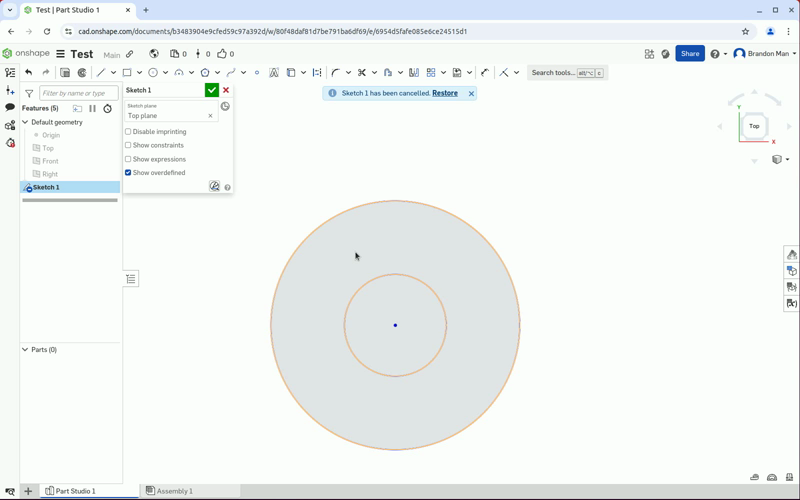
scroll(-6)
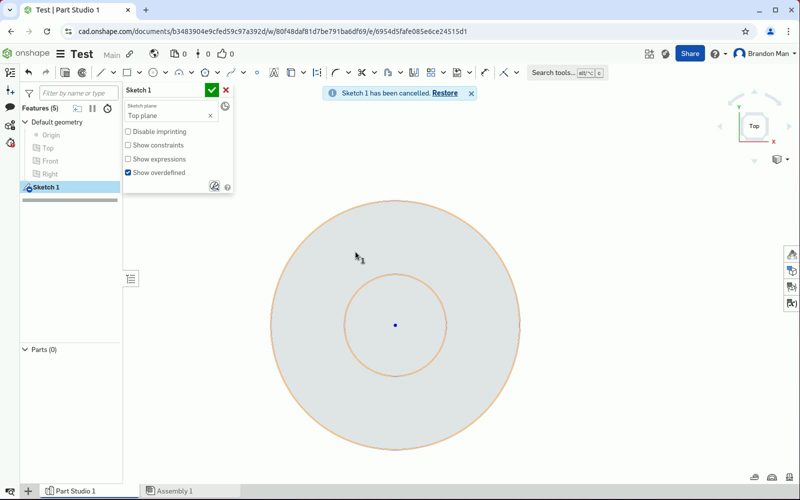
scroll(-6)
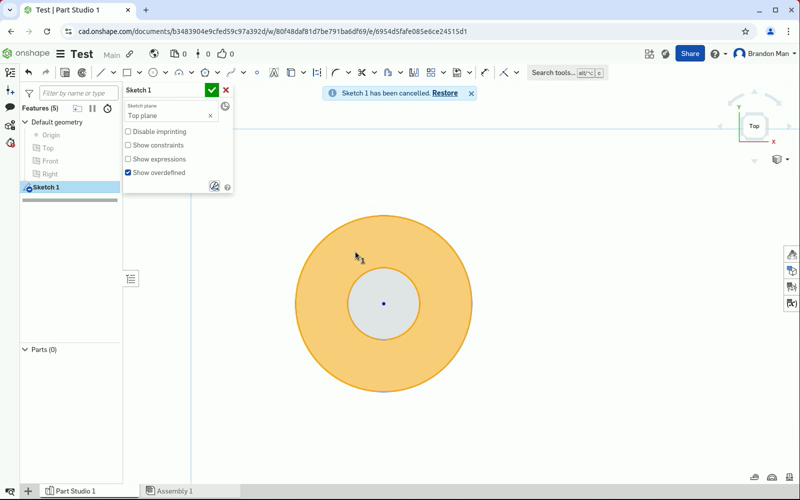
scroll(-6)
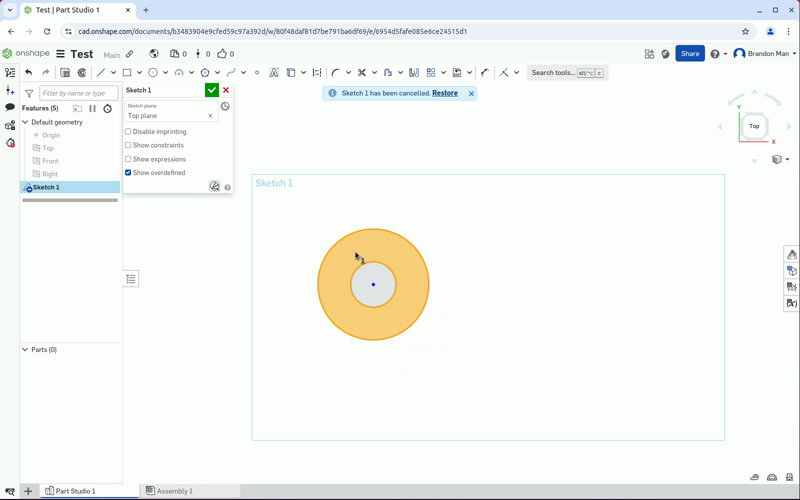
scroll(-6)
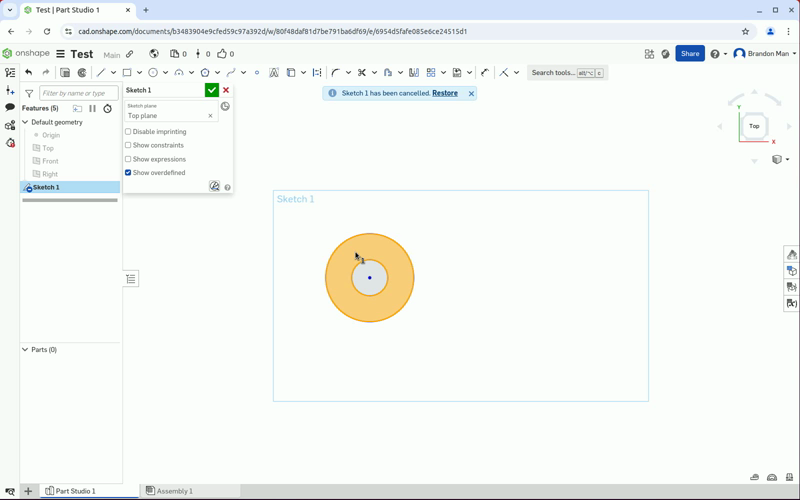
scroll(-6)
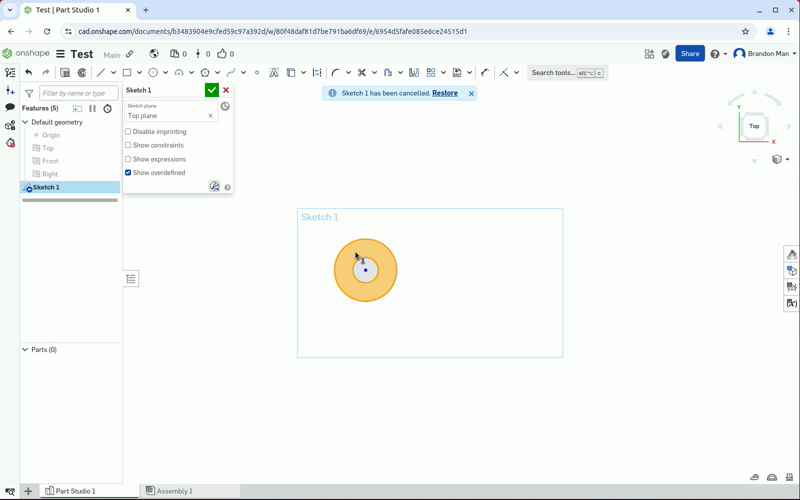
scroll(-6)
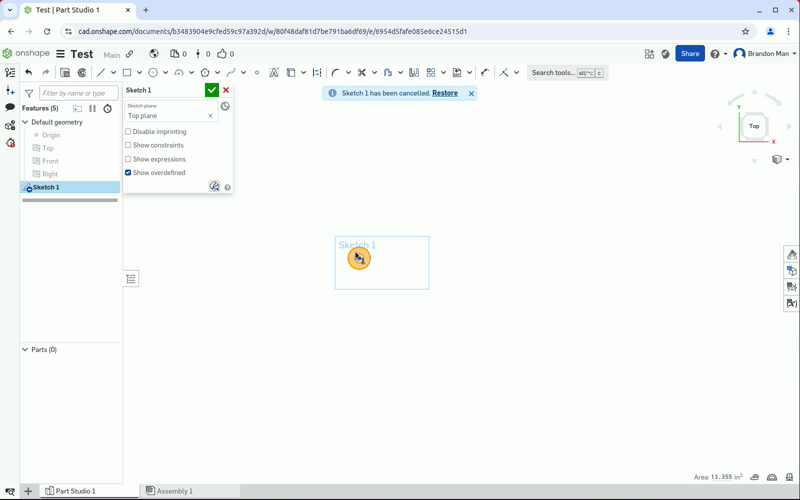
mouse_move(73, 352)
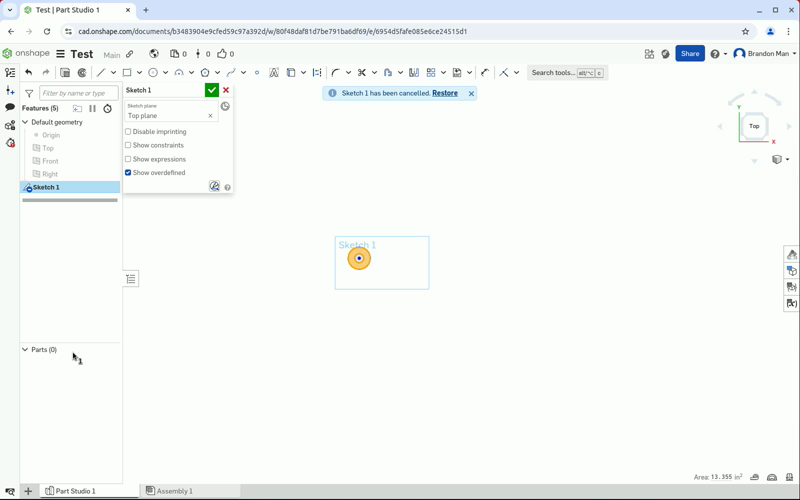
key(shift+y)
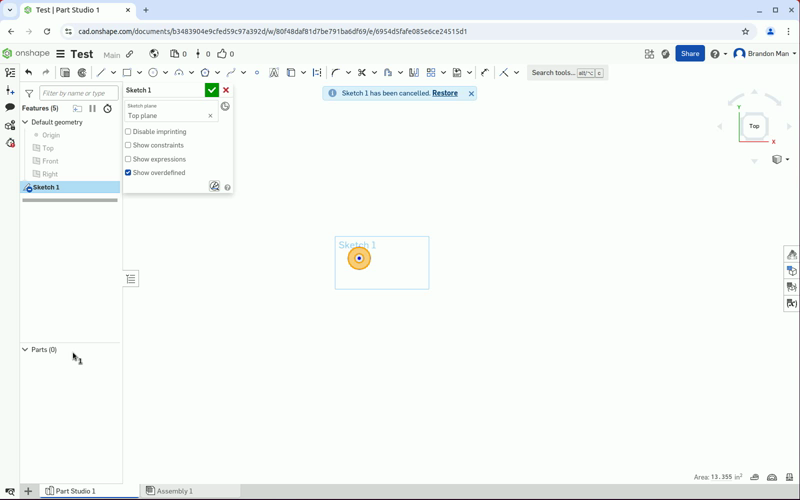
key(shift+e)
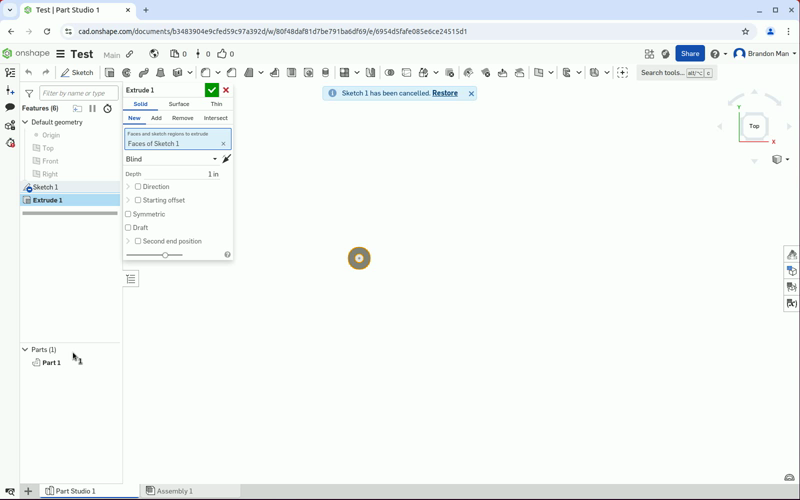
mouse_move(143, 106)
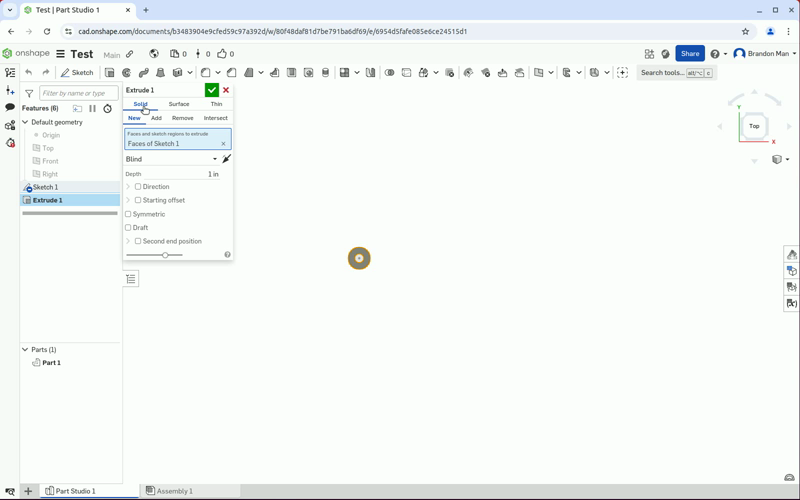
click(143, 106)
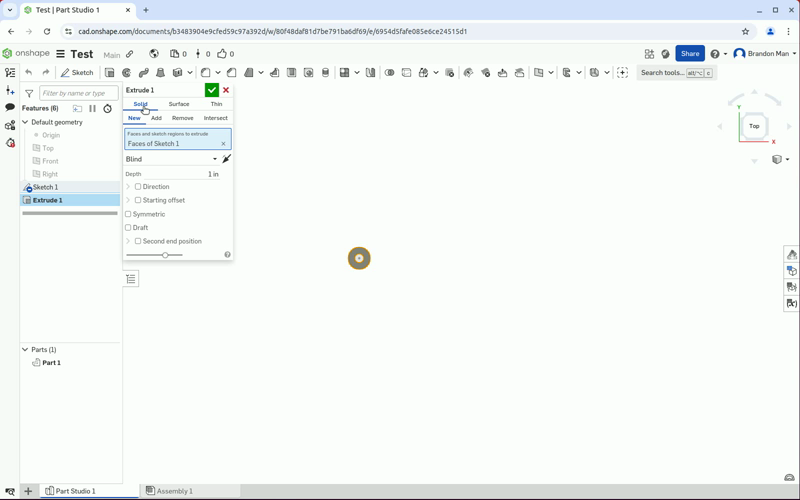
mouse_move(137, 120)
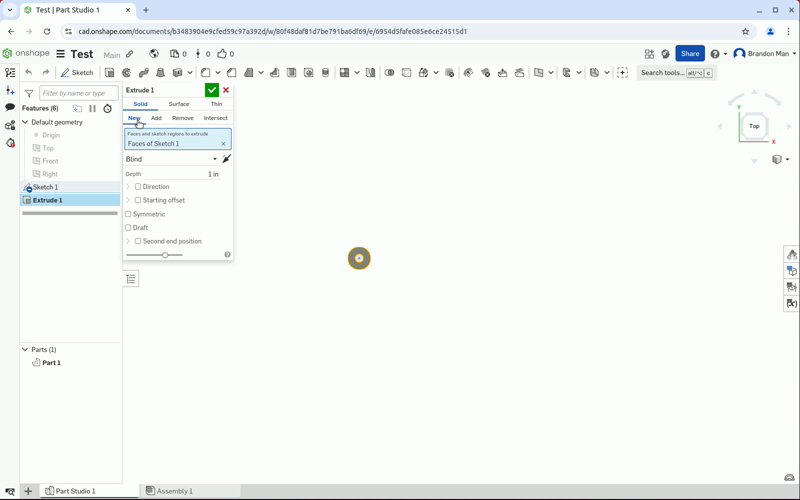
click(137, 120)
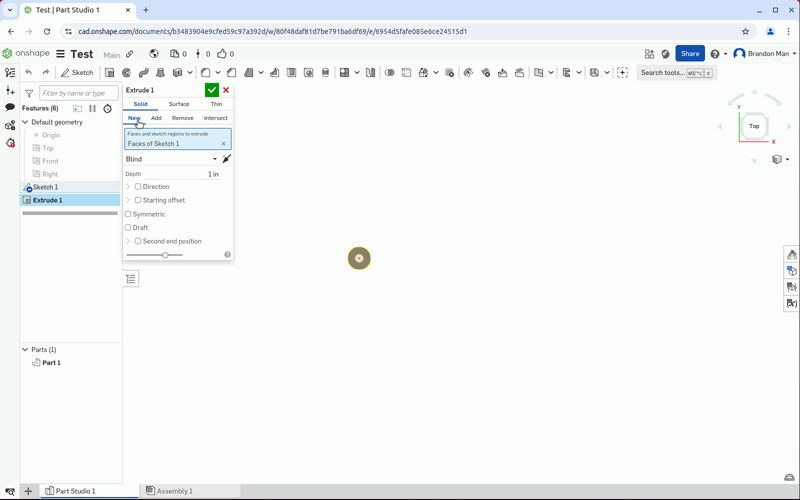
key(tab, 4)
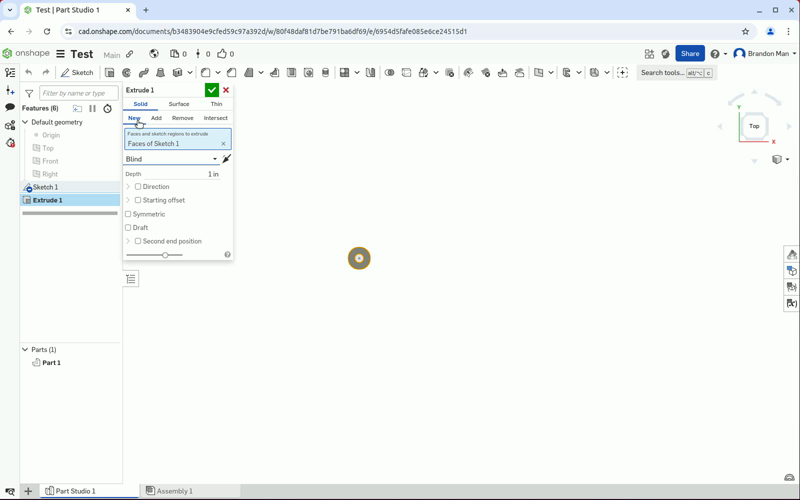
text(0.481)
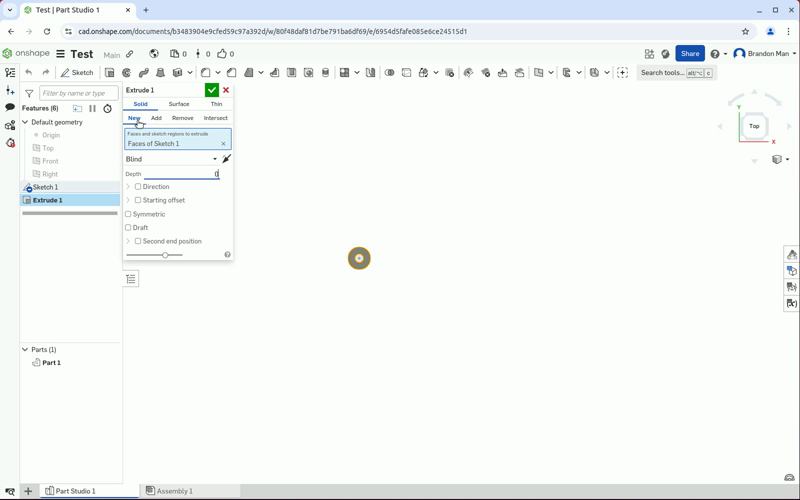
key(enter)
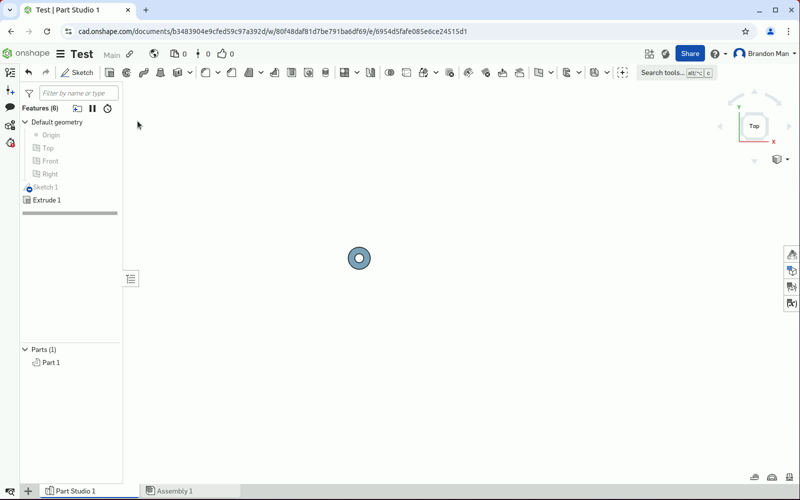
key(shift+h)
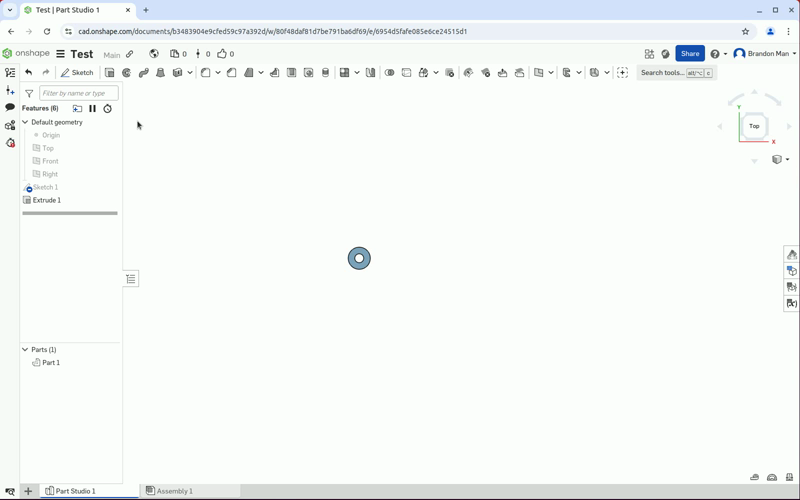
key(shift+h)
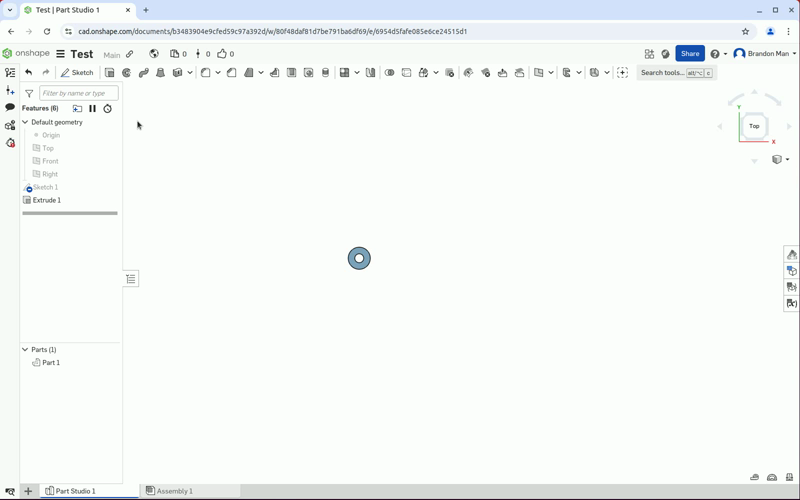
mouse_move(73, 189)
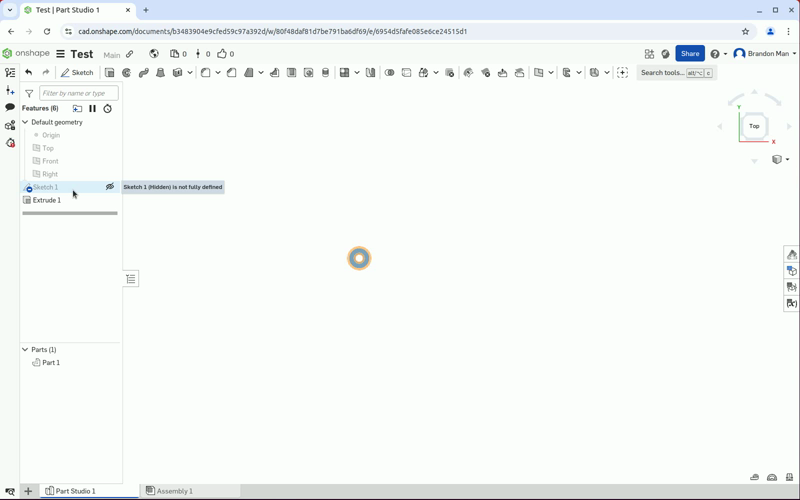
click(73, 189)
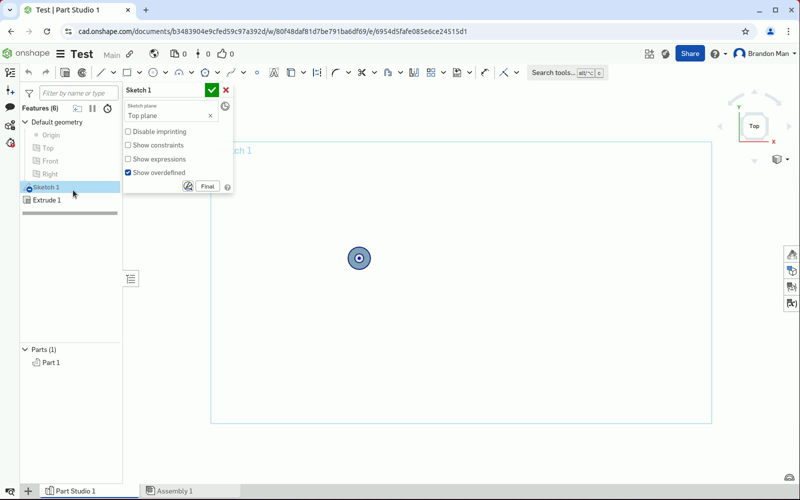
mouse_move(229, 92)
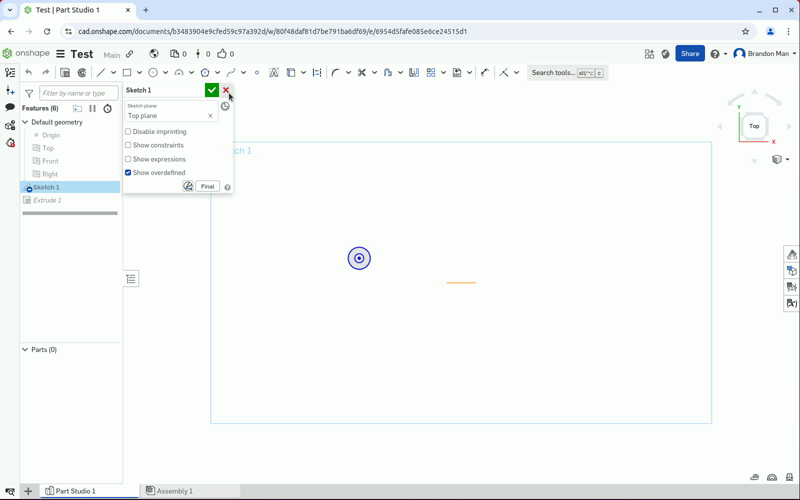
click(229, 92)
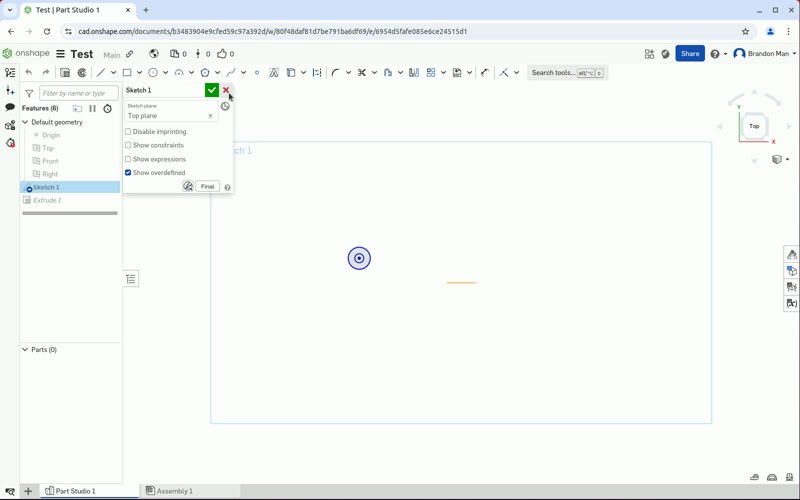
key(shift+s)
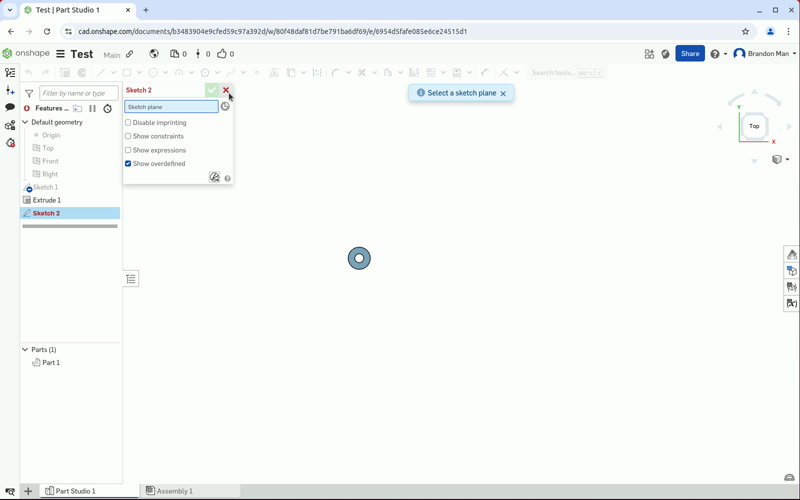
mouse_move(73, 150)
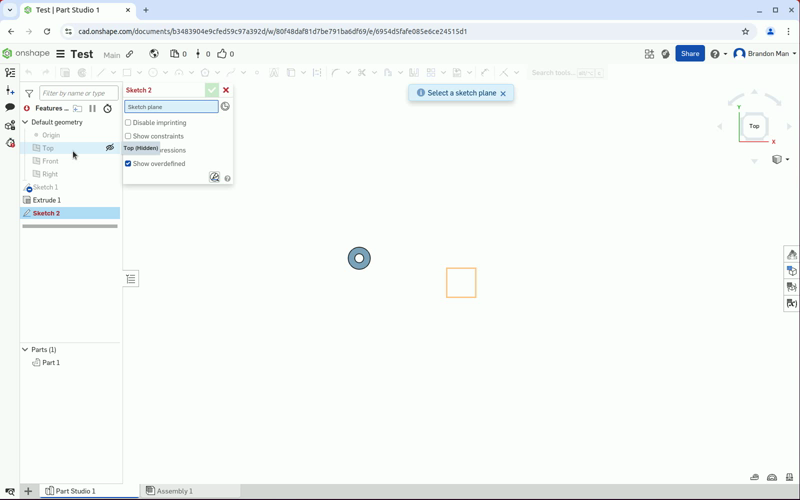
click(73, 150)
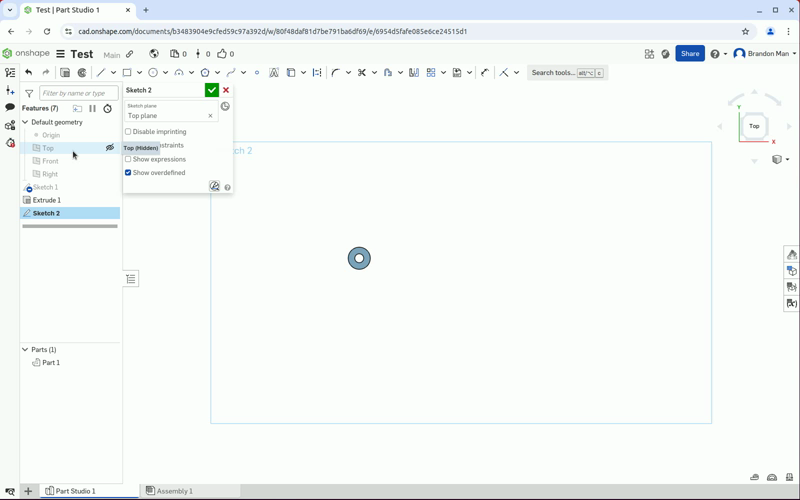
mouse_move(73, 352)
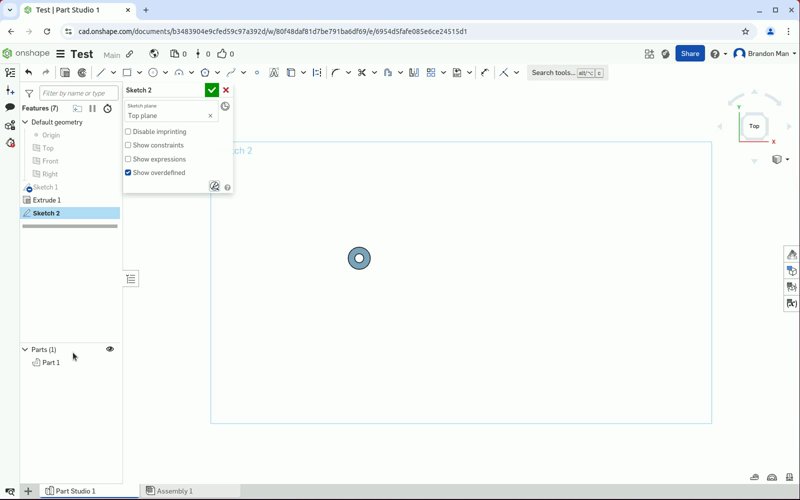
key(y)
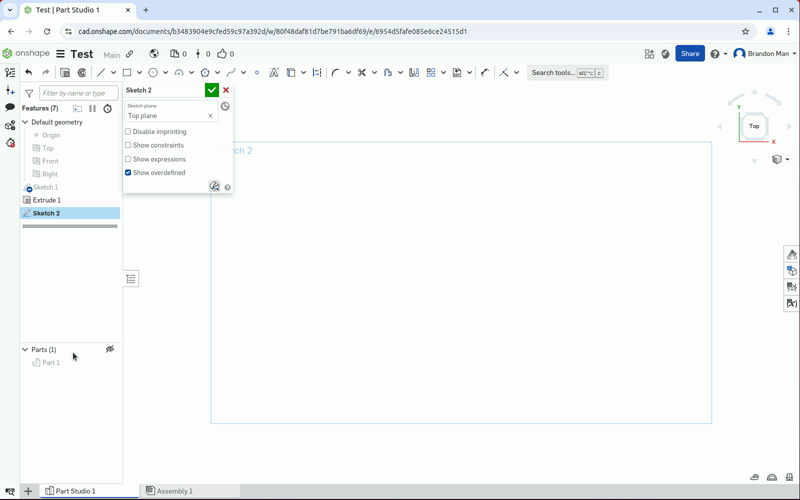
key(c)
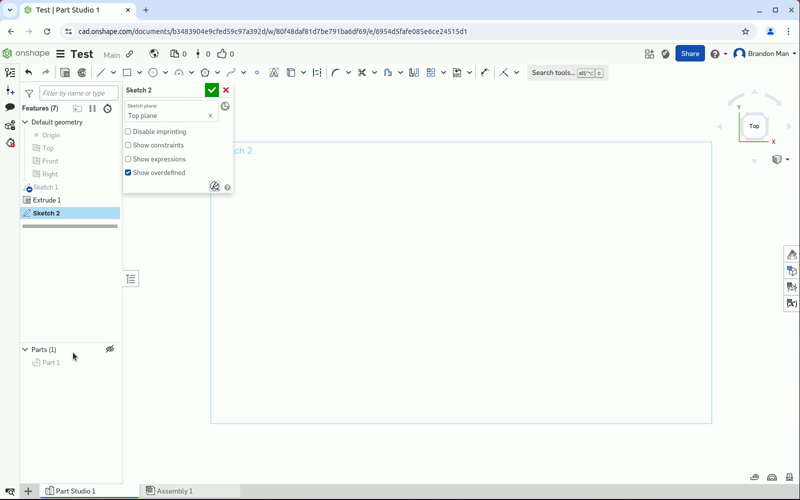
key_down(shift)
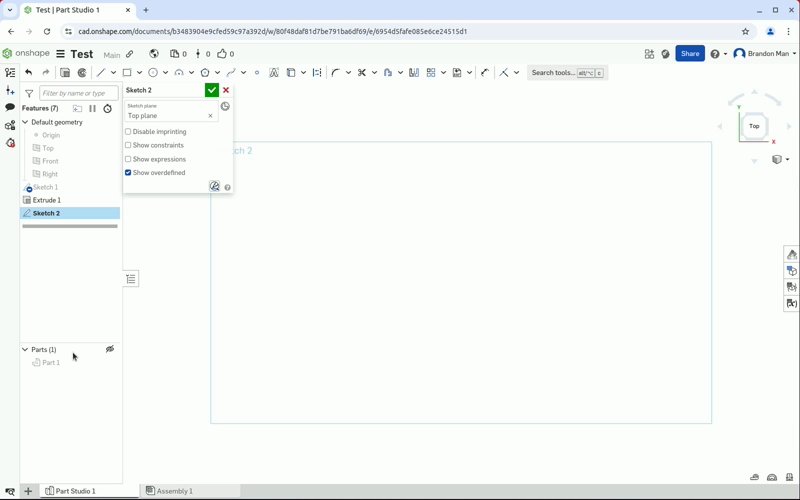
mouse_move(358, 258)
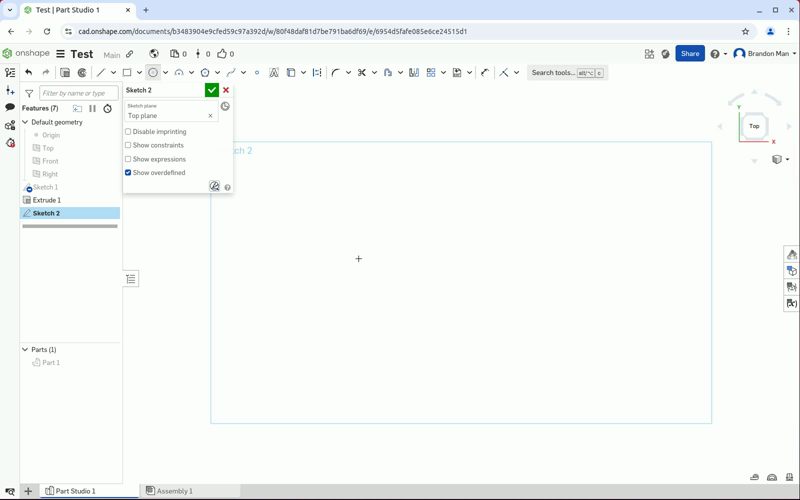
click(358, 258)
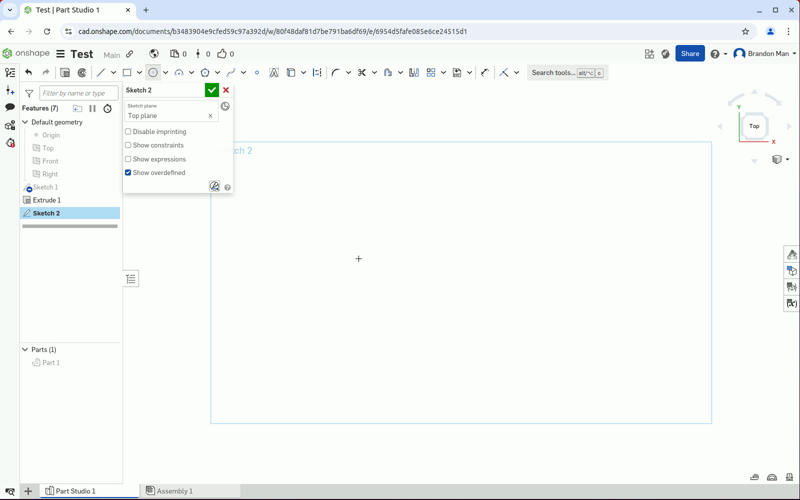
key_up(shift)
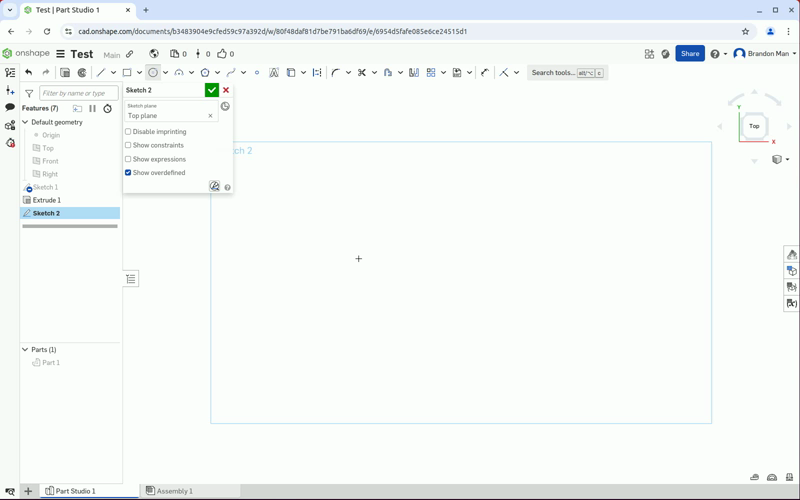
mouse_move(363, 258)
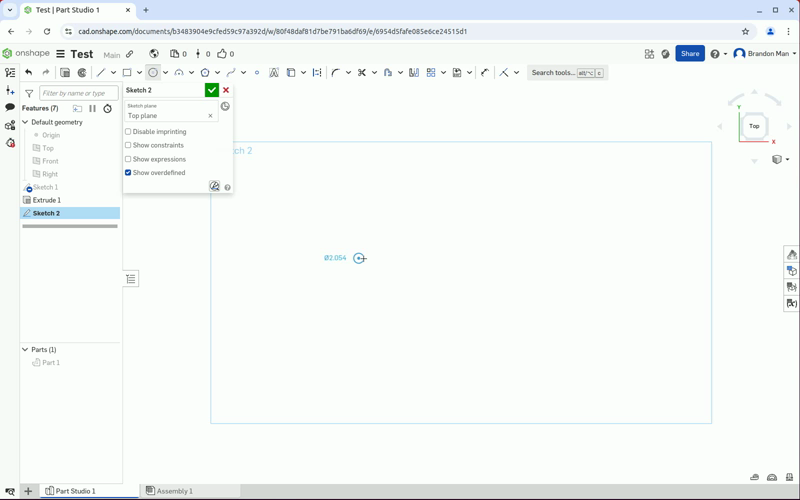
click(363, 258)
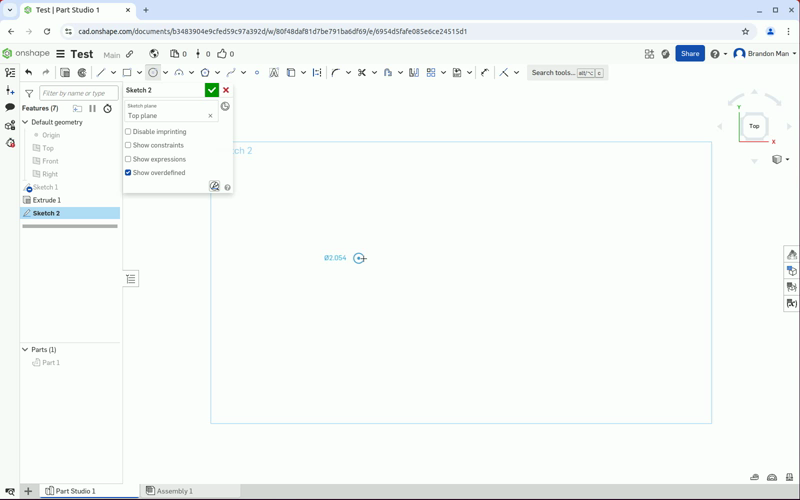
key(esc)
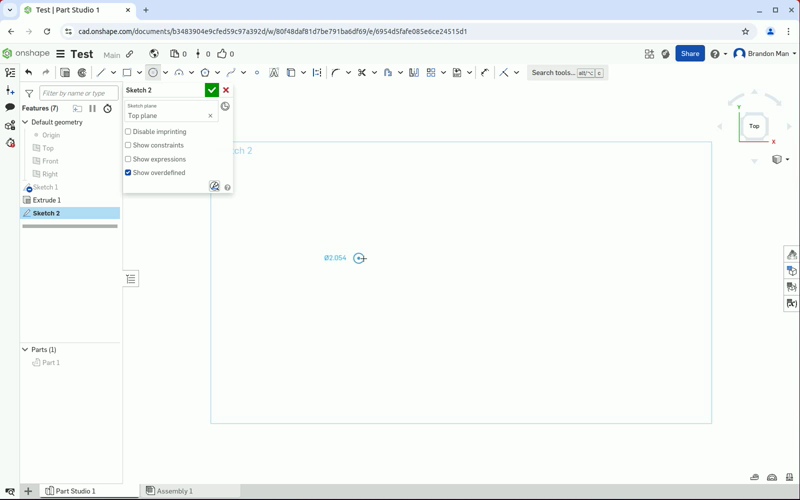
key(c)
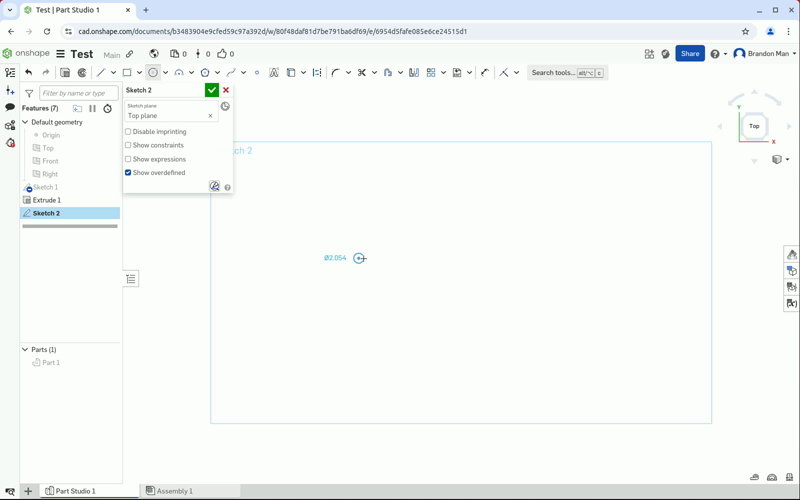
key_down(shift)
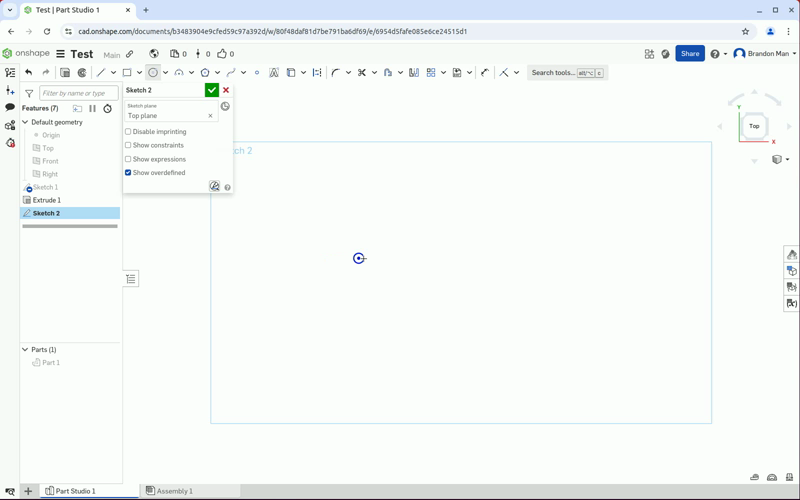
mouse_move(357, 258)
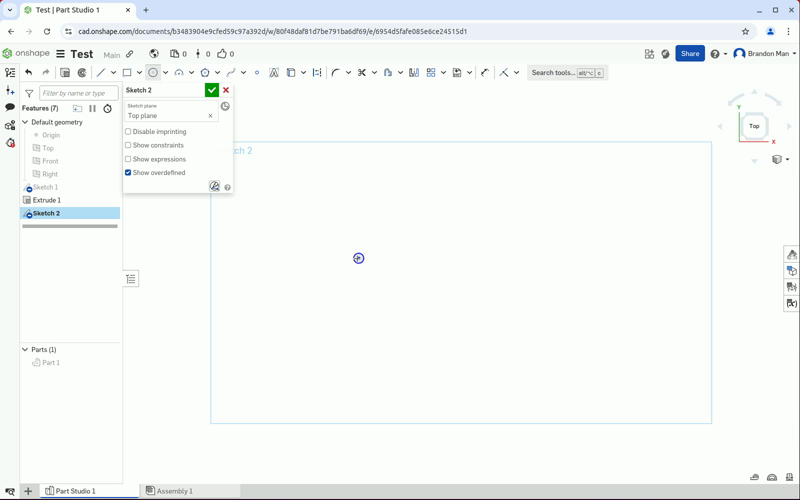
scroll(6)
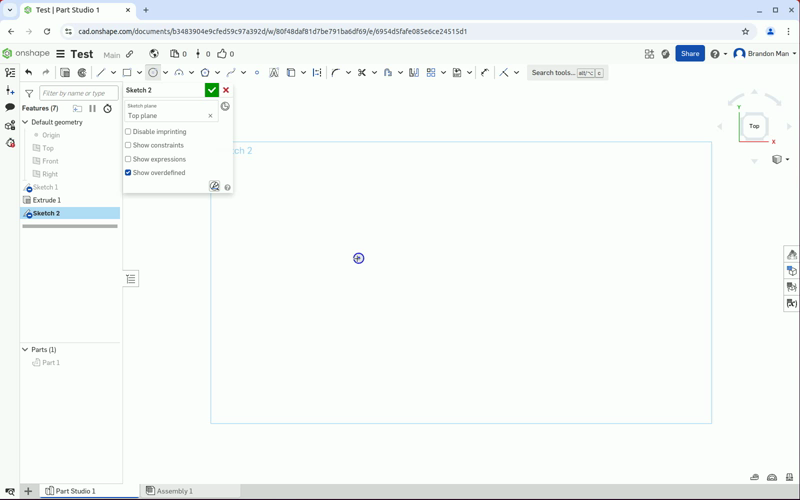
scroll(6)
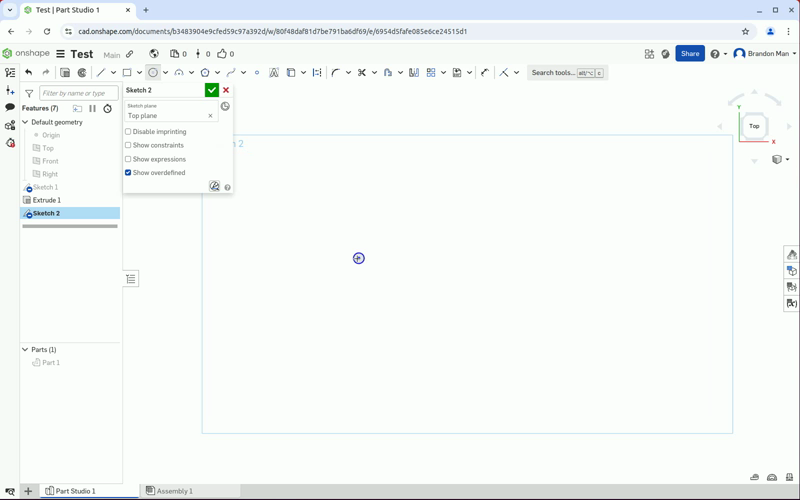
scroll(6)
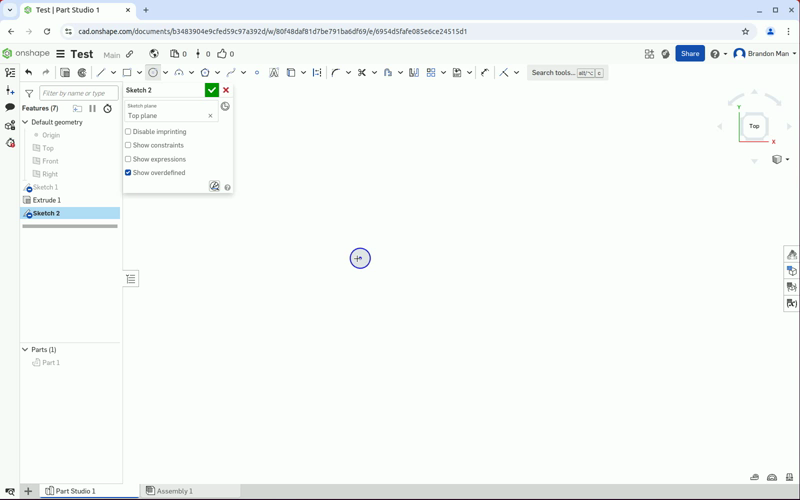
scroll(6)
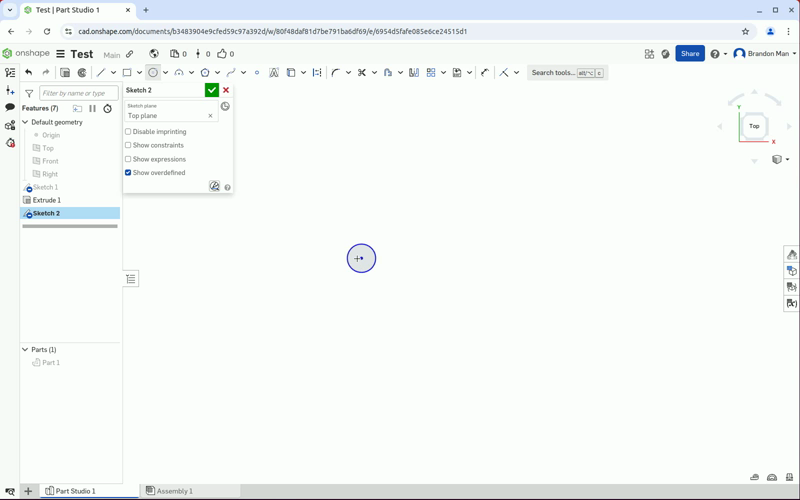
scroll(6)
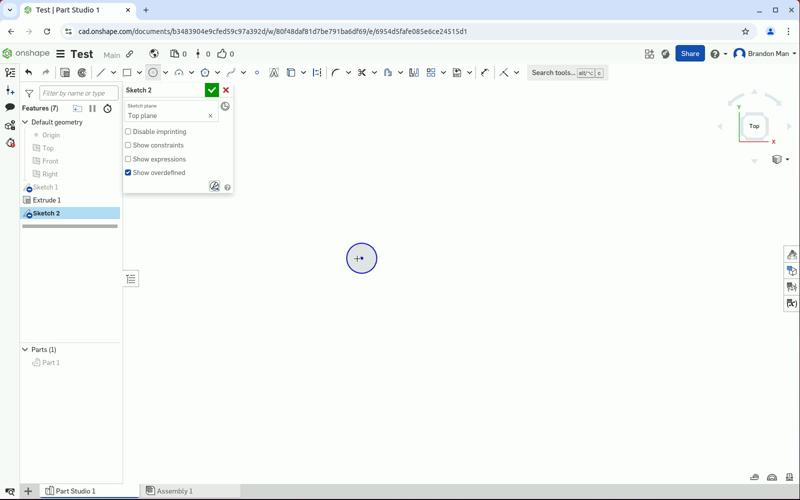
scroll(6)
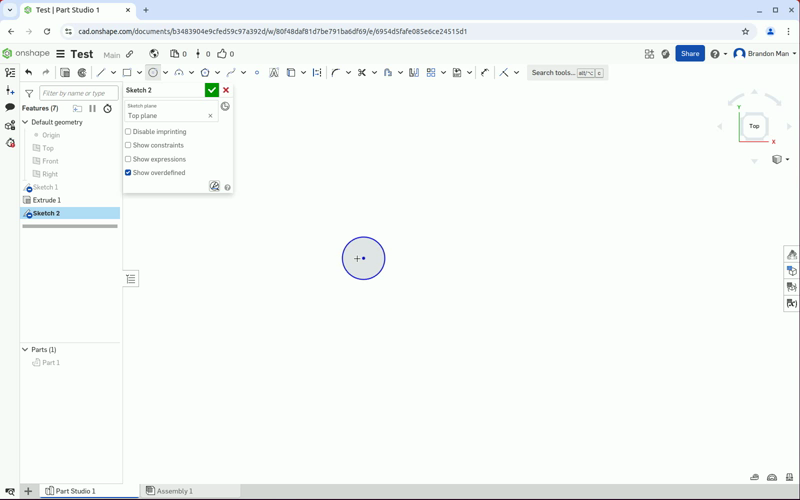
scroll(6)
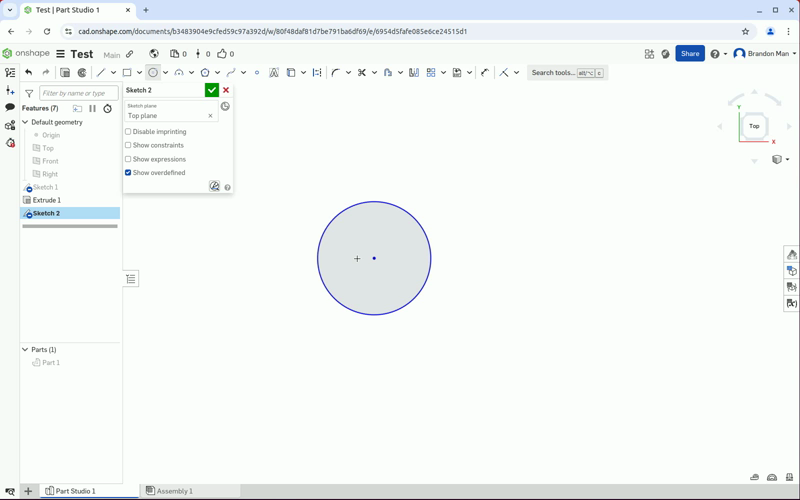
click(357, 258)
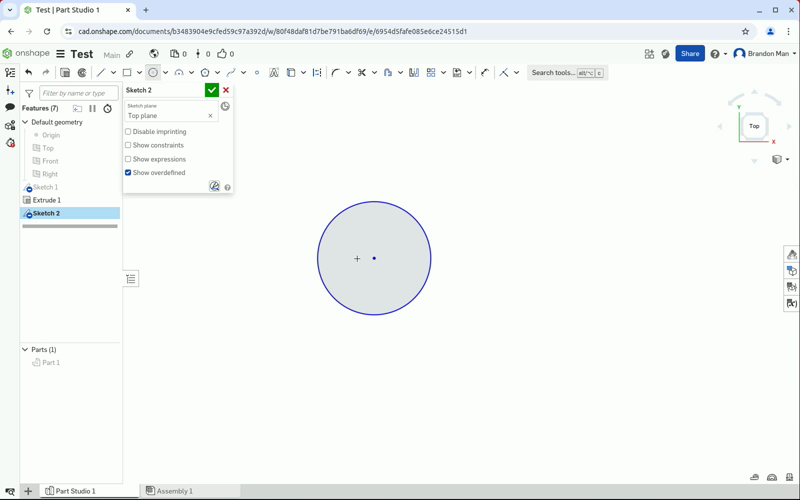
scroll(-6)
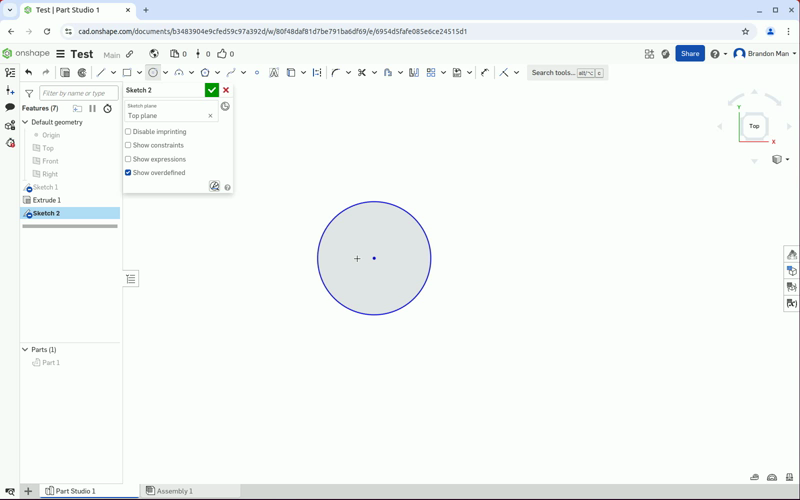
scroll(-6)
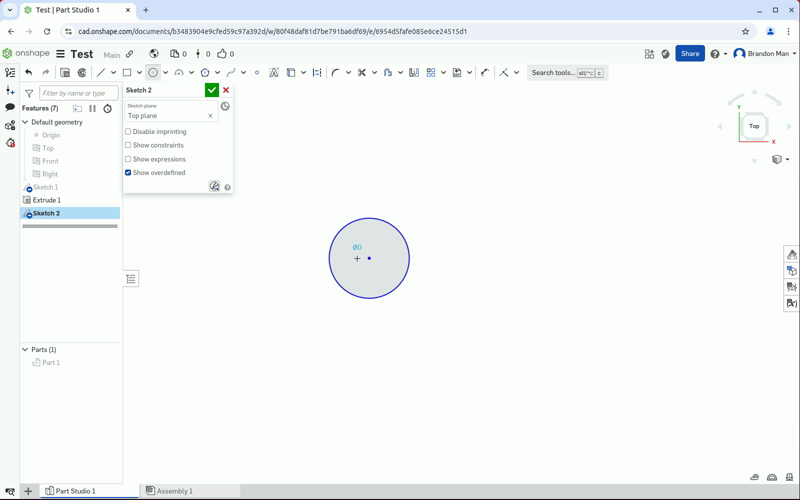
scroll(-6)
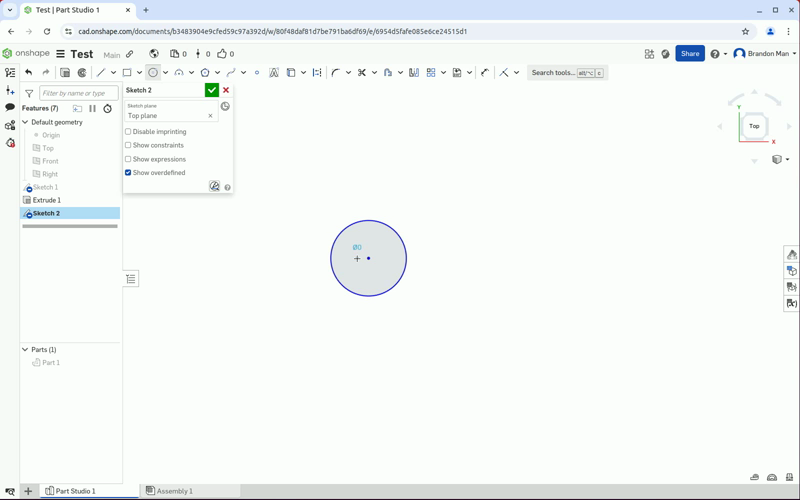
scroll(-6)
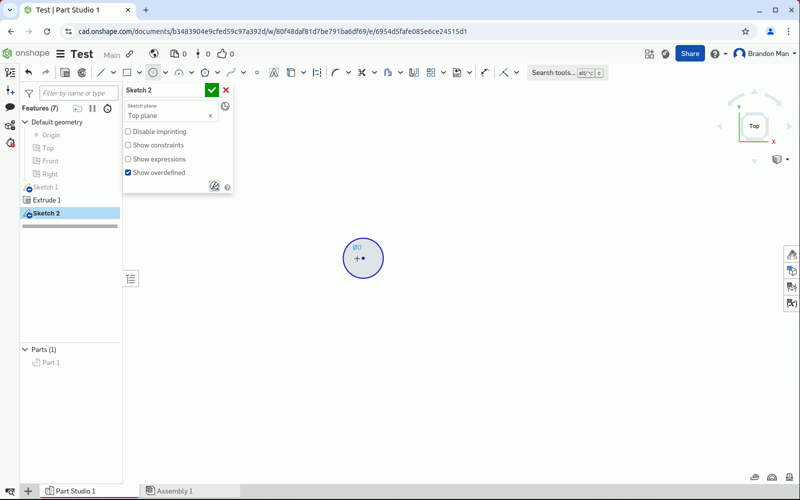
scroll(-6)
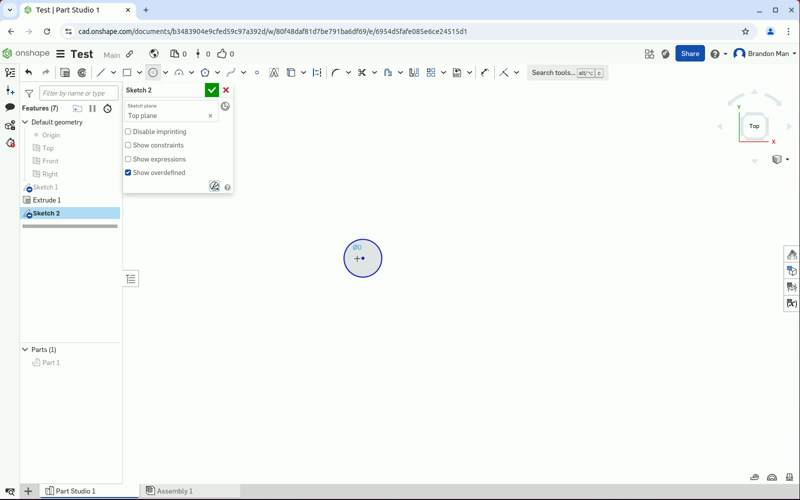
scroll(-6)
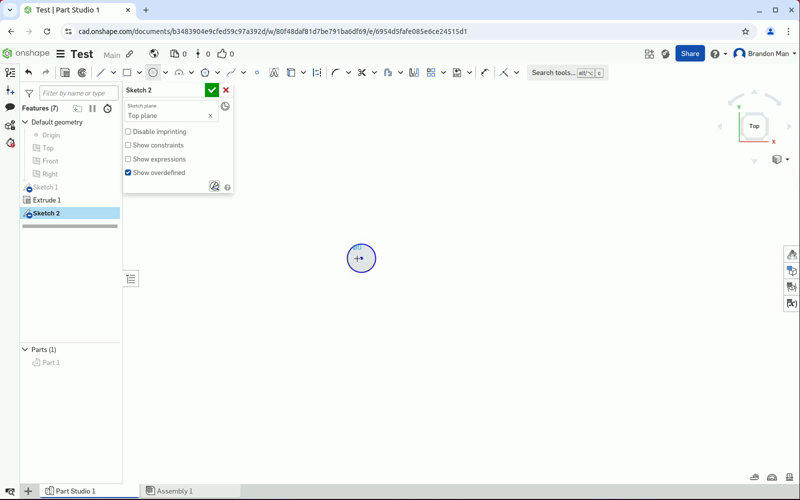
scroll(-6)
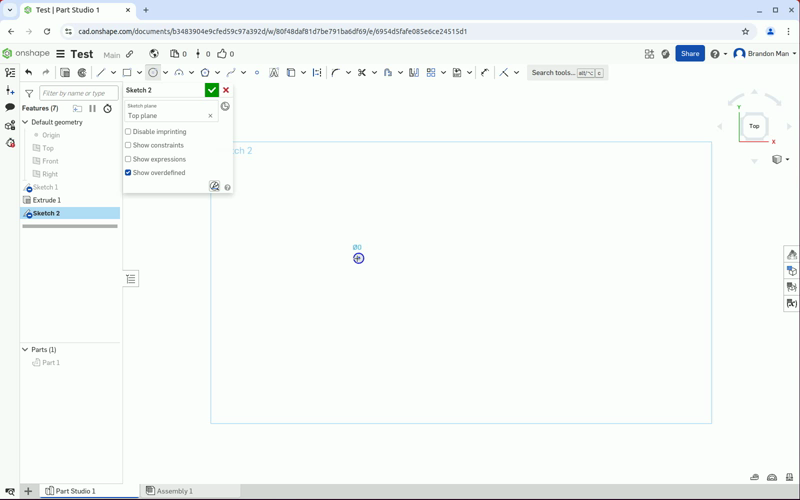
key_up(shift)
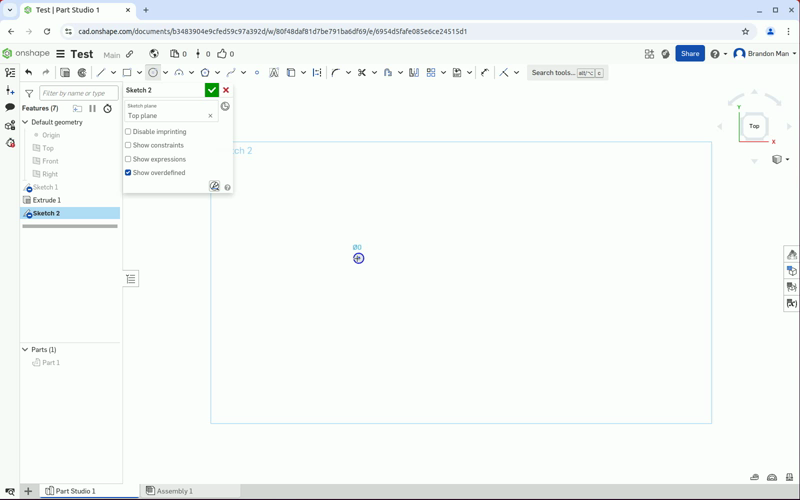
mouse_move(357, 258)
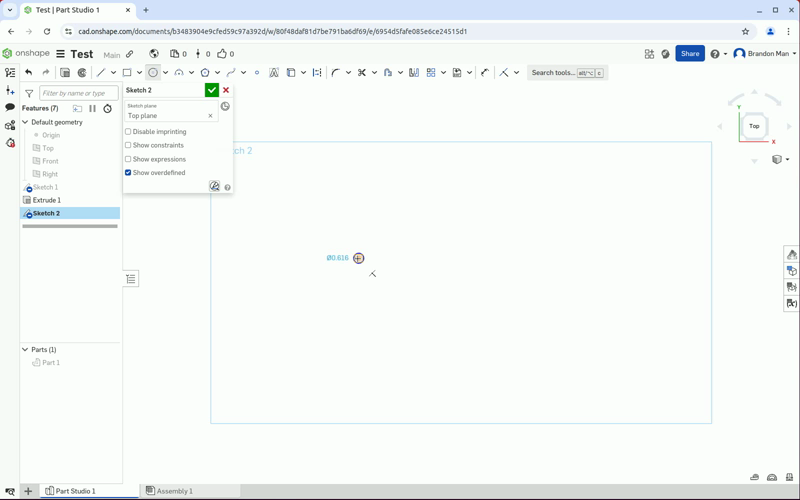
scroll(6)
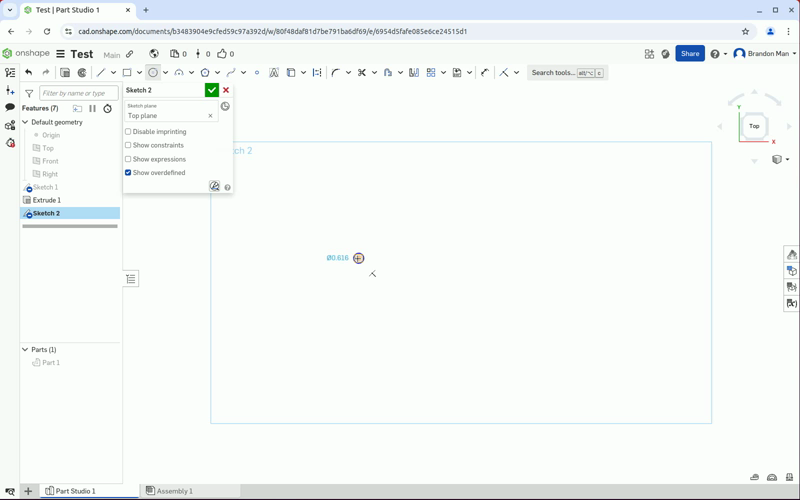
scroll(6)
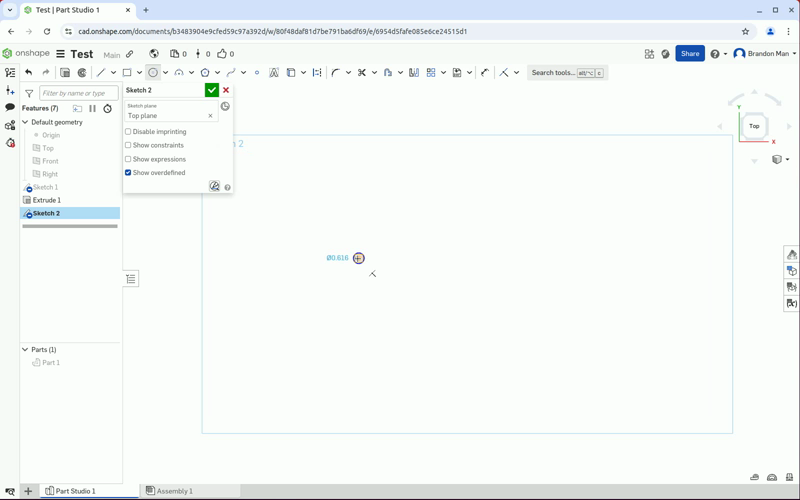
scroll(6)
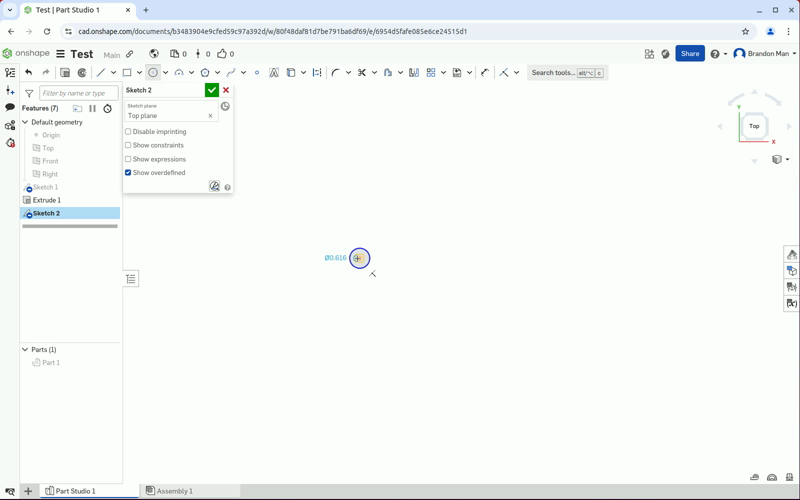
scroll(6)
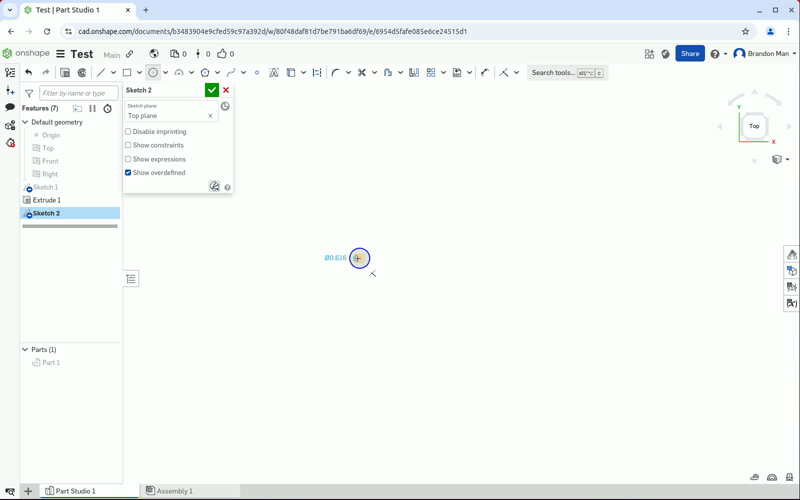
scroll(6)
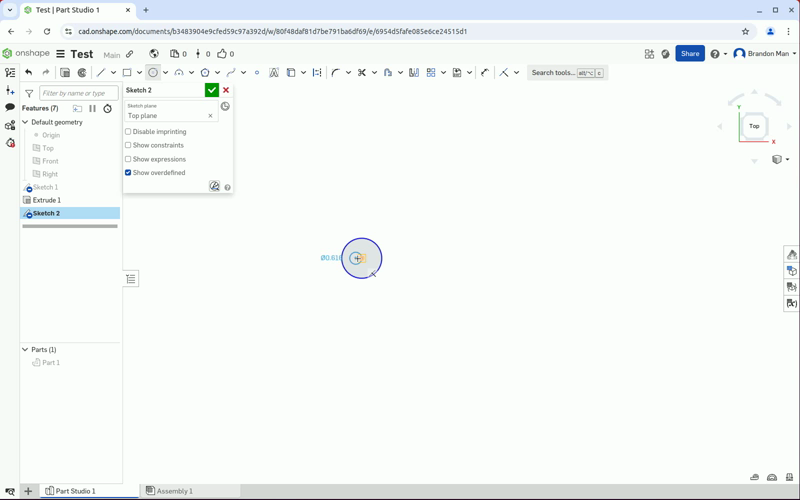
scroll(6)
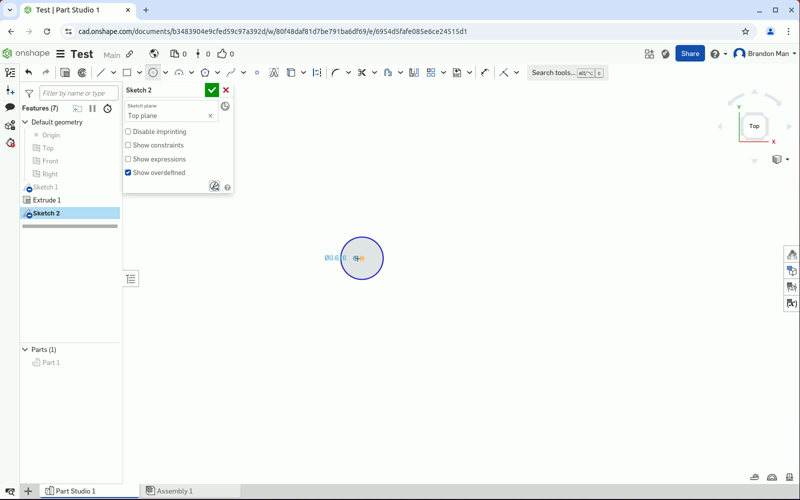
scroll(6)
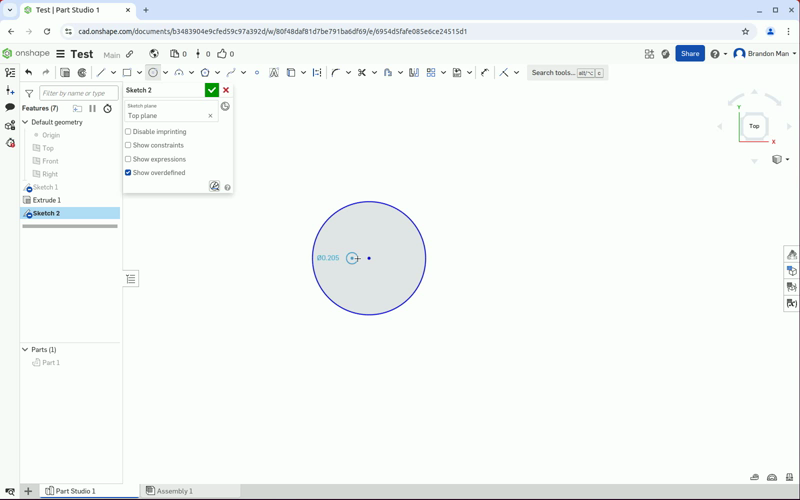
click(357, 258)
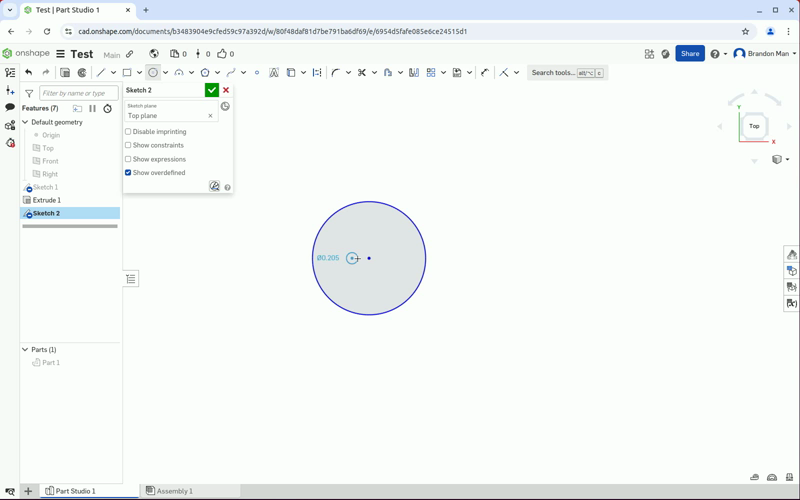
scroll(-6)
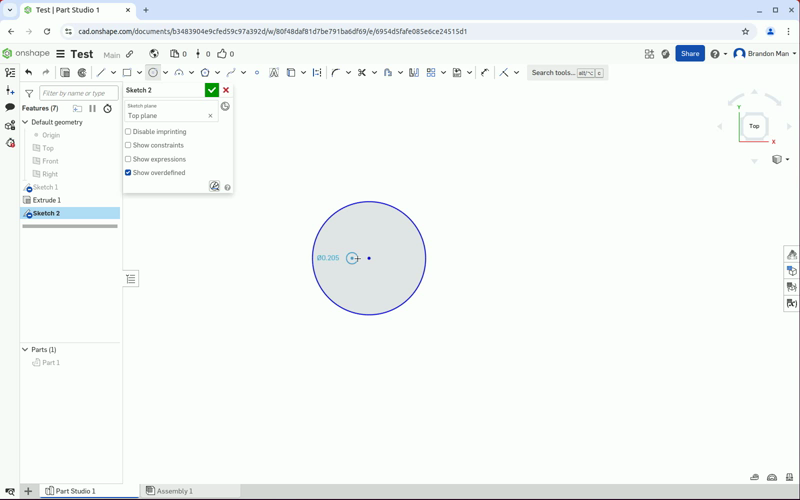
scroll(-6)
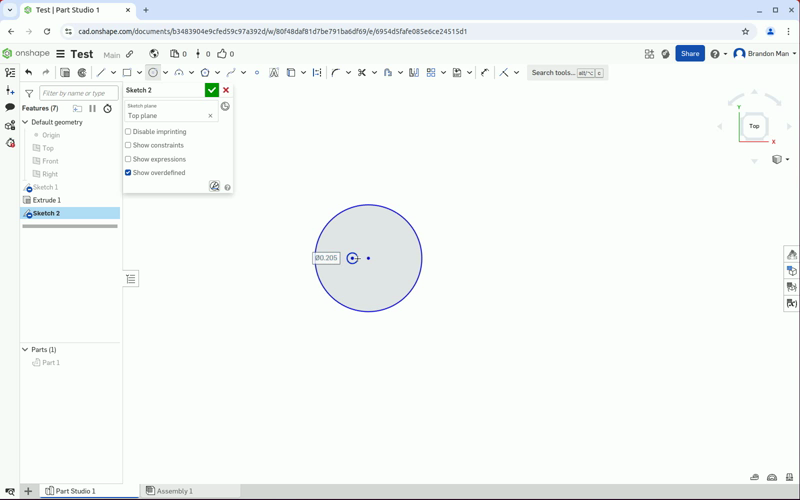
scroll(-6)
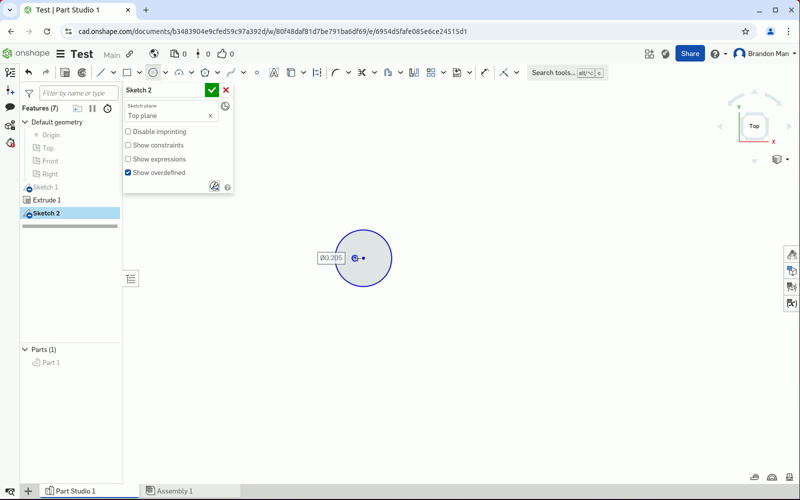
scroll(-6)
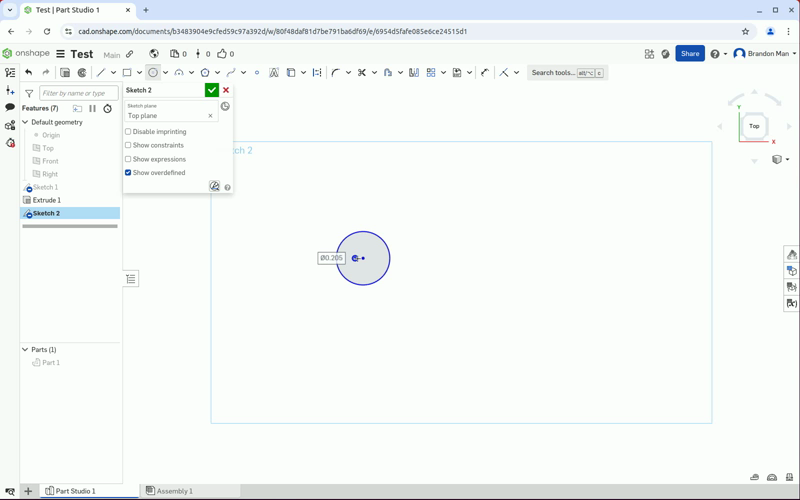
scroll(-6)
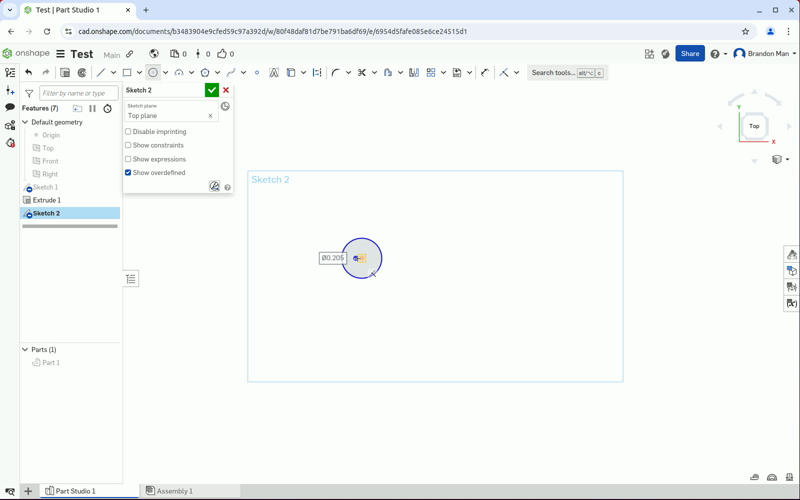
scroll(-6)
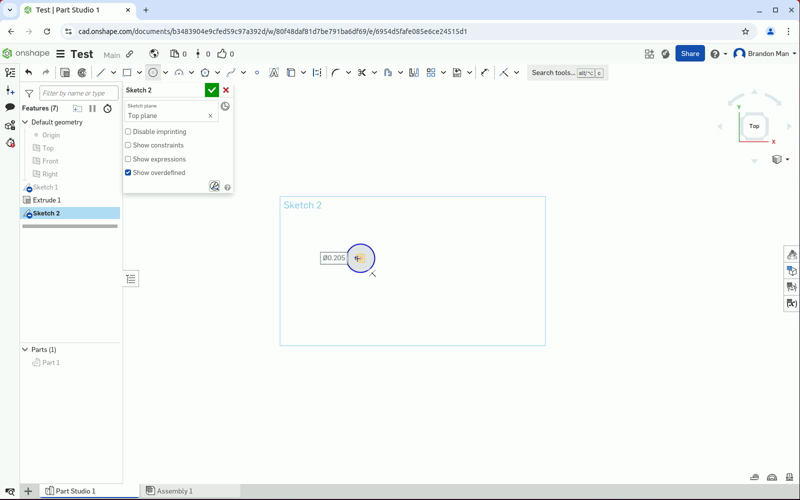
scroll(-6)
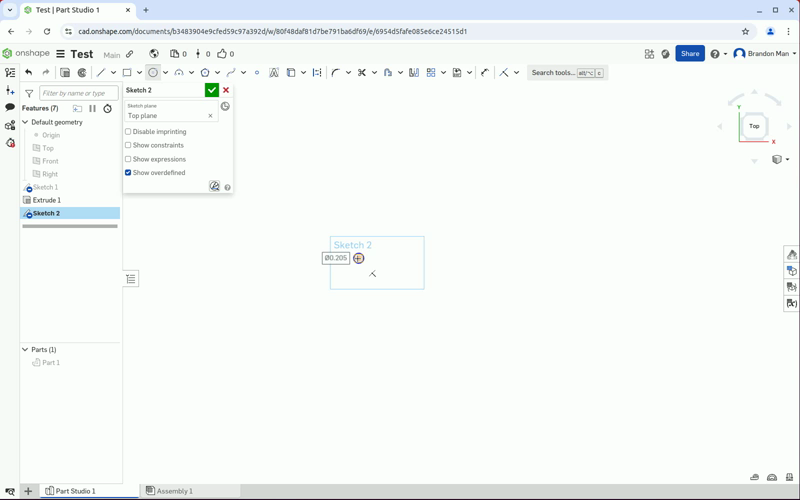
key(esc)
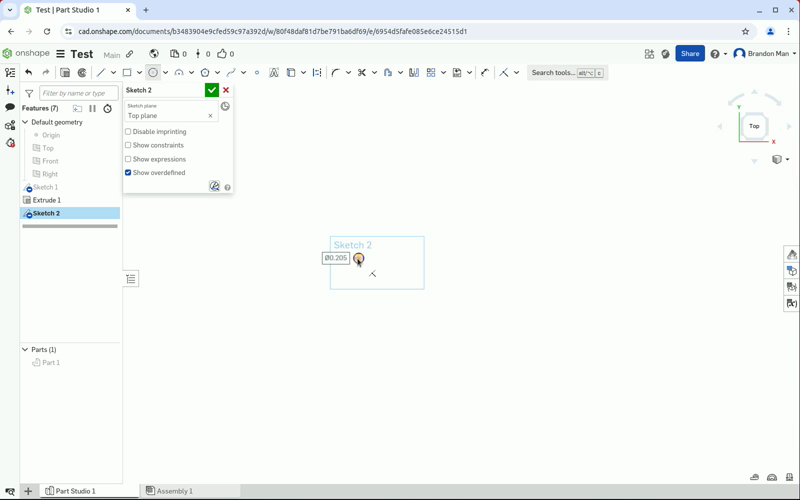
key(c)
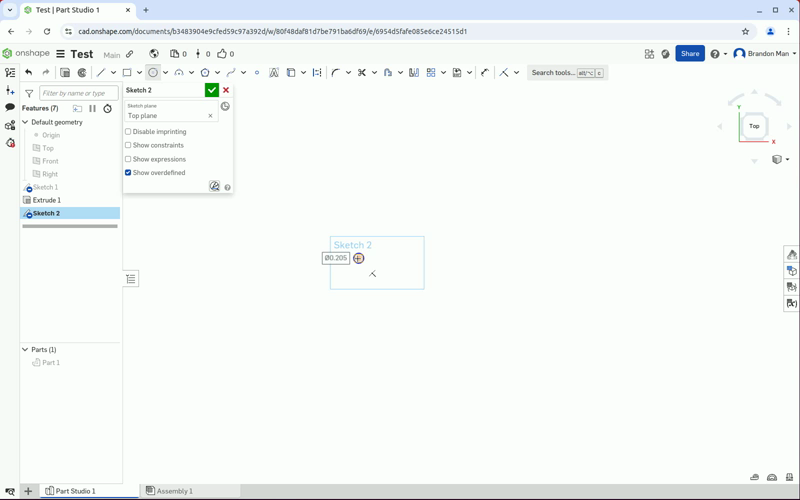
key_down(shift)
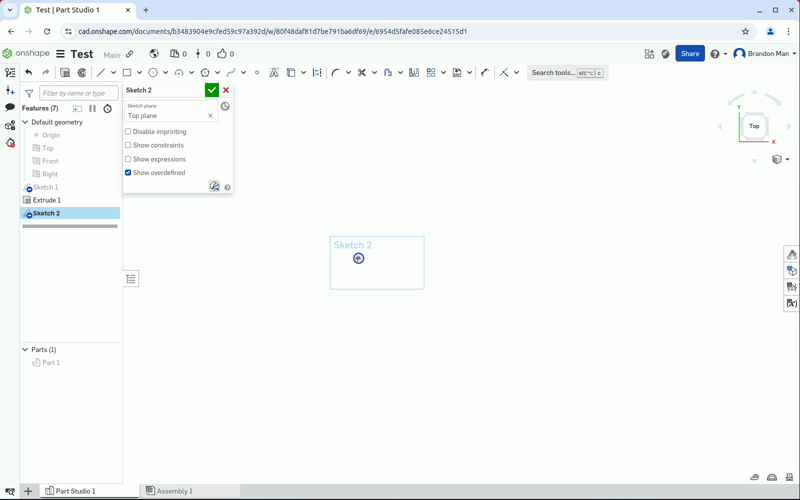
mouse_move(358, 258)
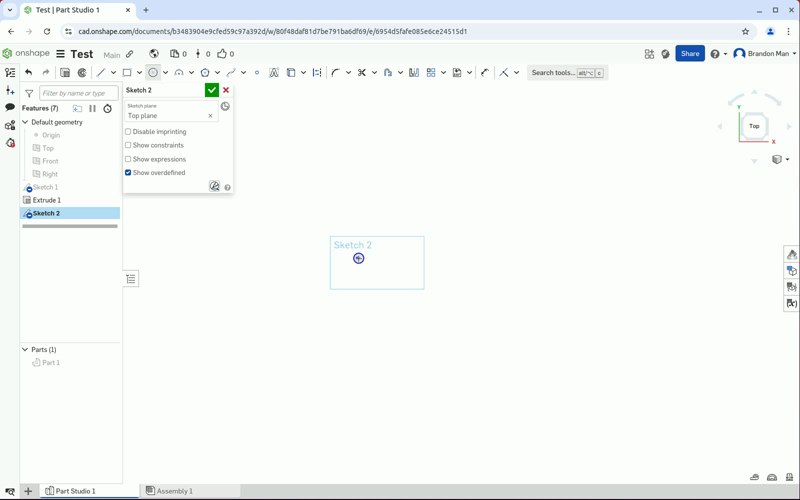
scroll(6)
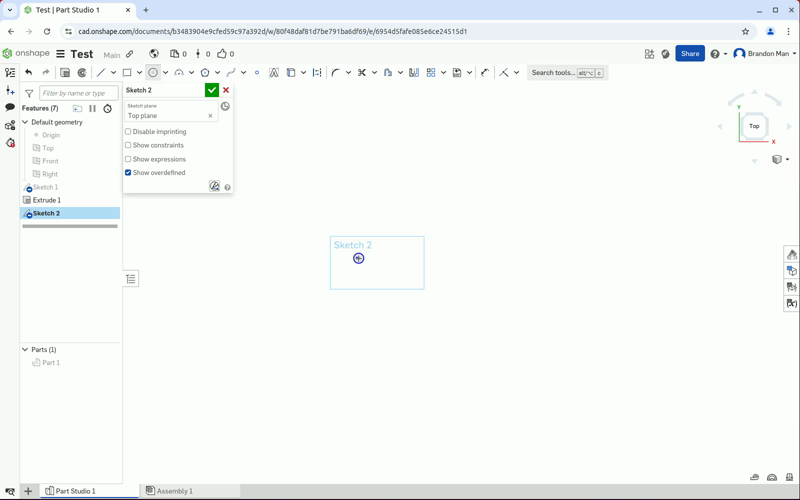
scroll(6)
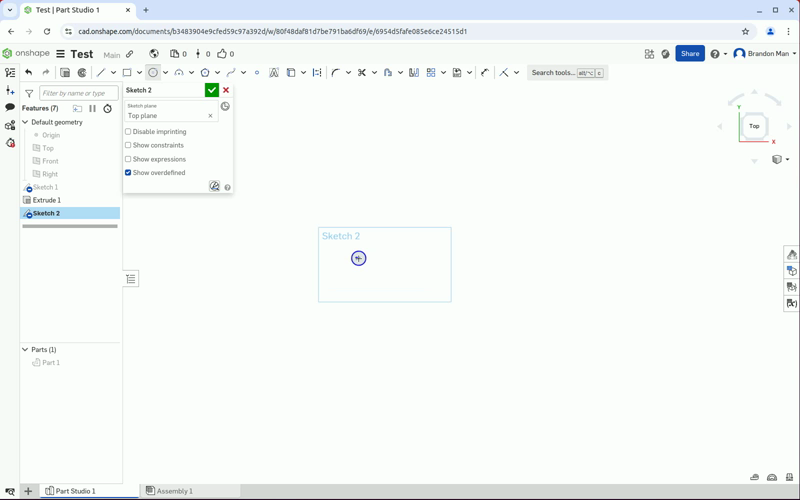
scroll(6)
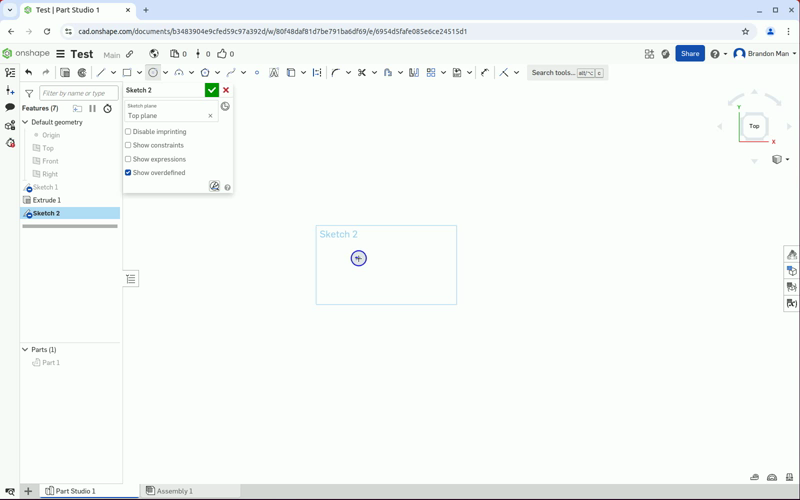
scroll(6)
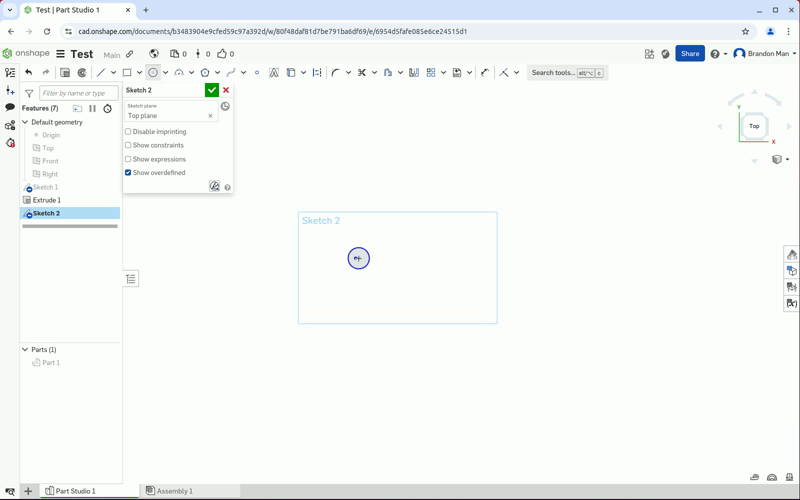
scroll(6)
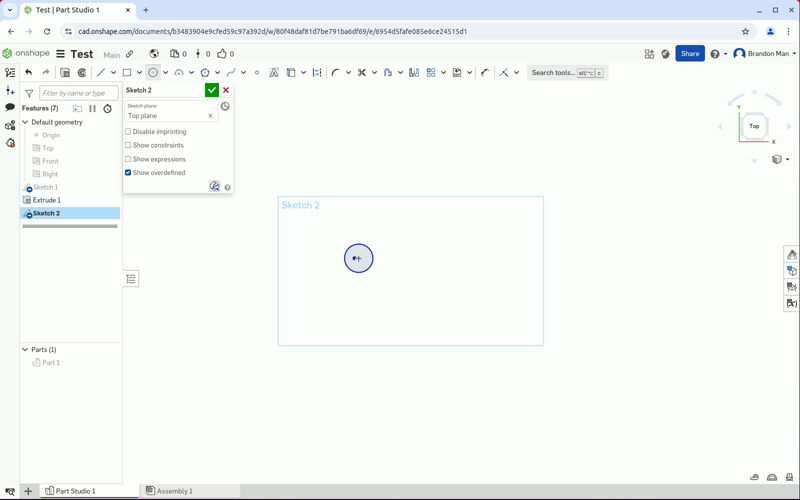
scroll(6)
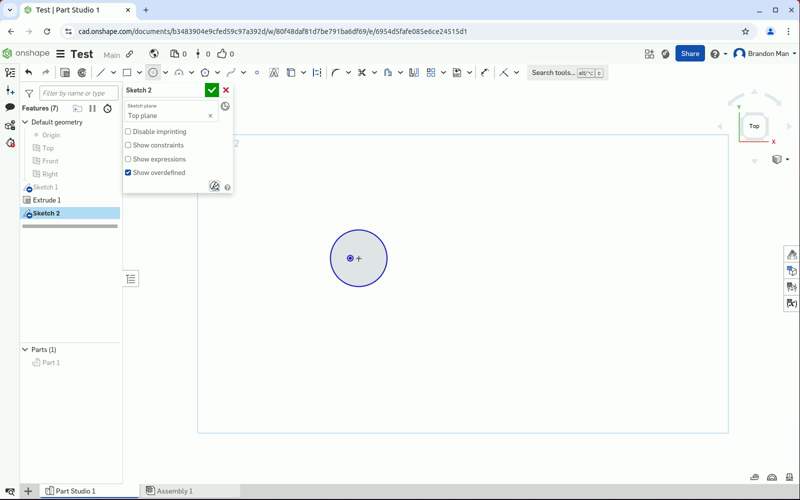
scroll(6)
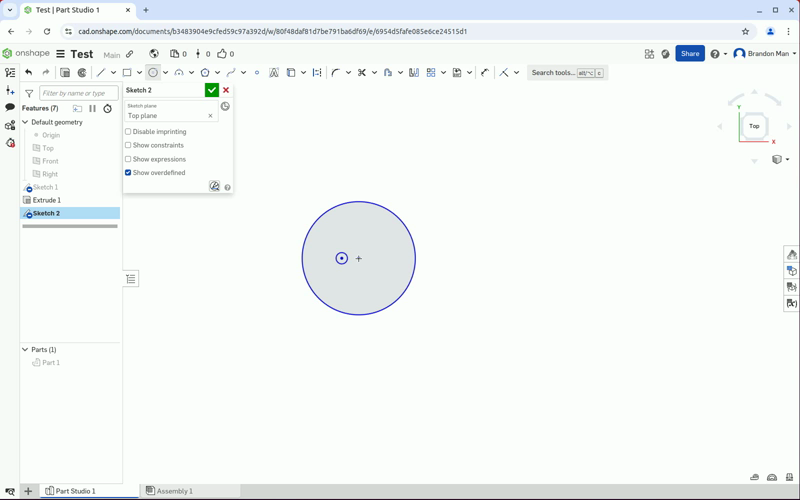
click(358, 258)
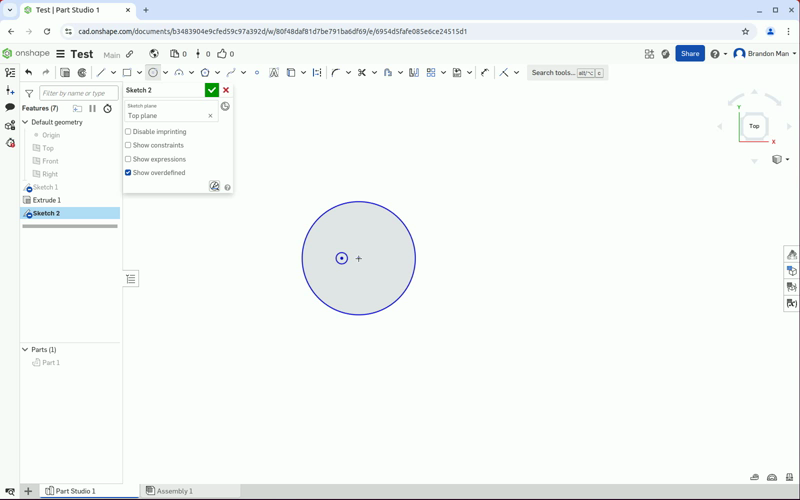
scroll(-6)
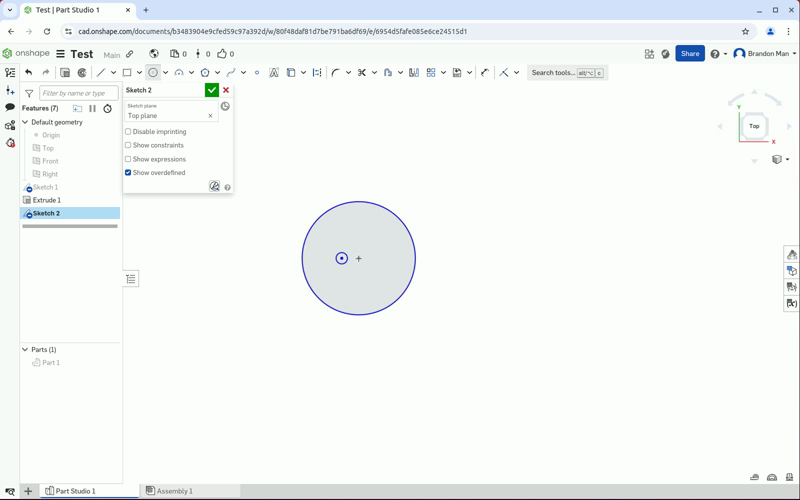
scroll(-6)
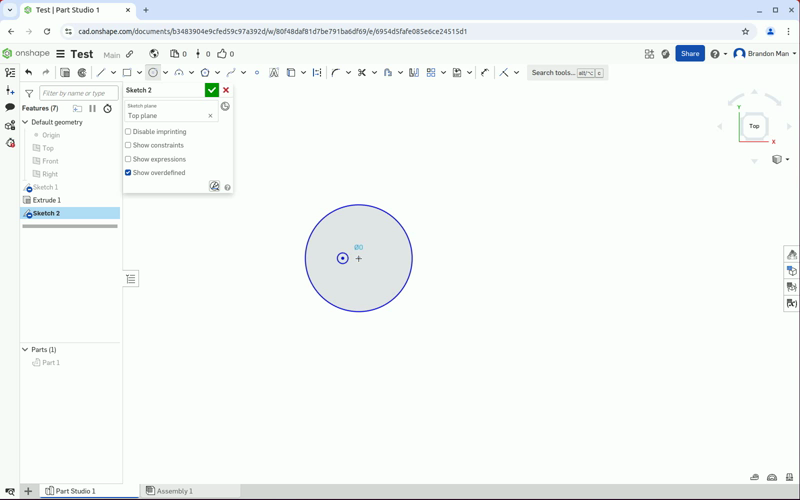
scroll(-6)
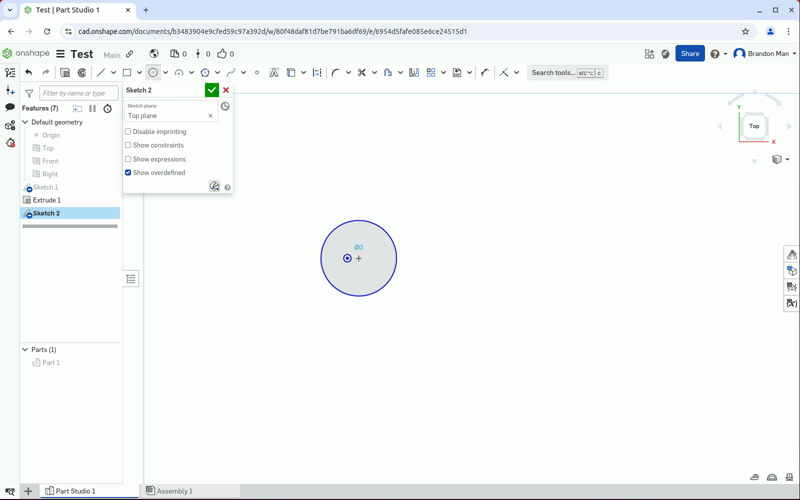
scroll(-6)
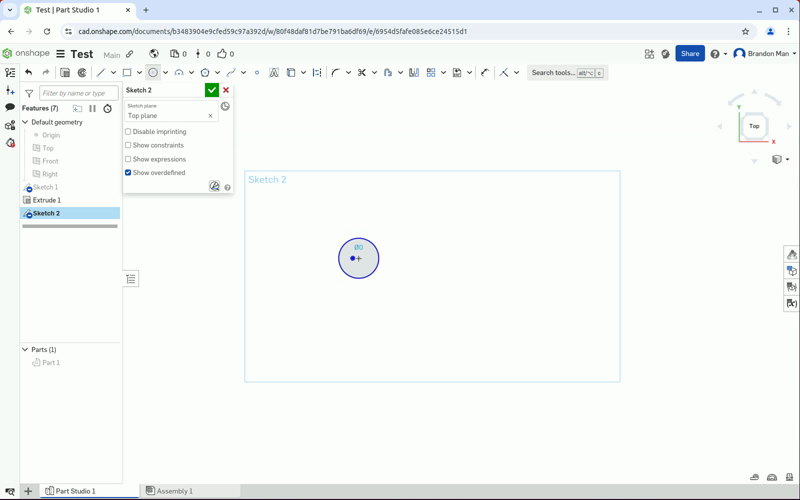
scroll(-6)
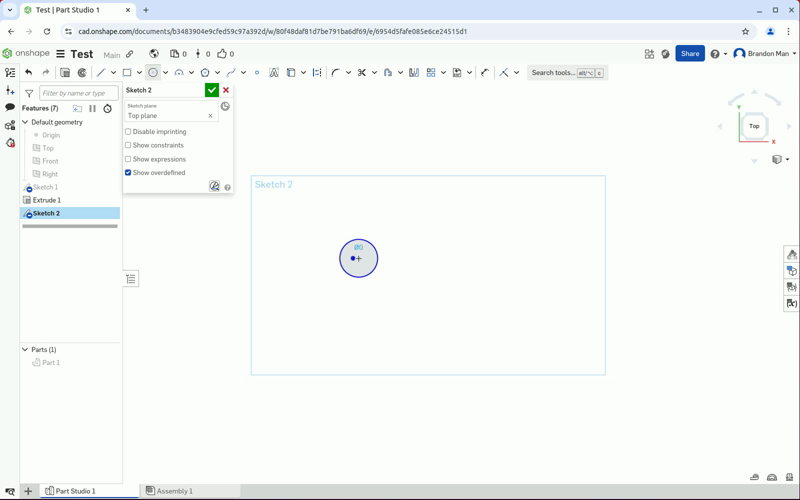
scroll(-6)
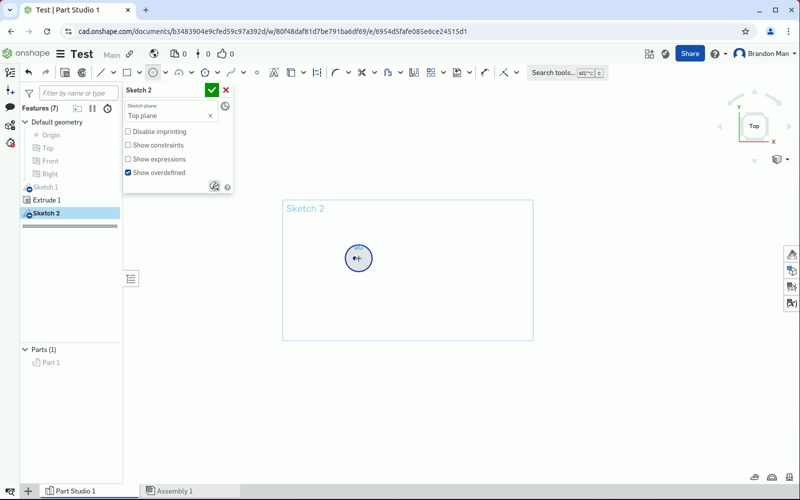
scroll(-6)
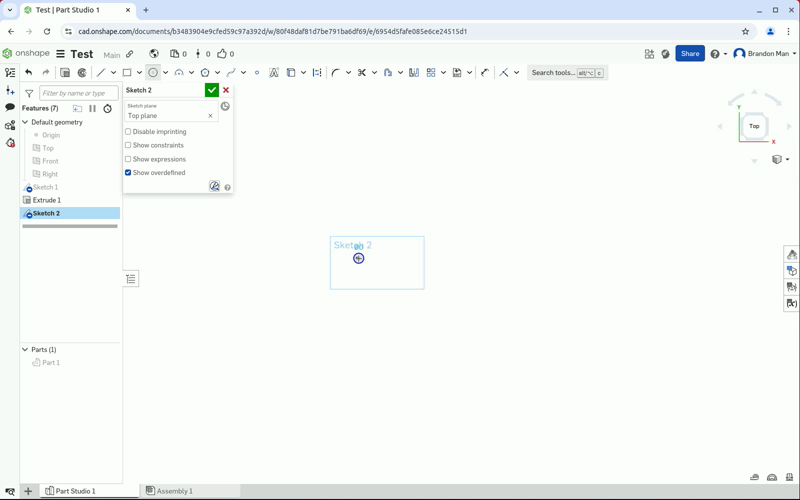
key_up(shift)
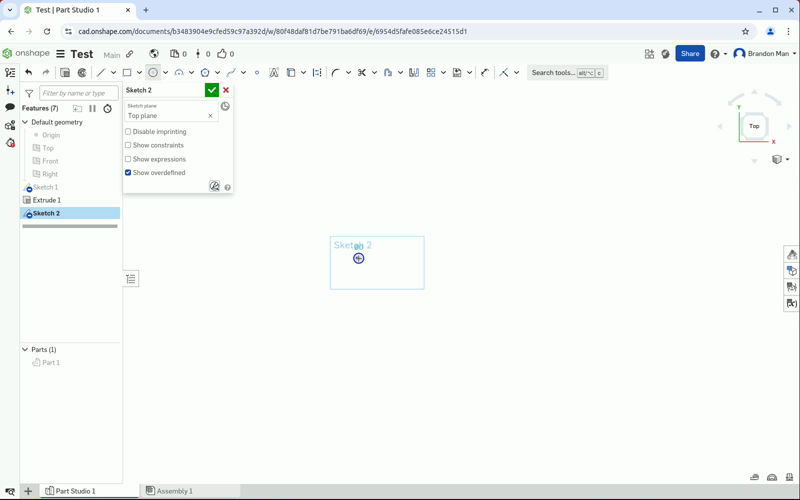
mouse_move(359, 258)
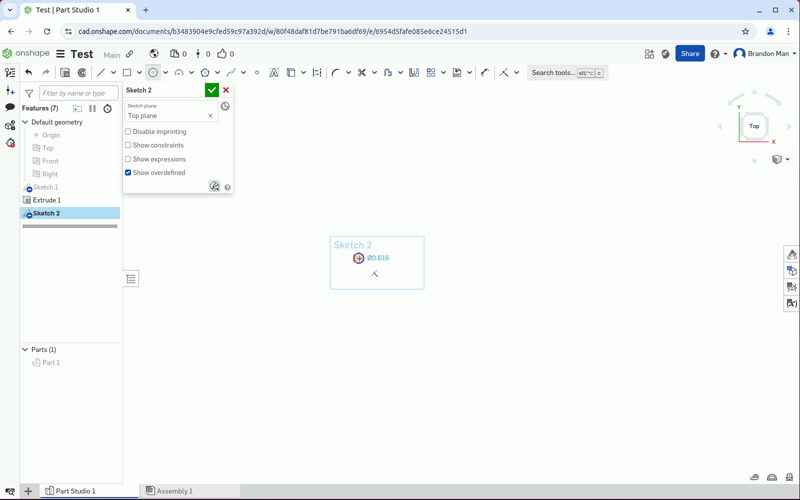
scroll(6)
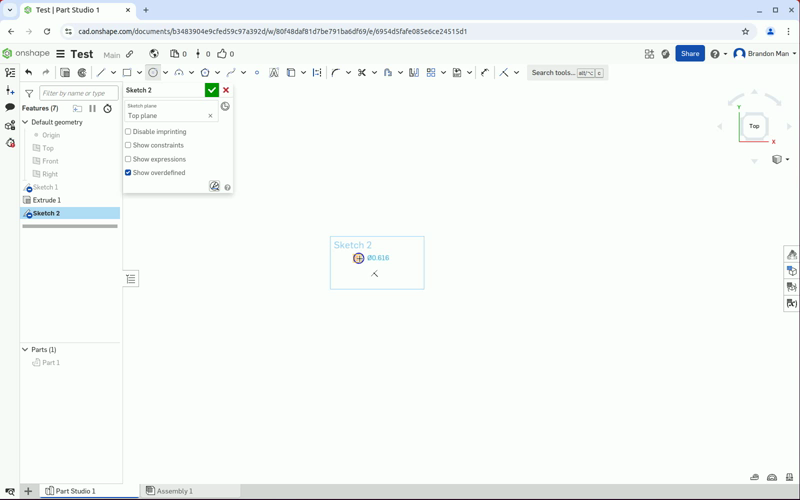
scroll(6)
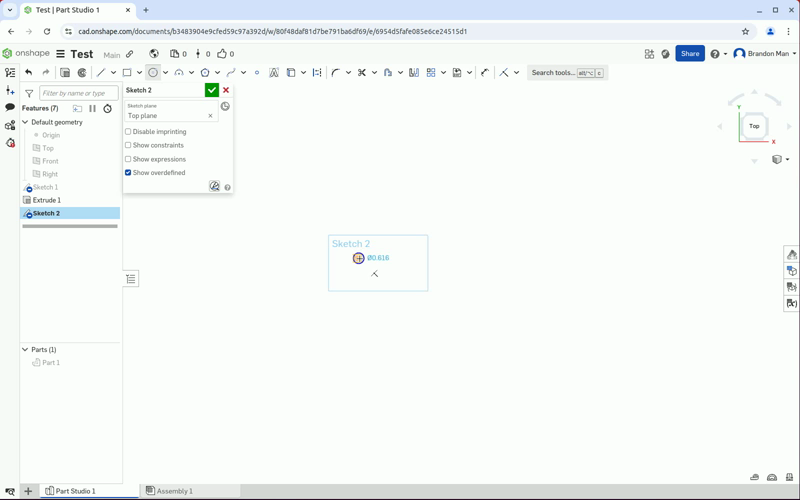
scroll(6)
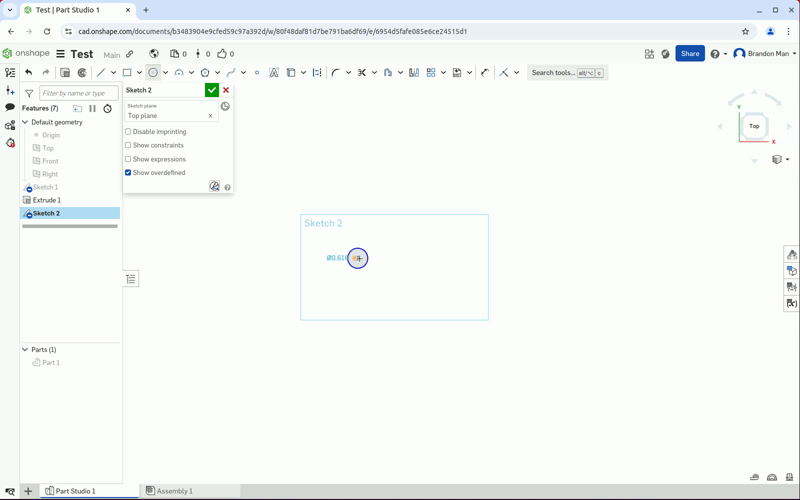
scroll(6)
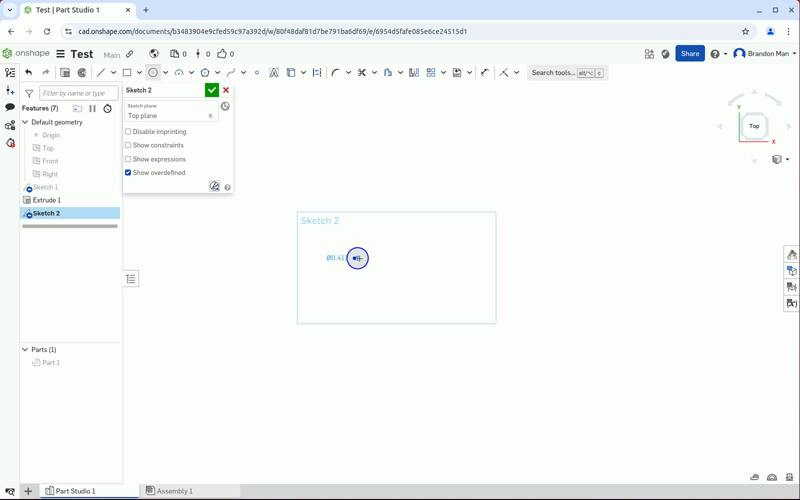
scroll(6)
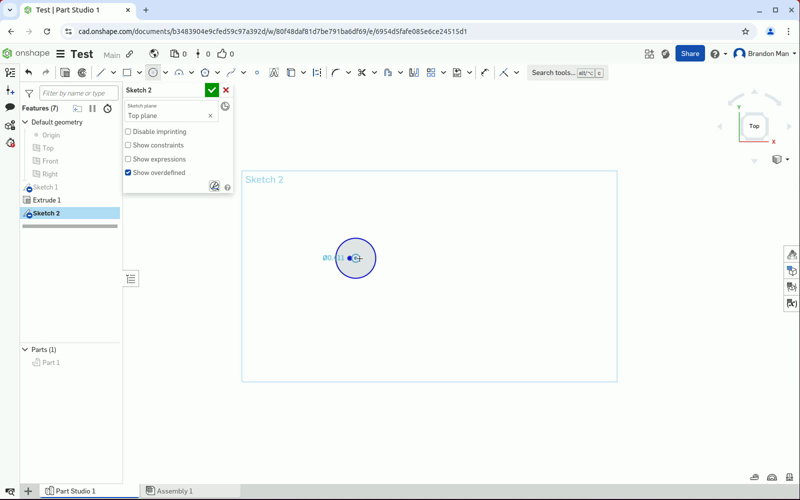
scroll(6)
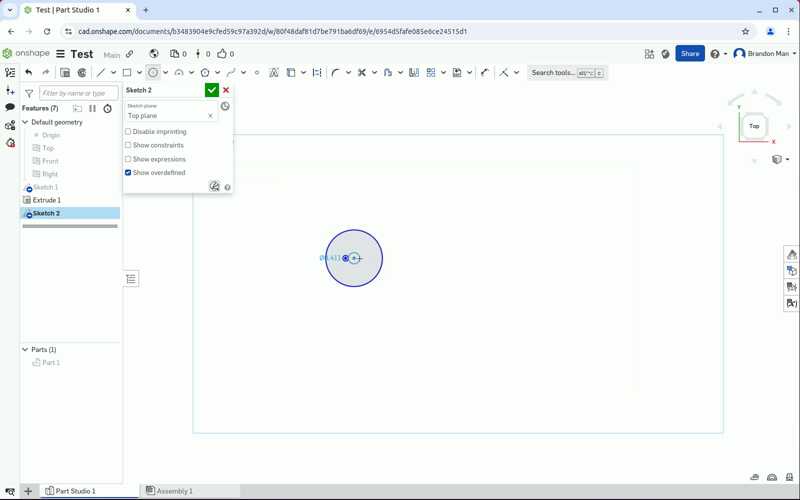
scroll(6)
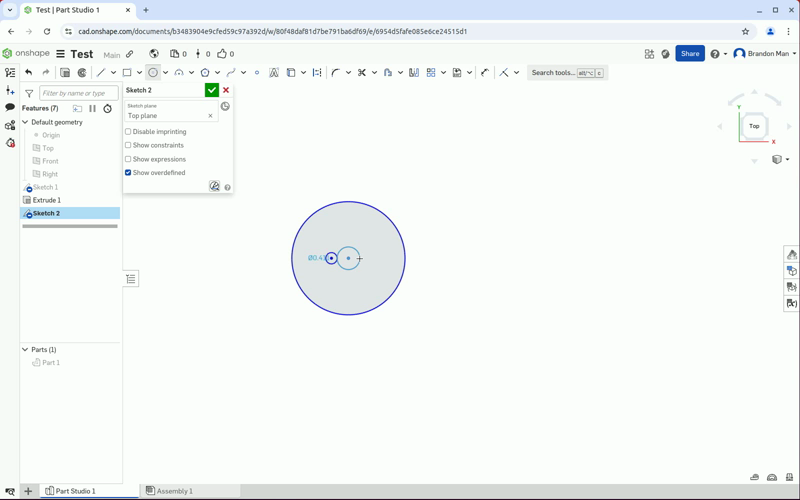
click(359, 258)
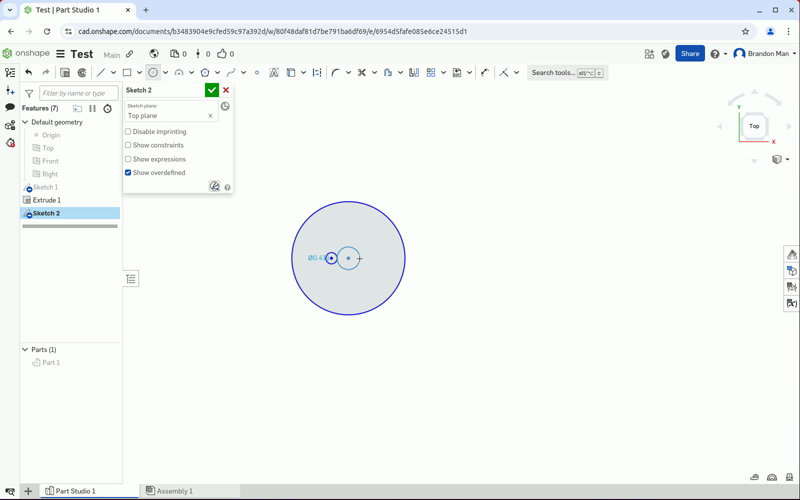
scroll(-6)
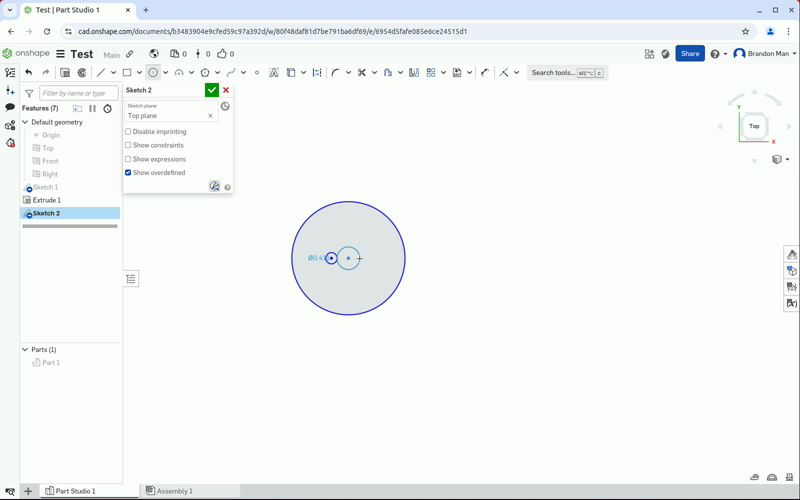
scroll(-6)
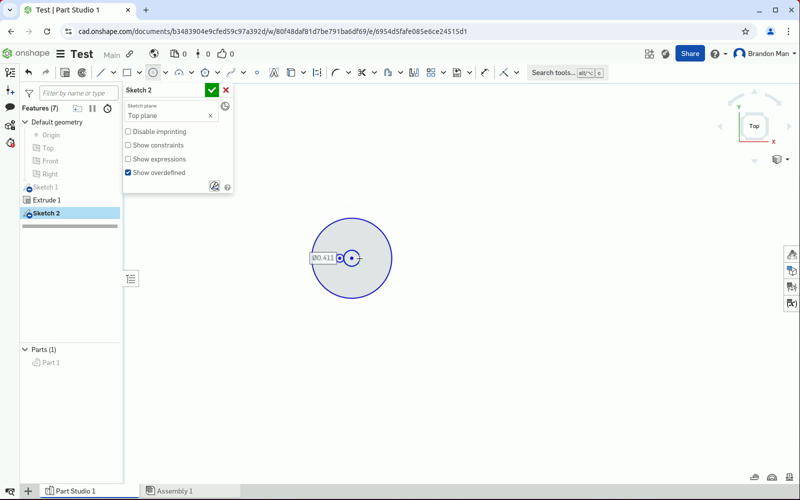
scroll(-6)
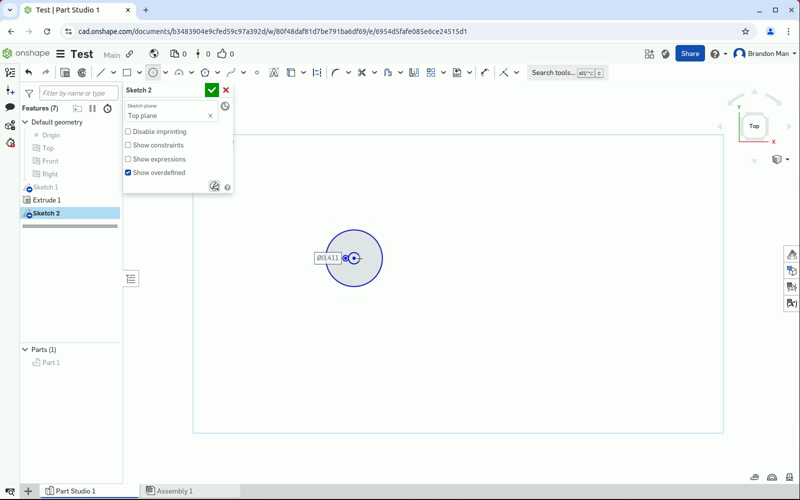
scroll(-6)
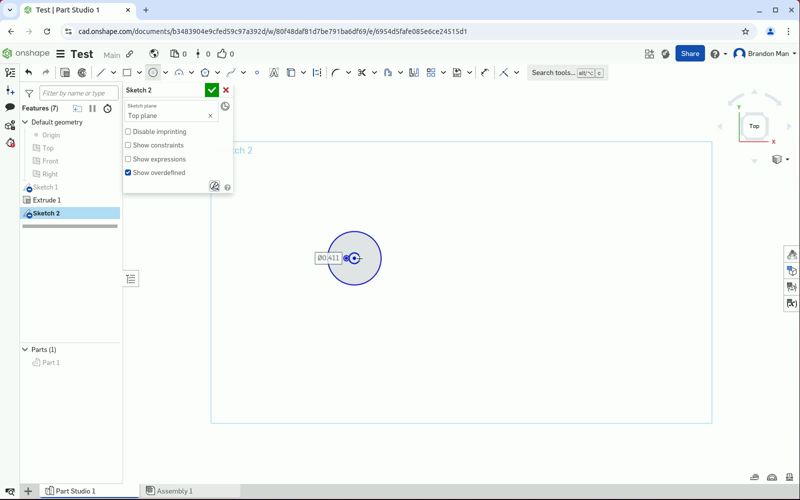
scroll(-6)
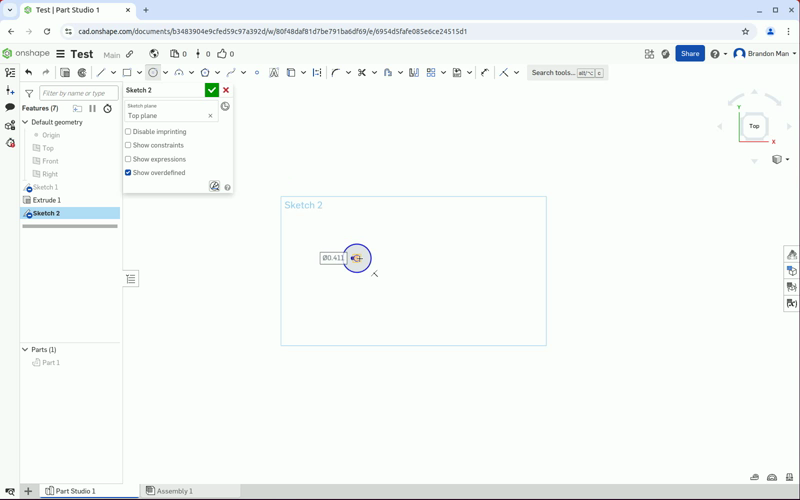
scroll(-6)
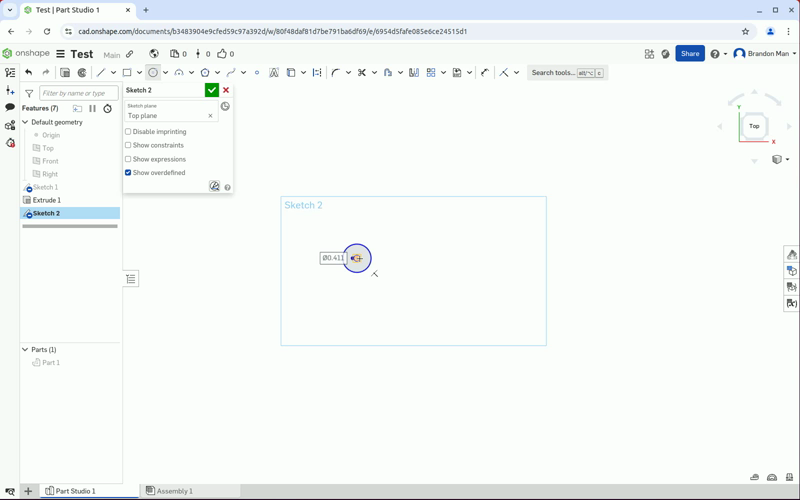
scroll(-6)
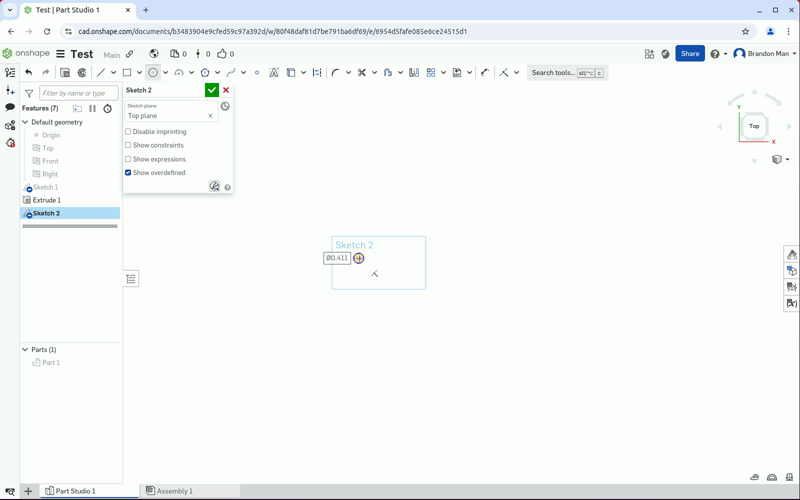
key(esc)
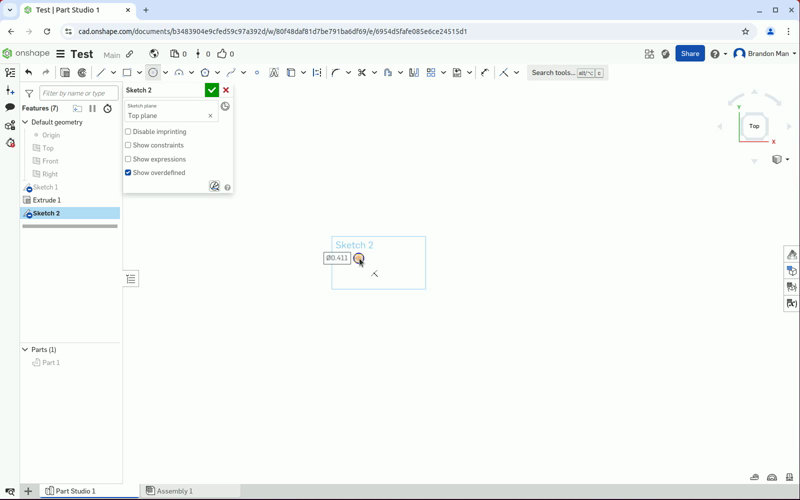
key(c)
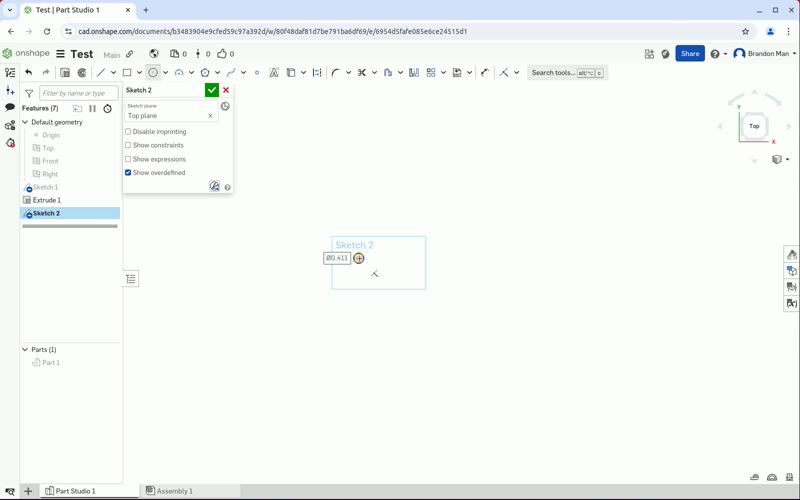
key_down(shift)
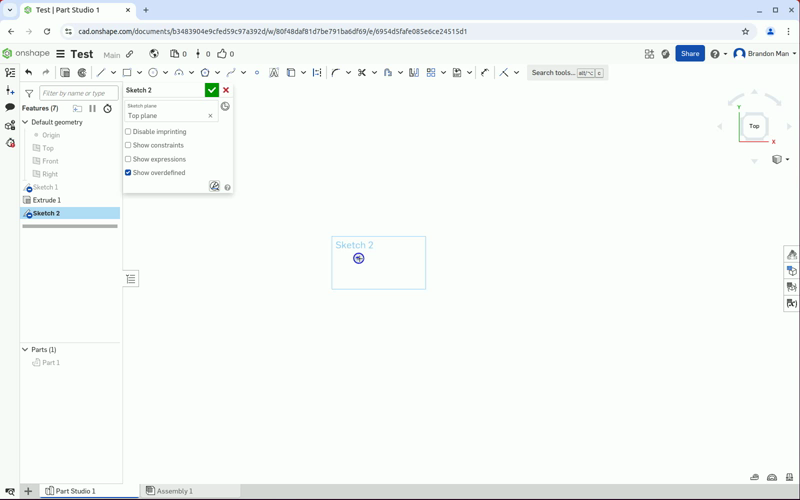
mouse_move(358, 259)
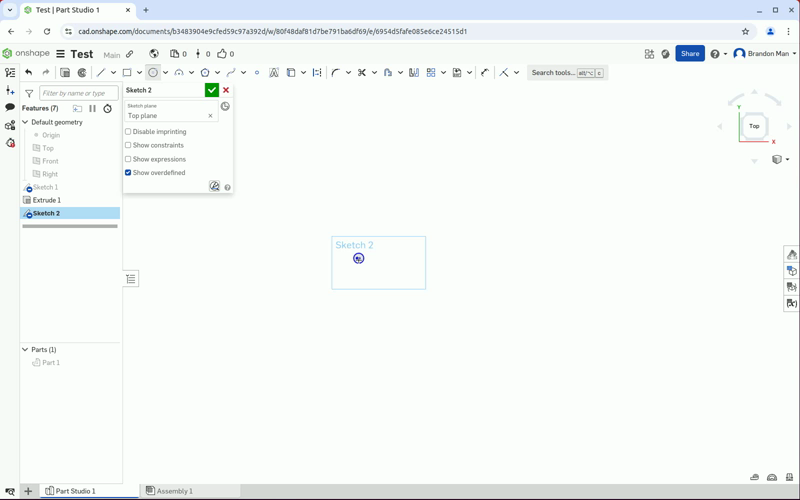
scroll(6)
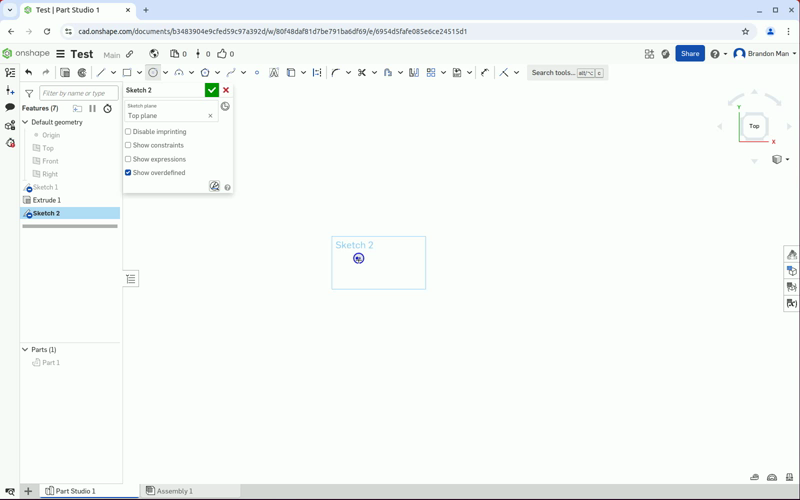
scroll(6)
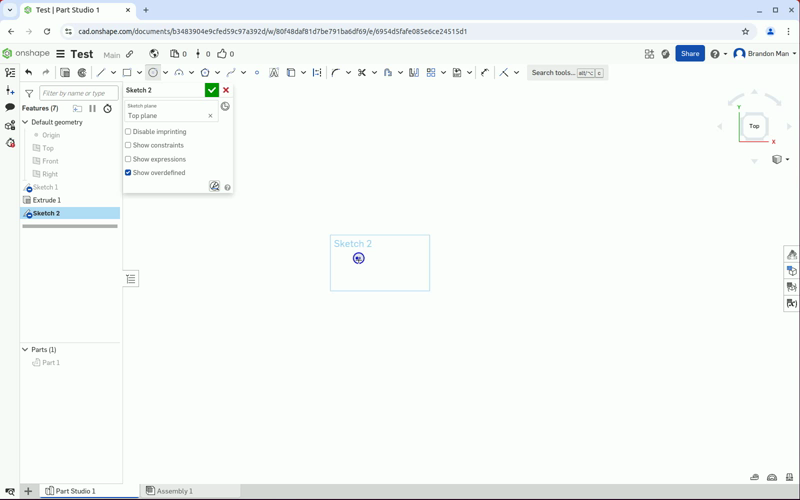
scroll(6)
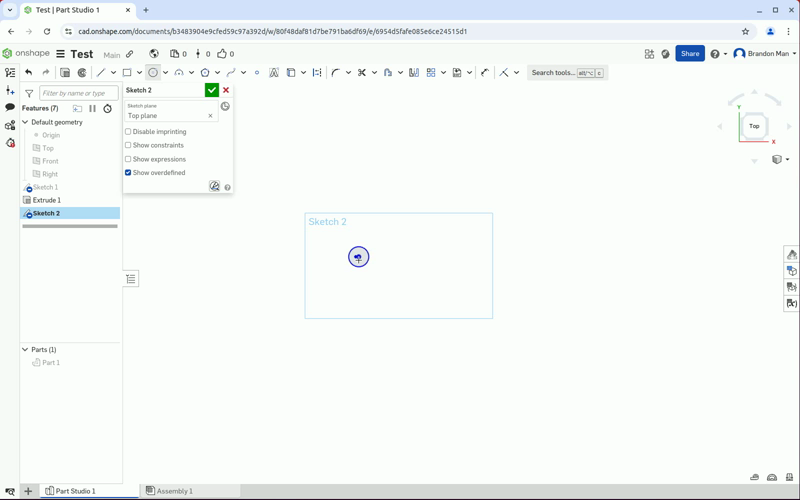
scroll(6)
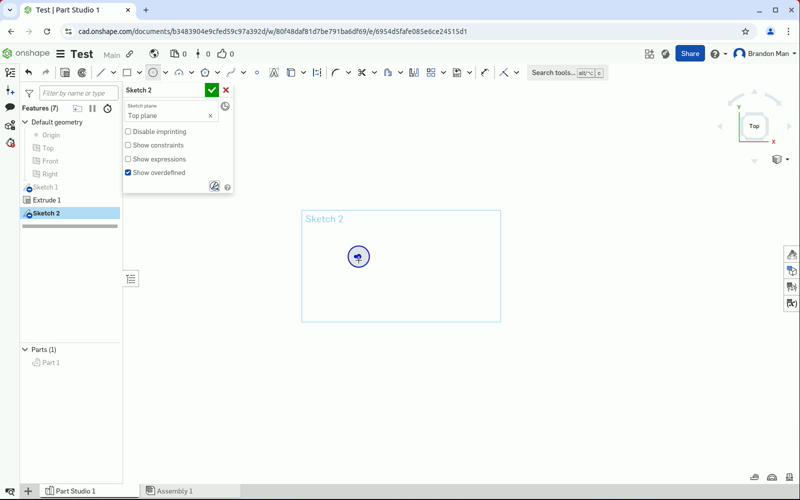
scroll(6)
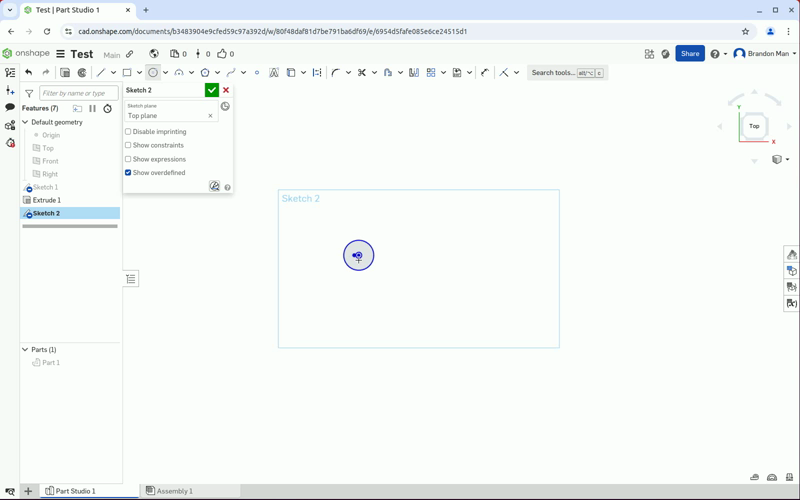
scroll(6)
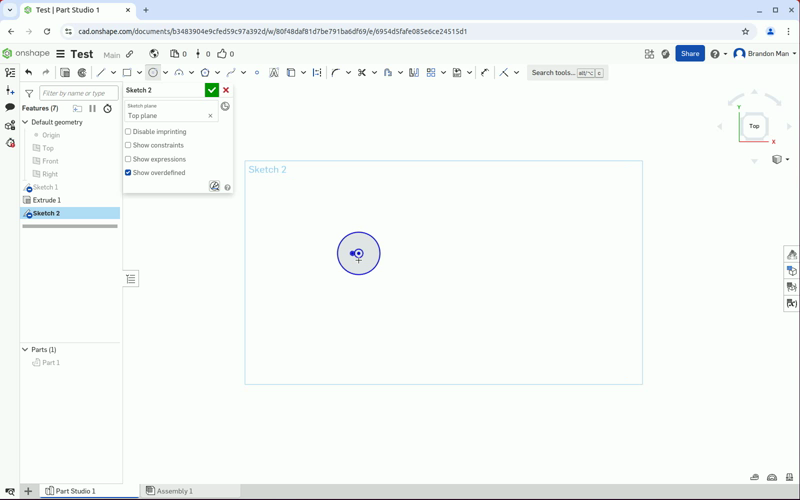
scroll(6)
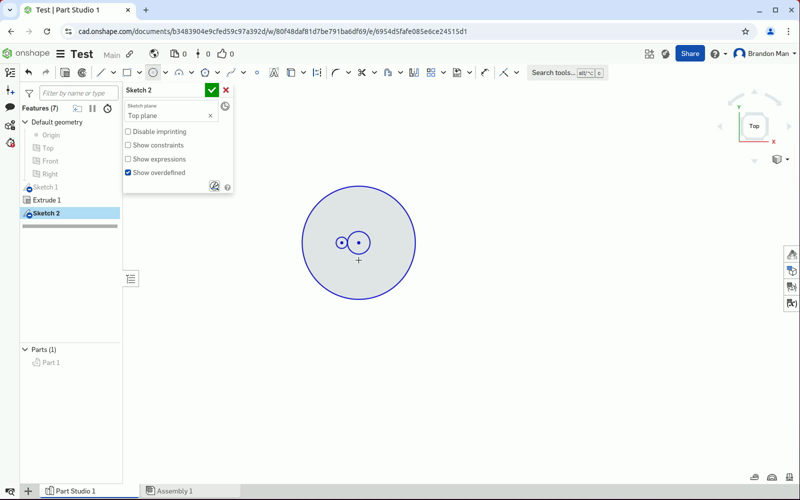
click(358, 259)
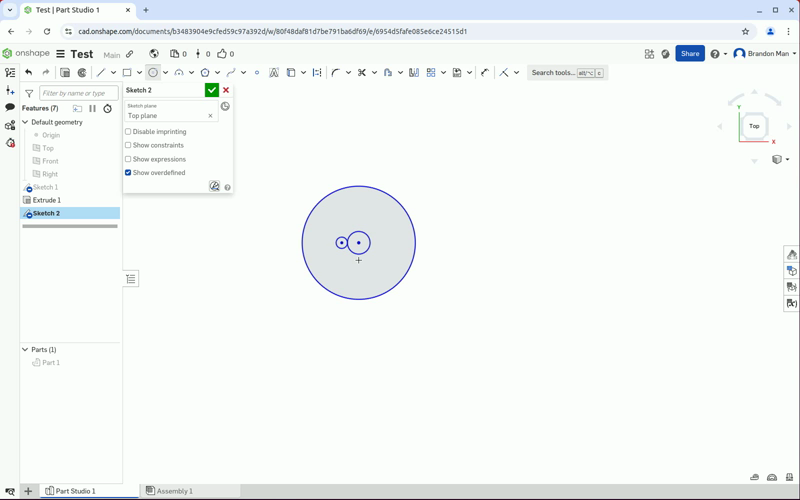
scroll(-6)
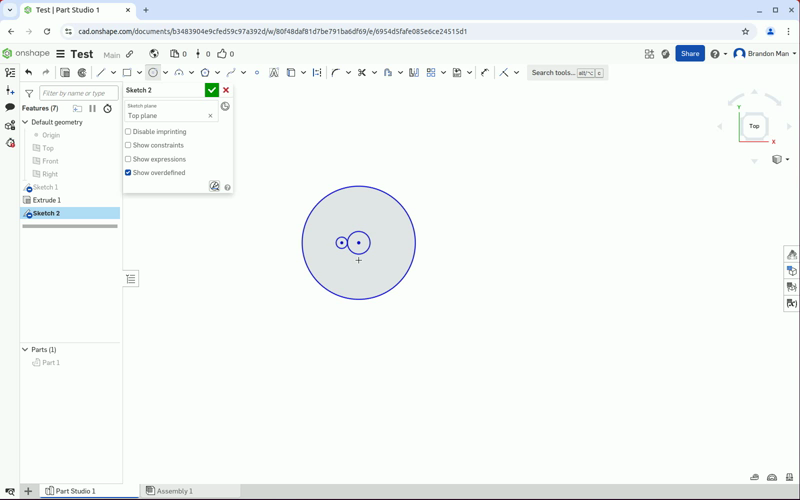
scroll(-6)
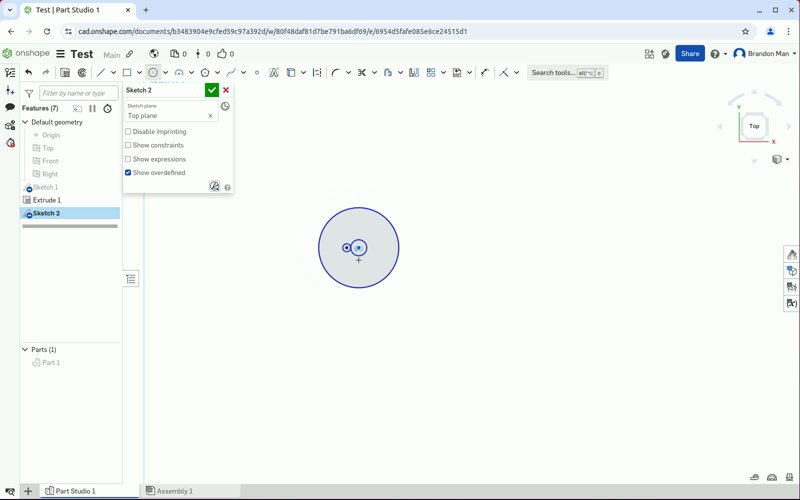
scroll(-6)
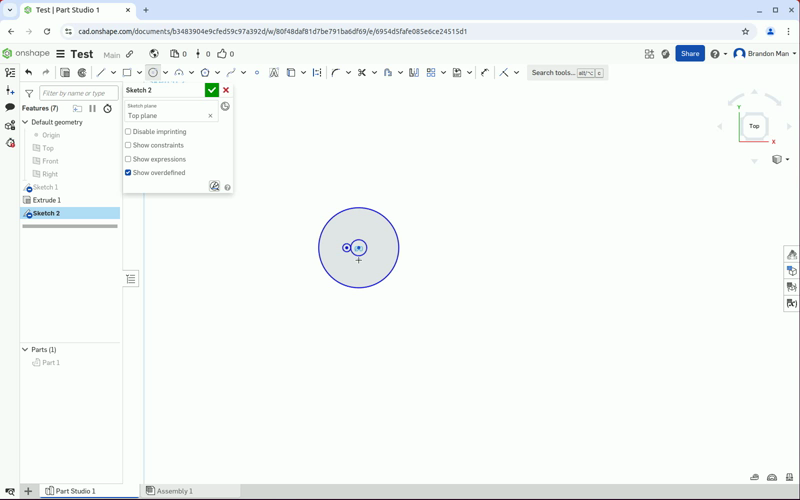
scroll(-6)
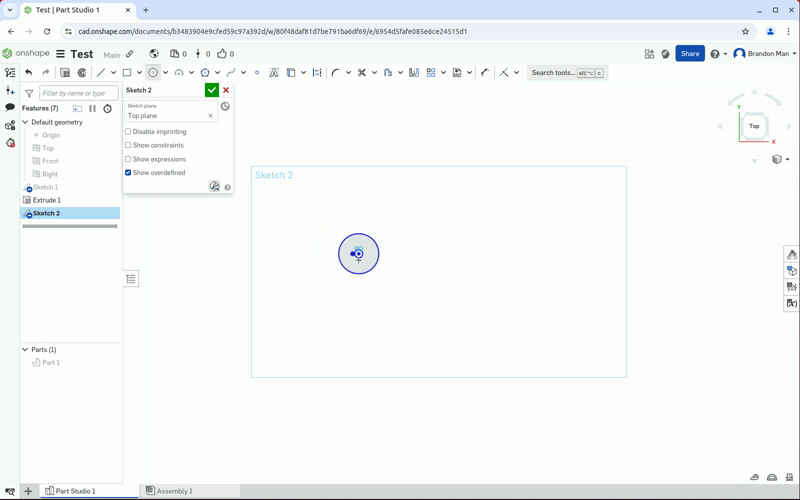
scroll(-6)
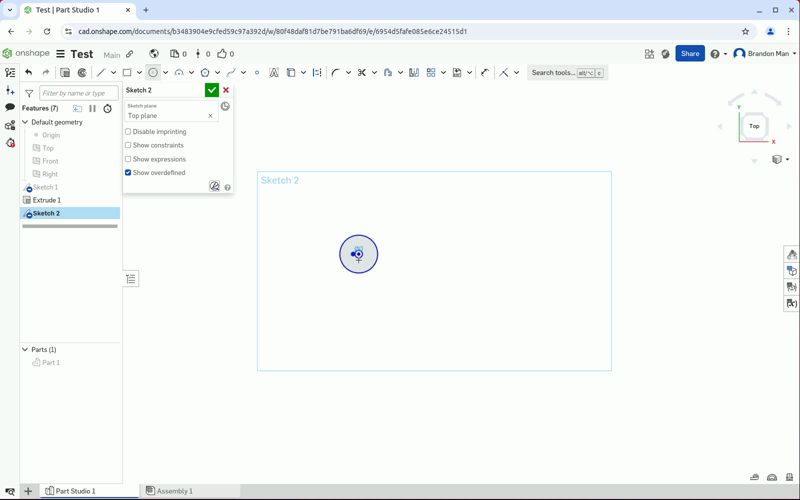
scroll(-6)
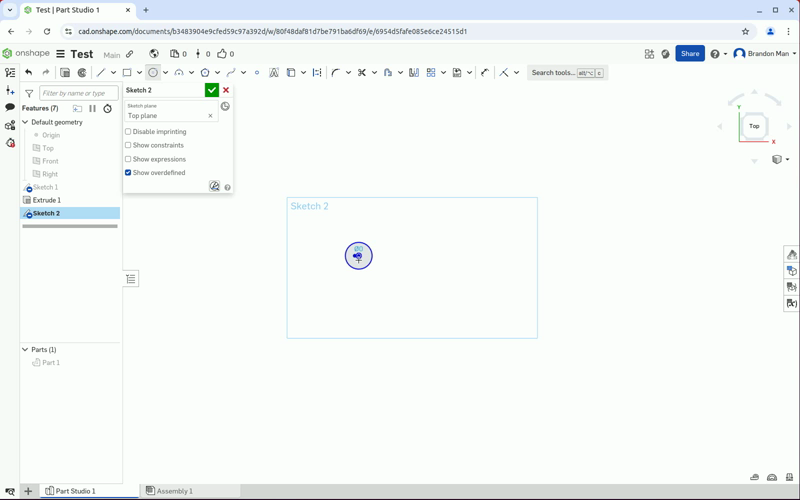
scroll(-6)
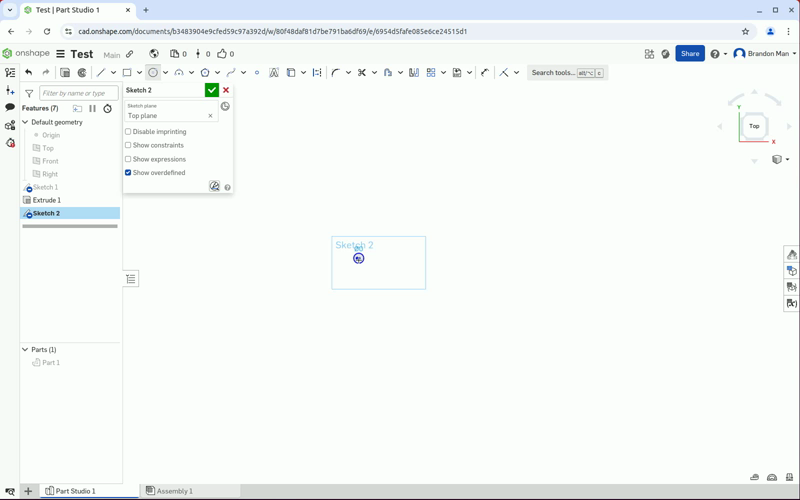
key_up(shift)
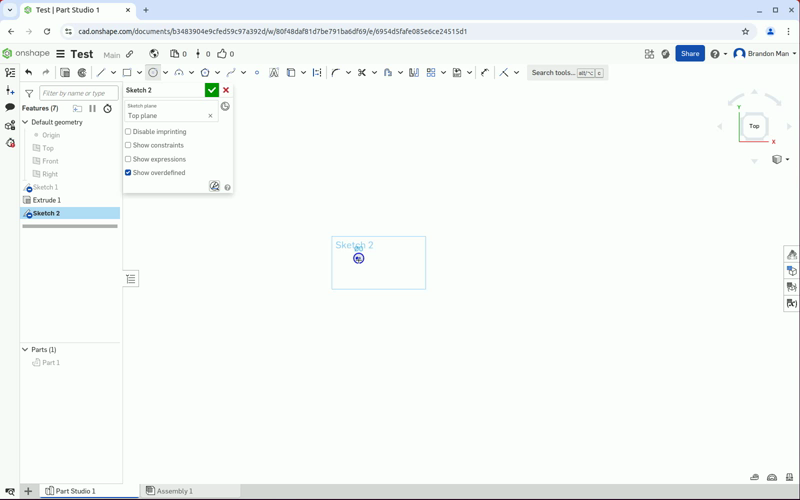
mouse_move(359, 259)
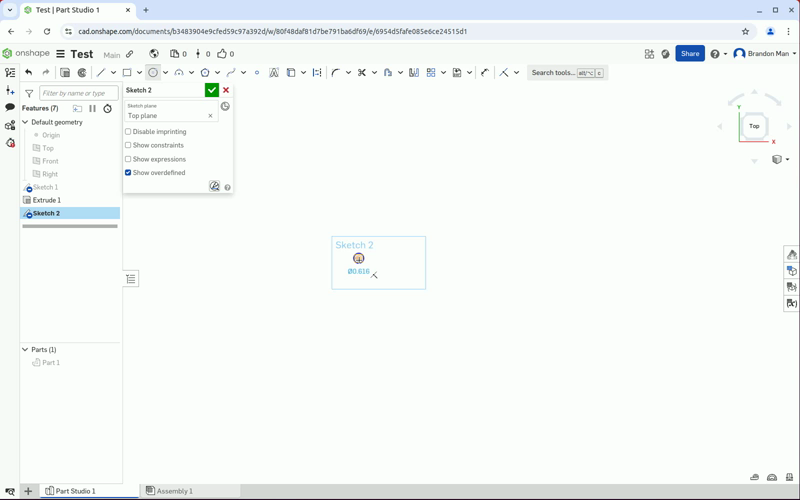
scroll(6)
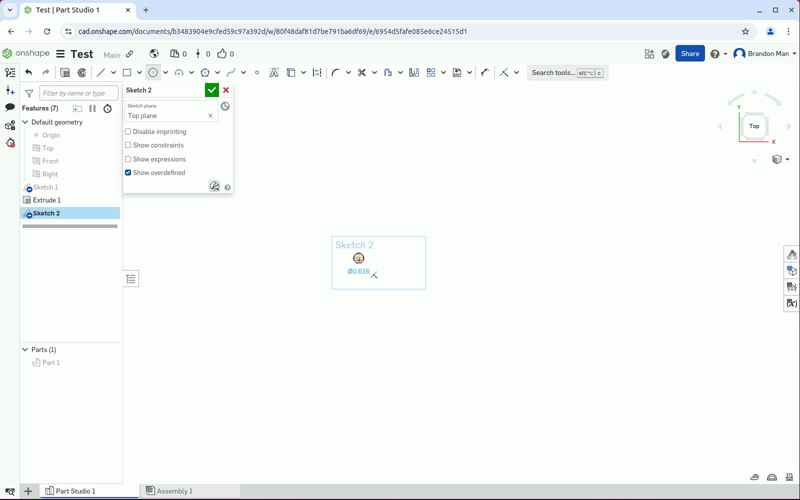
scroll(6)
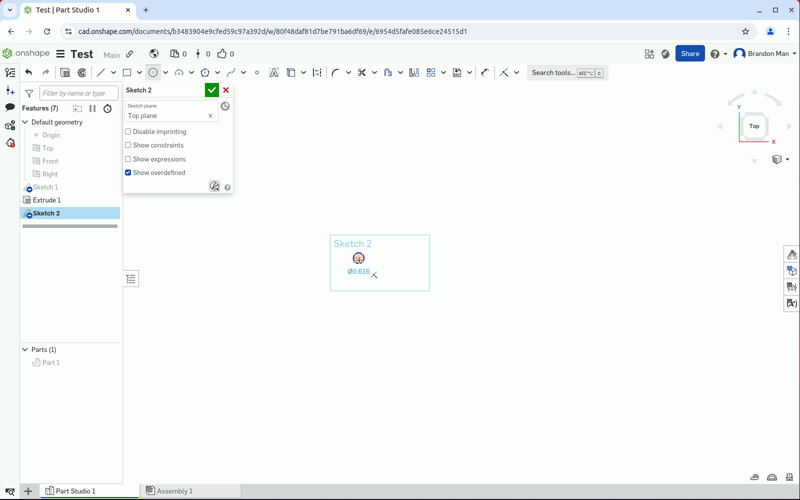
scroll(6)
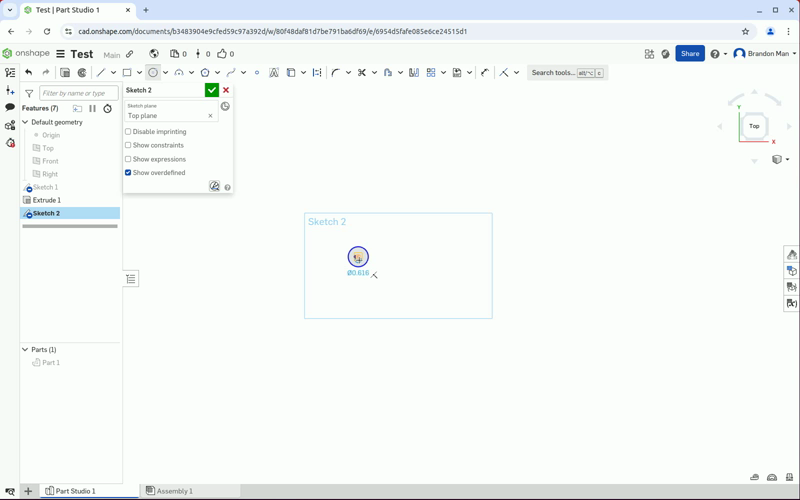
scroll(6)
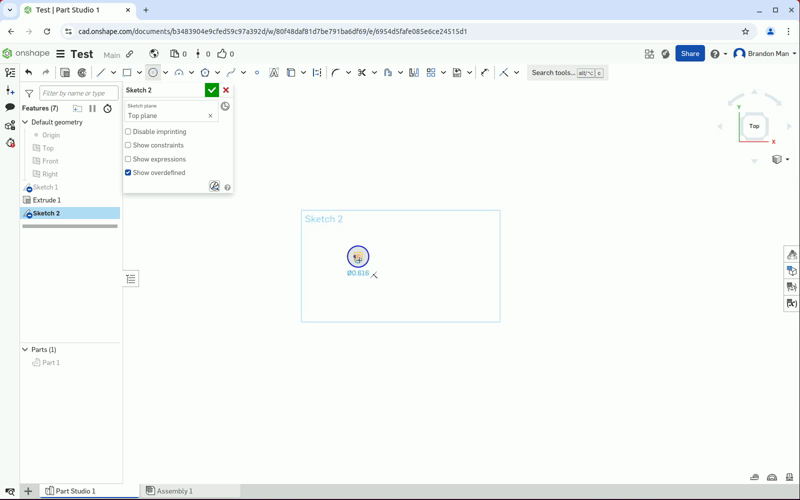
scroll(6)
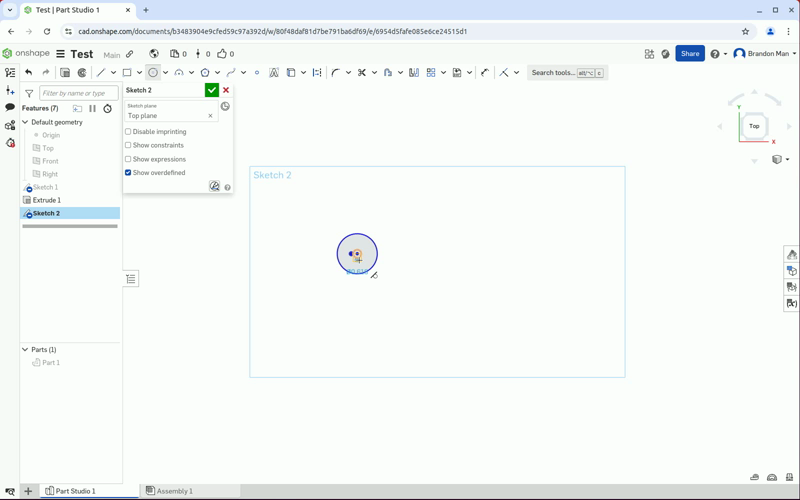
scroll(6)
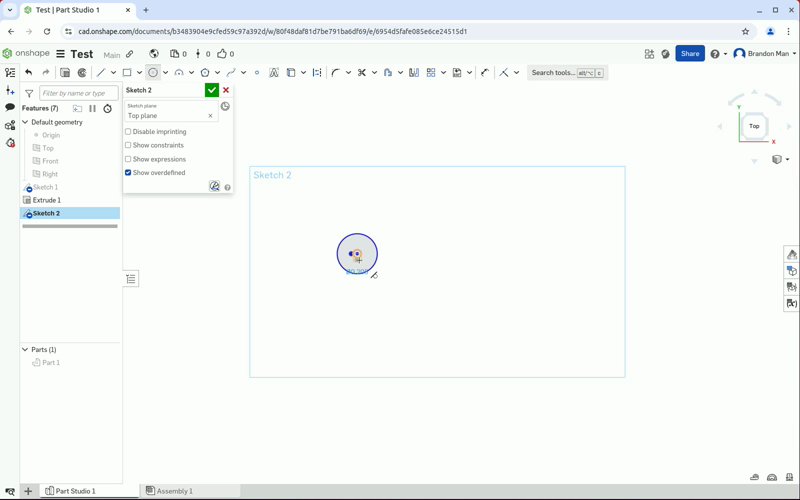
scroll(6)
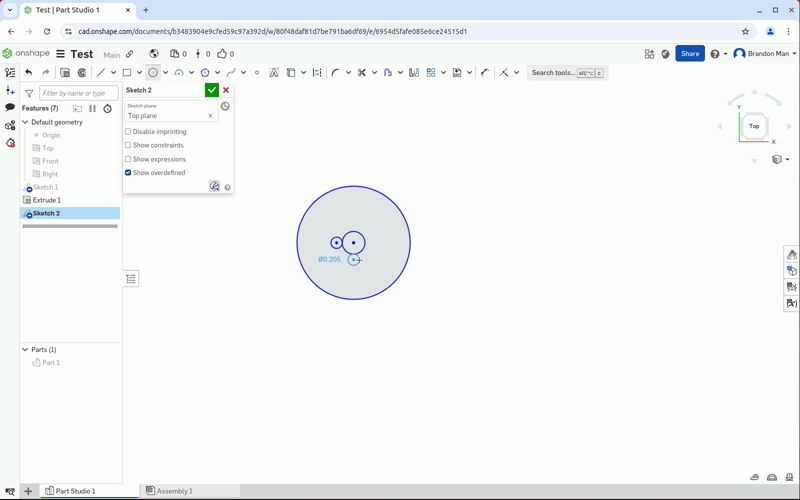
click(359, 259)
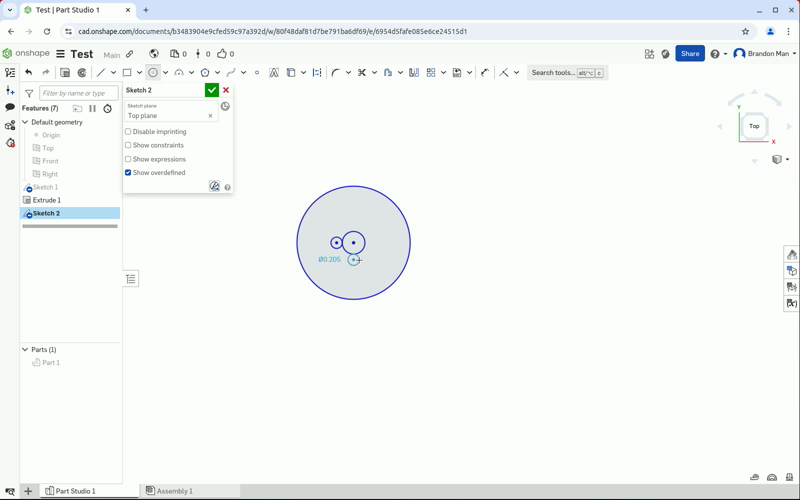
scroll(-6)
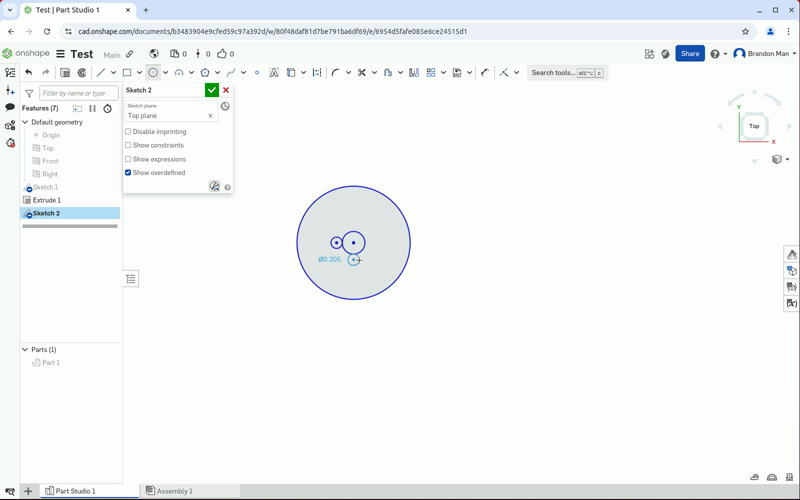
scroll(-6)
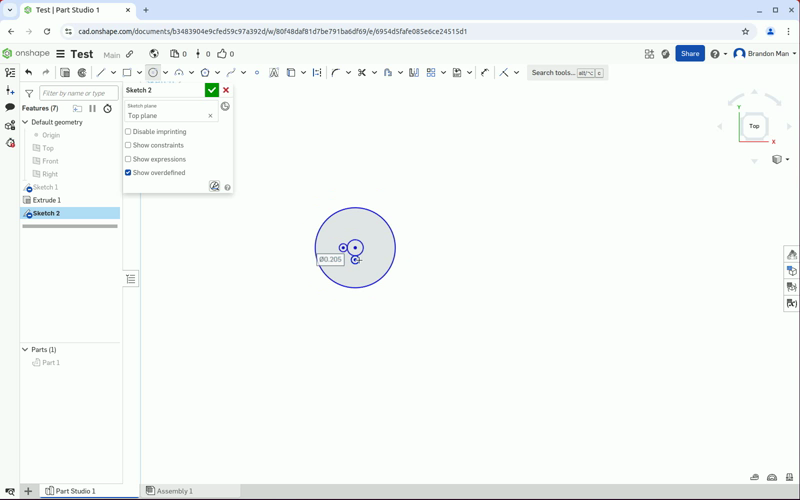
scroll(-6)
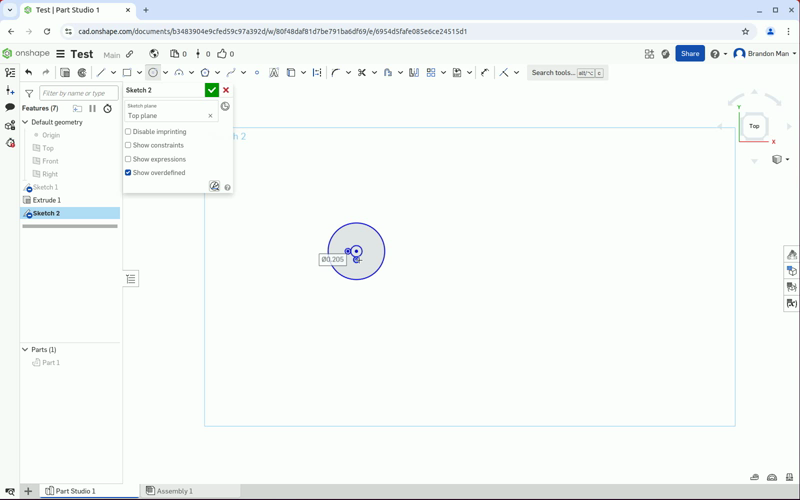
scroll(-6)
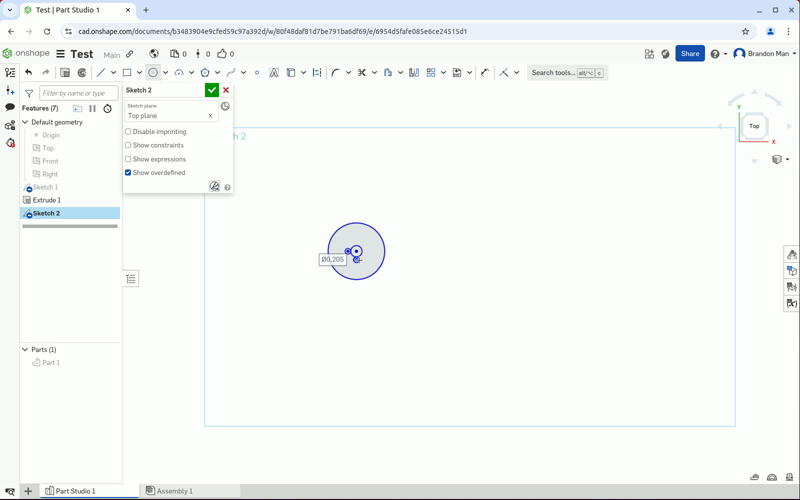
scroll(-6)
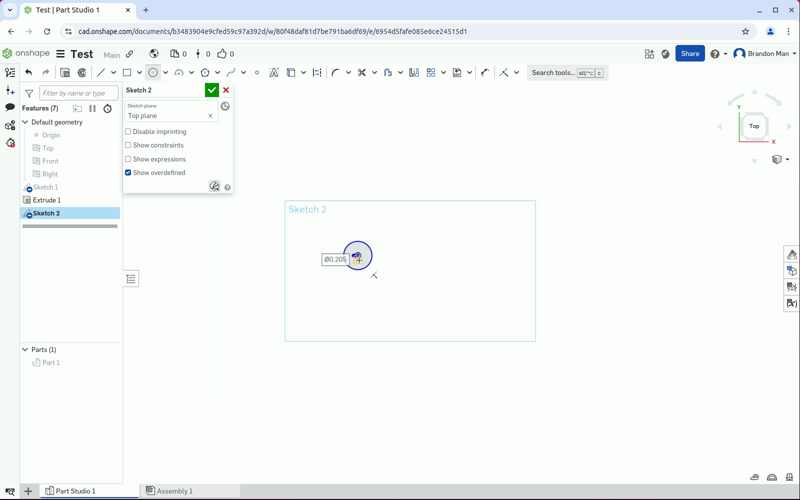
scroll(-6)
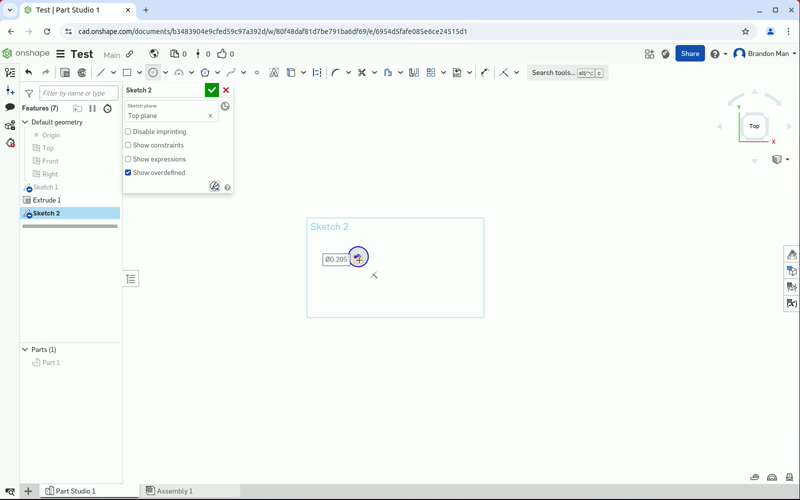
scroll(-6)
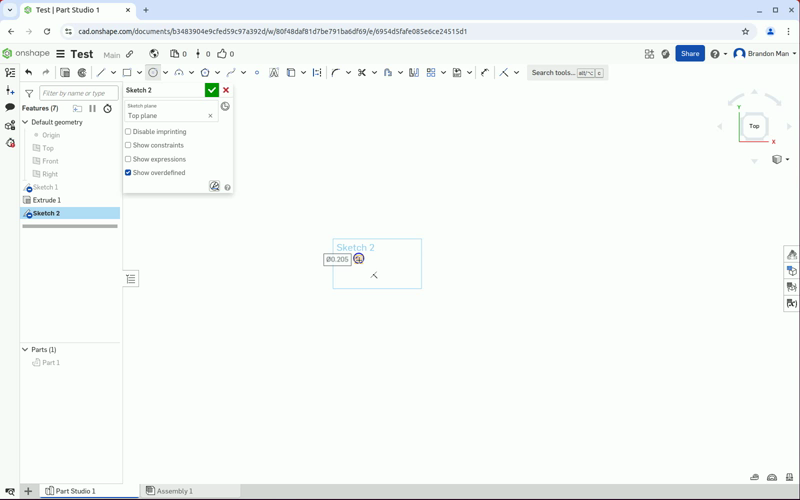
key(esc)
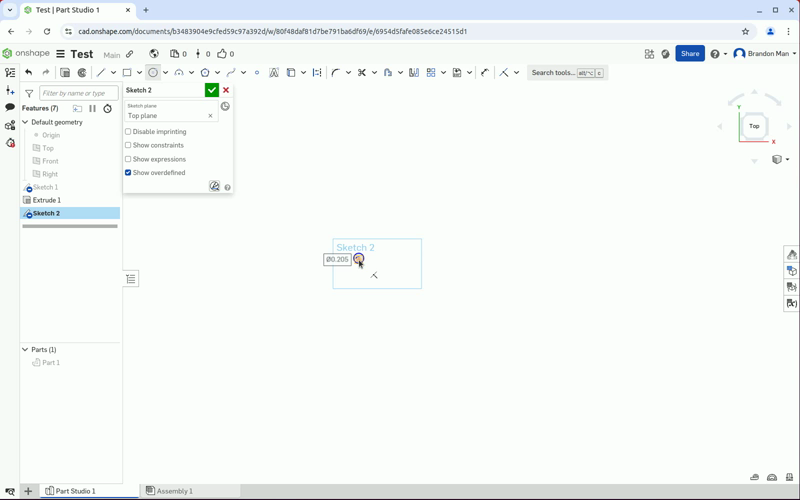
key(c)
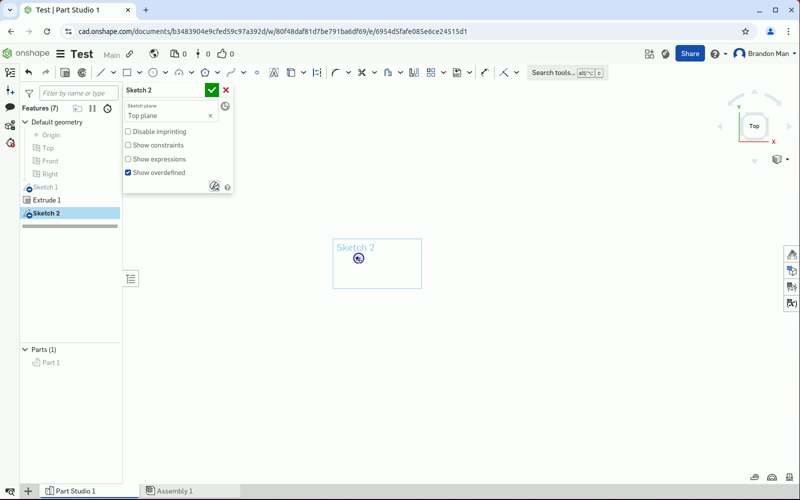
key_down(shift)
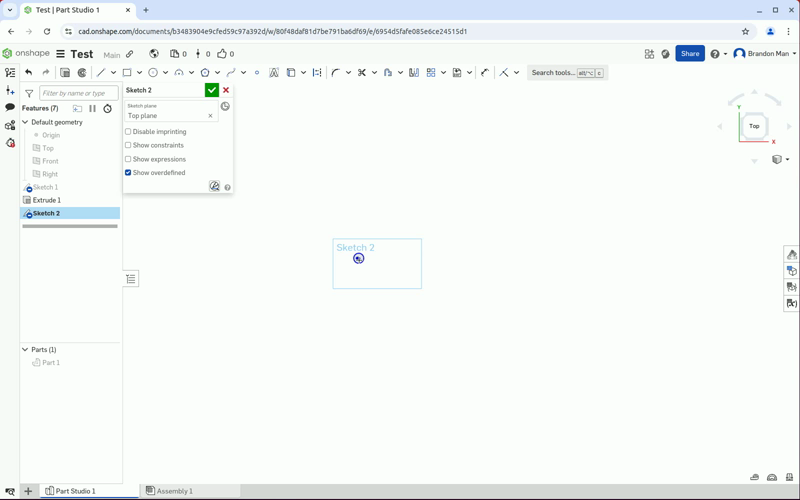
mouse_move(358, 256)
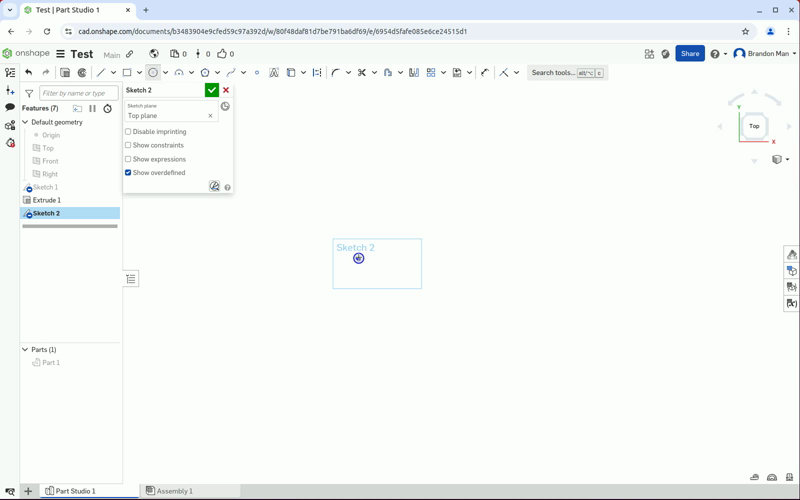
scroll(6)
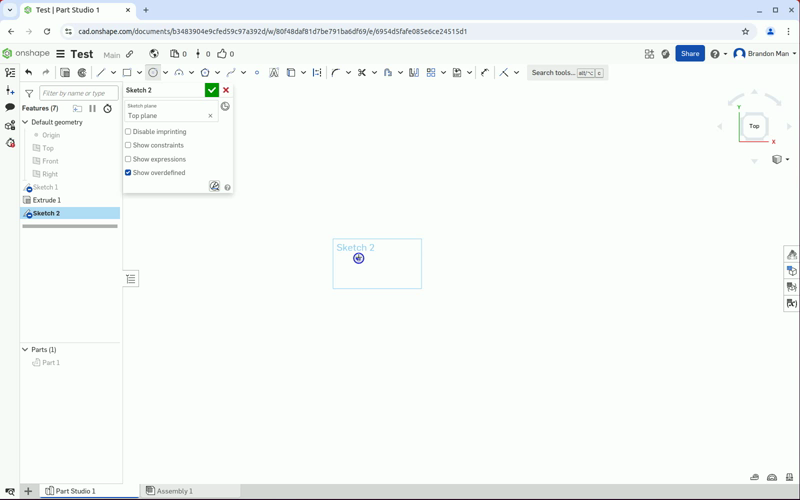
scroll(6)
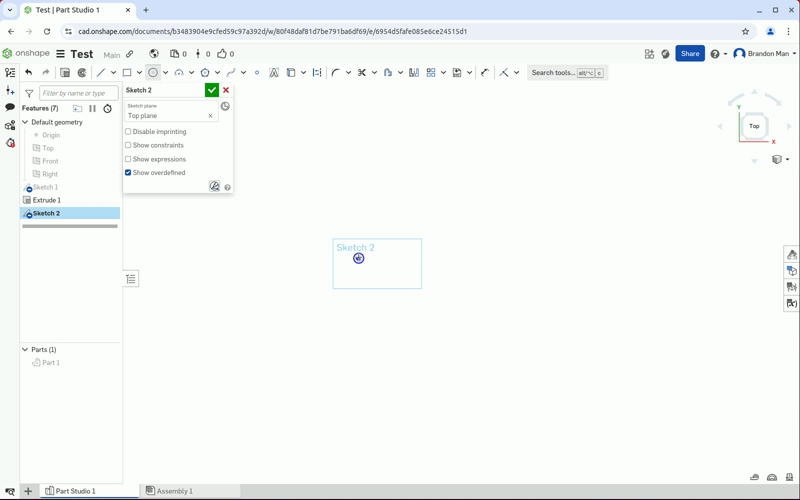
scroll(6)
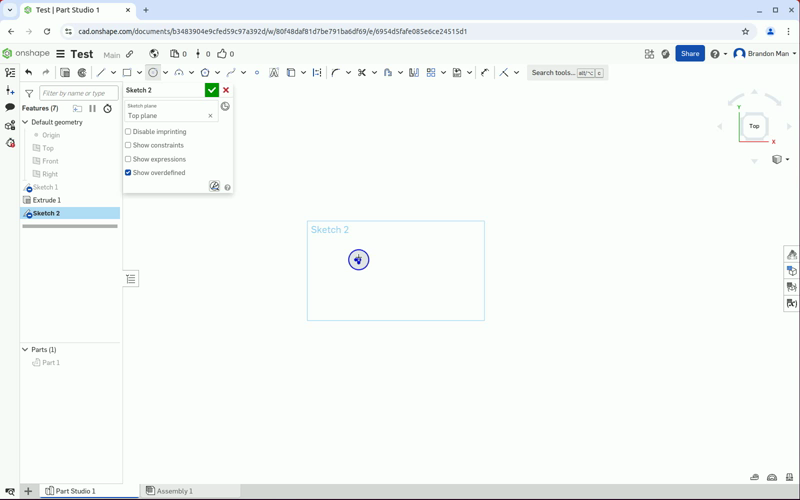
scroll(6)
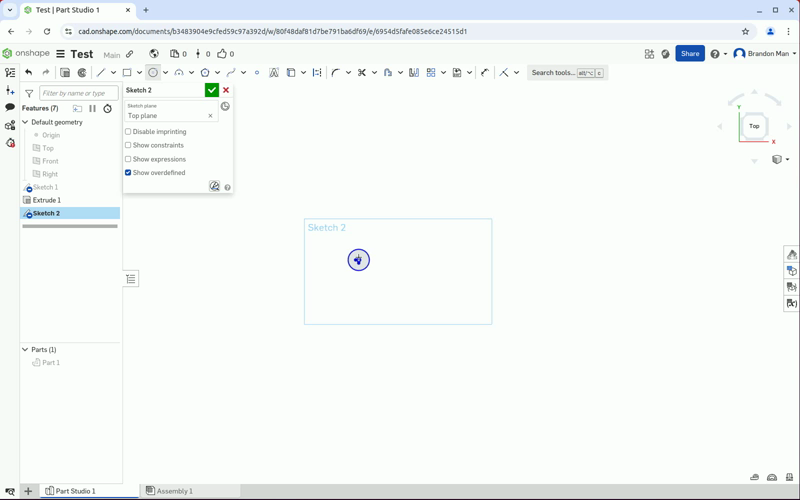
scroll(6)
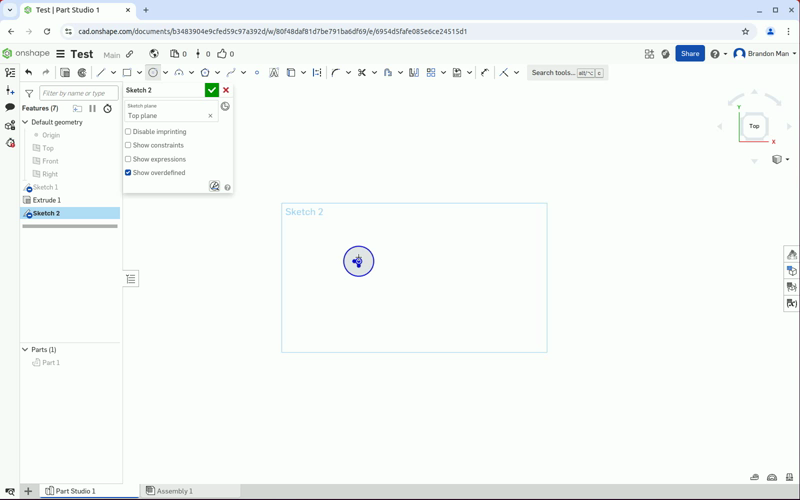
scroll(6)
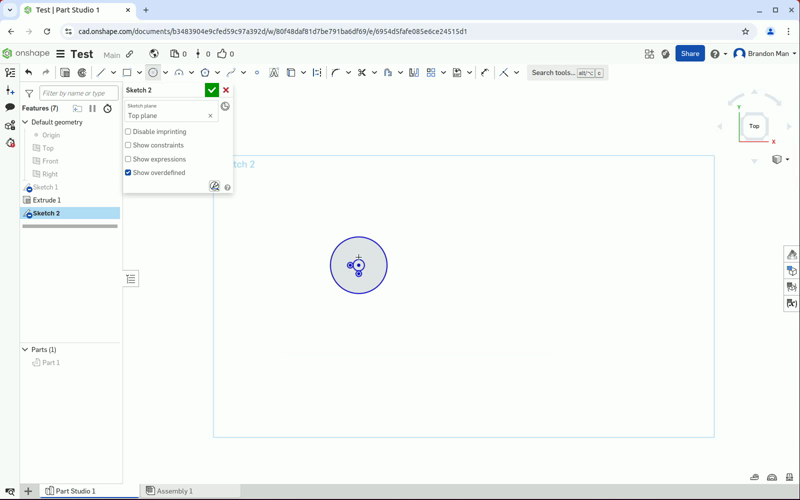
scroll(6)
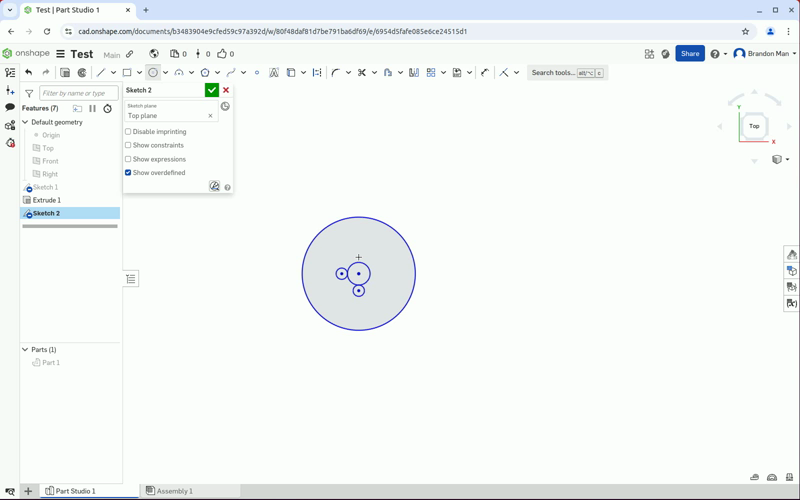
click(358, 256)
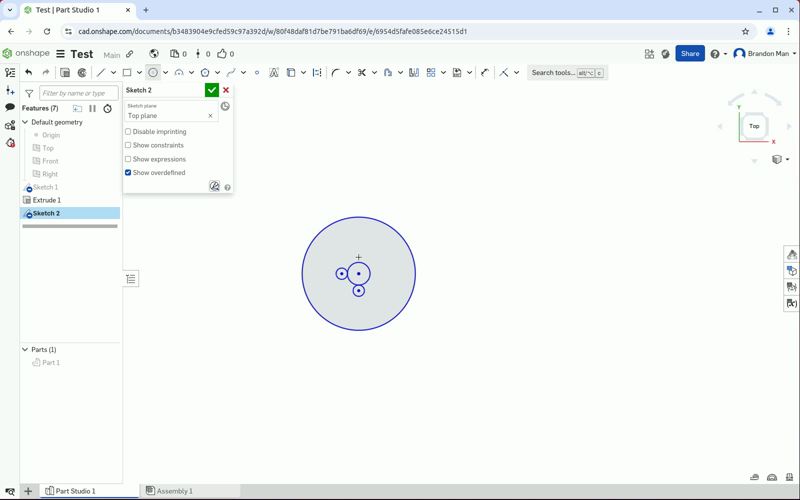
scroll(-6)
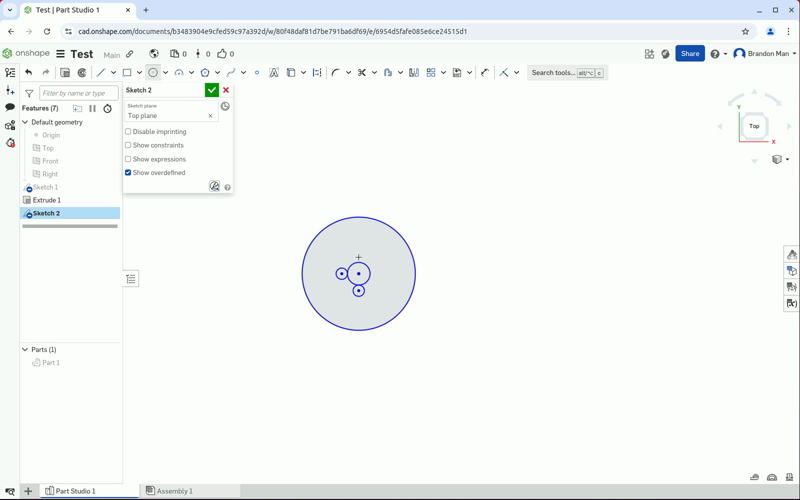
scroll(-6)
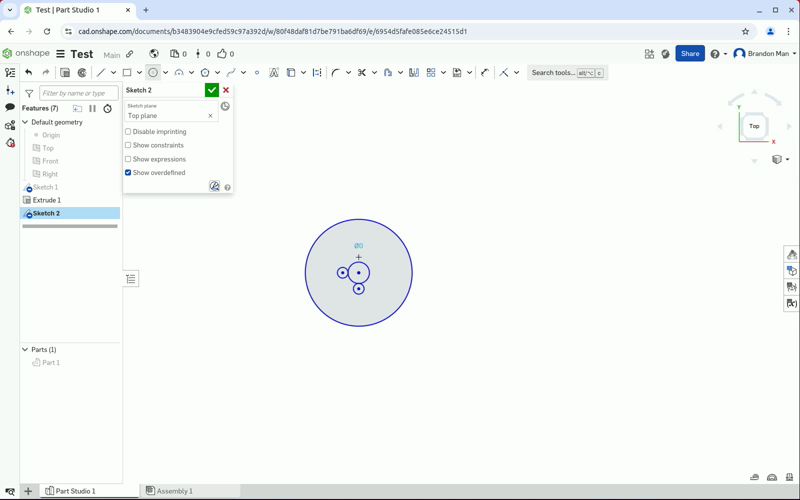
scroll(-6)
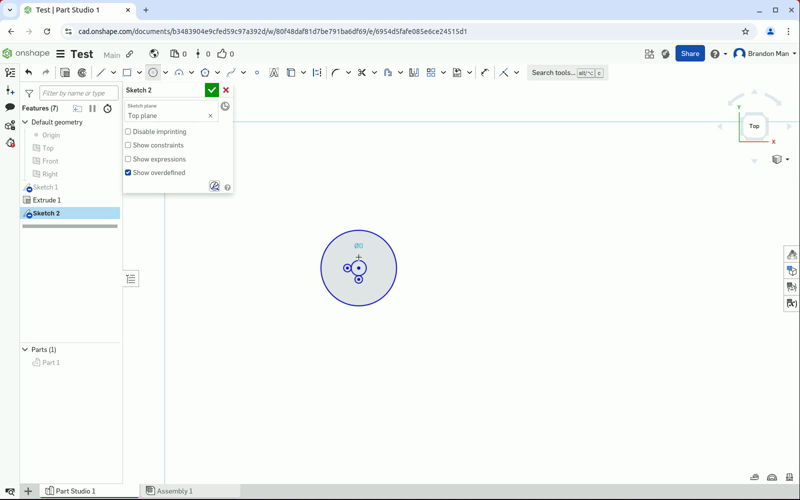
scroll(-6)
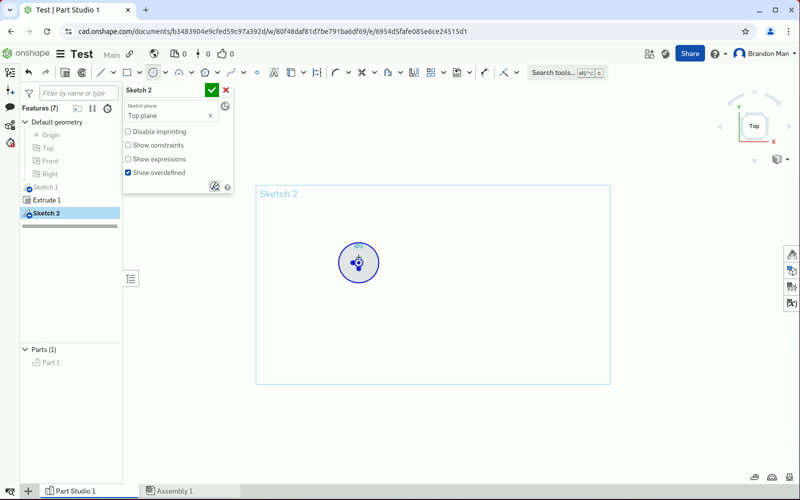
scroll(-6)
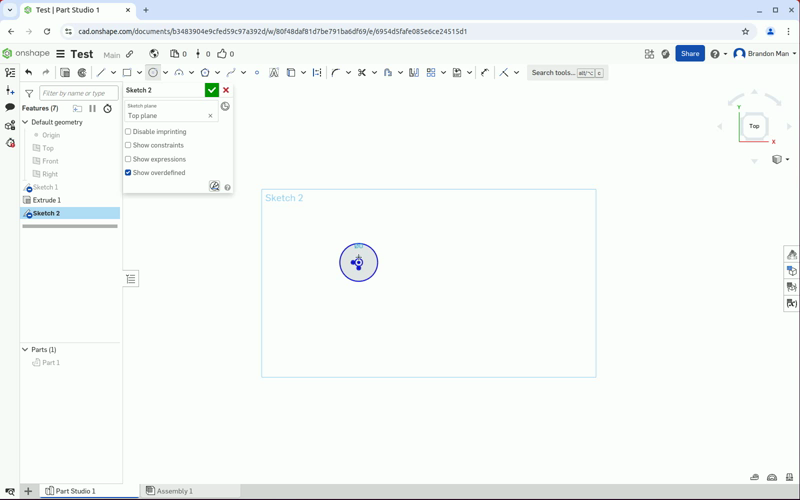
scroll(-6)
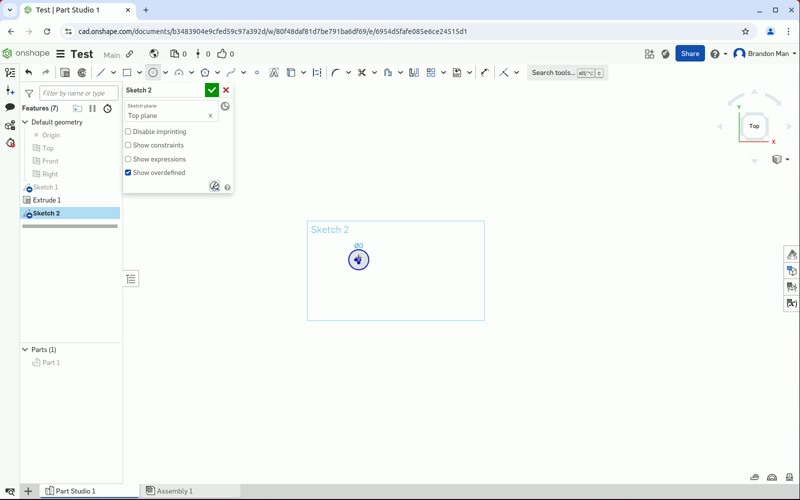
scroll(-6)
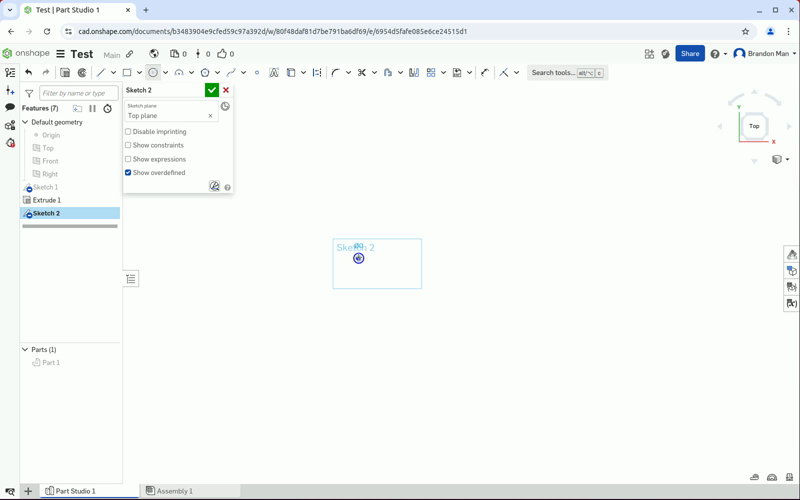
key_up(shift)
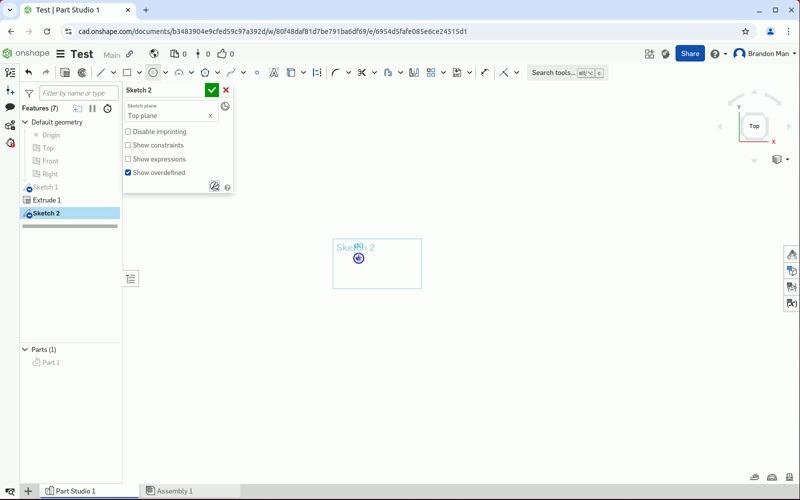
mouse_move(359, 256)
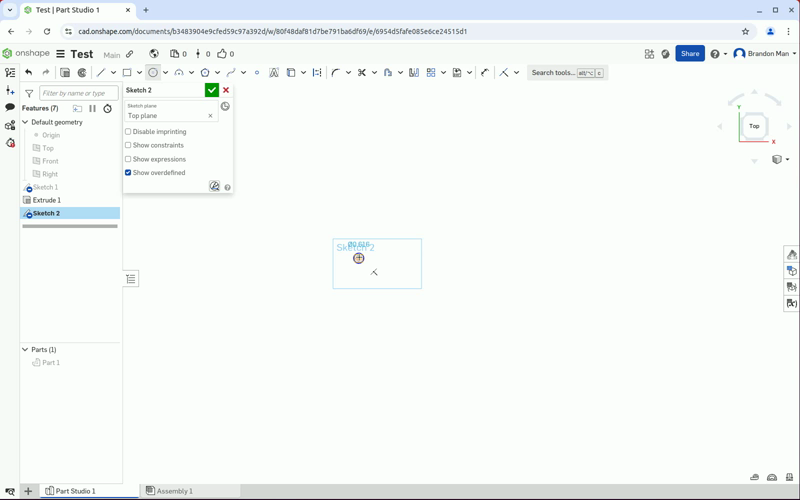
scroll(6)
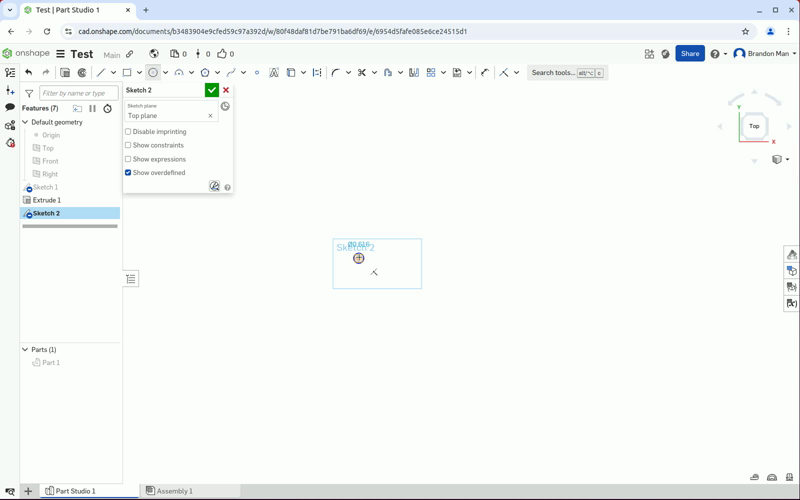
scroll(6)
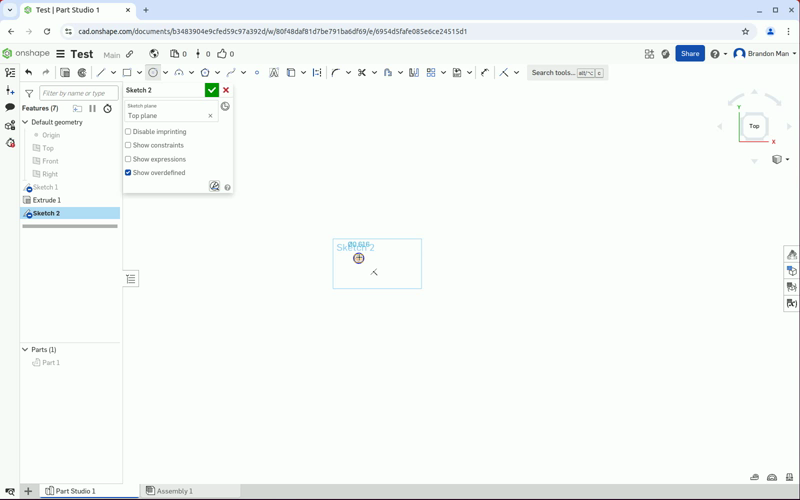
scroll(6)
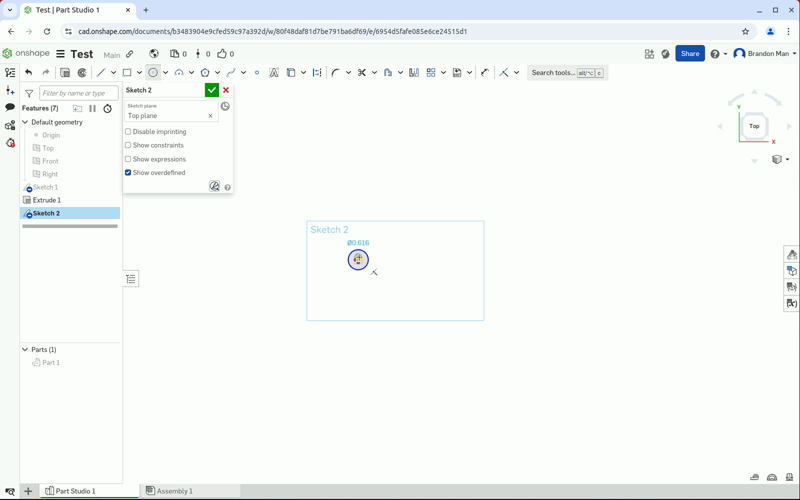
scroll(6)
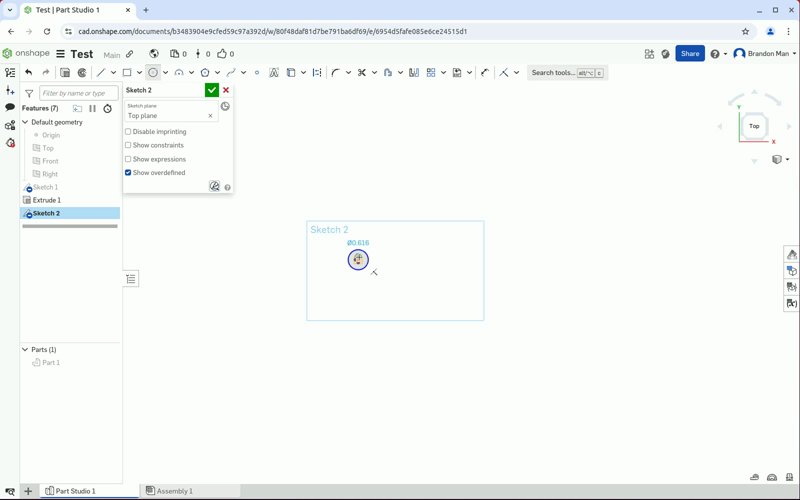
scroll(6)
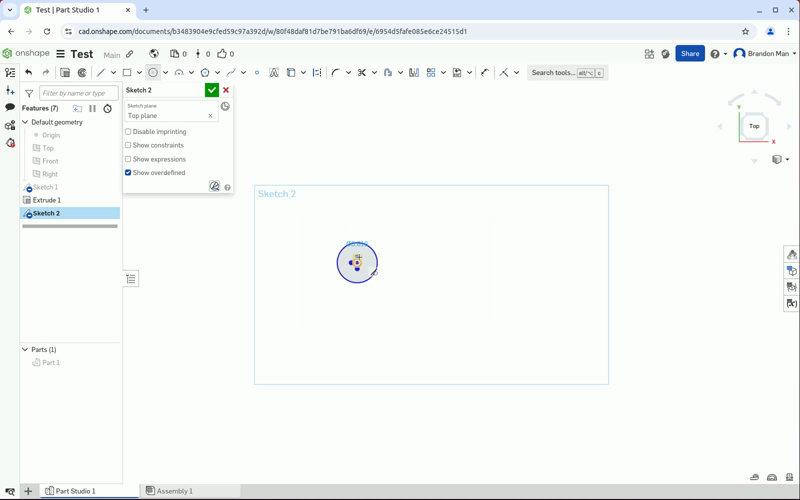
scroll(6)
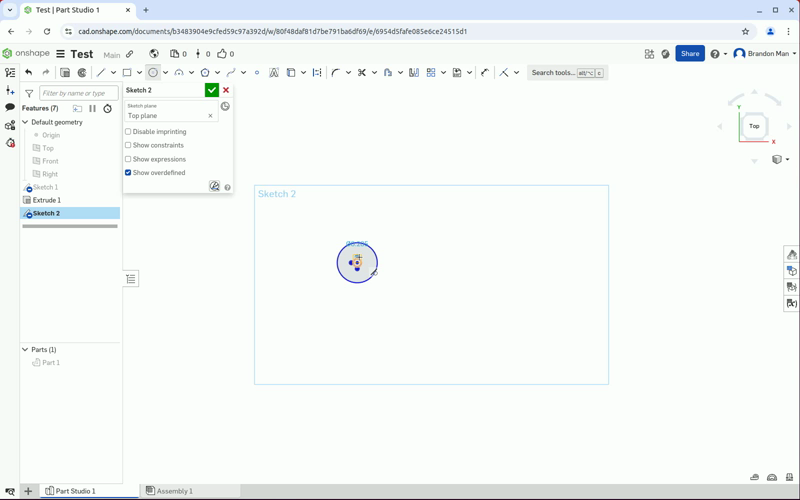
scroll(6)
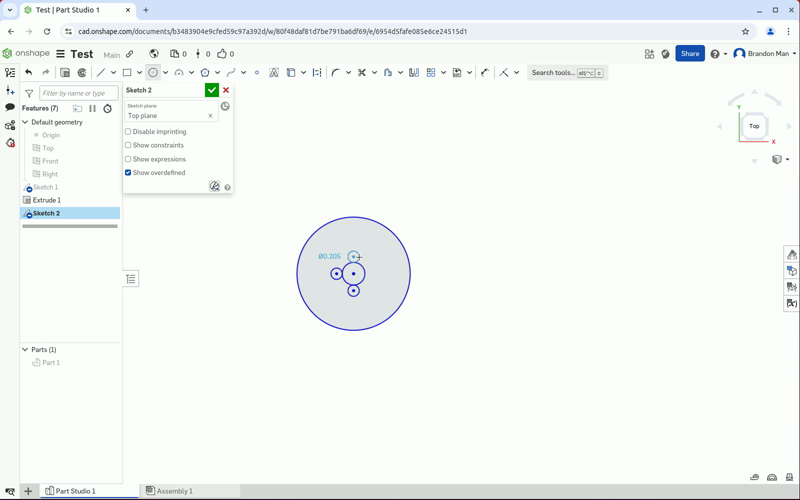
click(359, 256)
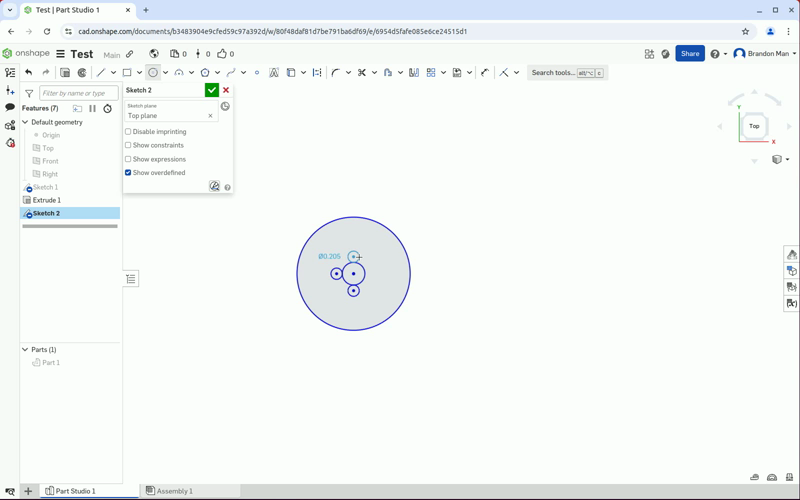
scroll(-6)
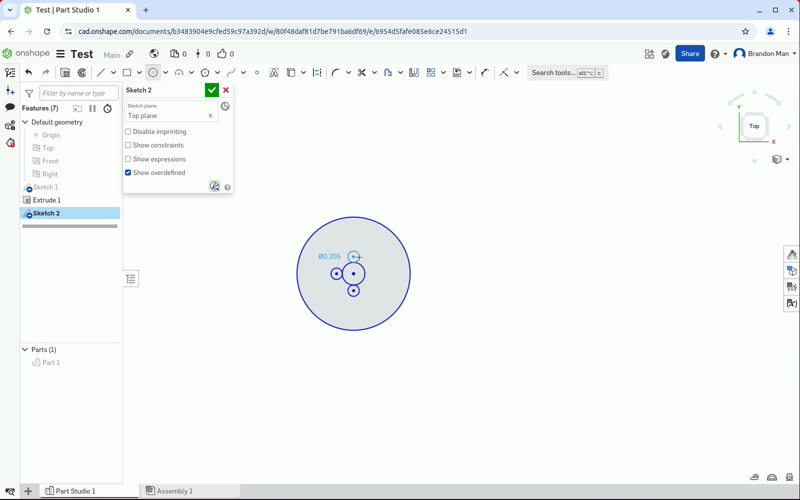
scroll(-6)
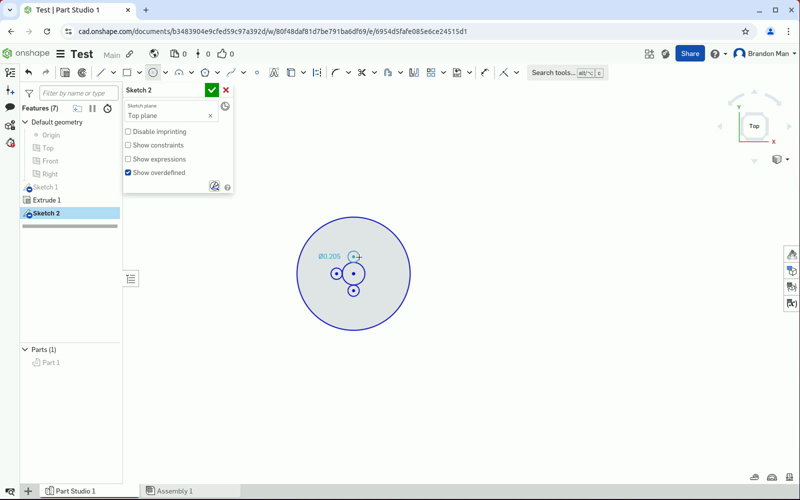
scroll(-6)
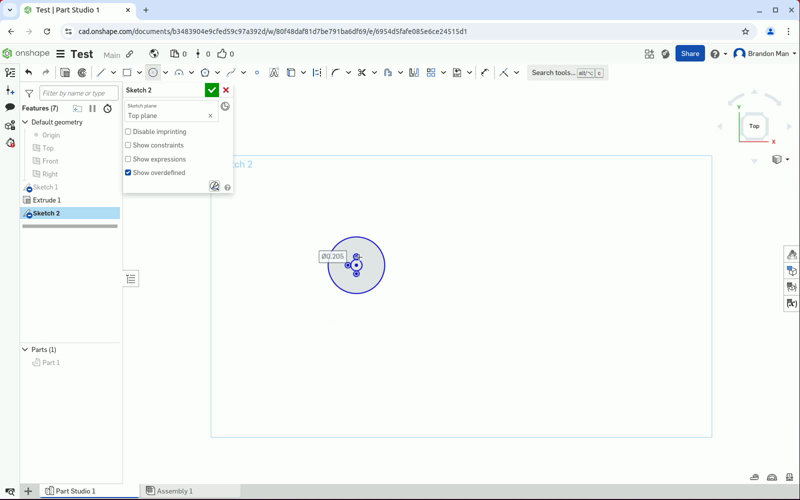
scroll(-6)
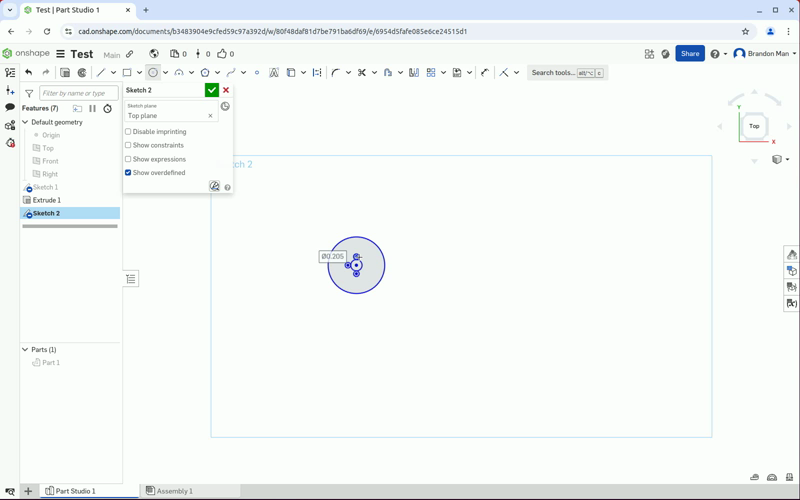
scroll(-6)
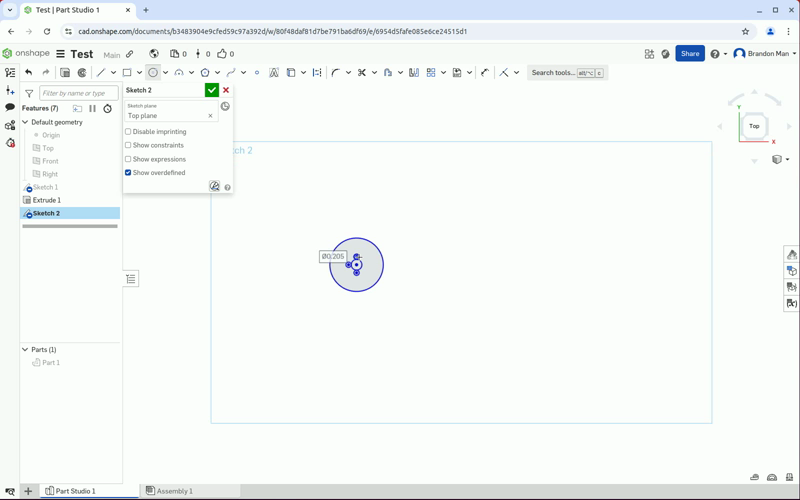
scroll(-6)
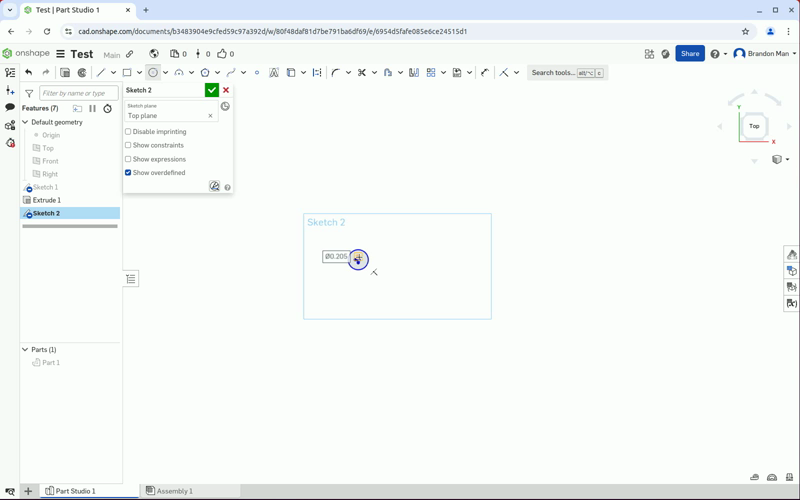
scroll(-6)
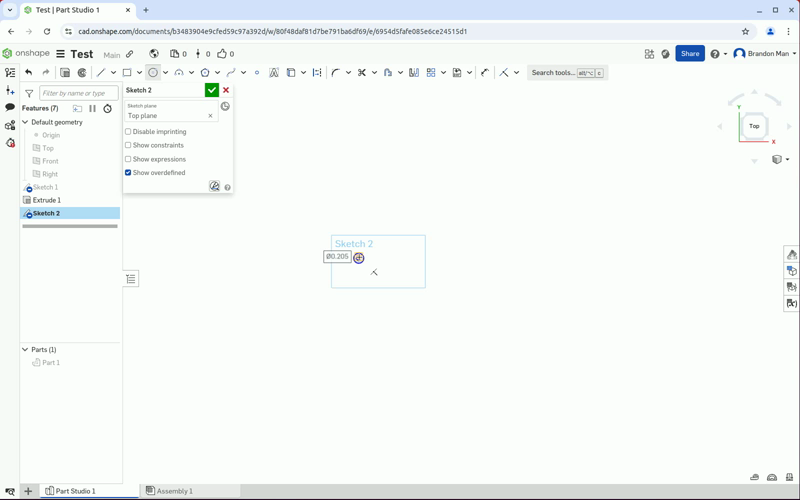
key(esc)
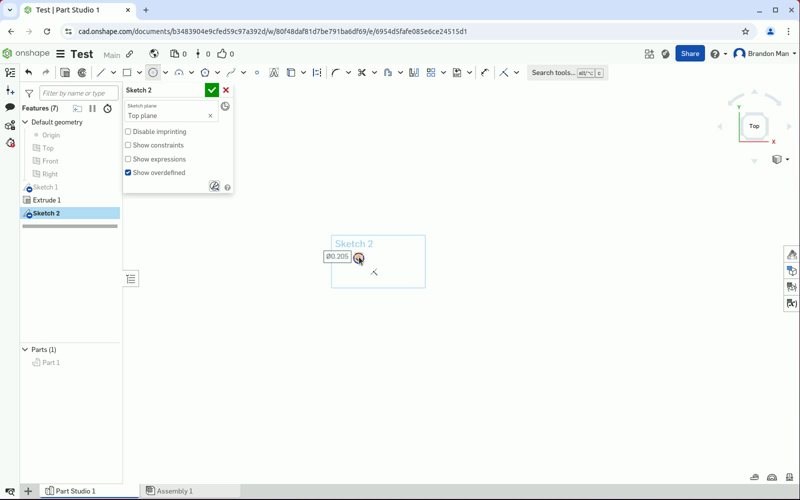
key(c)
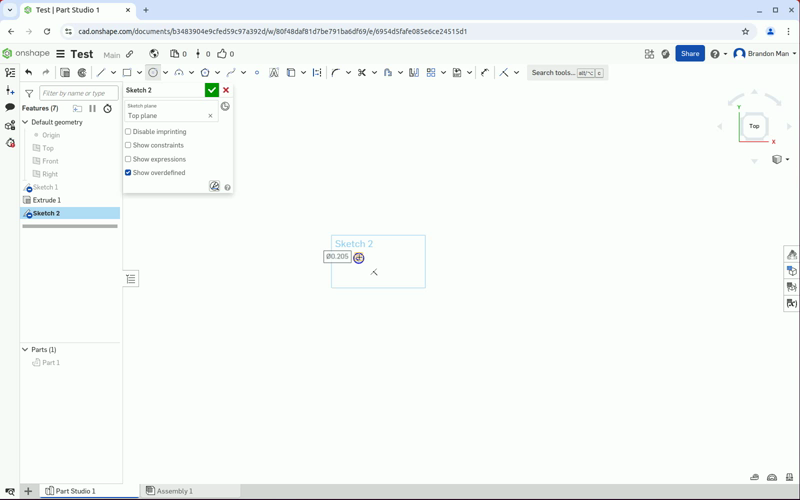
key_down(shift)
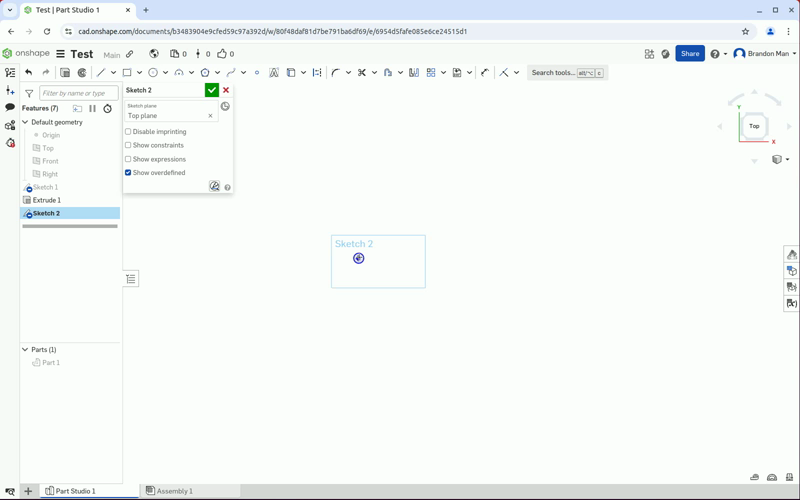
mouse_move(360, 258)
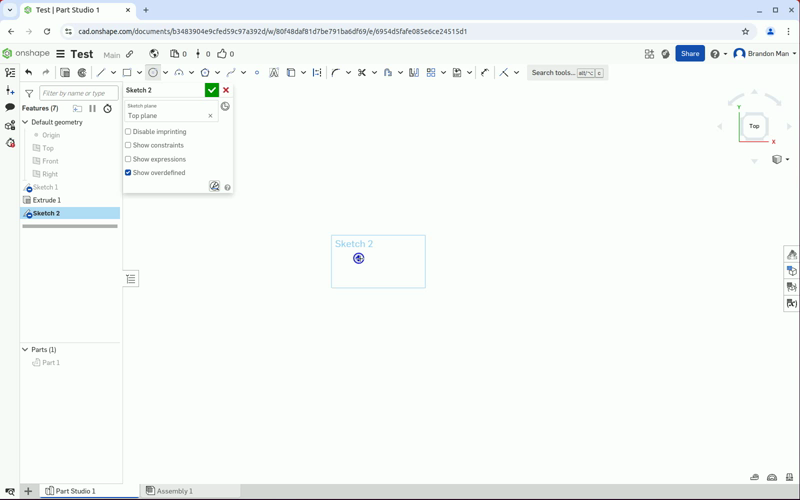
scroll(6)
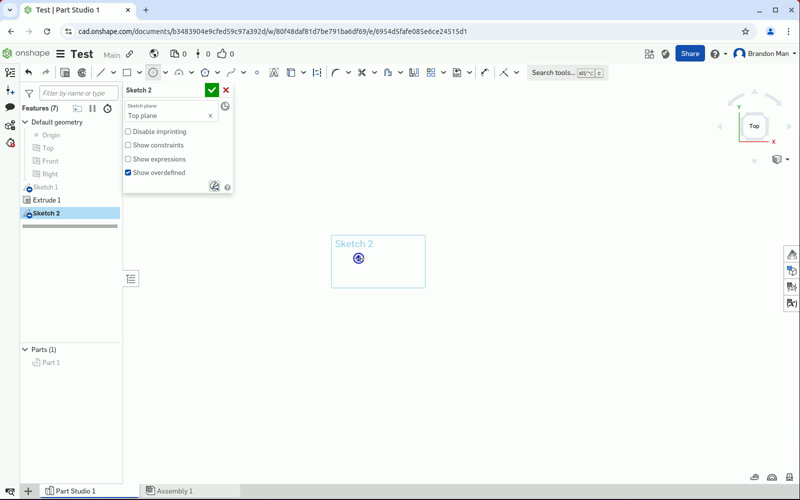
scroll(6)
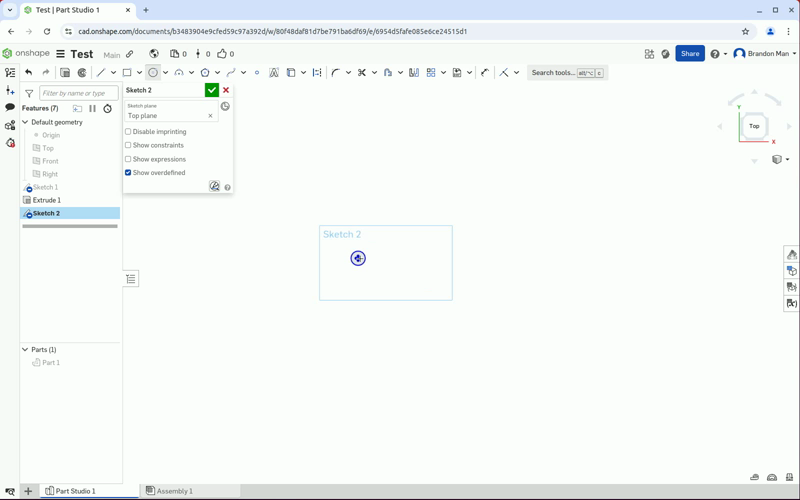
scroll(6)
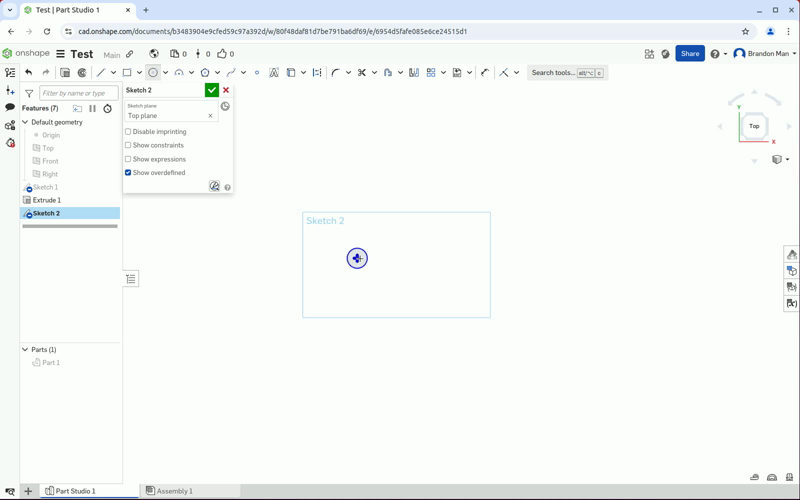
scroll(6)
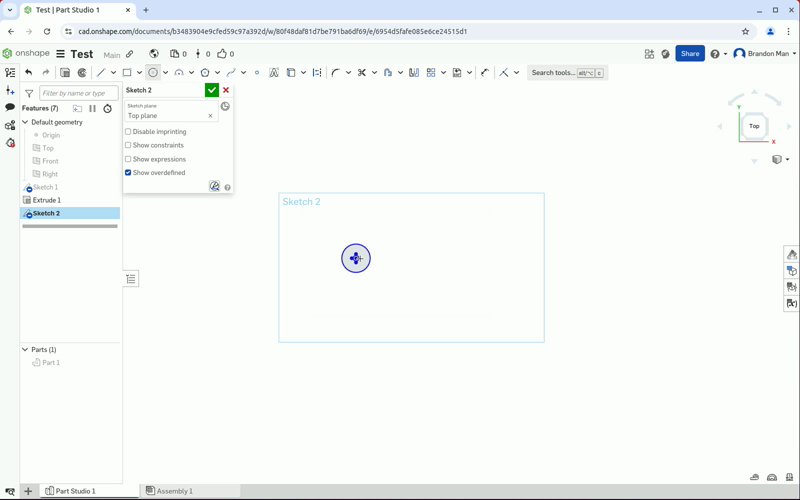
scroll(6)
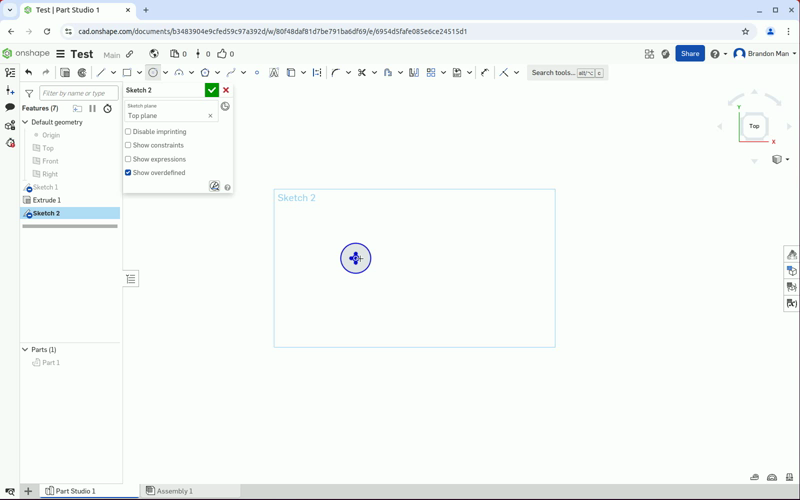
scroll(6)
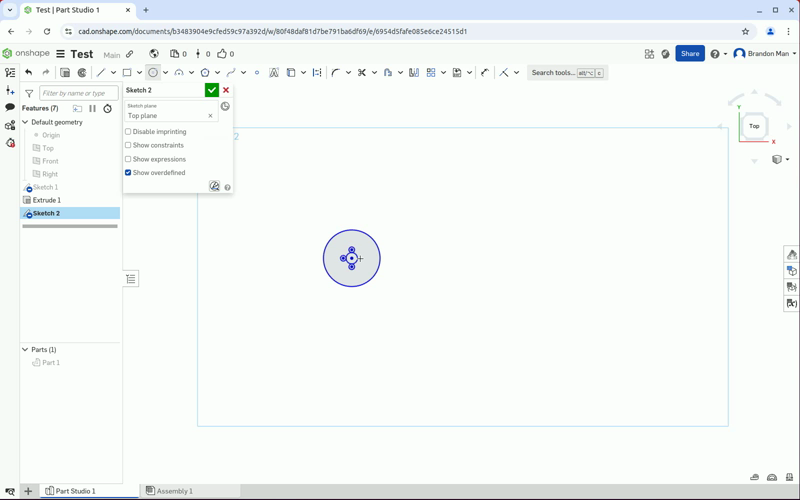
scroll(6)
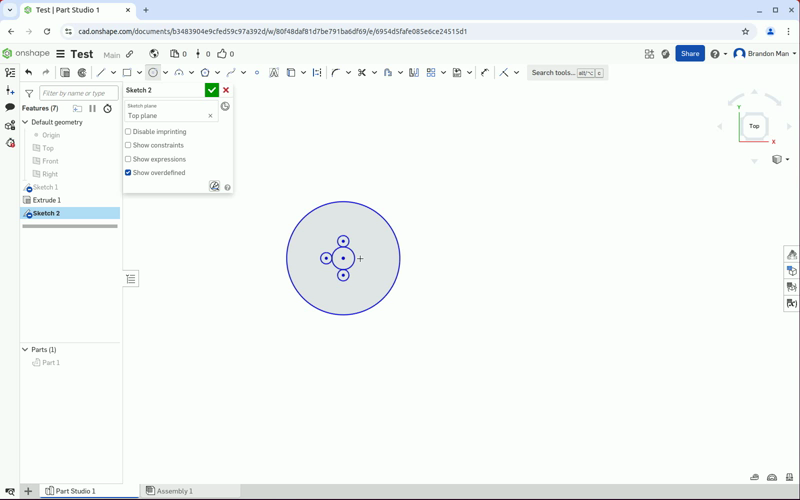
click(360, 258)
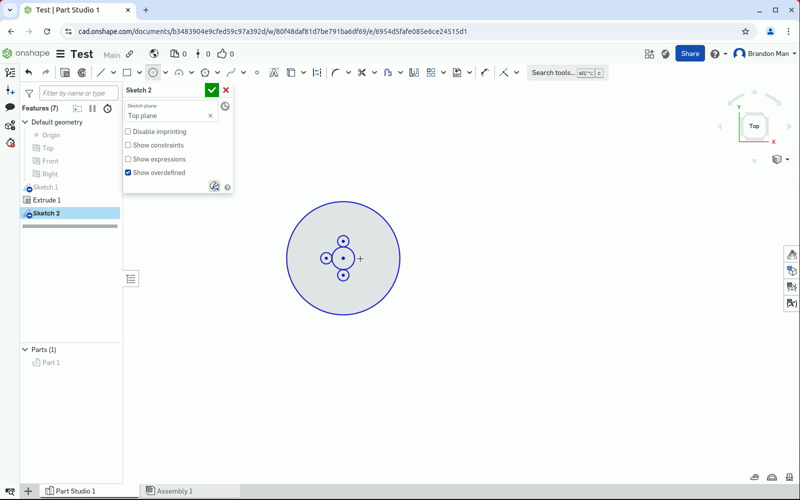
scroll(-6)
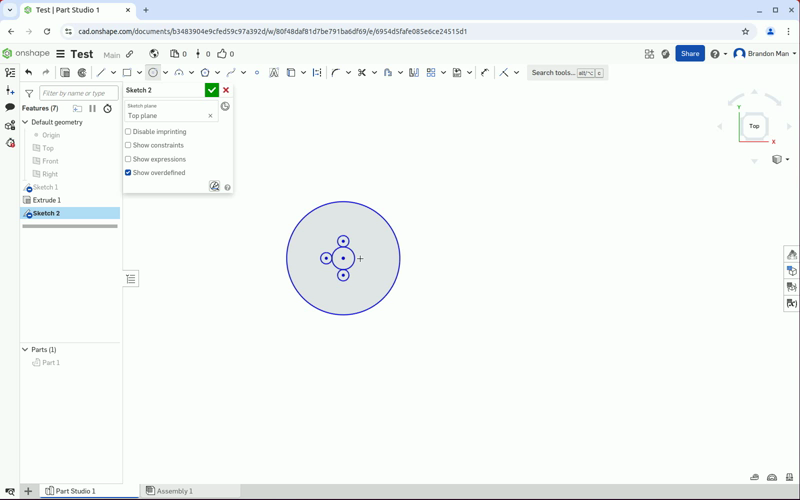
scroll(-6)
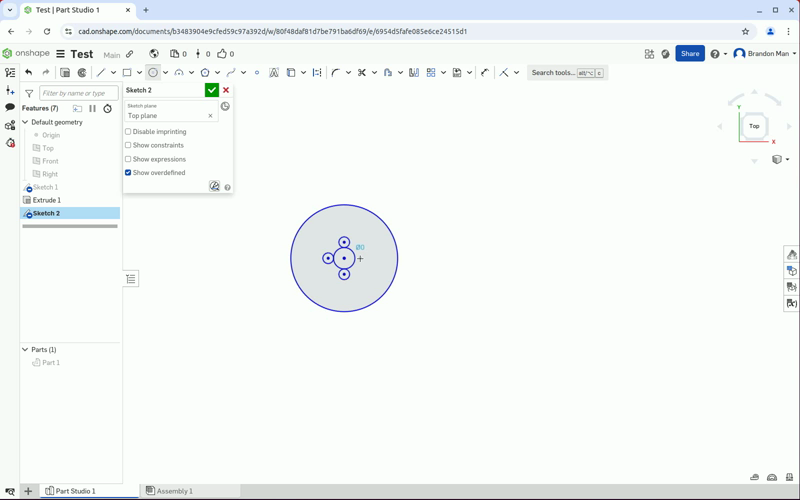
scroll(-6)
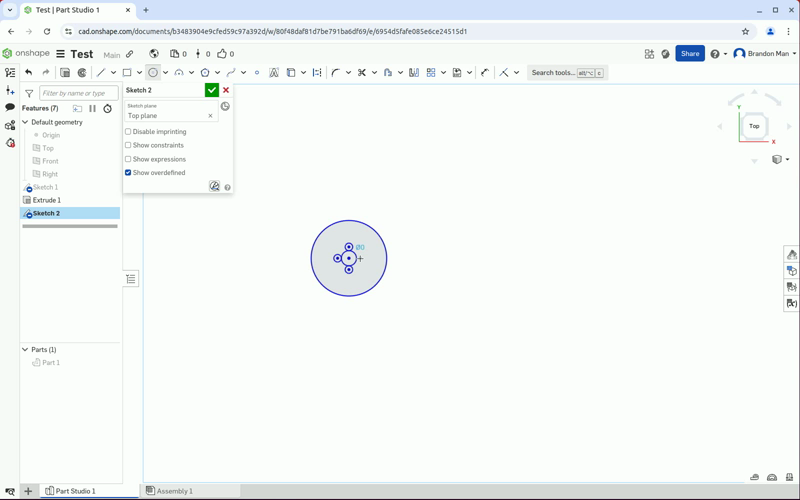
scroll(-6)
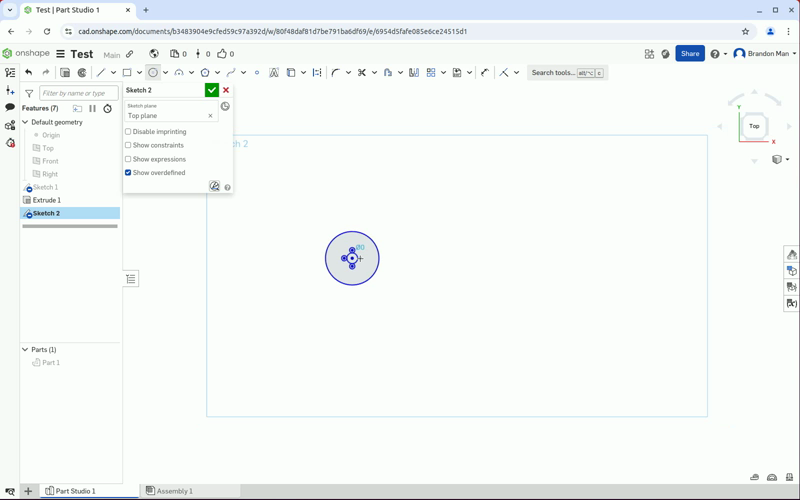
scroll(-6)
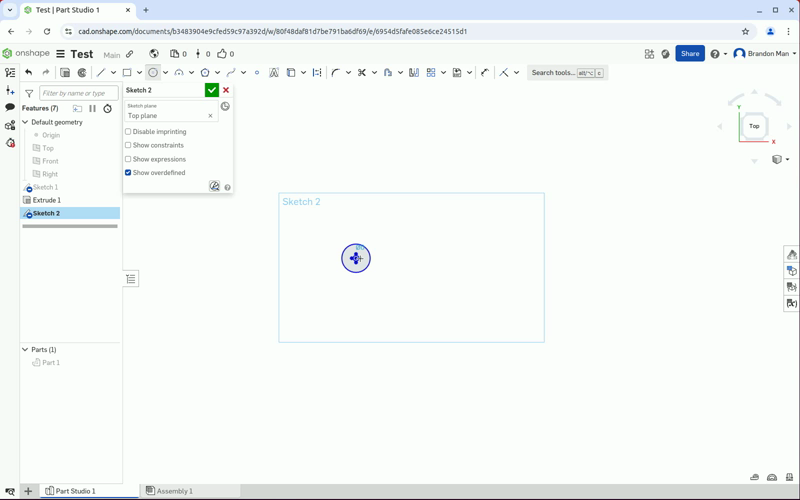
scroll(-6)
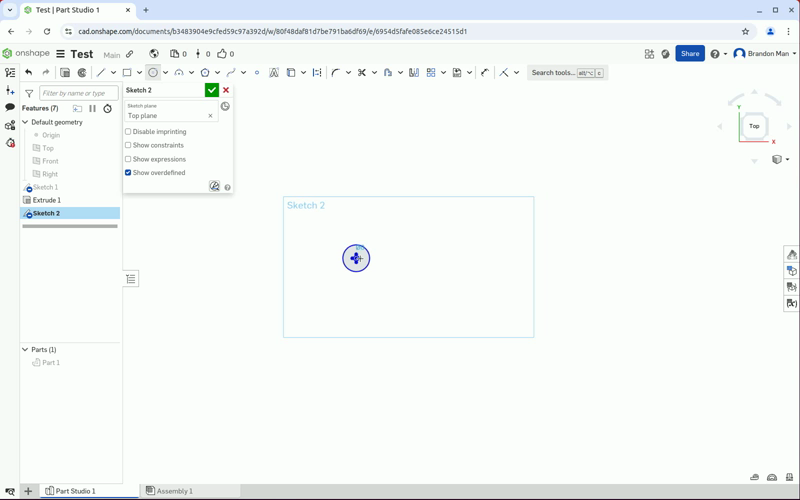
scroll(-6)
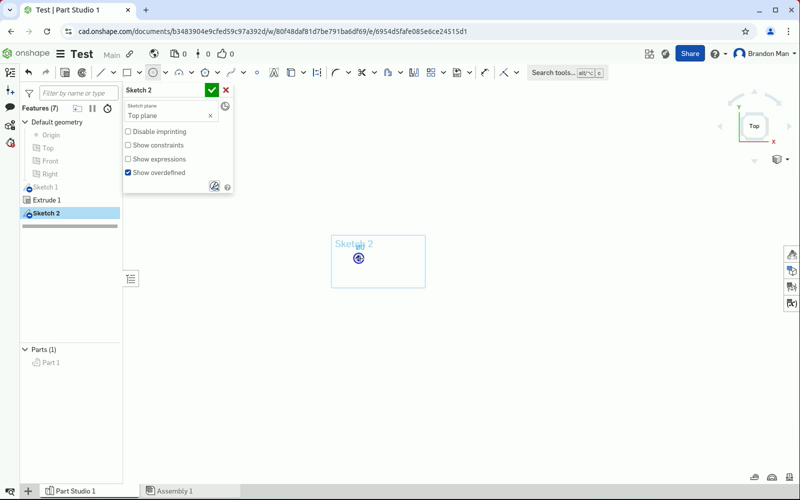
key_up(shift)
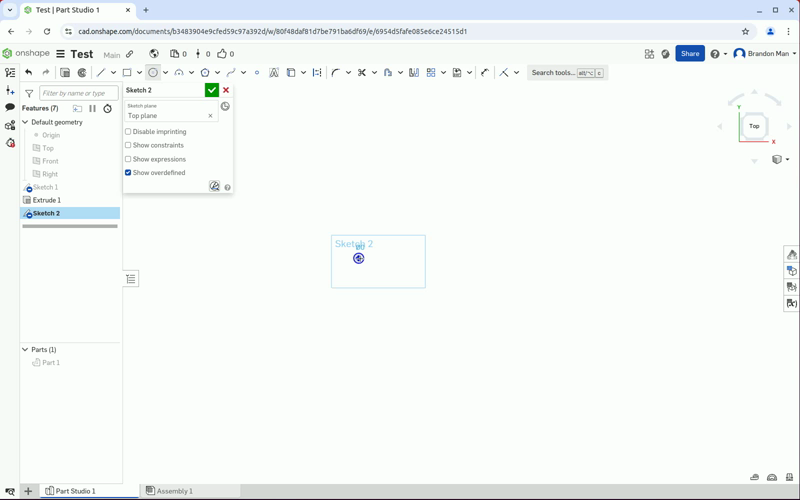
mouse_move(360, 258)
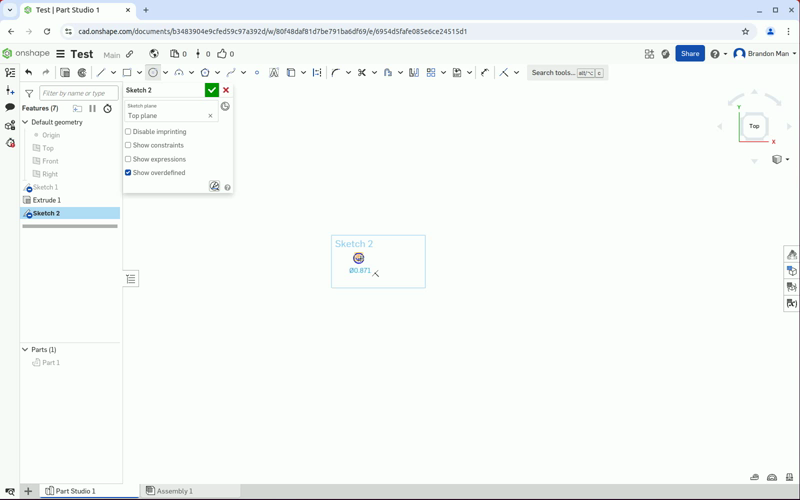
scroll(6)
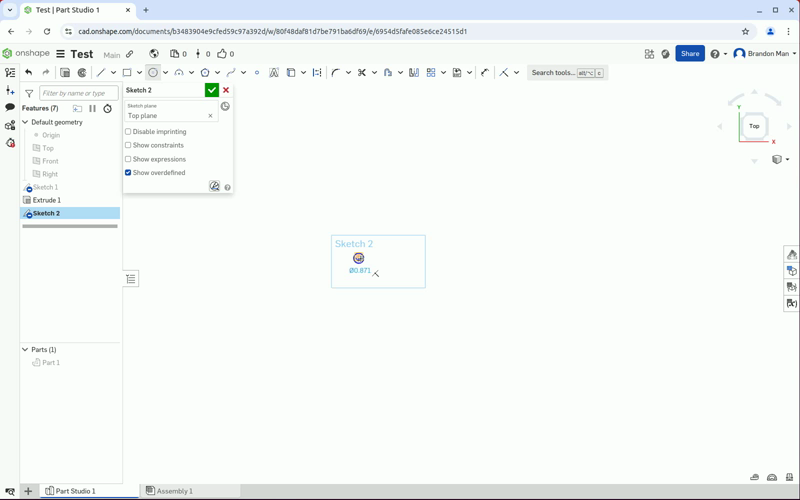
scroll(6)
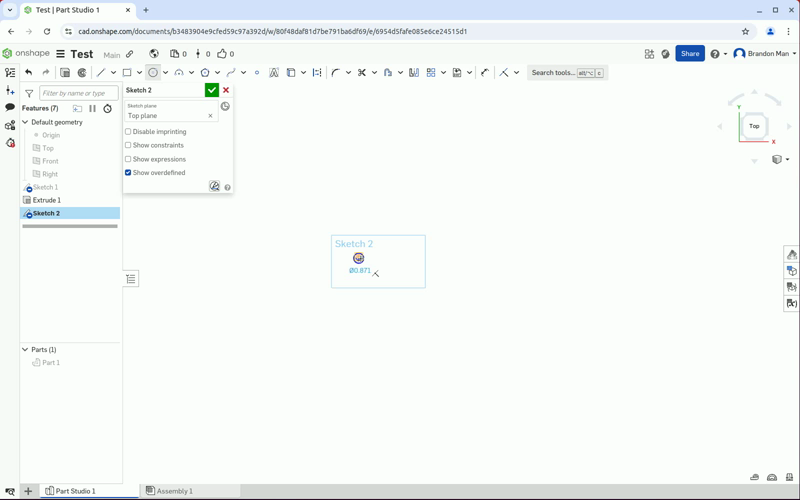
scroll(6)
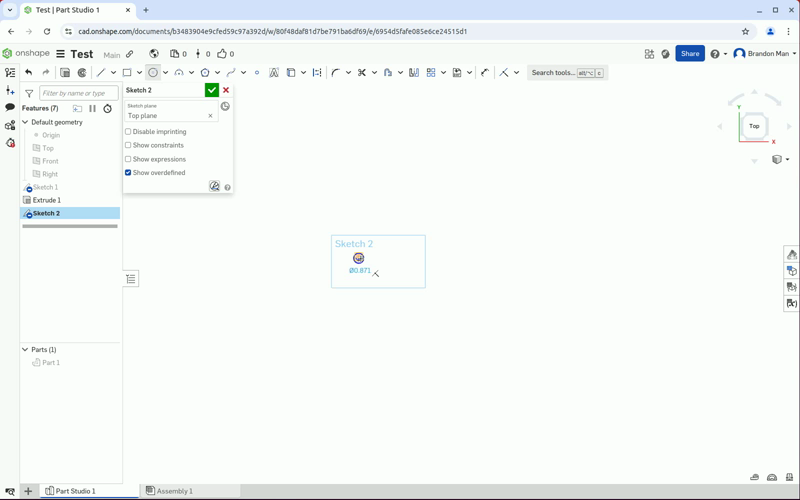
scroll(6)
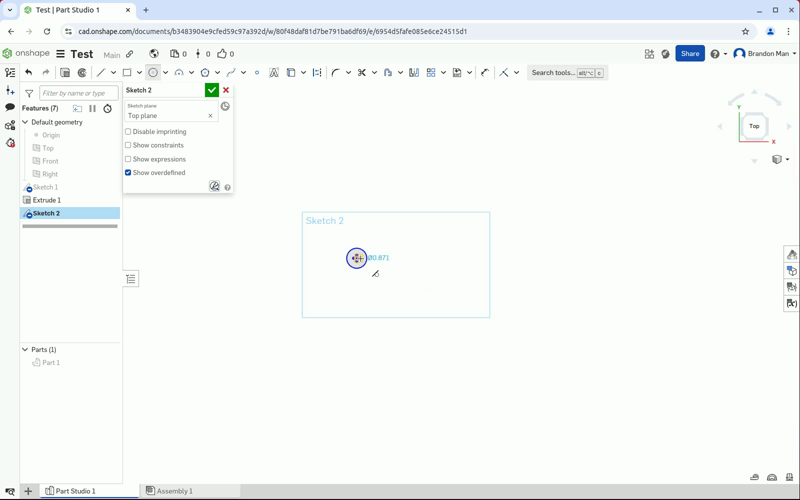
scroll(6)
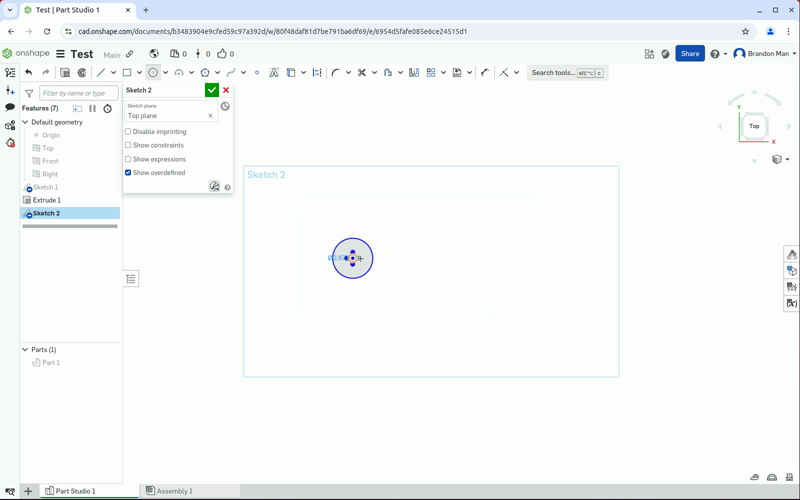
scroll(6)
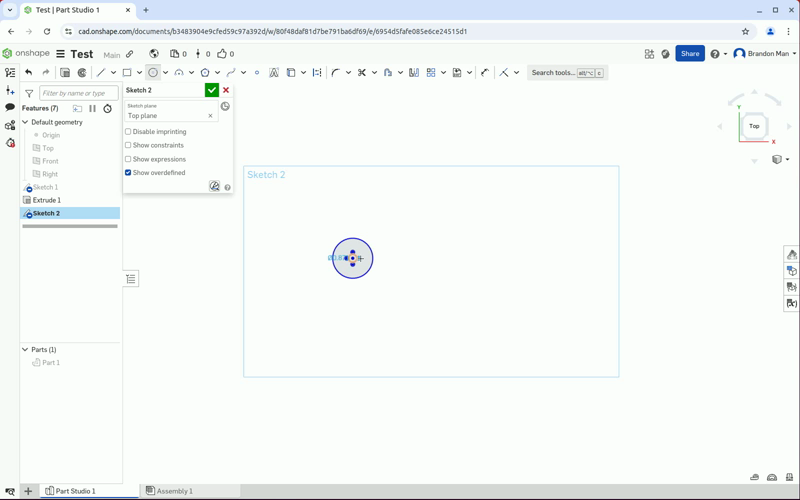
scroll(6)
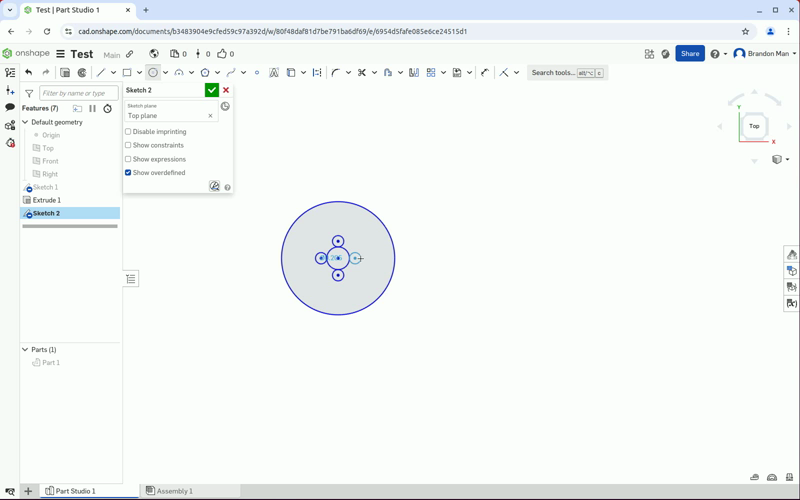
click(360, 258)
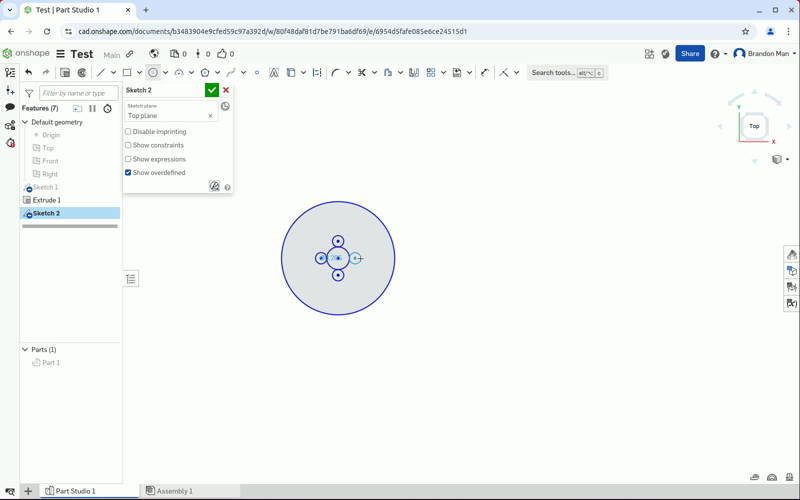
scroll(-6)
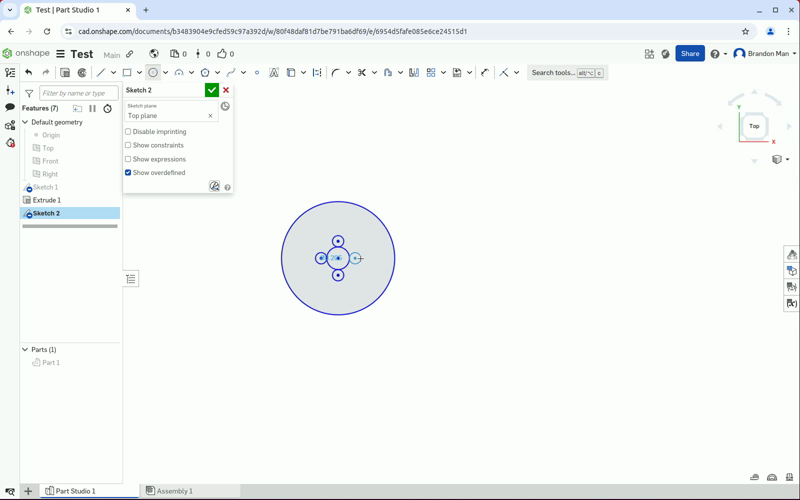
scroll(-6)
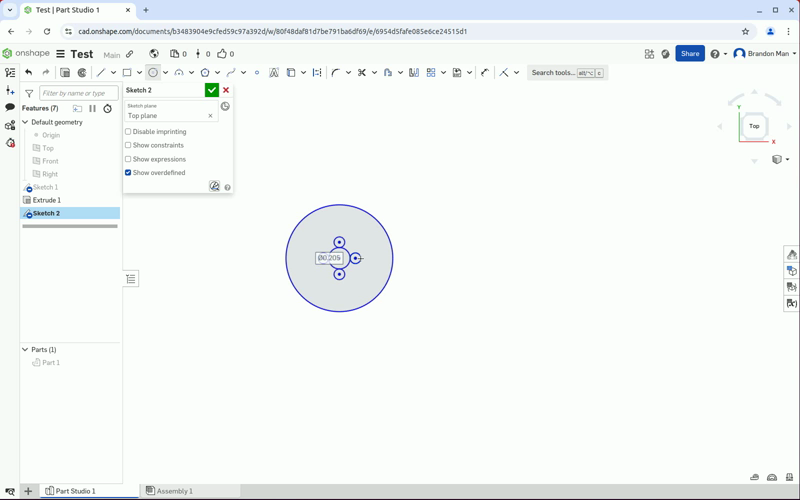
scroll(-6)
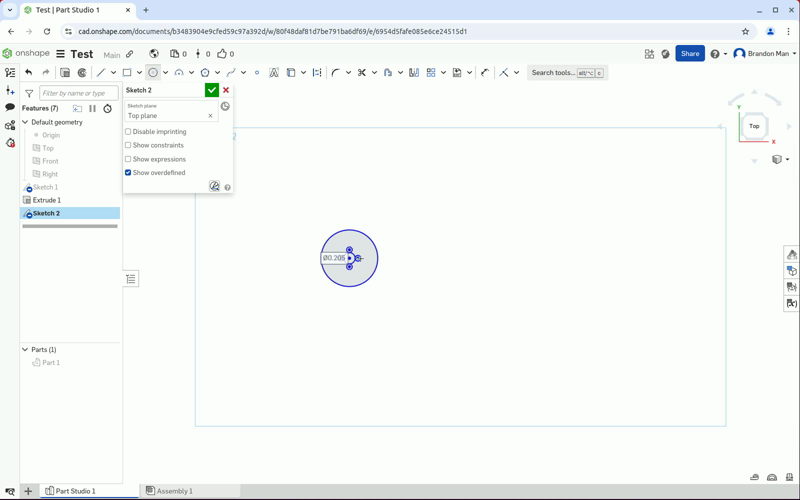
scroll(-6)
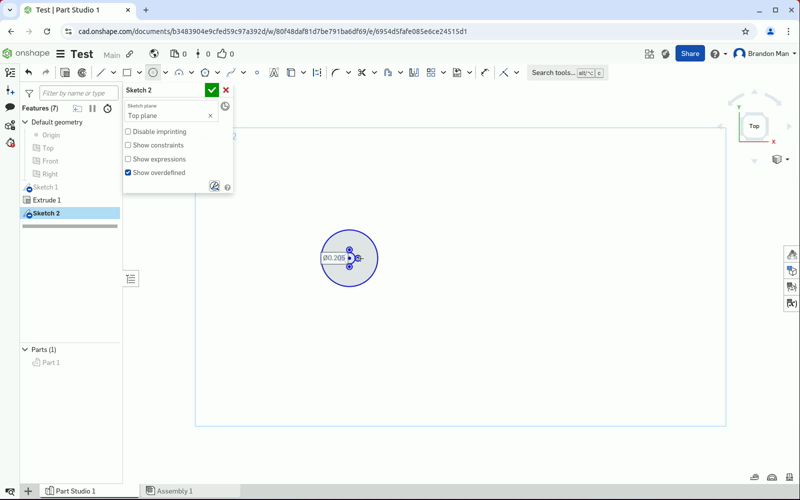
scroll(-6)
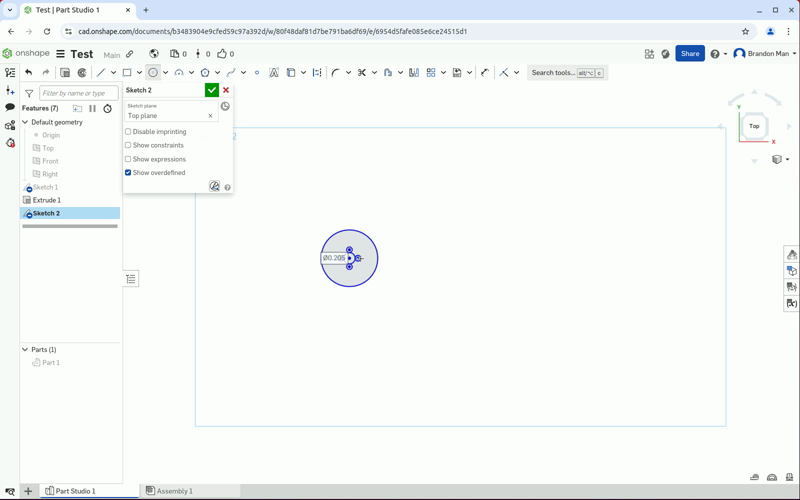
scroll(-6)
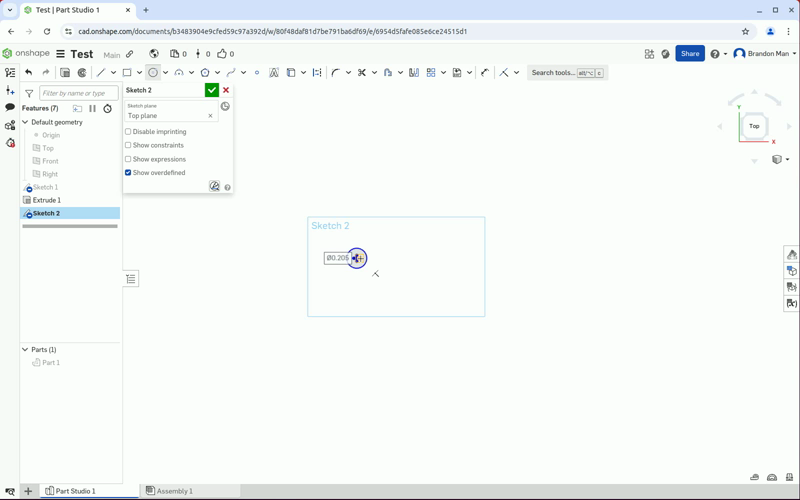
scroll(-6)
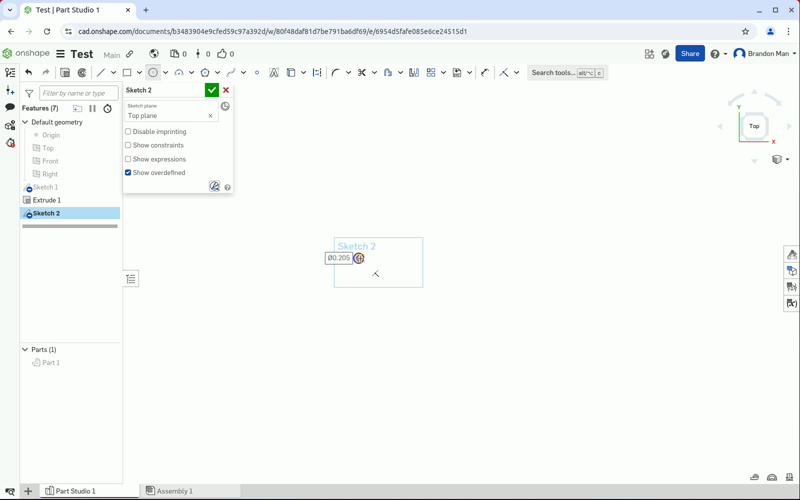
key(esc)
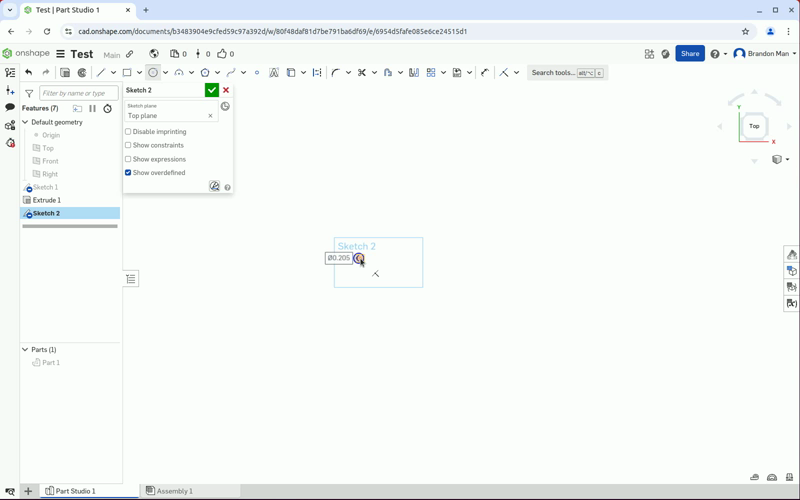
mouse_move(357, 260)
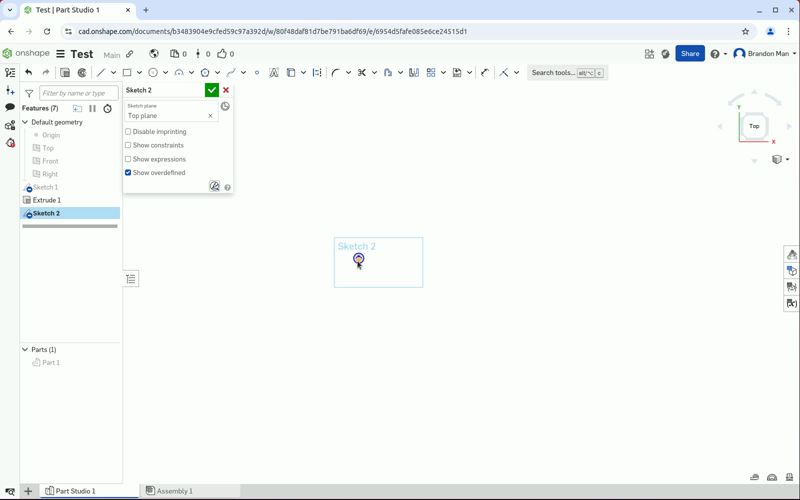
scroll(6)
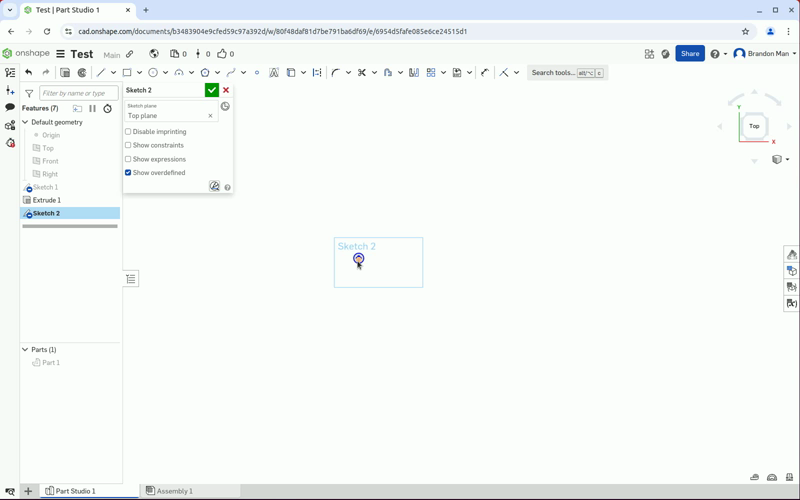
scroll(6)
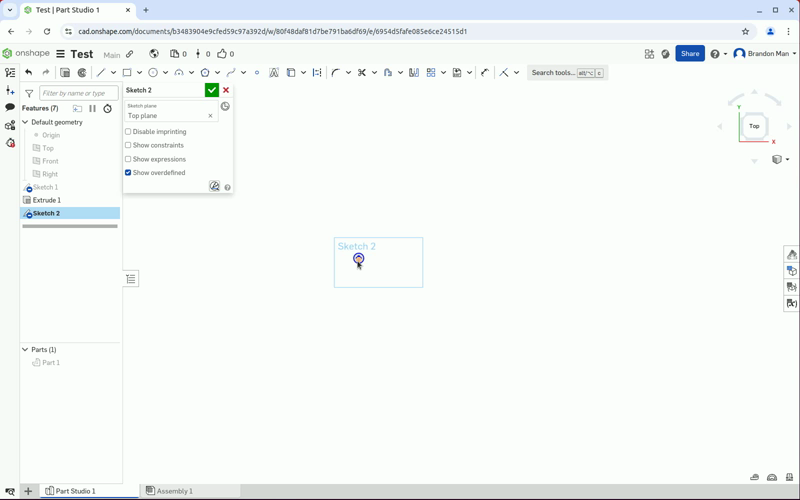
scroll(6)
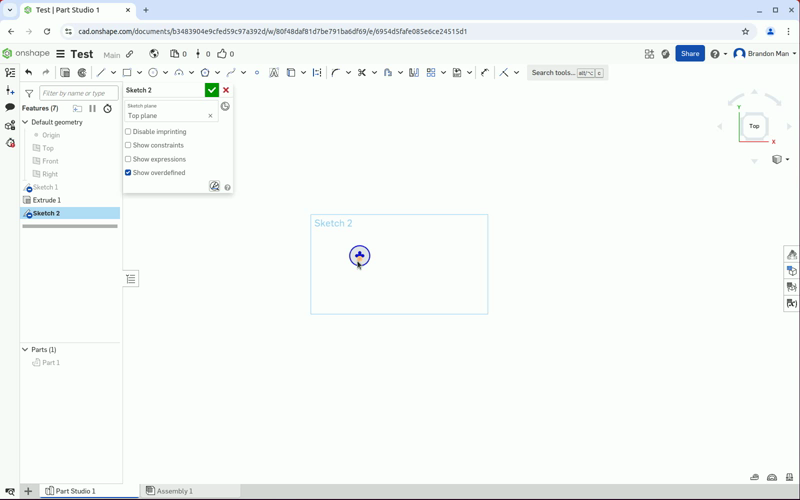
scroll(6)
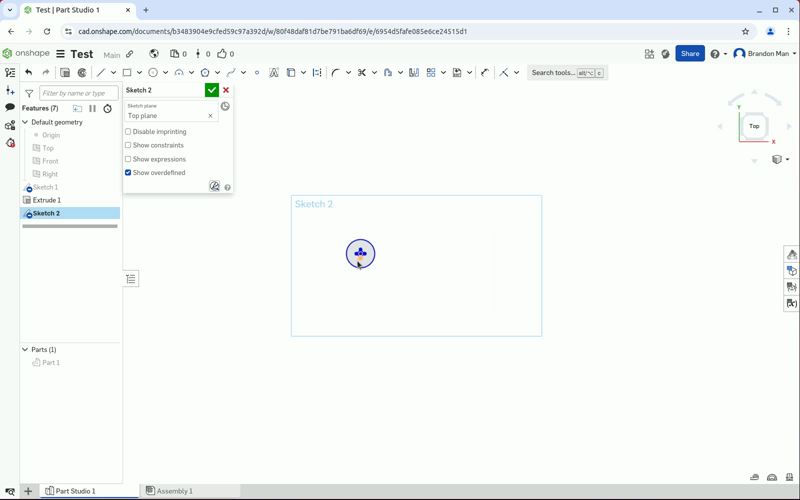
scroll(6)
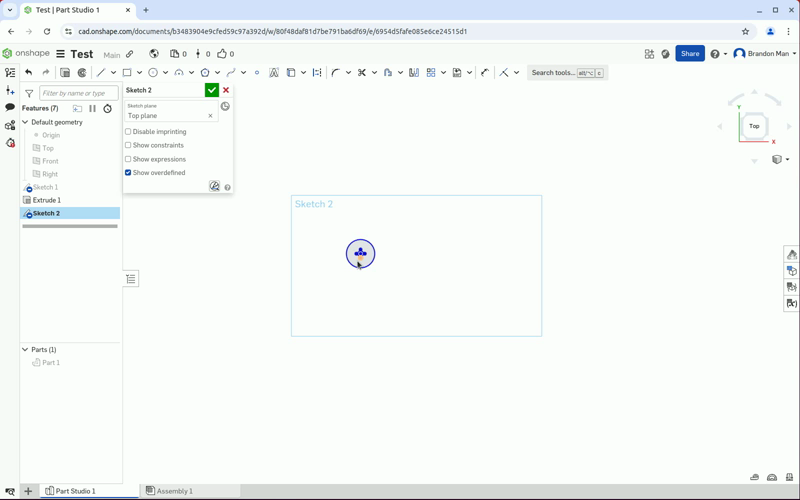
scroll(6)
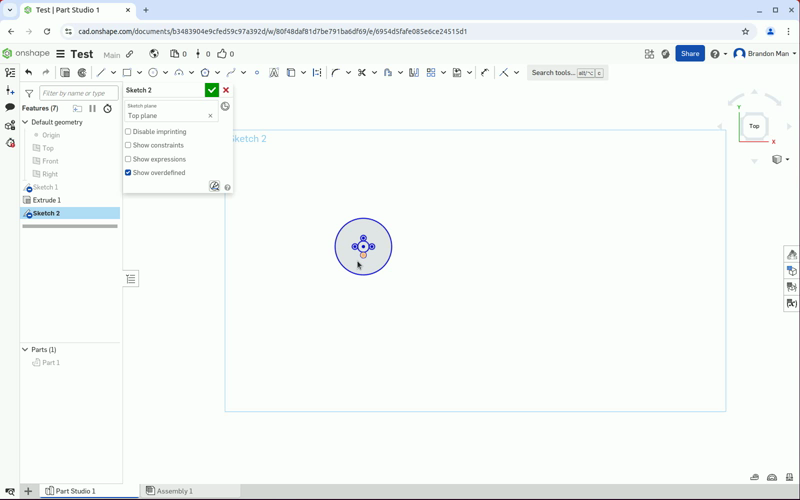
scroll(6)
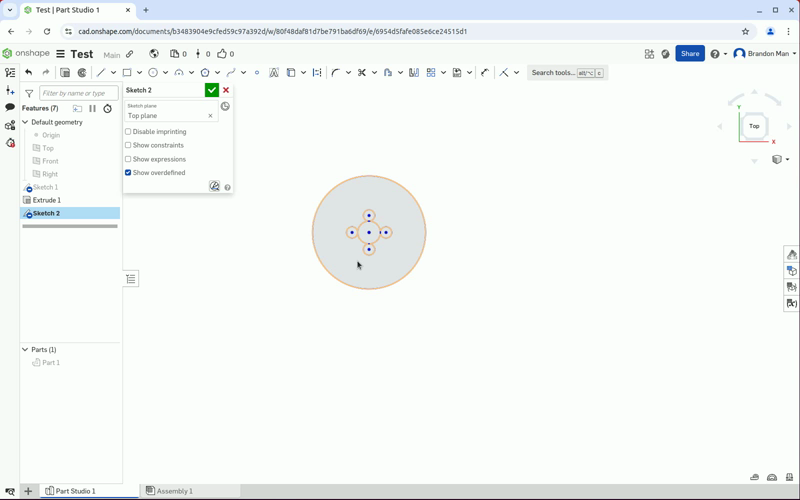
click(357, 260)
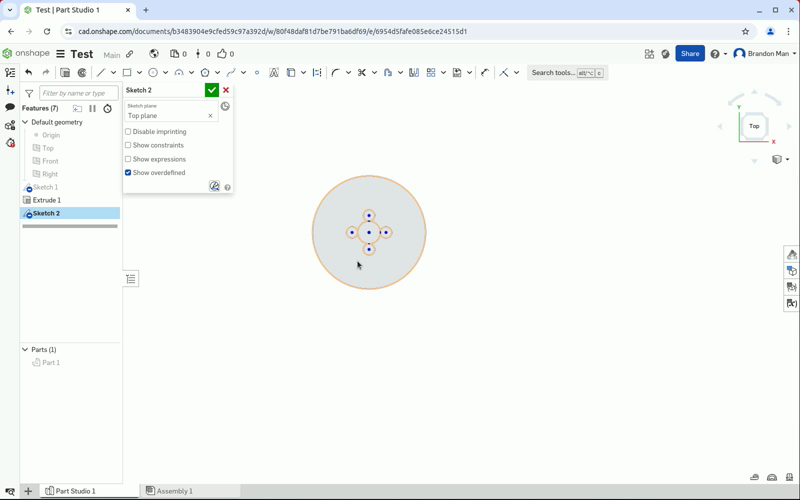
scroll(-6)
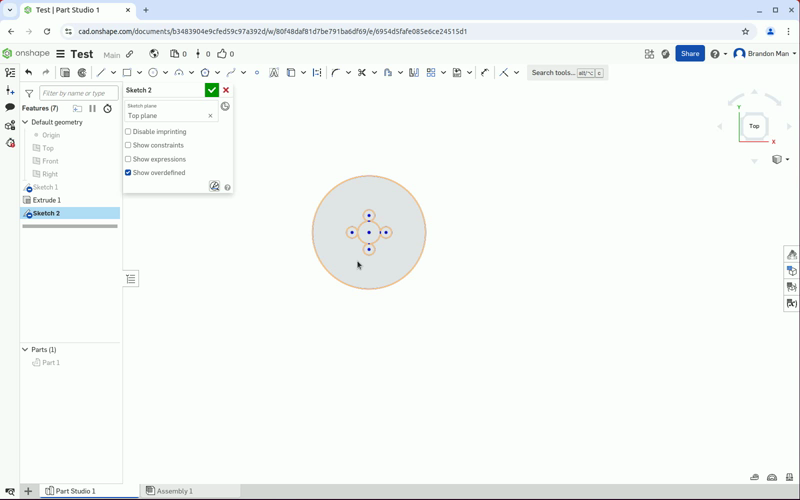
scroll(-6)
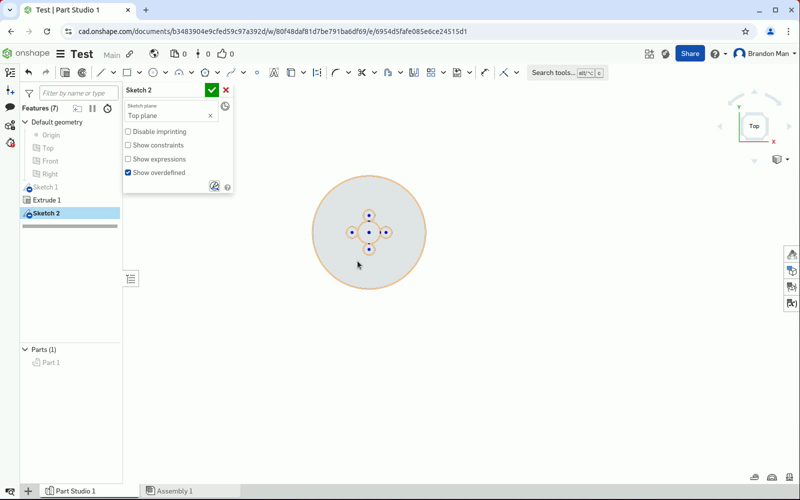
scroll(-6)
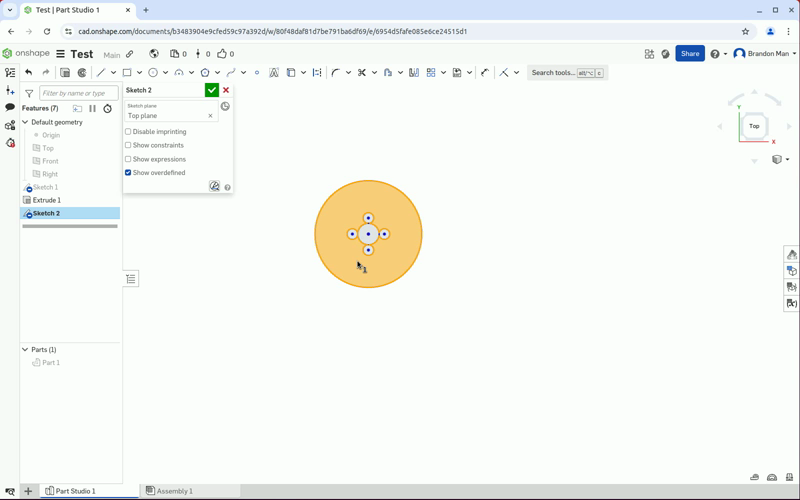
scroll(-6)
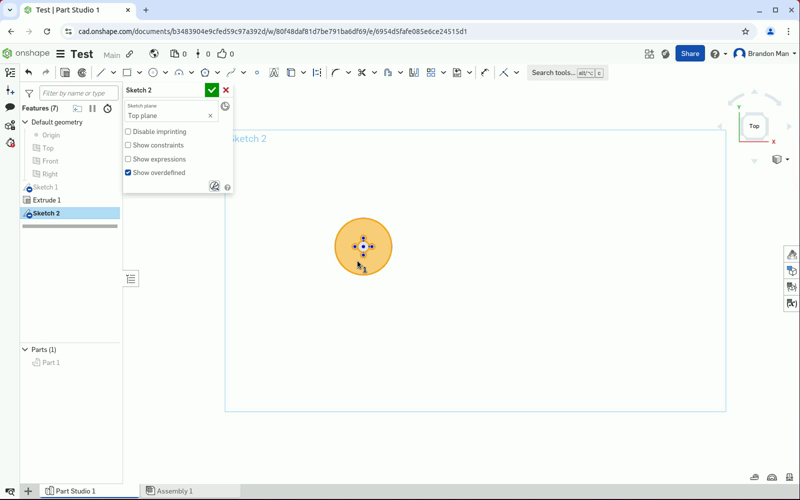
scroll(-6)
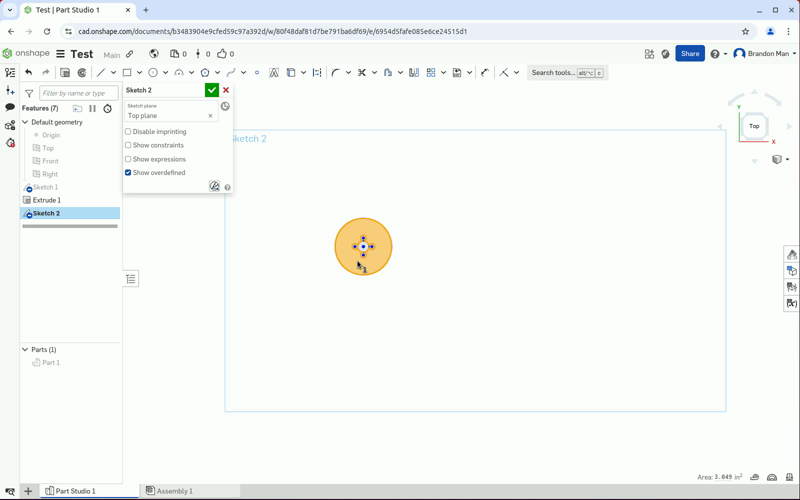
scroll(-6)
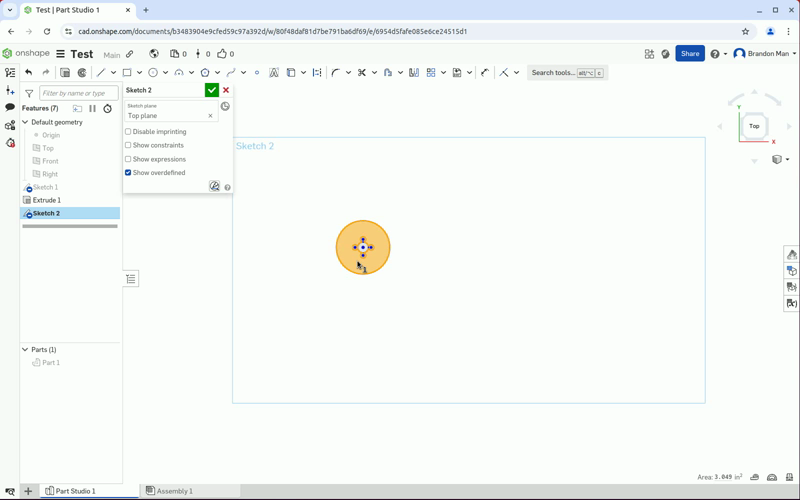
scroll(-6)
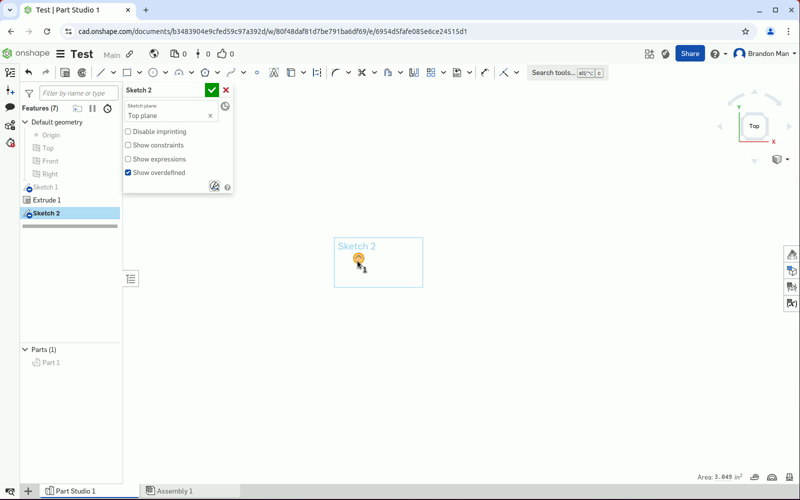
mouse_move(73, 352)
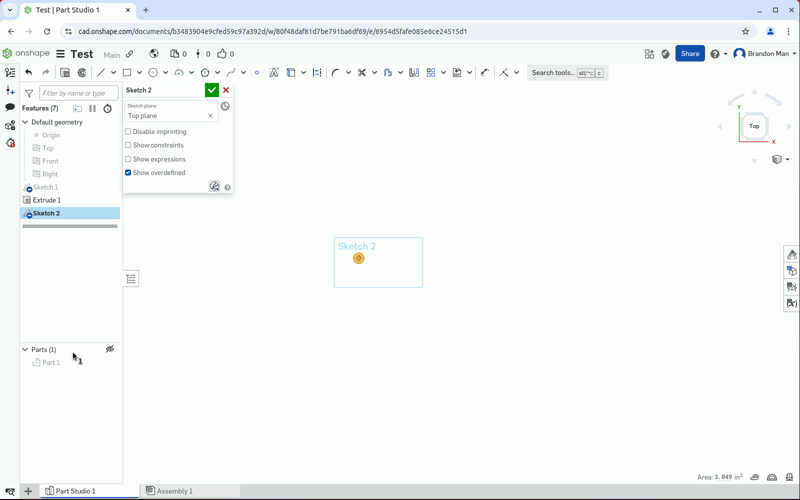
key(shift+y)
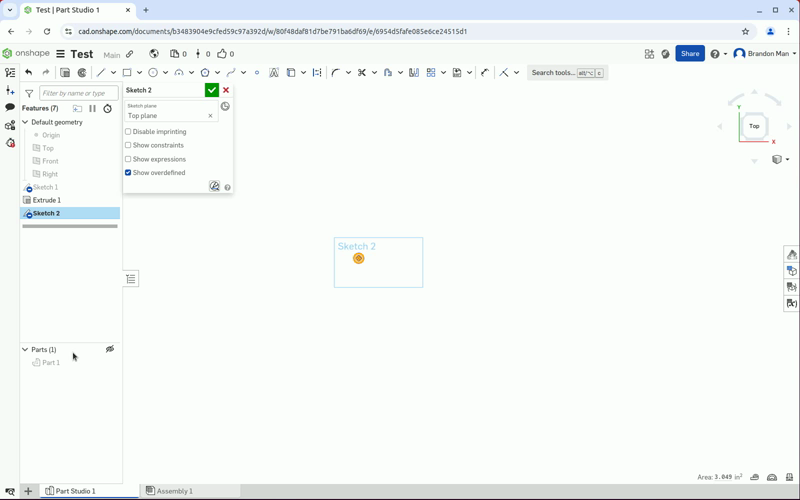
key(shift+e)
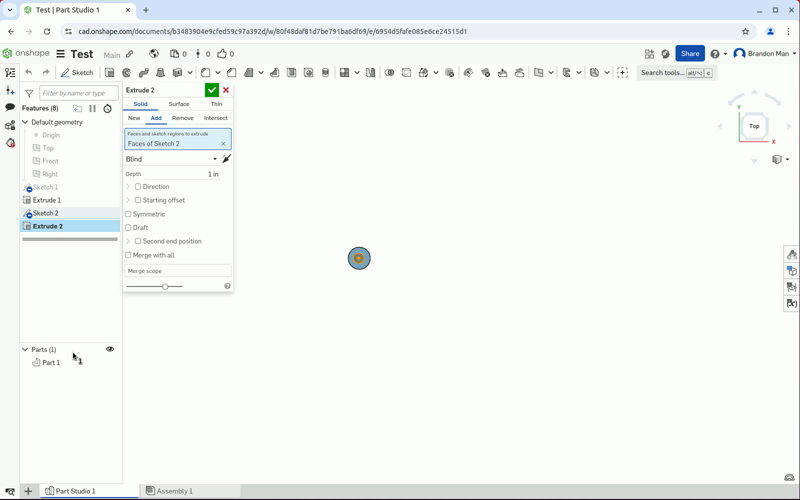
mouse_move(143, 106)
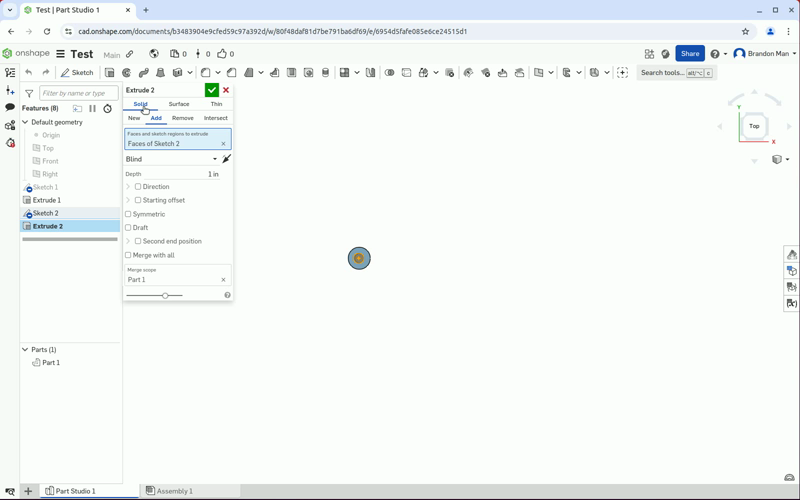
click(143, 106)
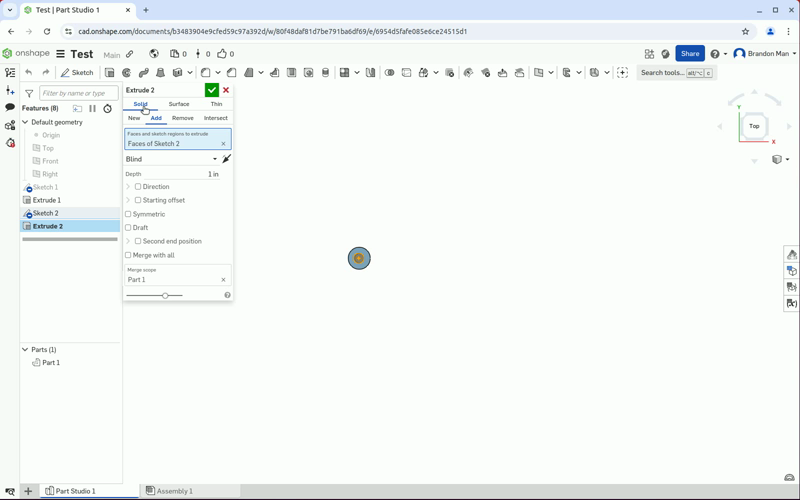
mouse_move(137, 120)
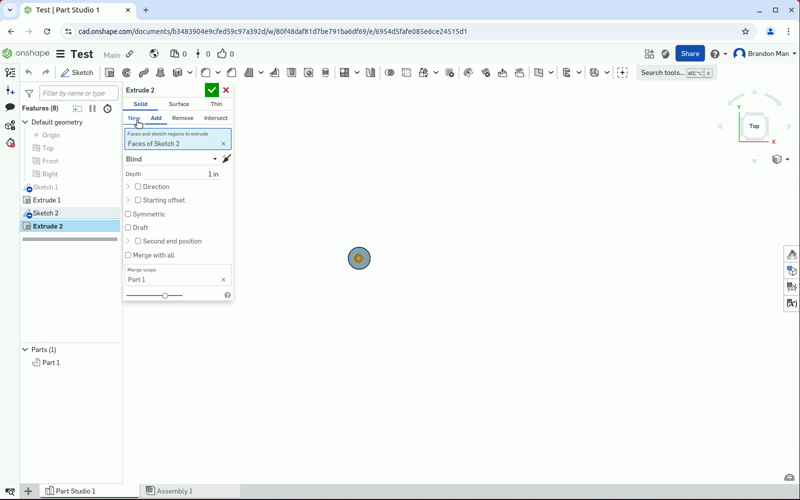
click(137, 120)
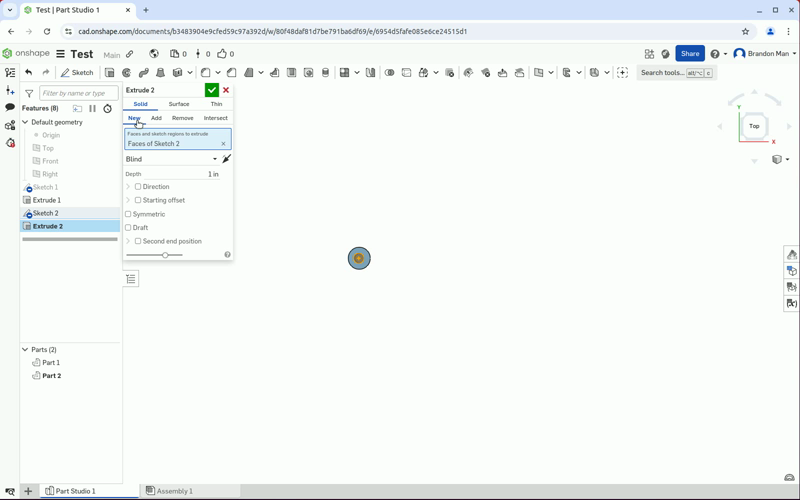
key(tab, 4)
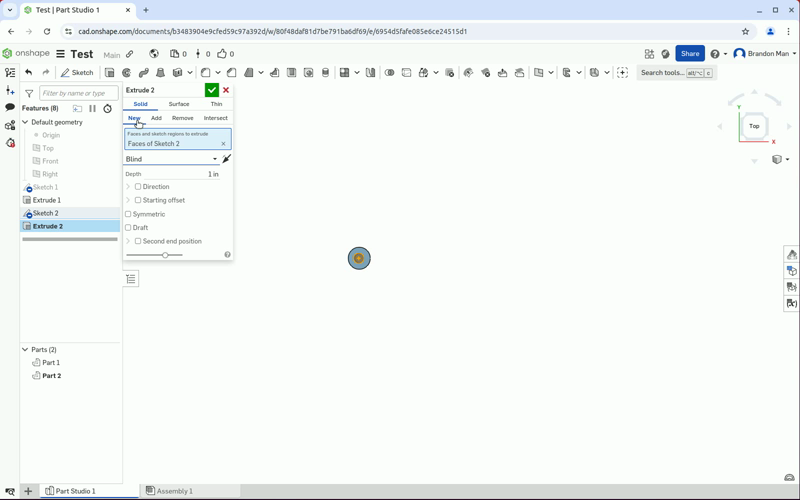
text(0.481)
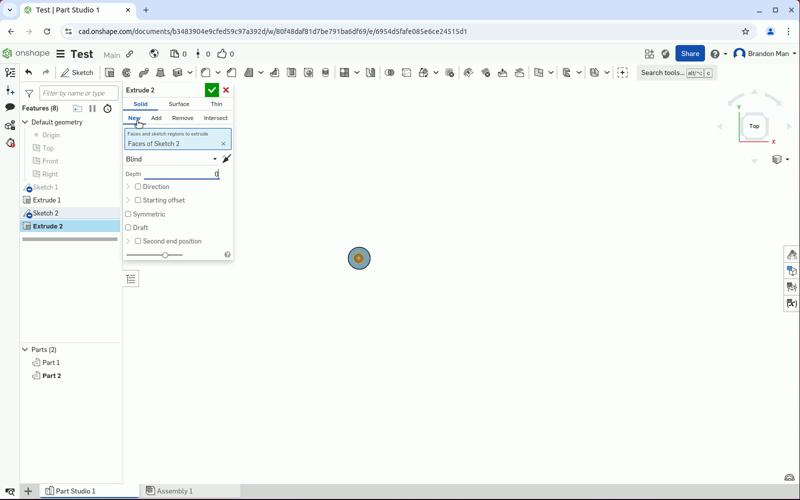
key(enter)
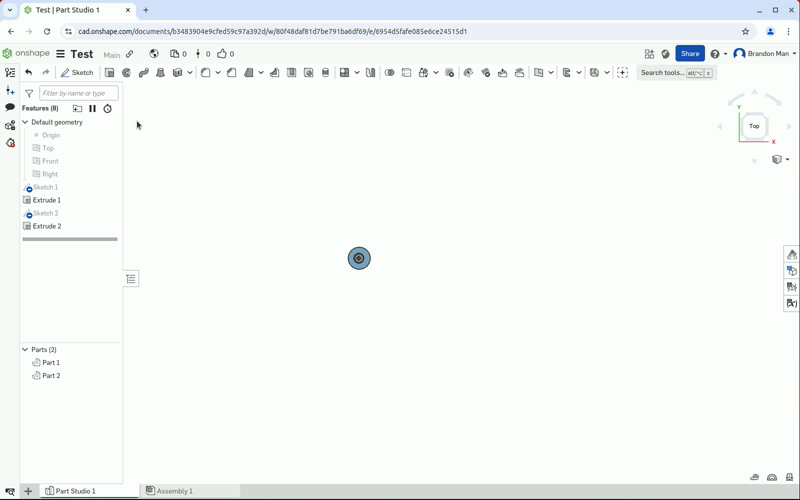
key(shift+h)
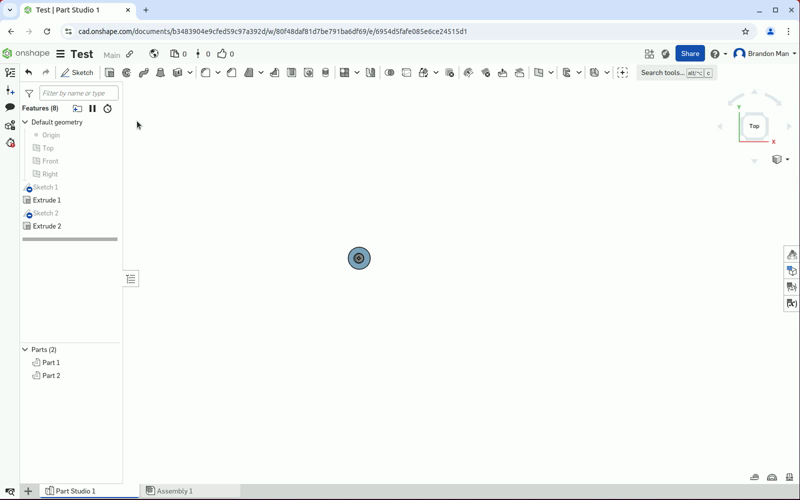
key(shift+h)
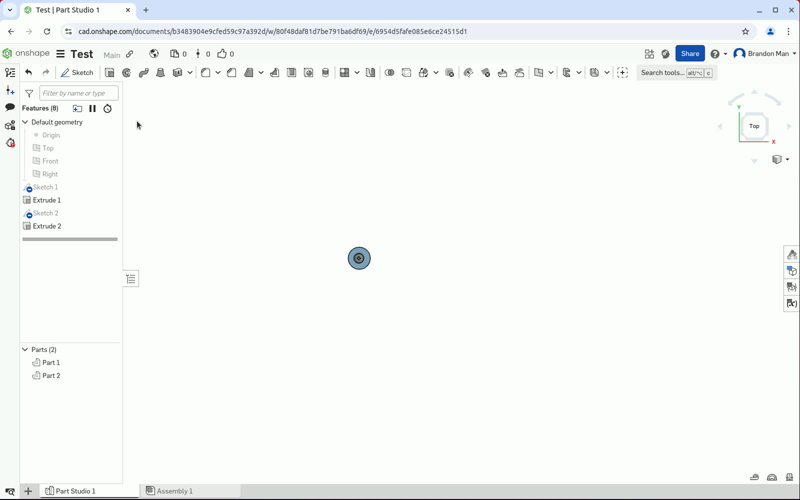
mouse_move(73, 189)
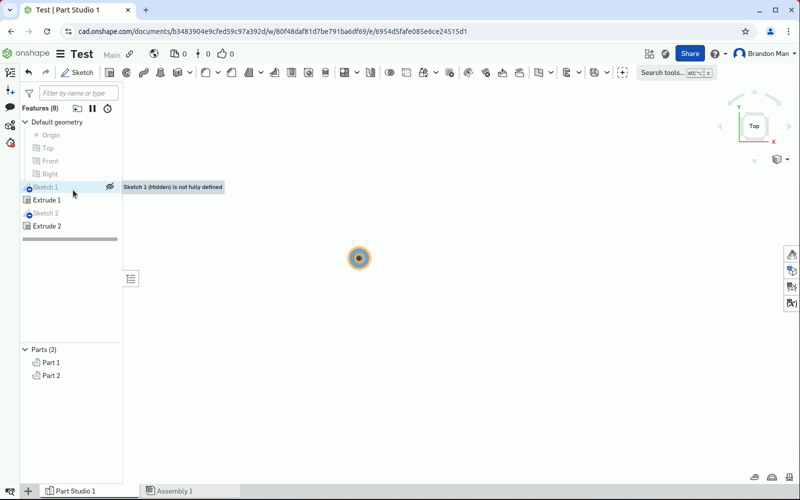
click(73, 189)
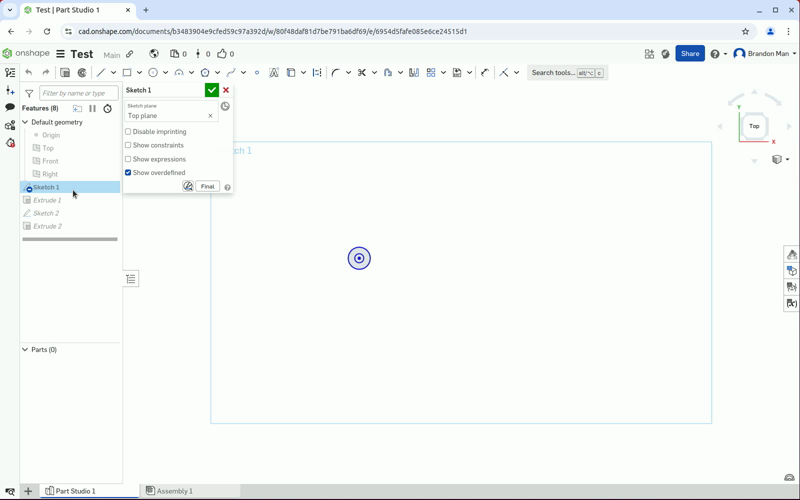
mouse_move(229, 92)
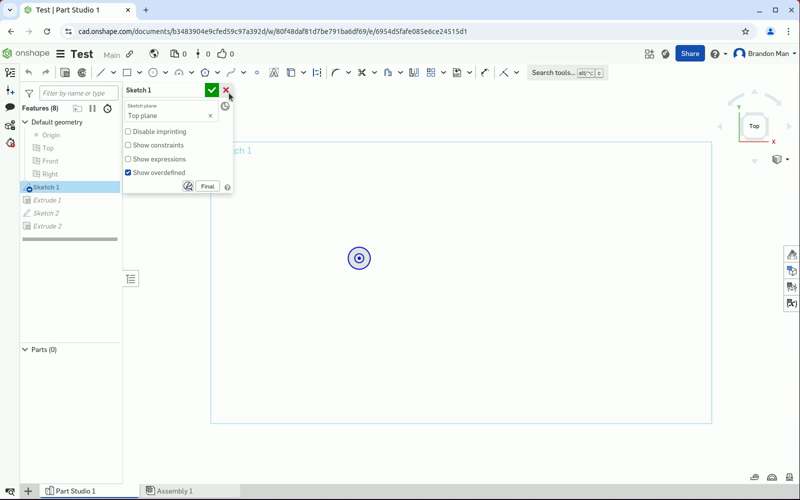
click(229, 92)
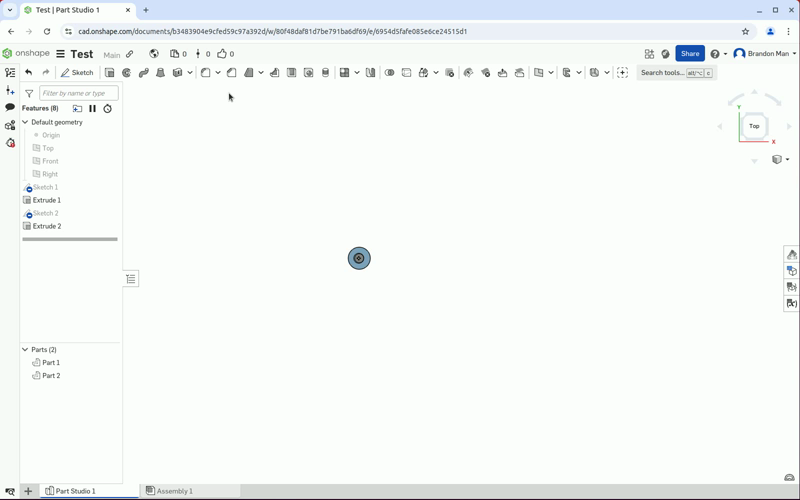
mouse_move(541, 75)
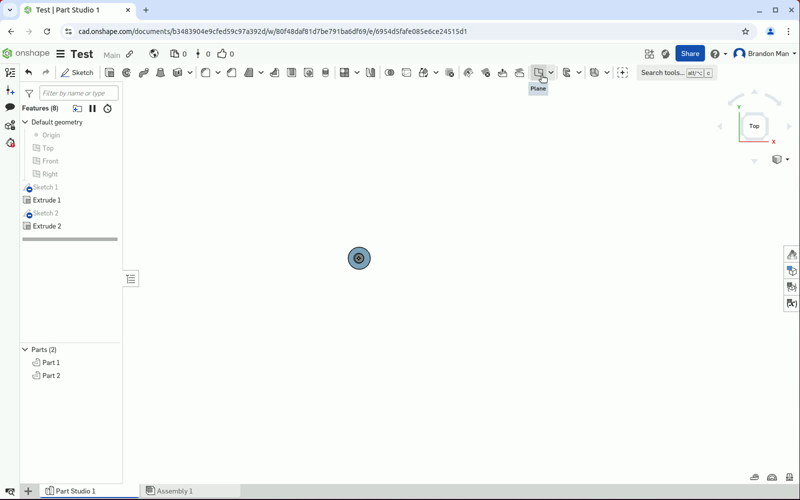
click(541, 75)
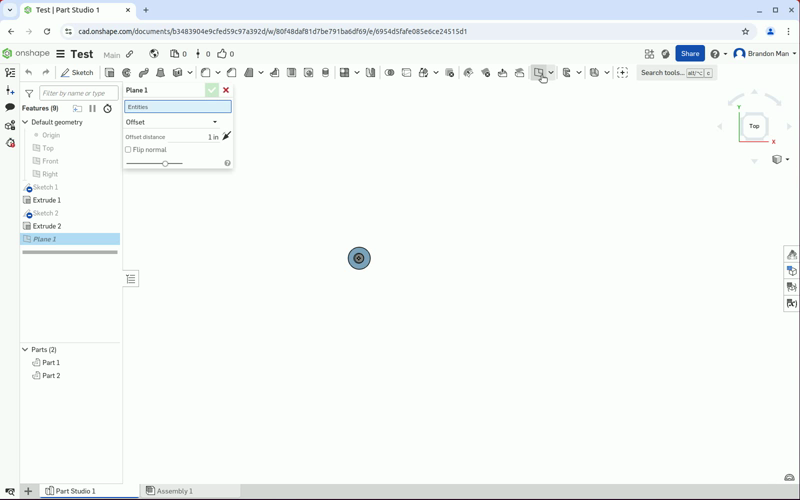
mouse_move(73, 150)
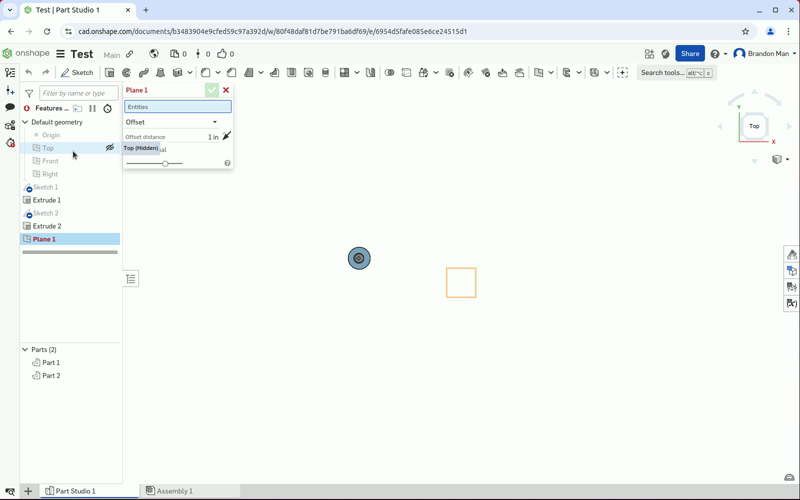
click(73, 150)
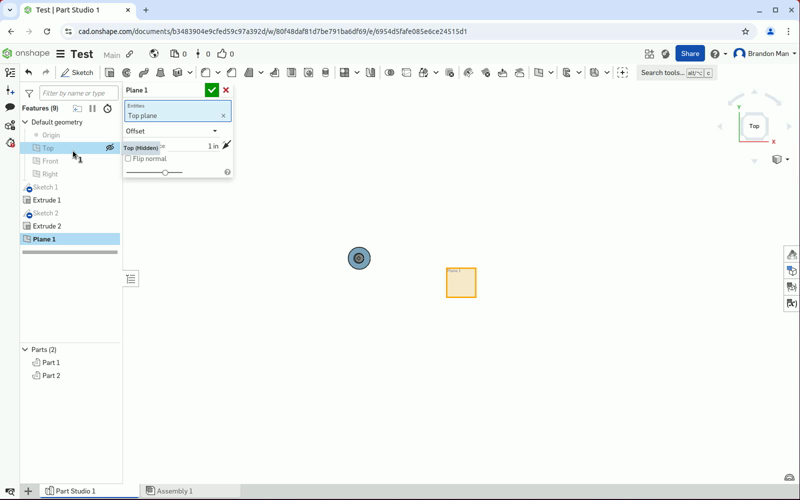
key(tab, 2)
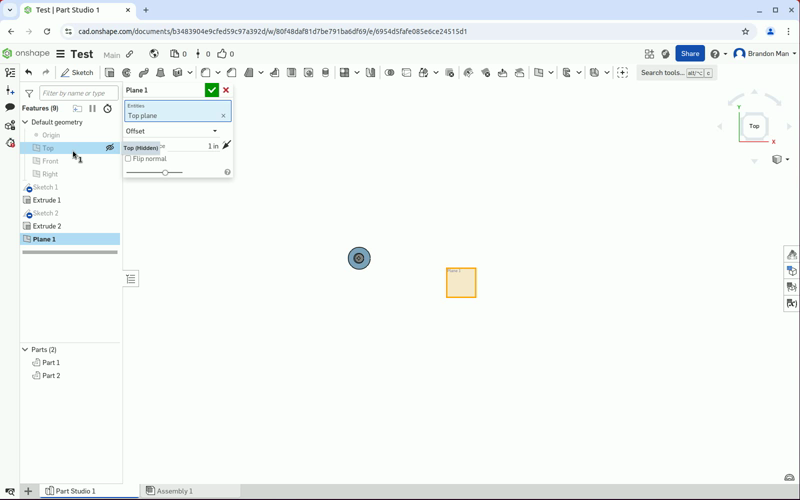
text(0.493)
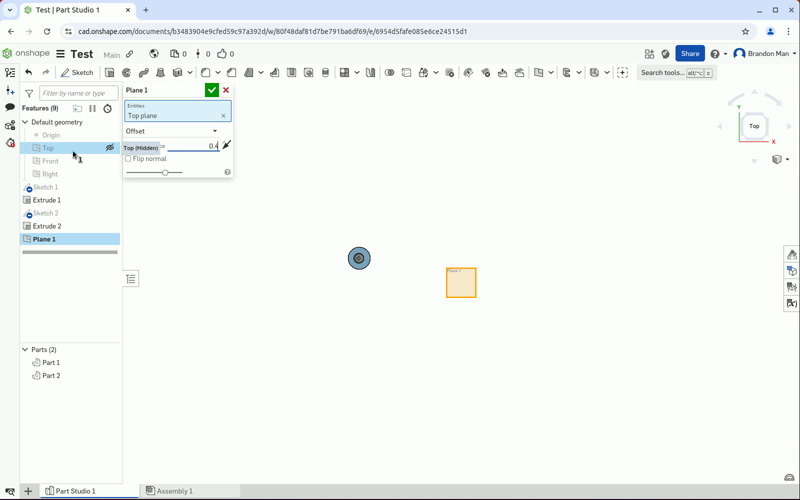
key(enter, 2)
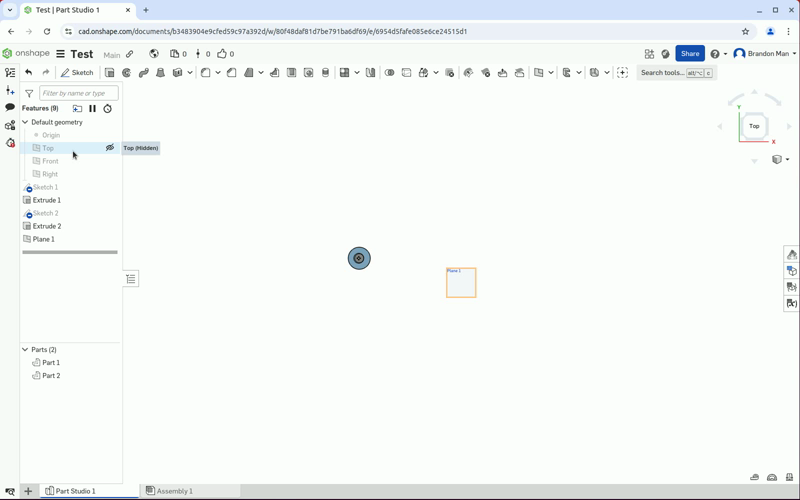
key(shift+s)
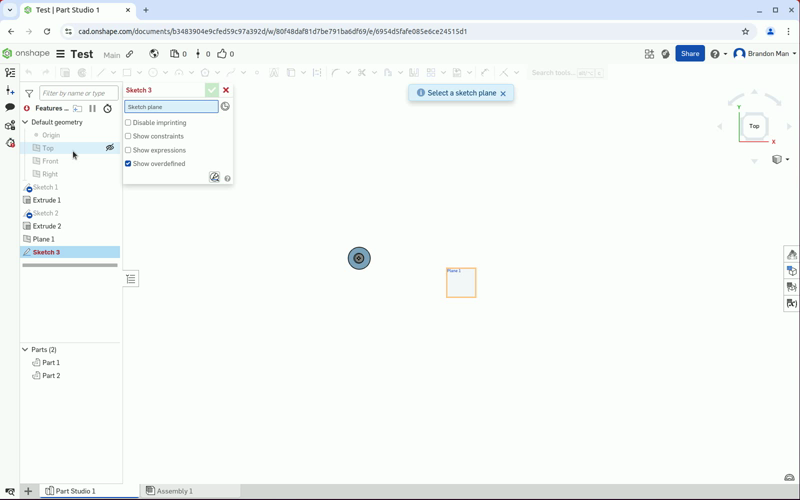
mouse_move(73, 241)
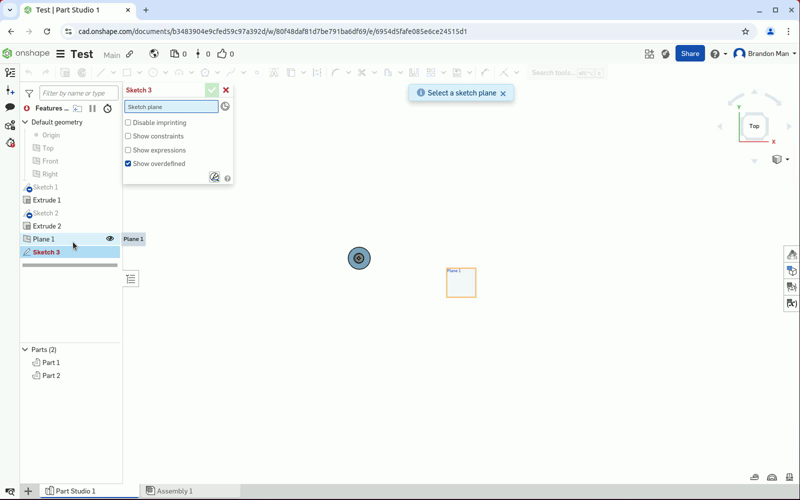
click(73, 241)
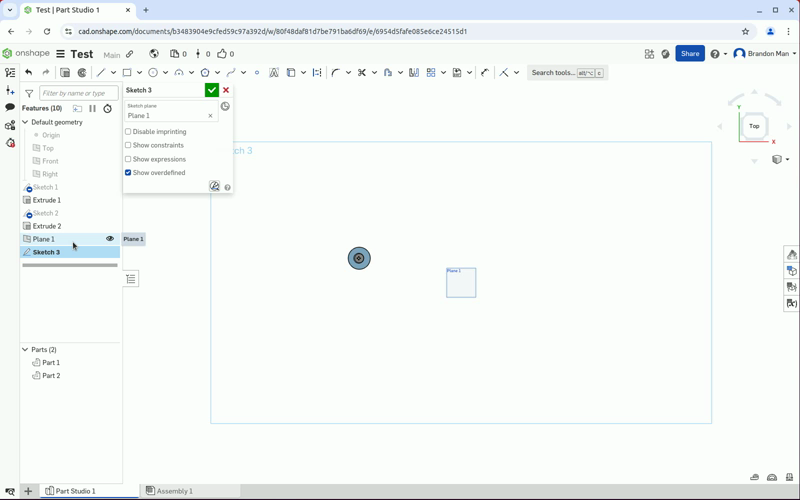
mouse_move(73, 352)
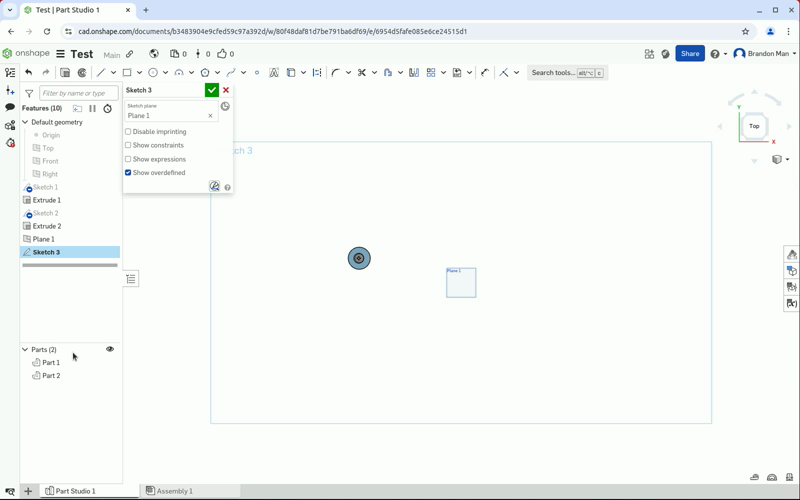
key(y)
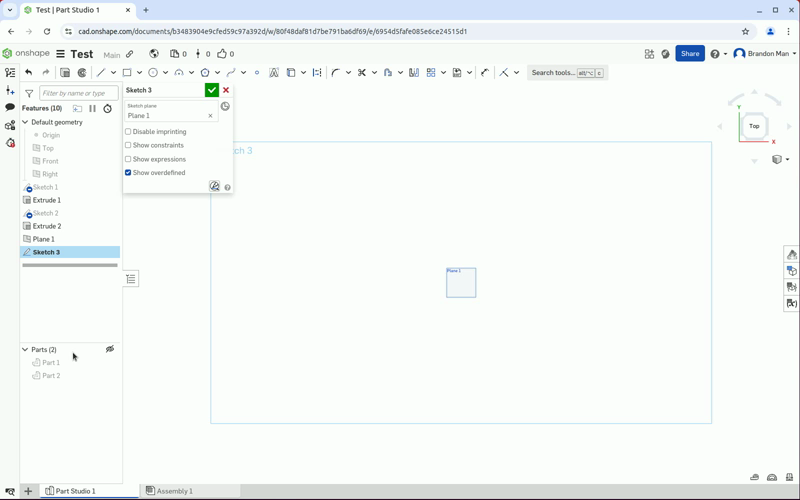
key(c)
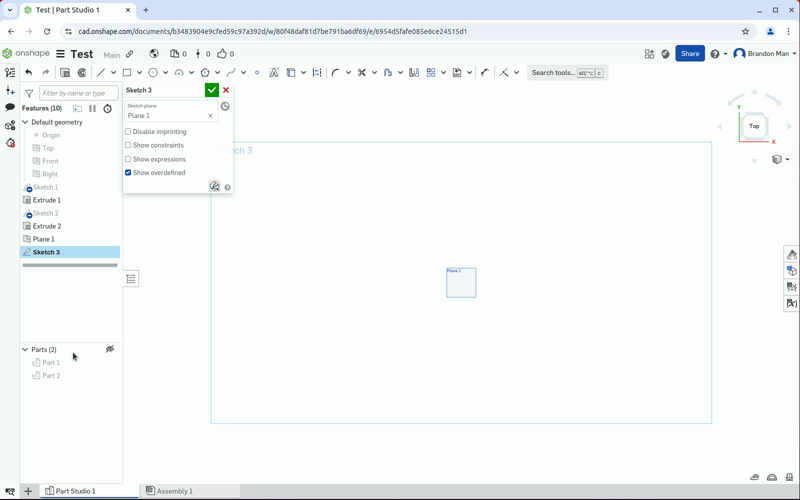
key_down(shift)
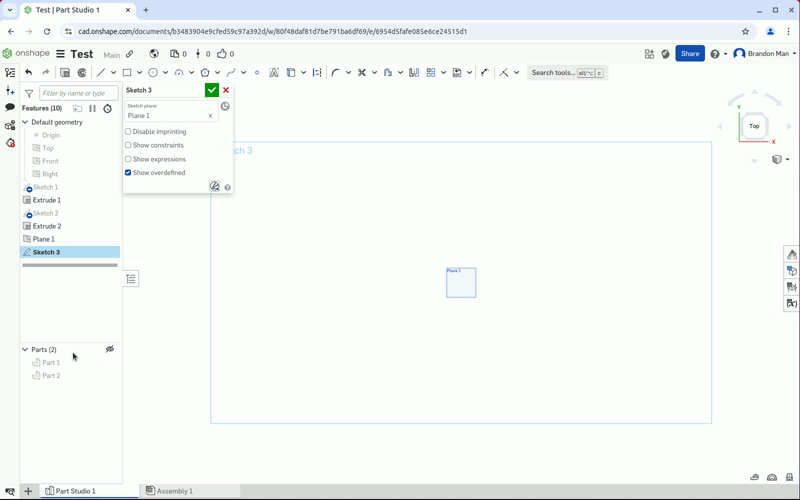
mouse_move(357, 258)
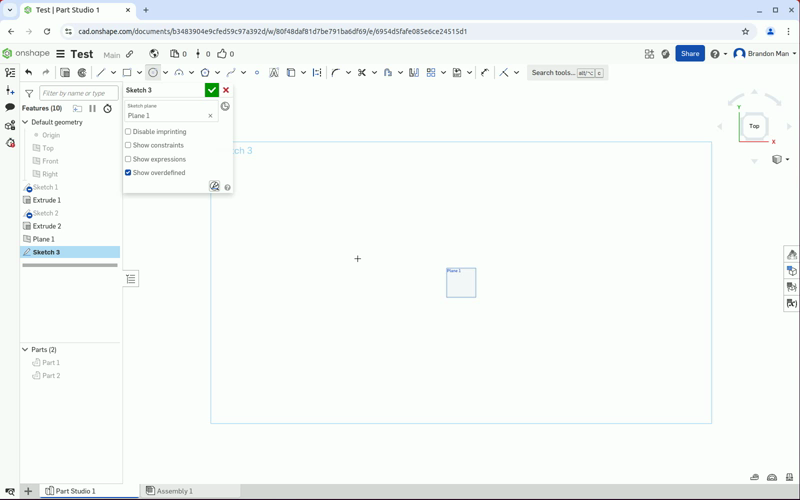
click(357, 258)
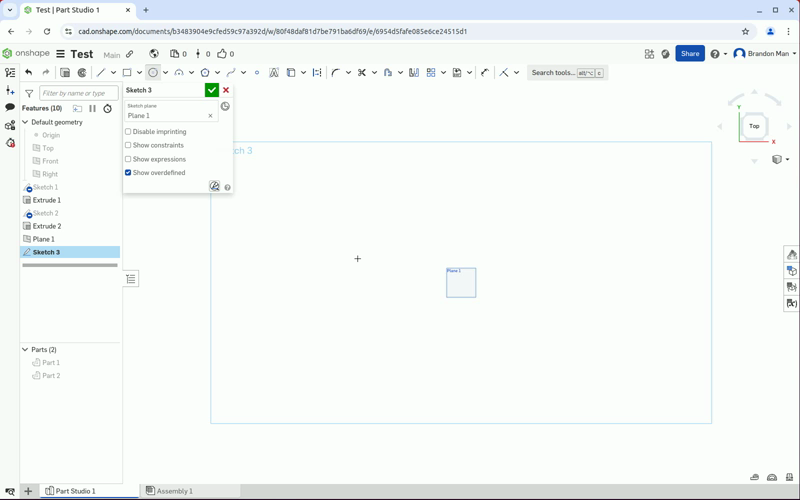
key_up(shift)
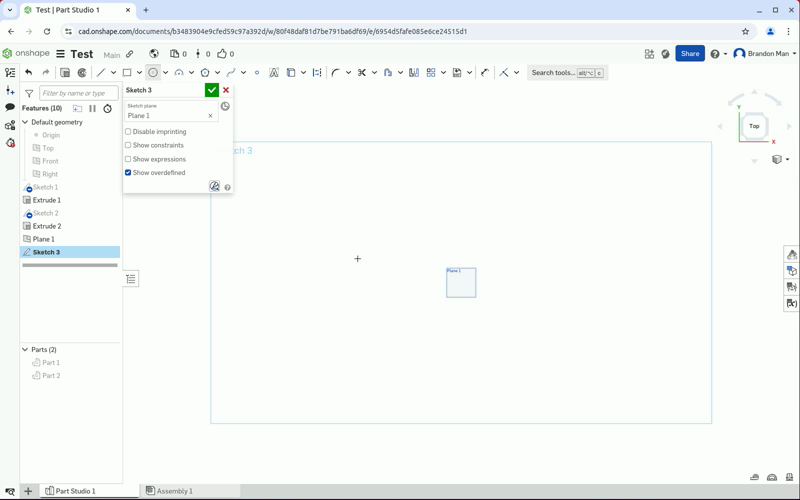
mouse_move(358, 258)
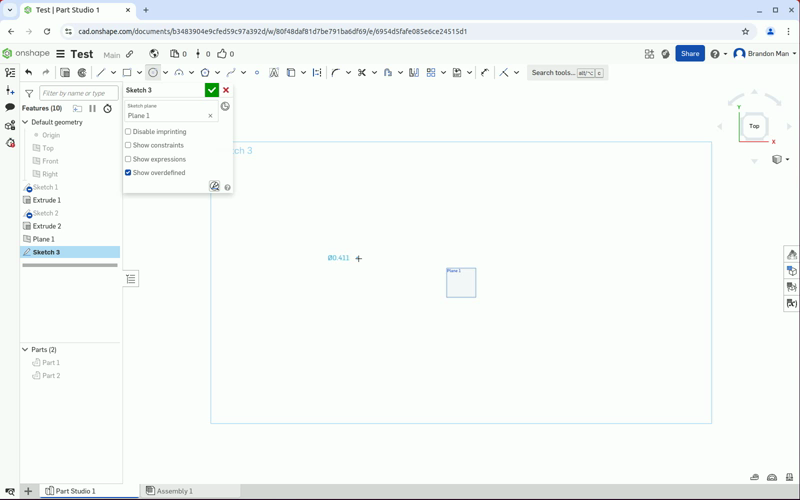
scroll(6)
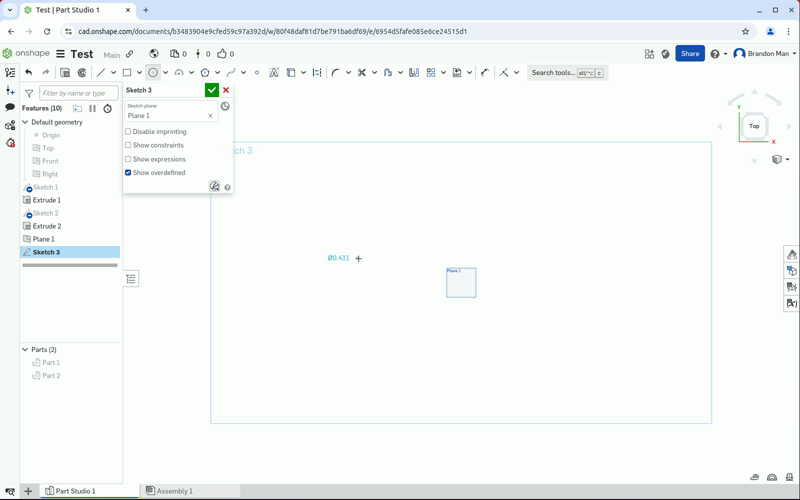
scroll(6)
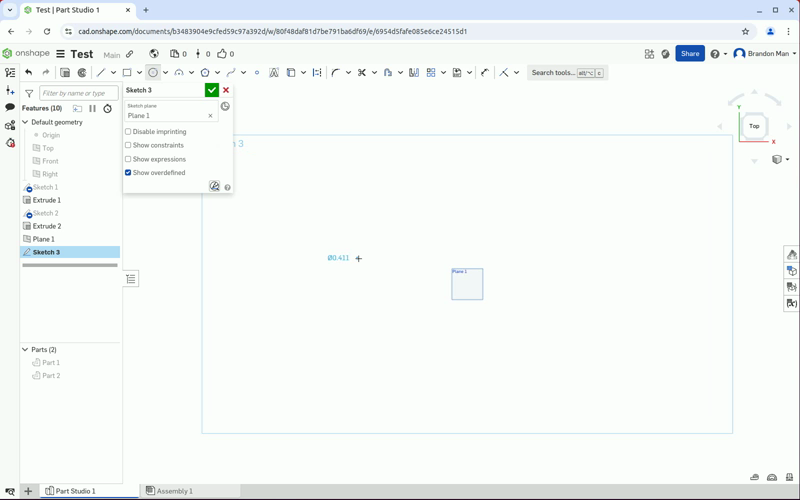
scroll(6)
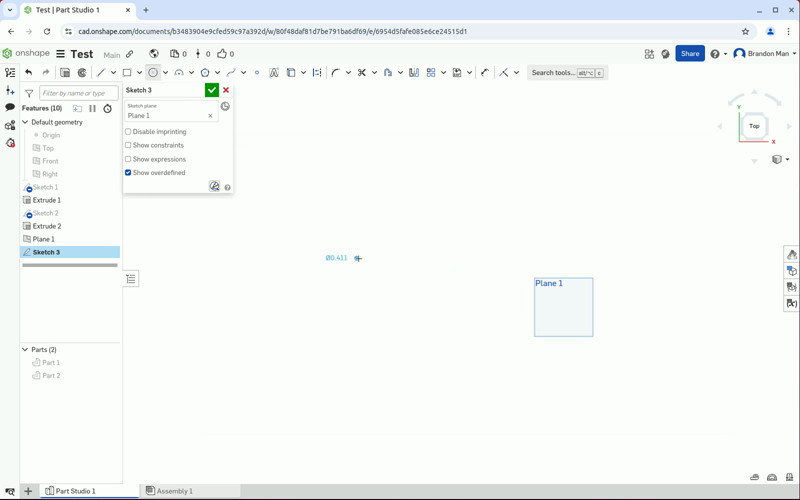
scroll(6)
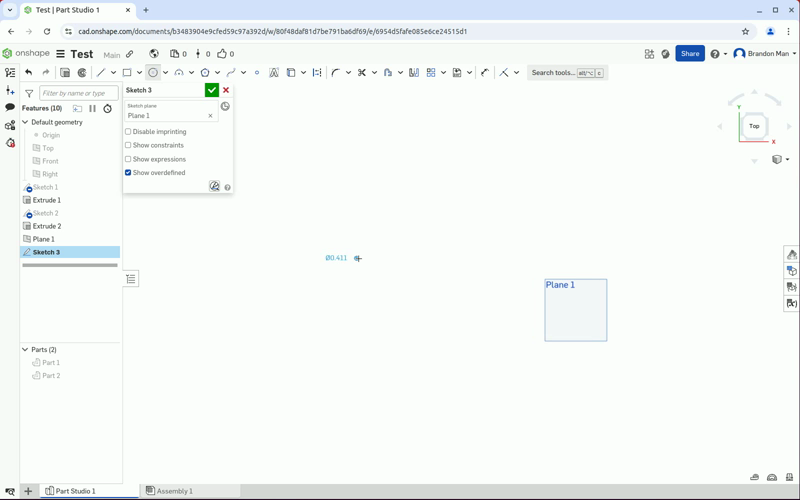
scroll(6)
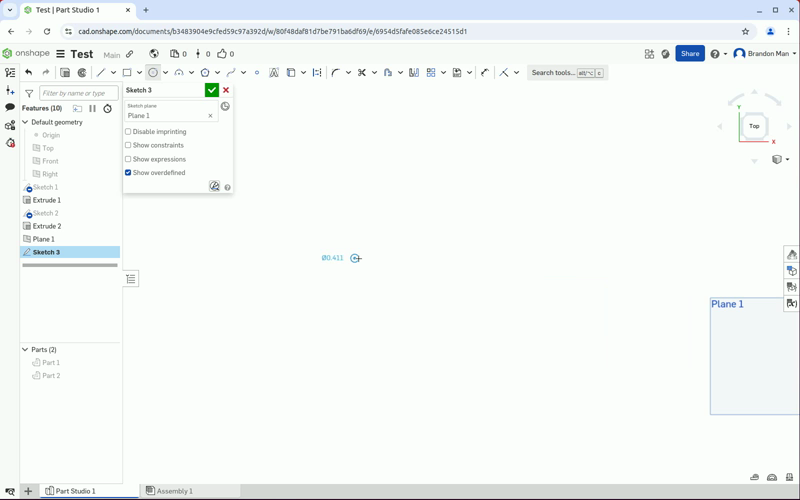
scroll(6)
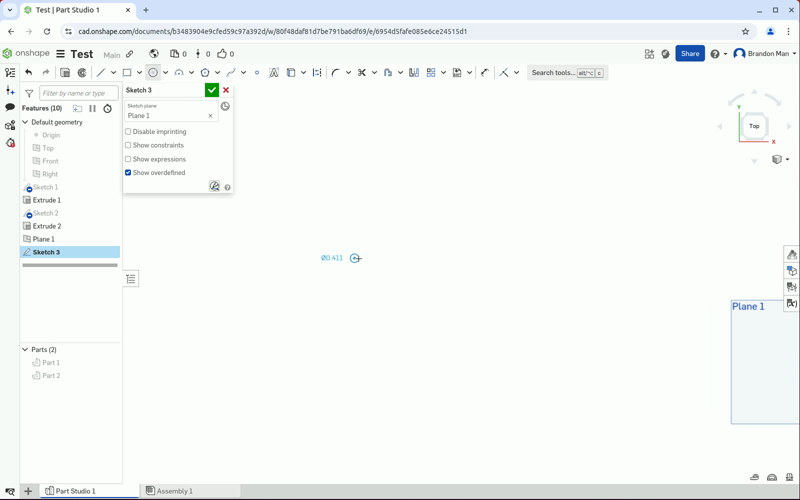
scroll(6)
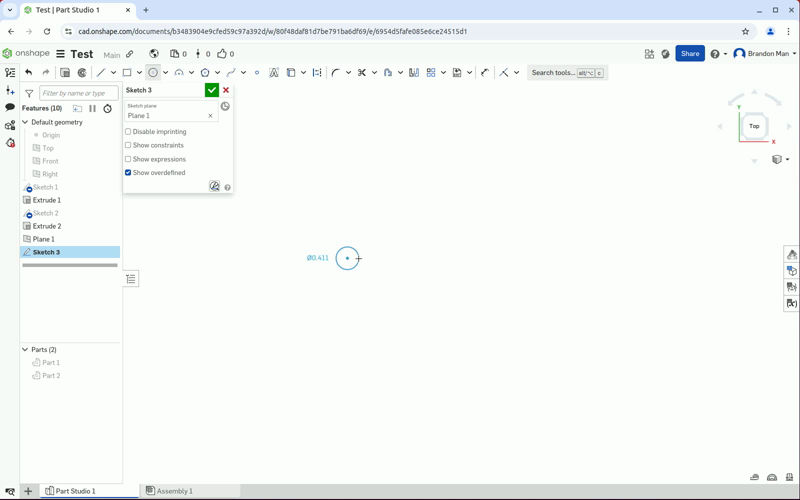
click(358, 258)
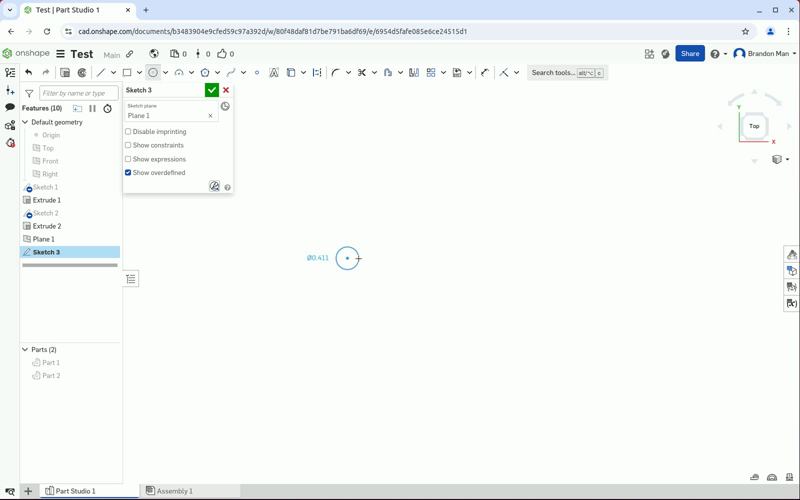
scroll(-6)
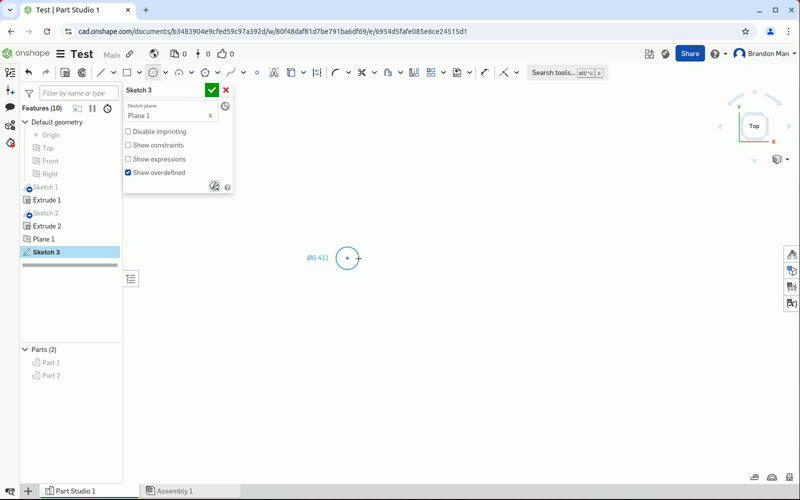
scroll(-6)
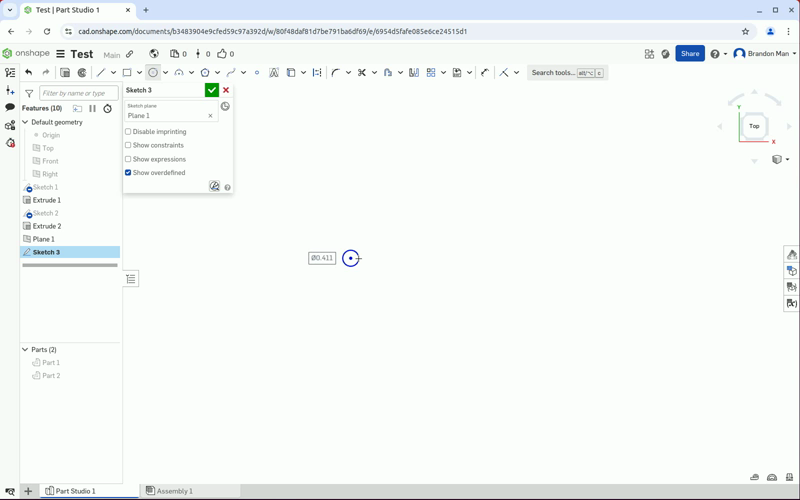
scroll(-6)
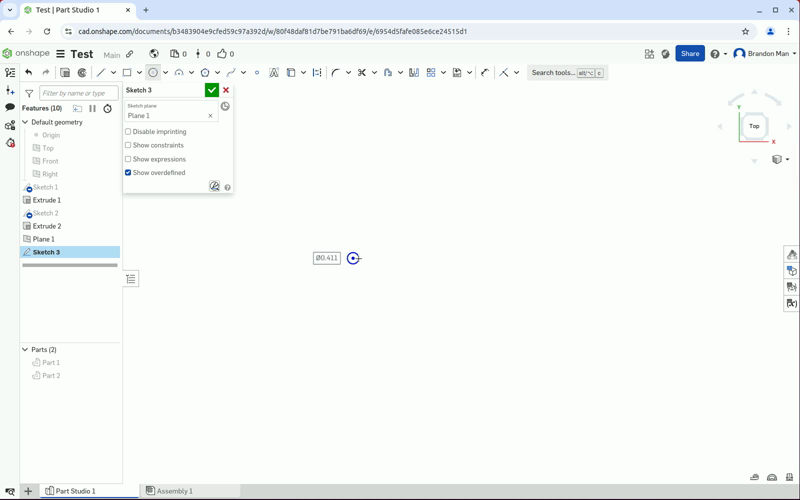
scroll(-6)
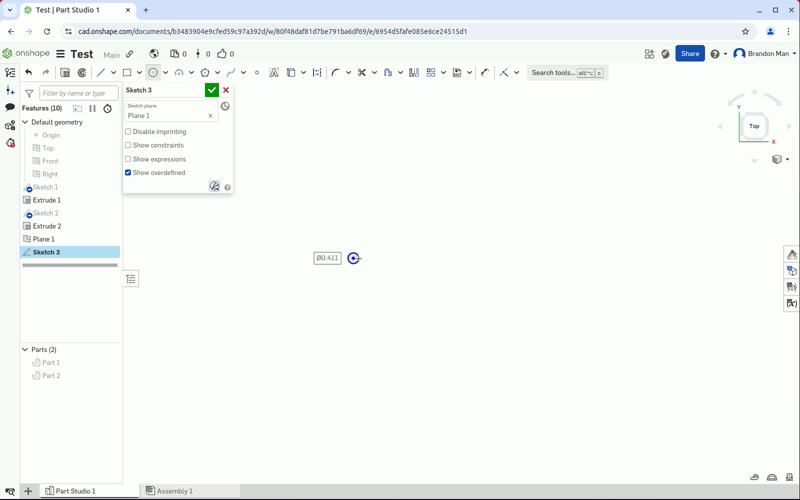
scroll(-6)
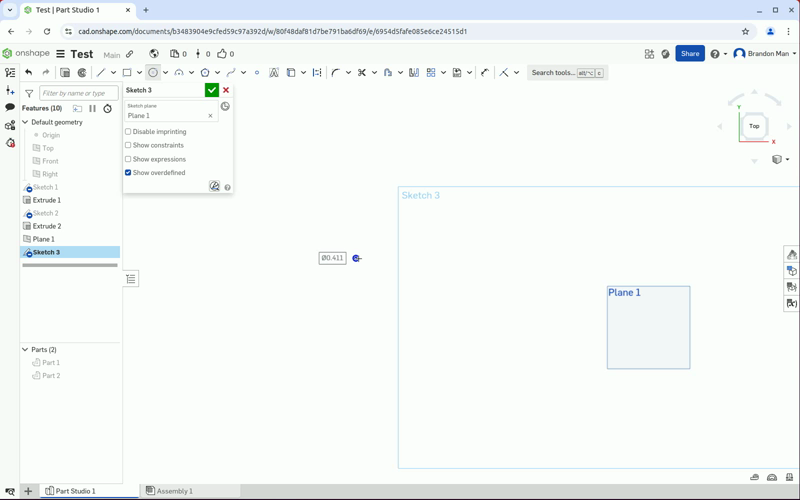
scroll(-6)
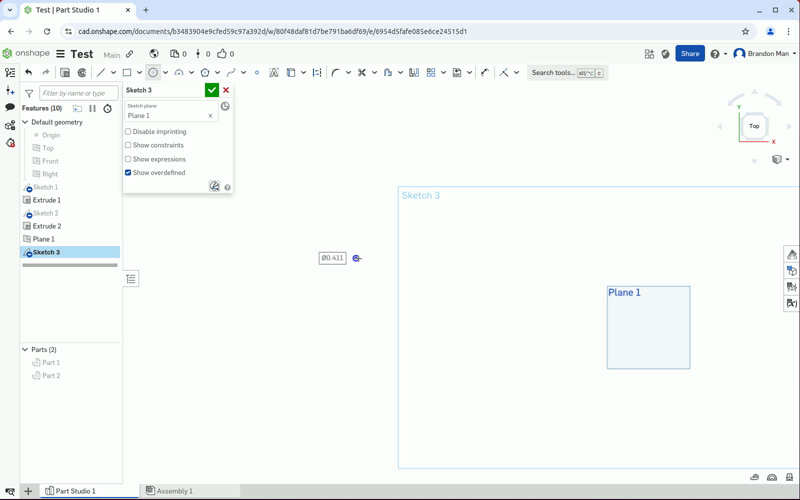
scroll(-6)
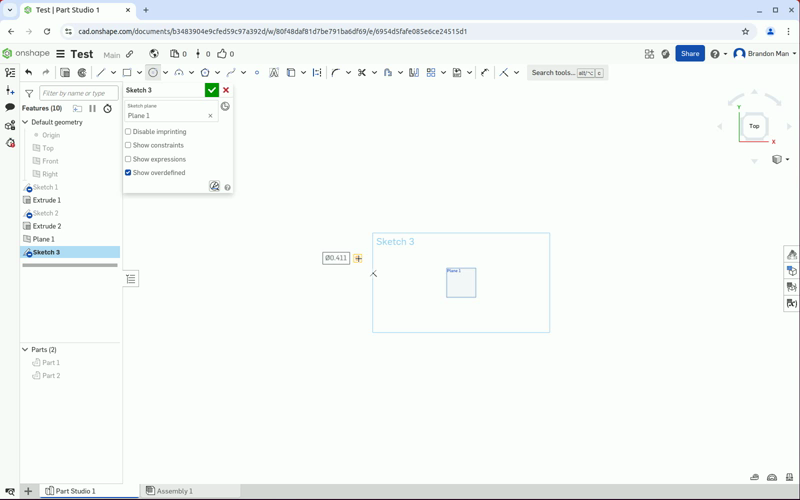
key(esc)
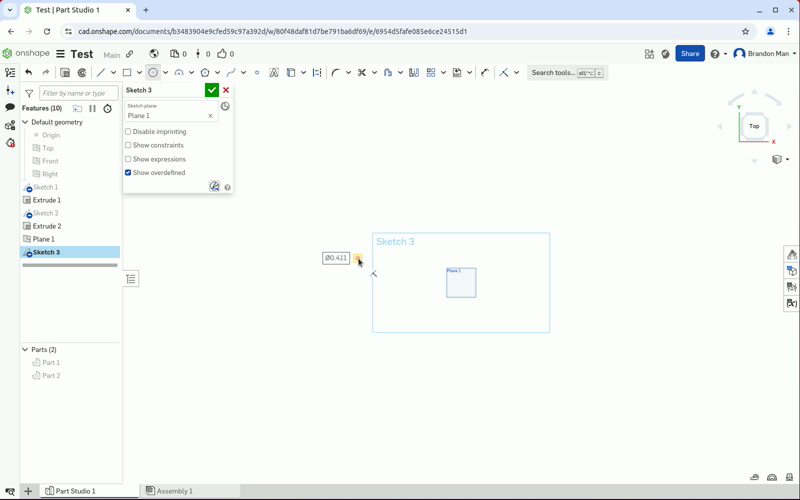
key(c)
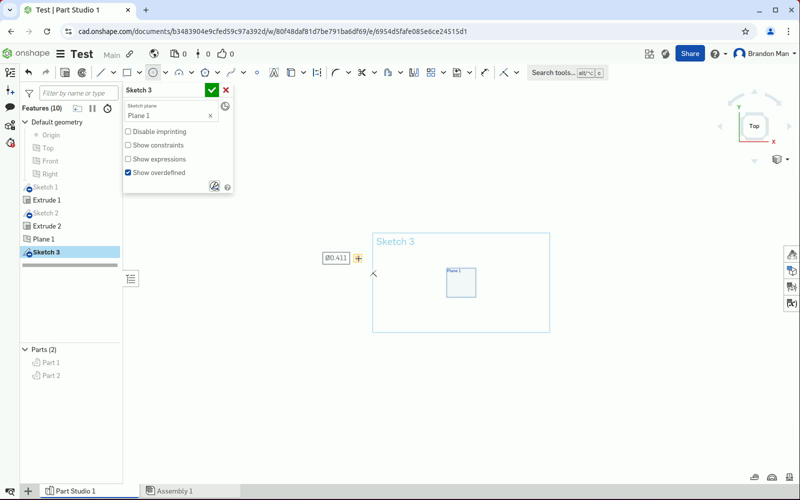
key_down(shift)
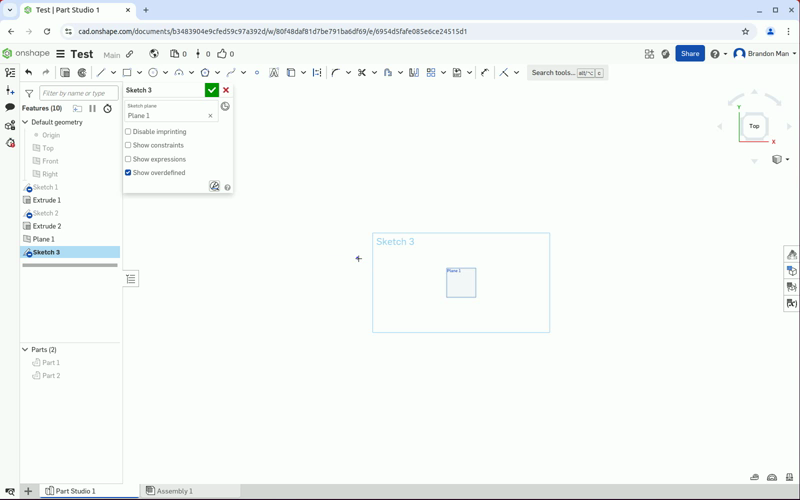
mouse_move(357, 258)
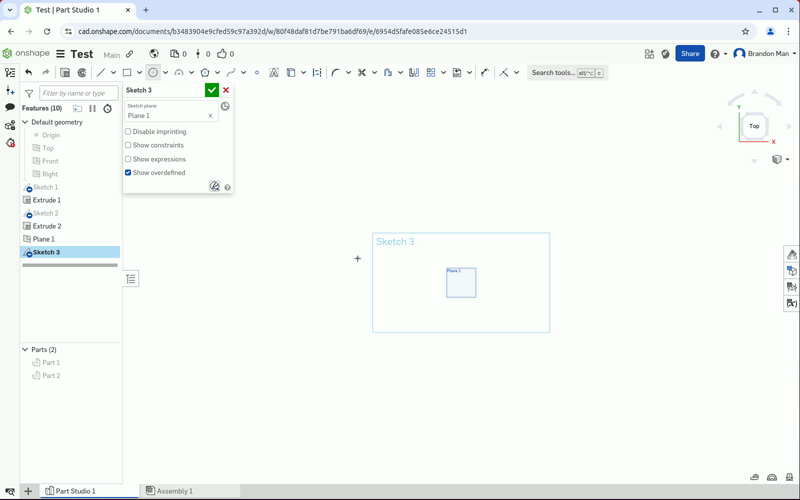
scroll(6)
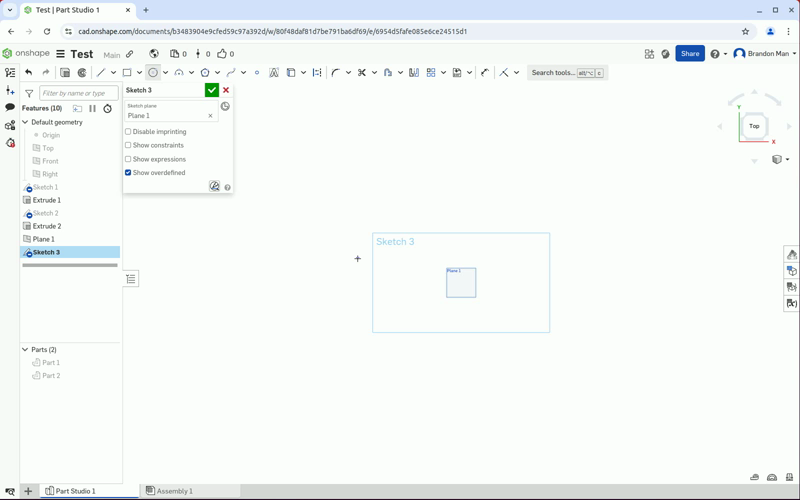
scroll(6)
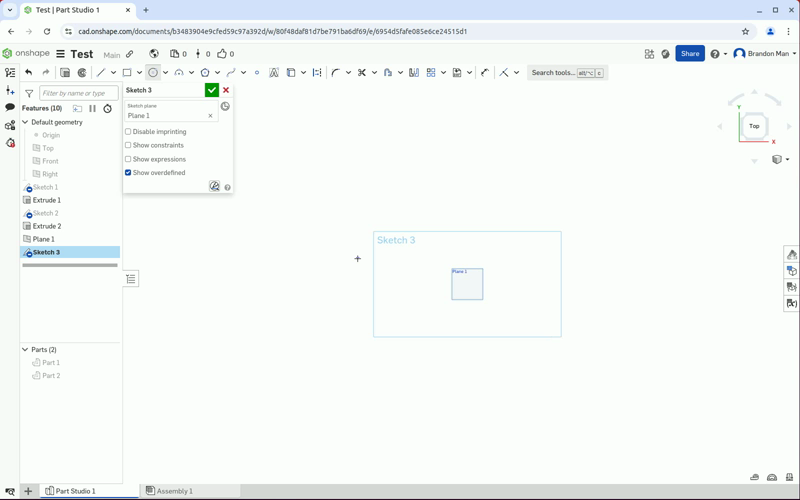
scroll(6)
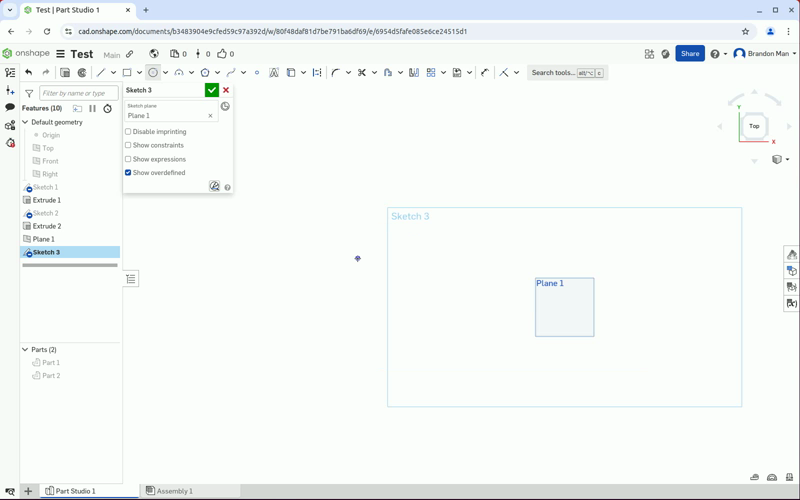
scroll(6)
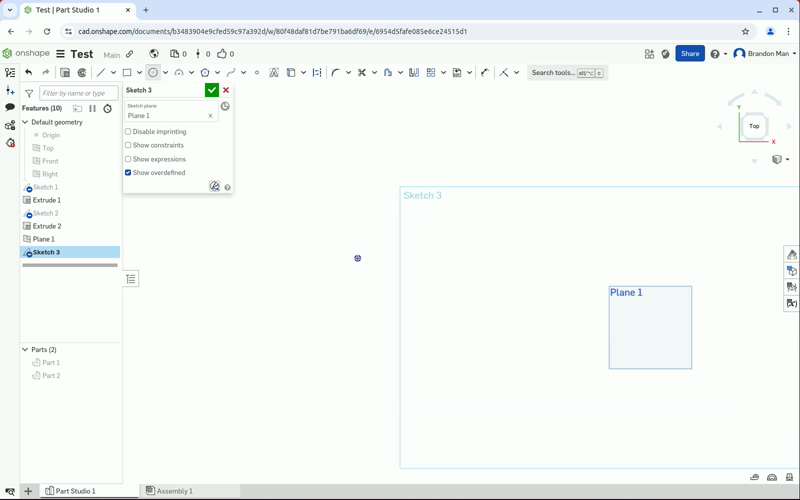
scroll(6)
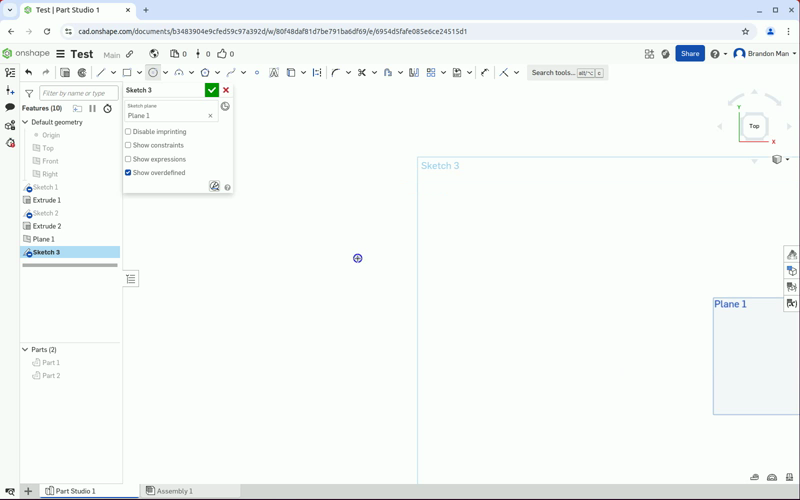
scroll(6)
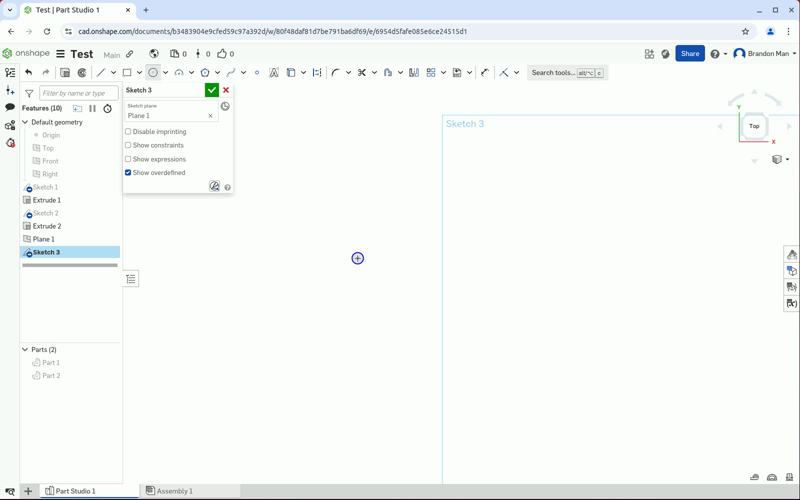
scroll(6)
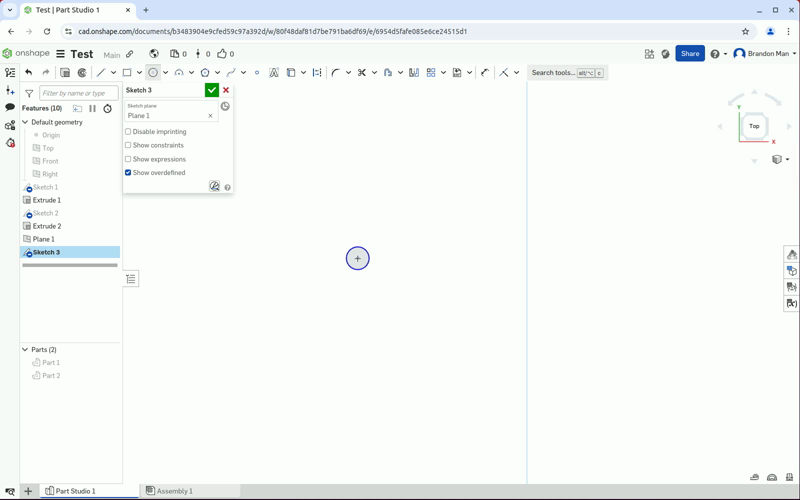
click(357, 258)
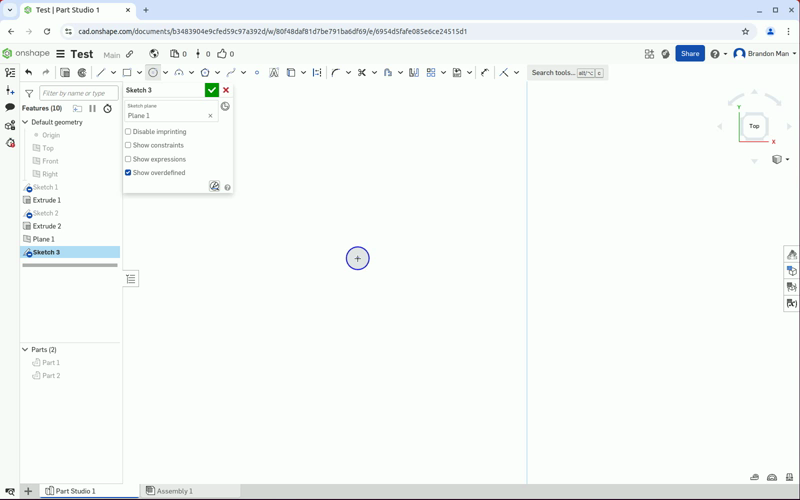
scroll(-6)
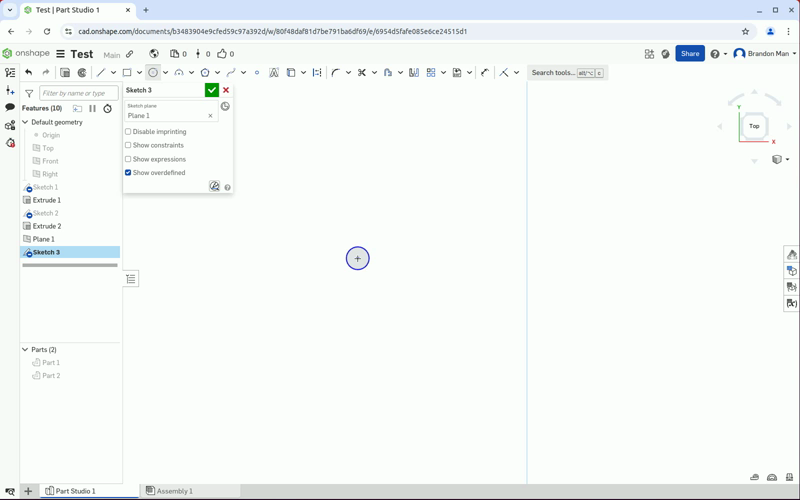
scroll(-6)
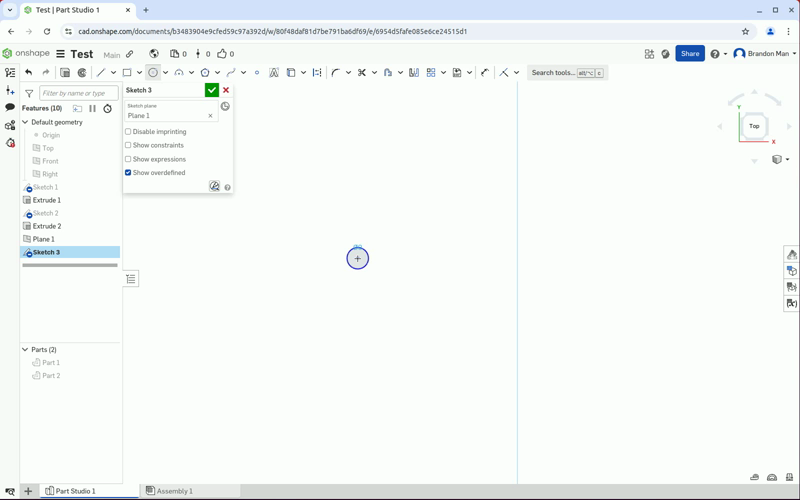
scroll(-6)
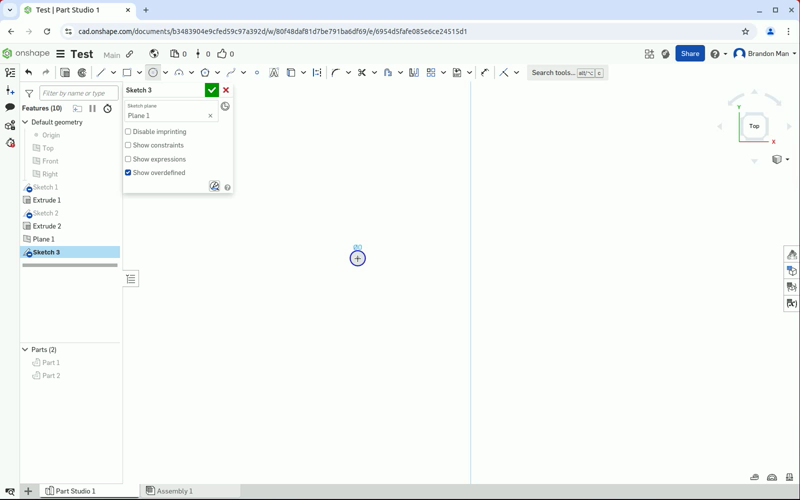
scroll(-6)
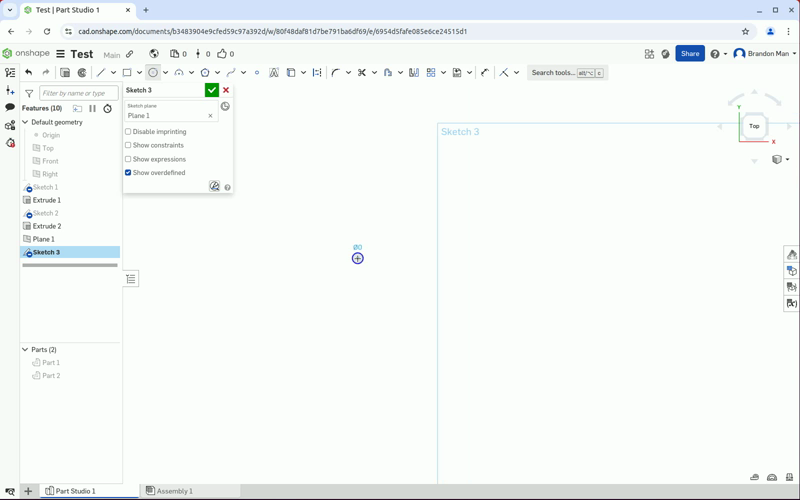
scroll(-6)
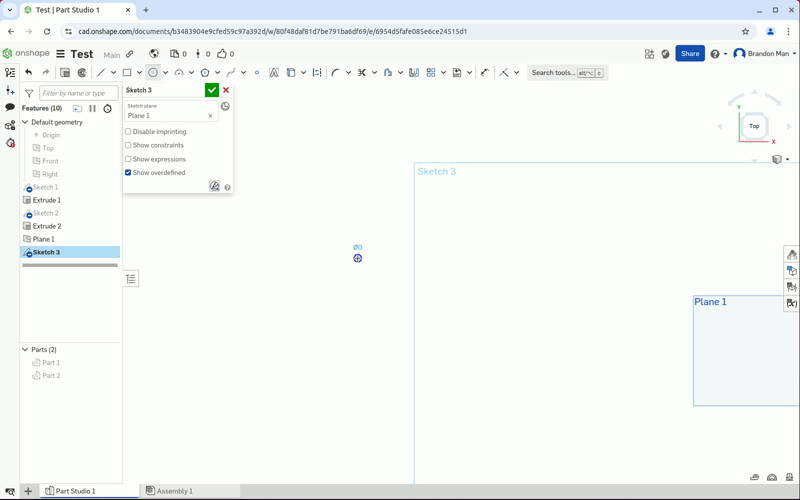
scroll(-6)
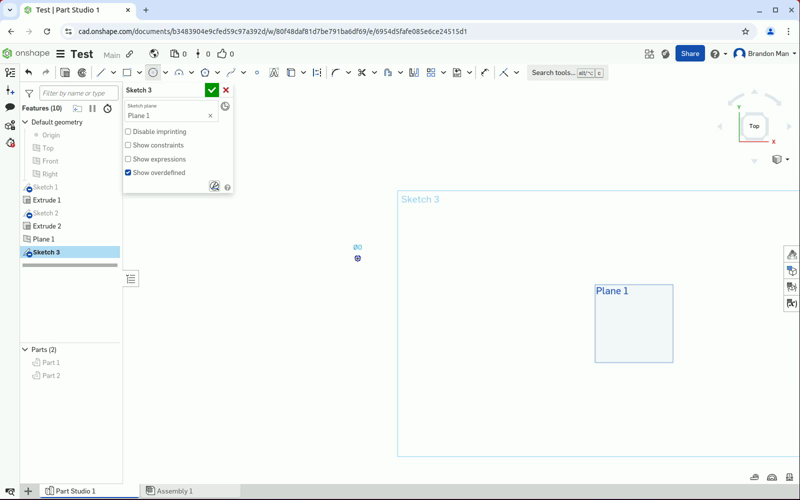
scroll(-6)
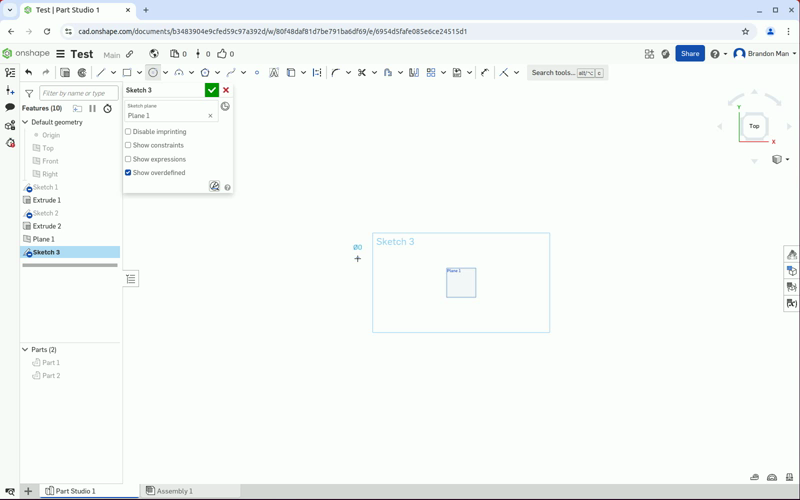
key_up(shift)
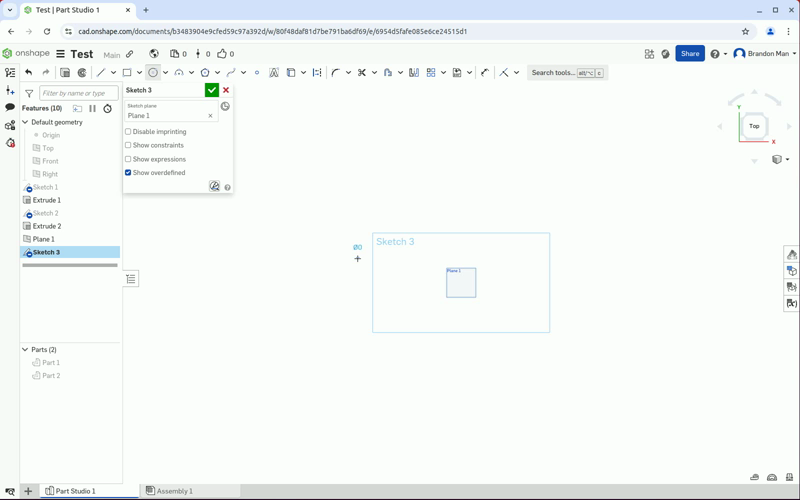
mouse_move(358, 258)
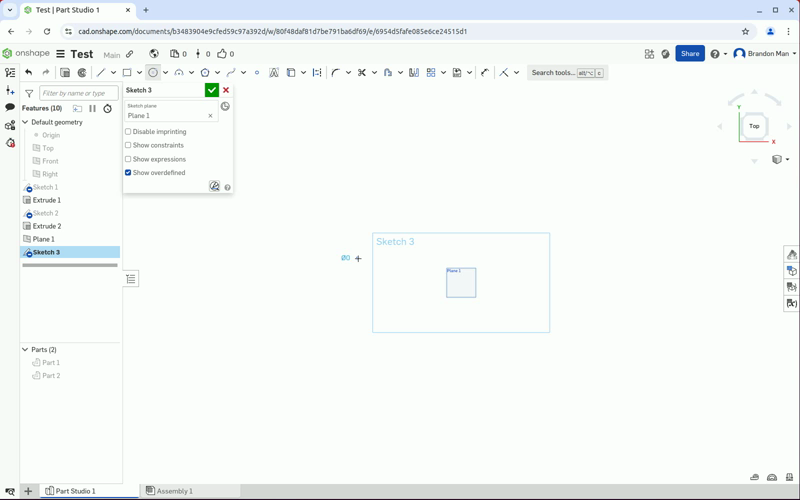
scroll(6)
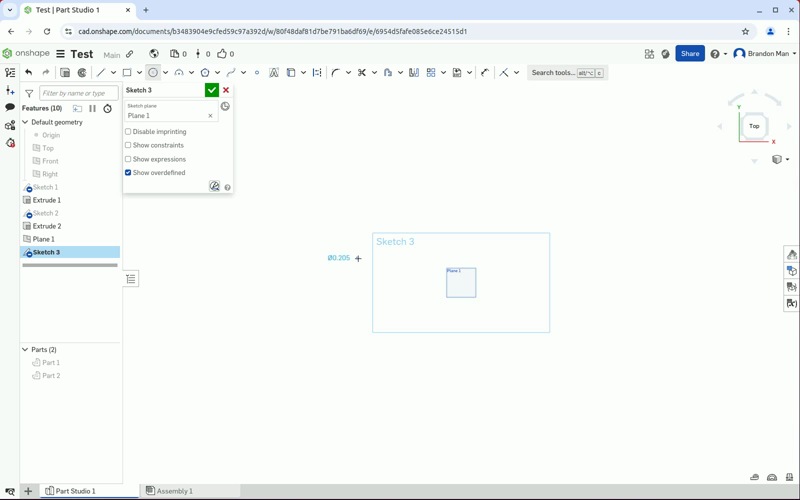
scroll(6)
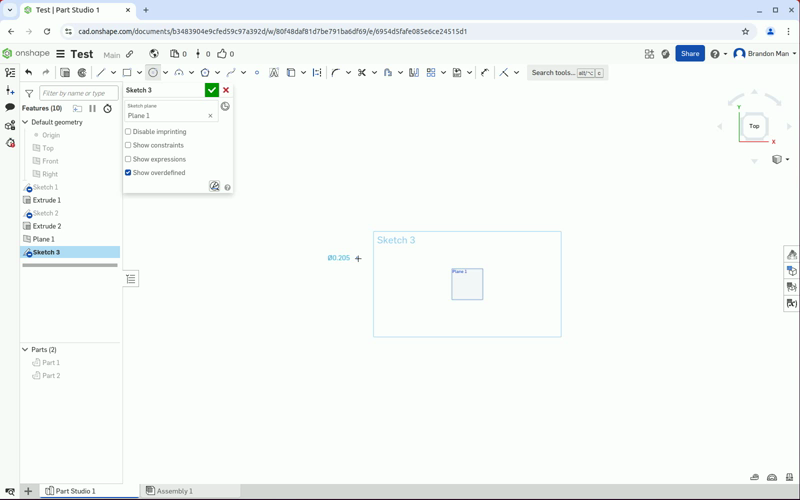
scroll(6)
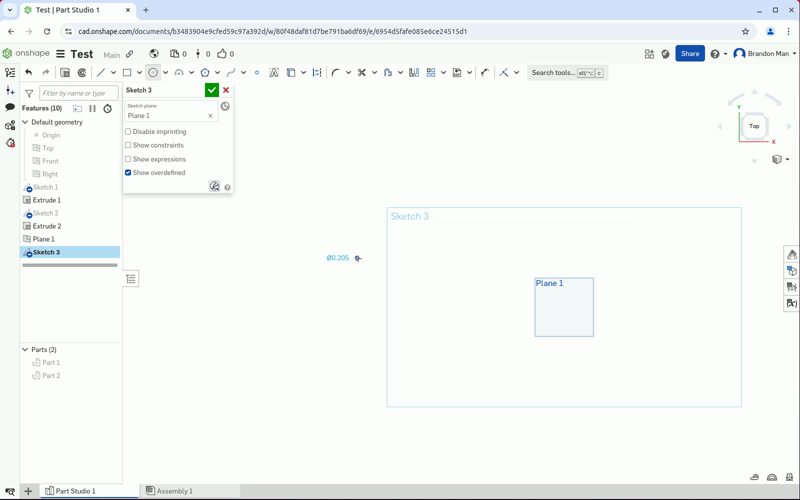
scroll(6)
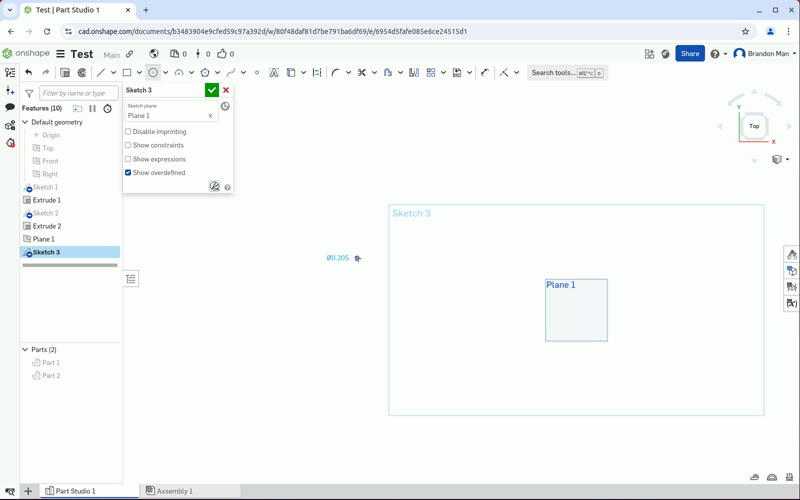
scroll(6)
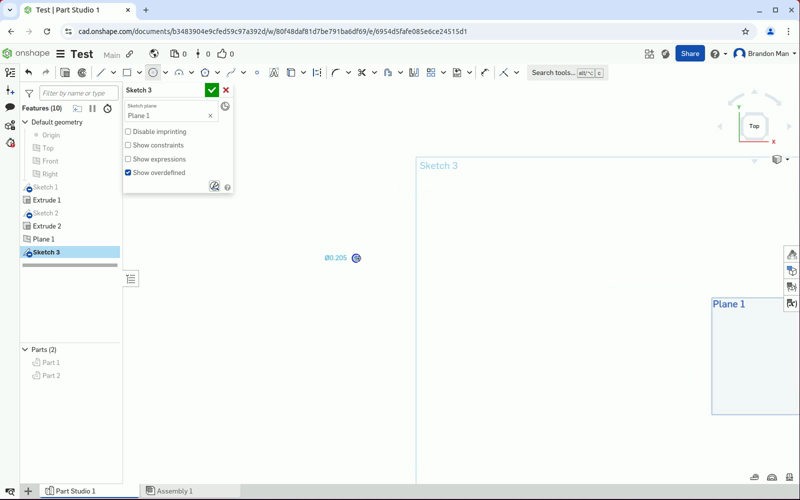
scroll(6)
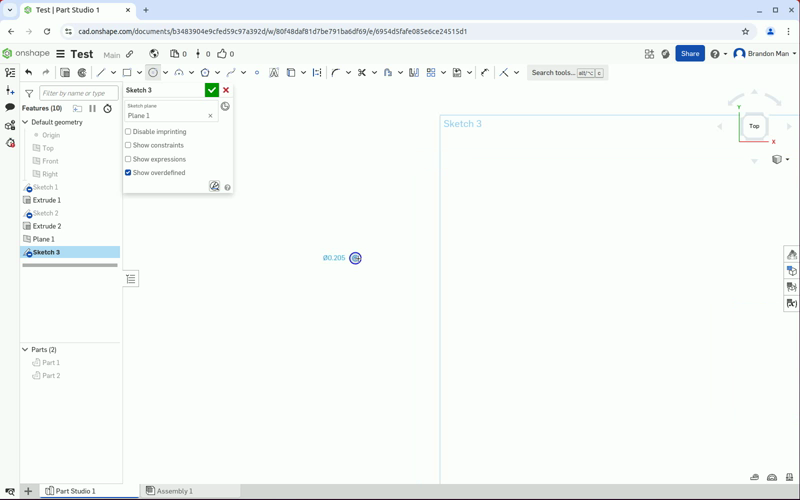
scroll(6)
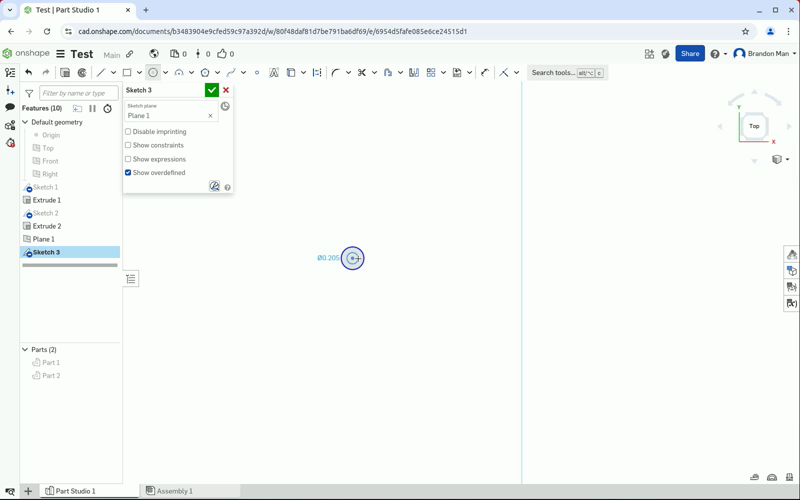
click(358, 258)
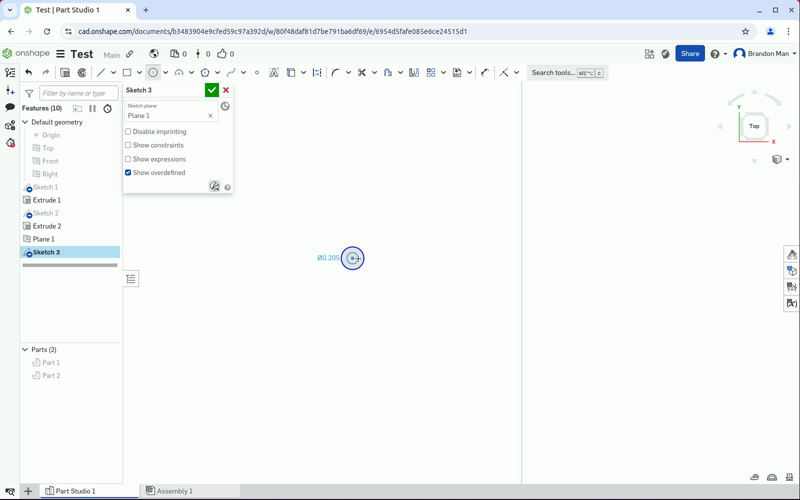
scroll(-6)
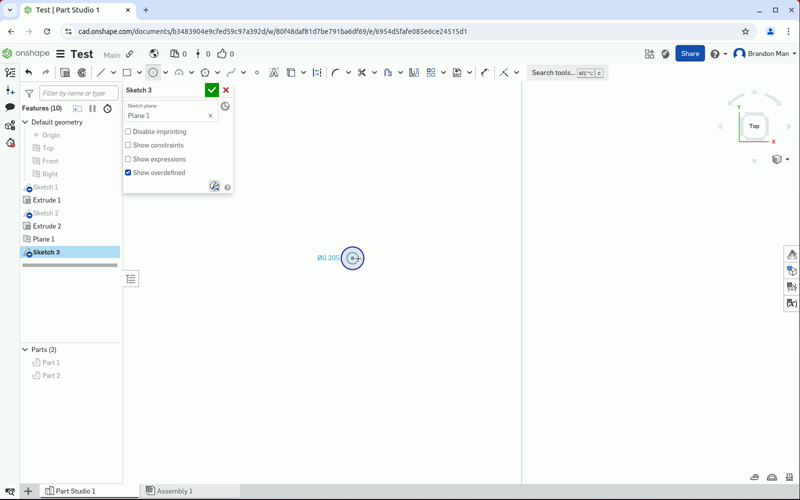
scroll(-6)
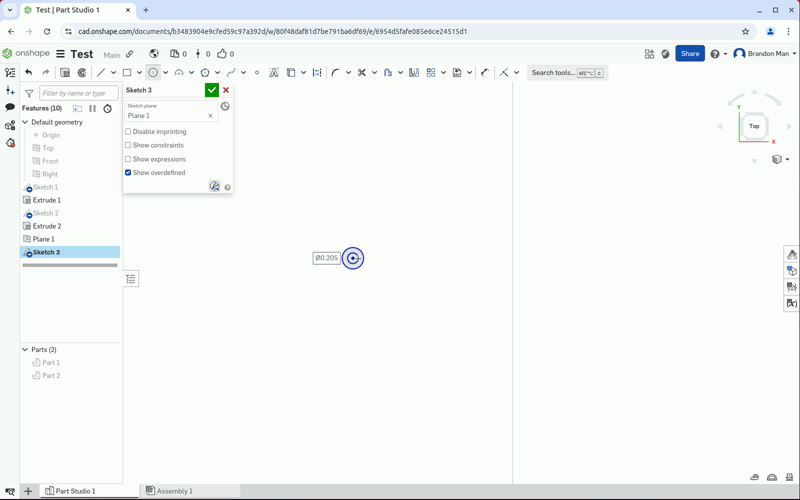
scroll(-6)
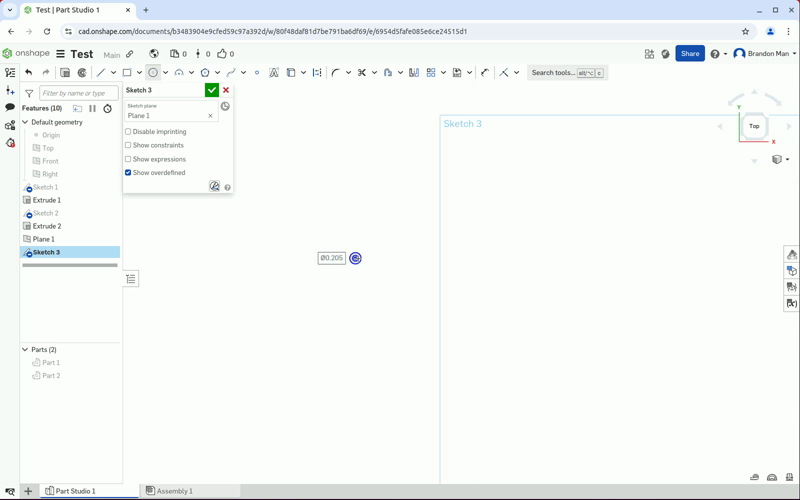
scroll(-6)
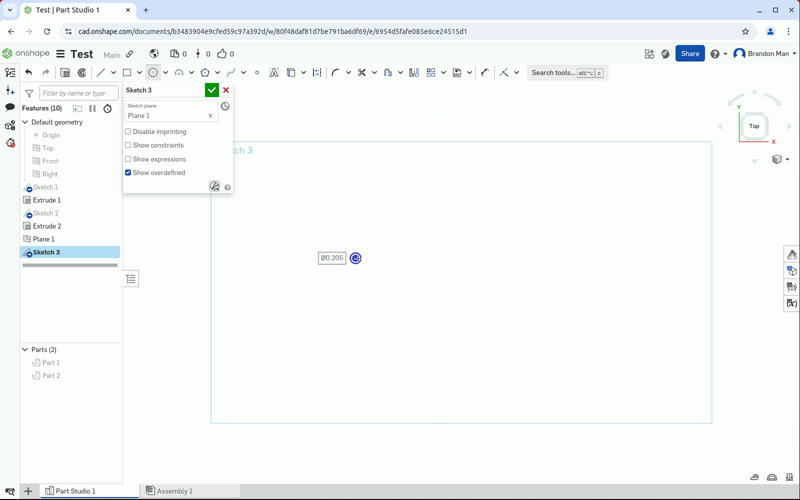
scroll(-6)
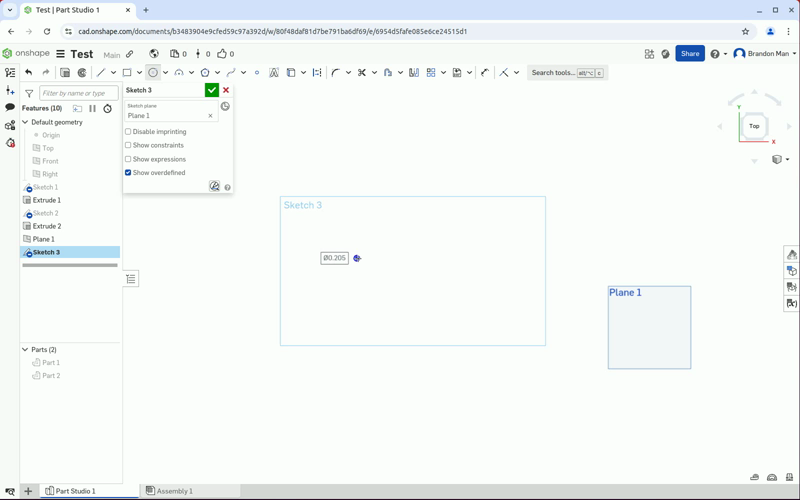
scroll(-6)
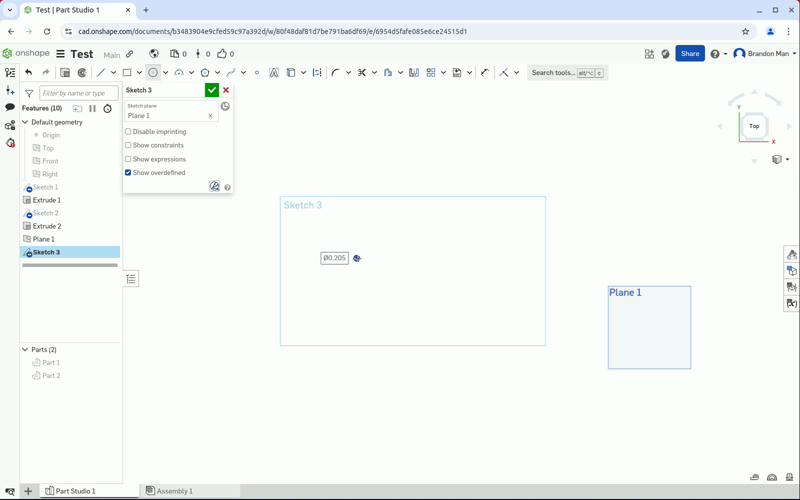
scroll(-6)
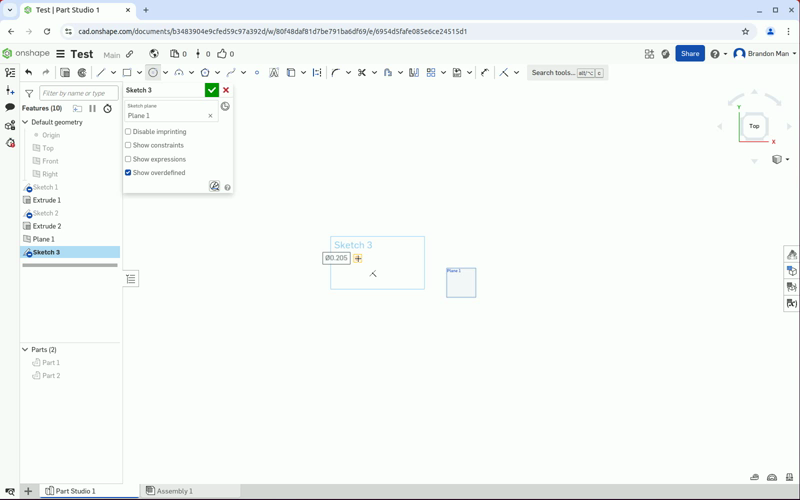
key(esc)
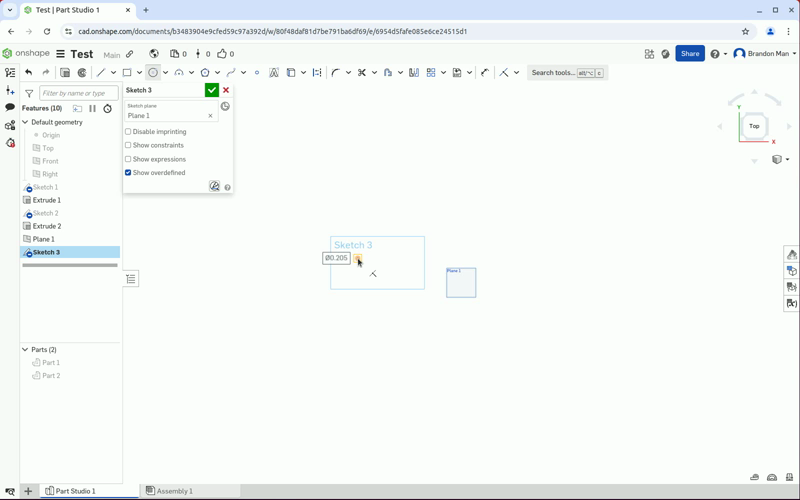
mouse_move(358, 258)
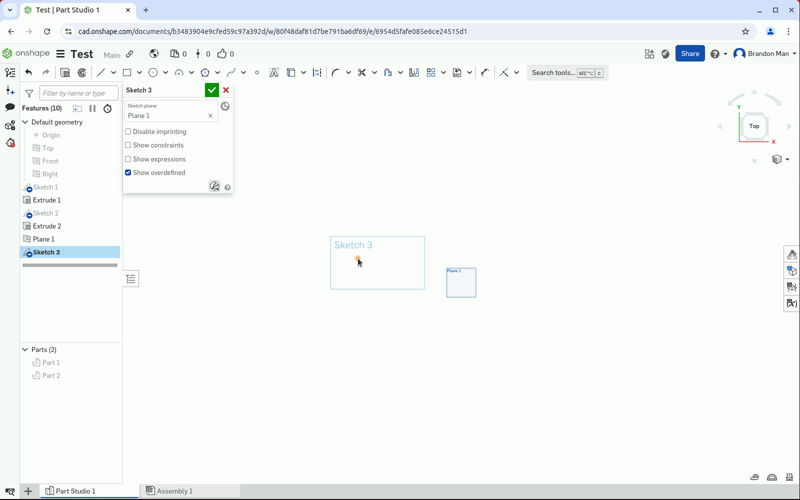
scroll(6)
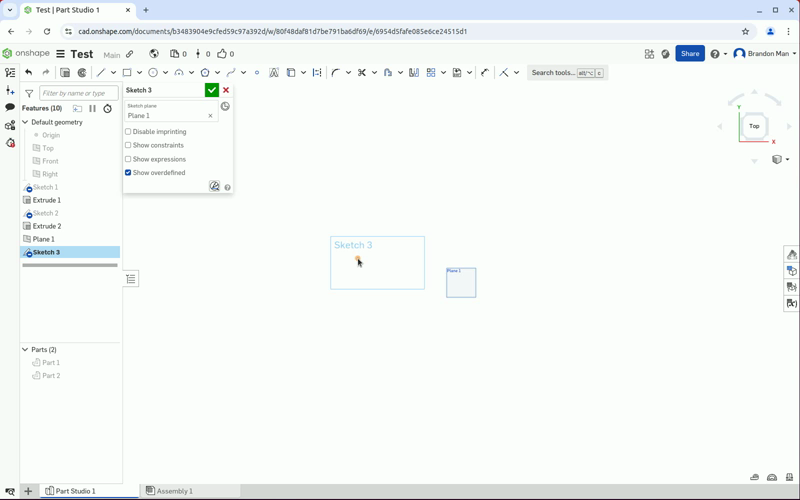
scroll(6)
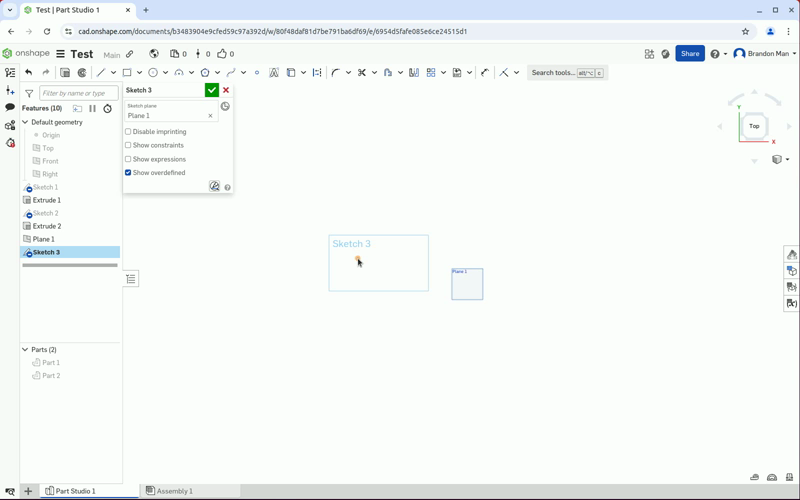
scroll(6)
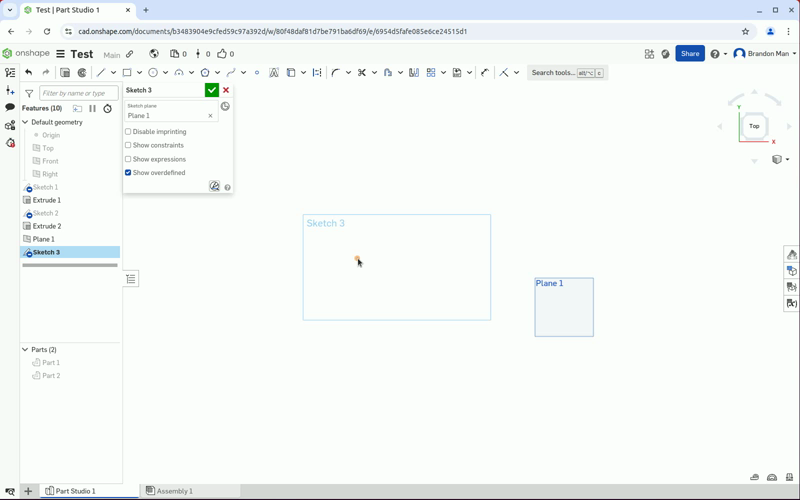
scroll(6)
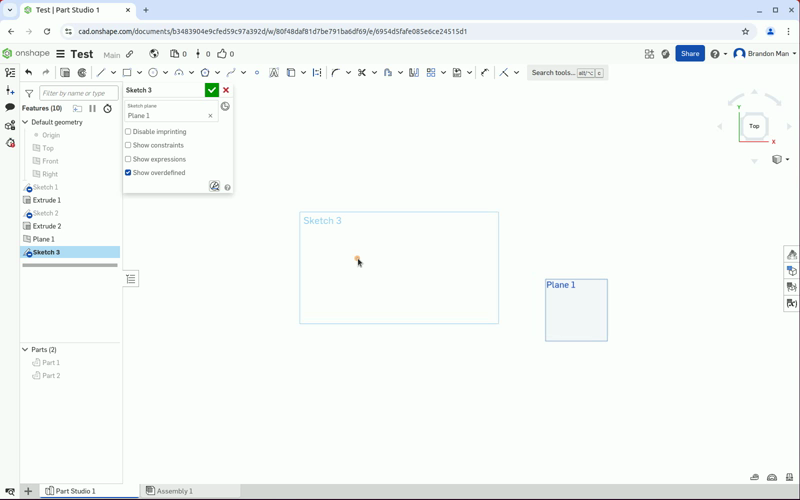
scroll(6)
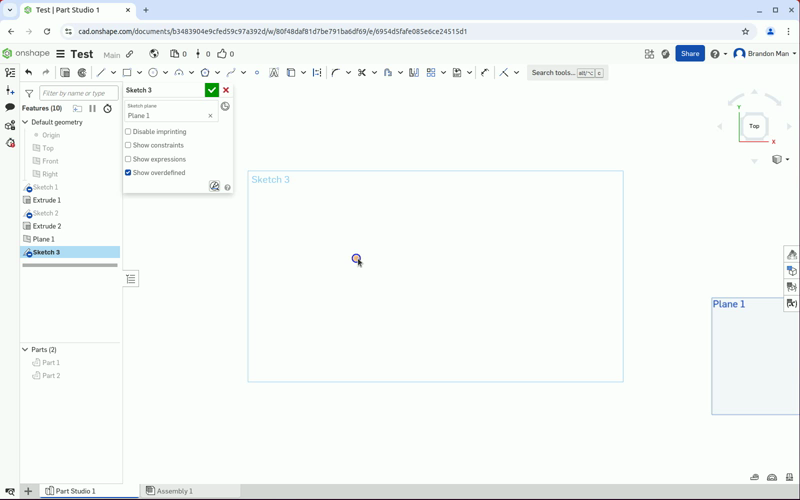
scroll(6)
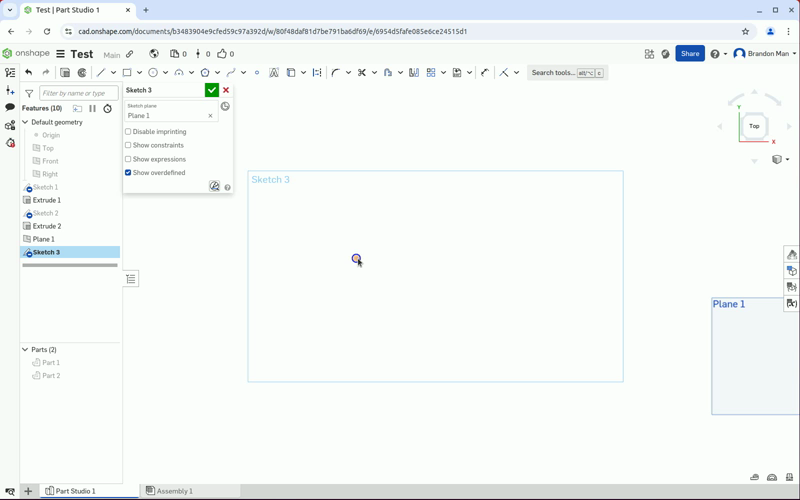
scroll(6)
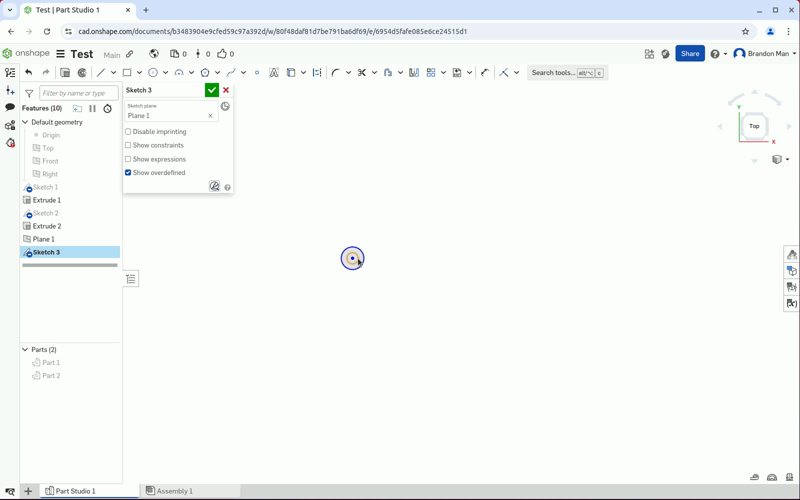
click(358, 258)
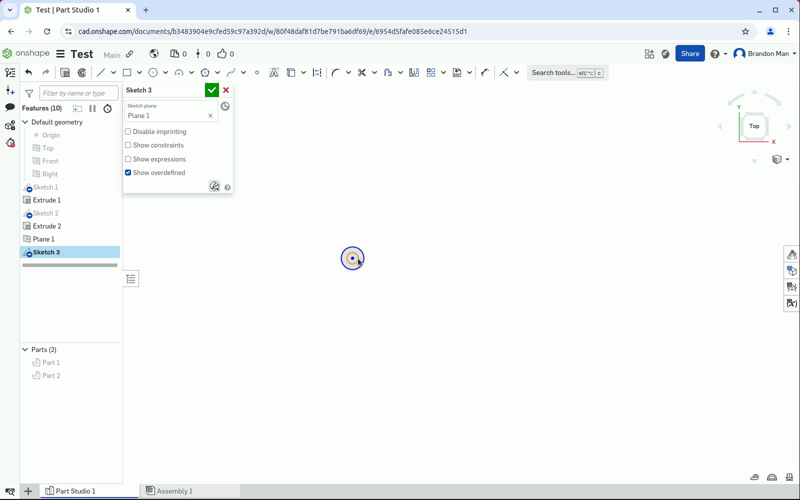
scroll(-6)
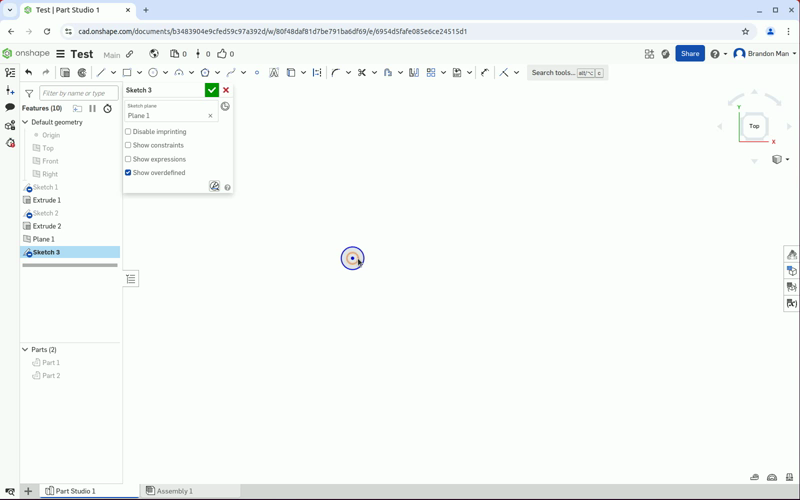
scroll(-6)
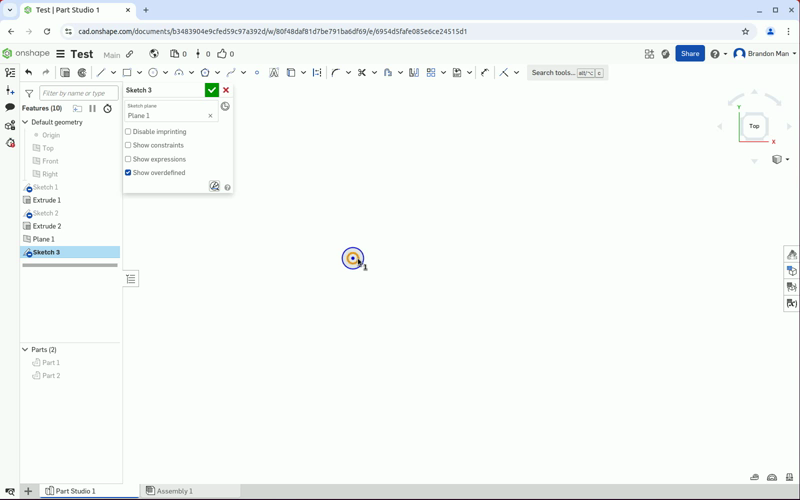
scroll(-6)
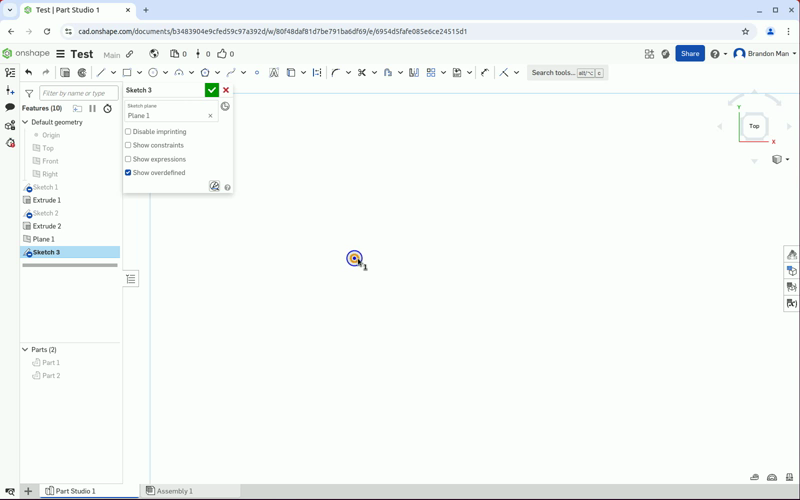
scroll(-6)
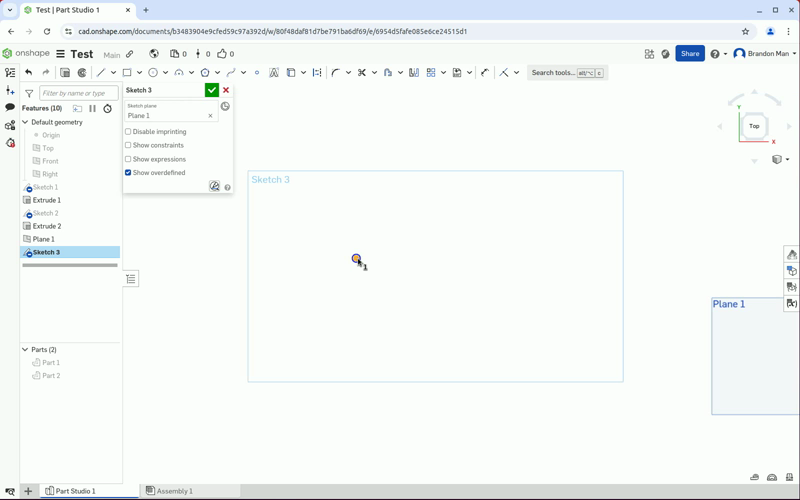
scroll(-6)
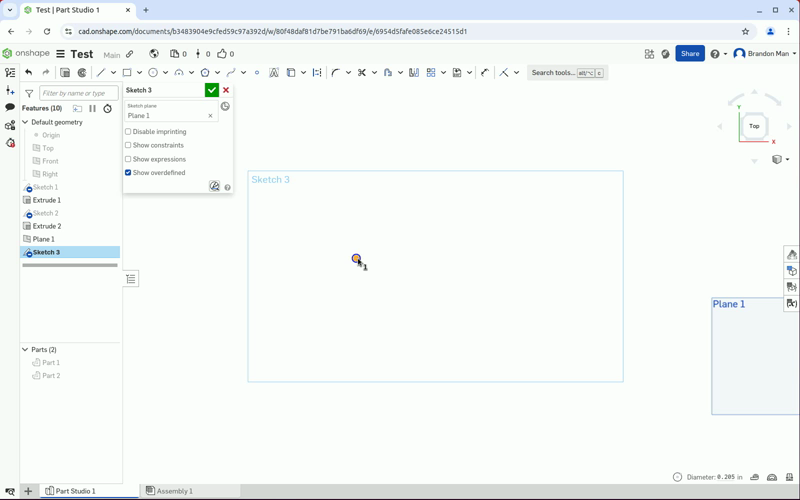
scroll(-6)
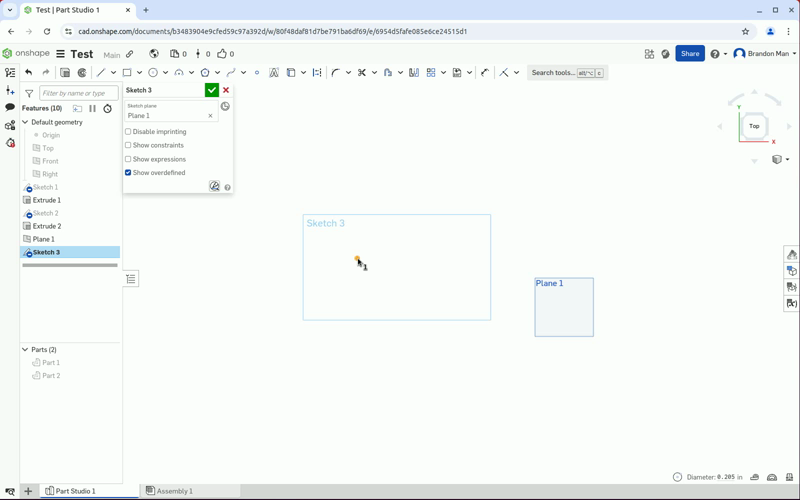
scroll(-6)
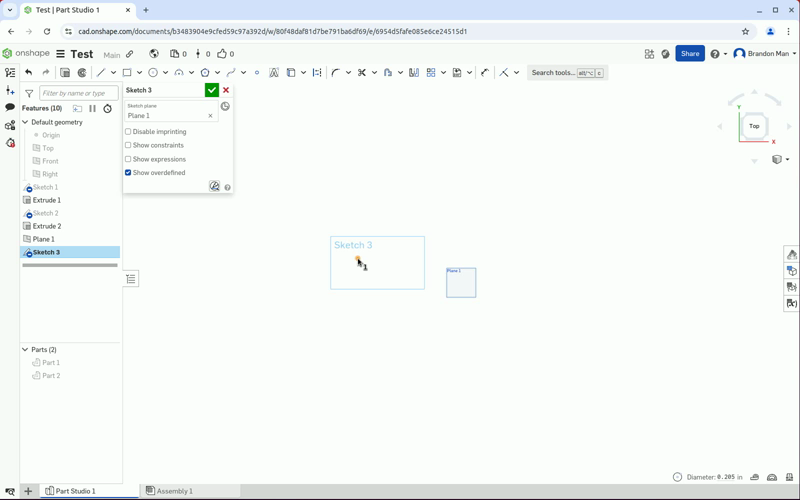
mouse_move(73, 352)
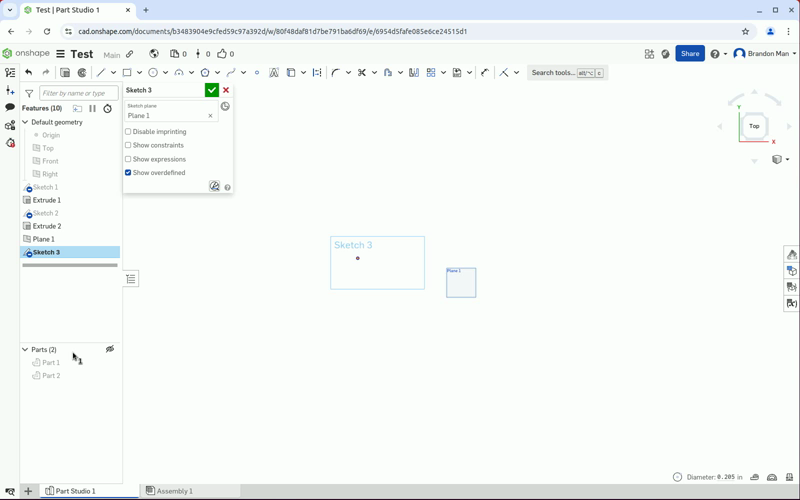
key(shift+y)
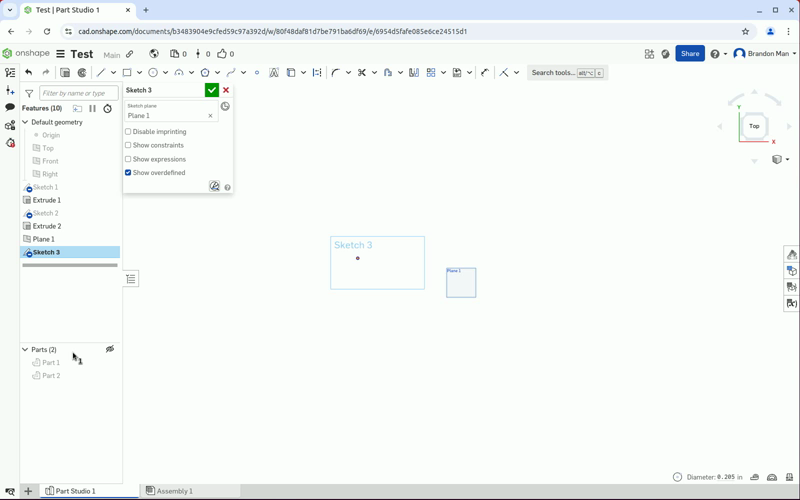
key(shift+e)
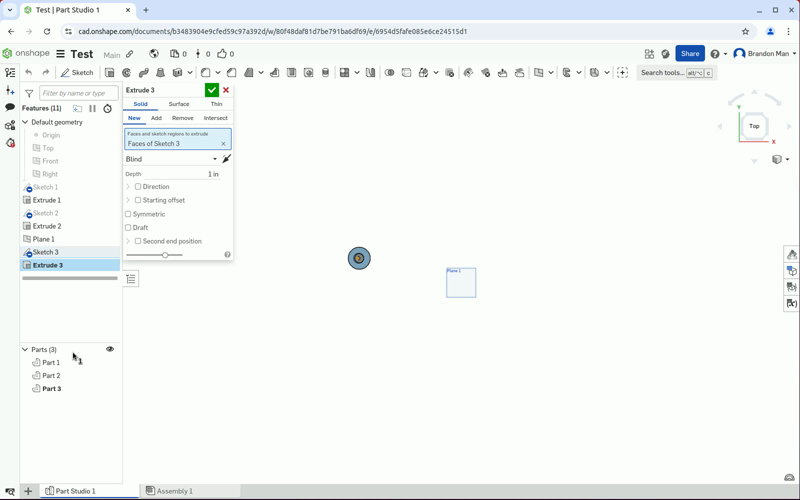
mouse_move(143, 106)
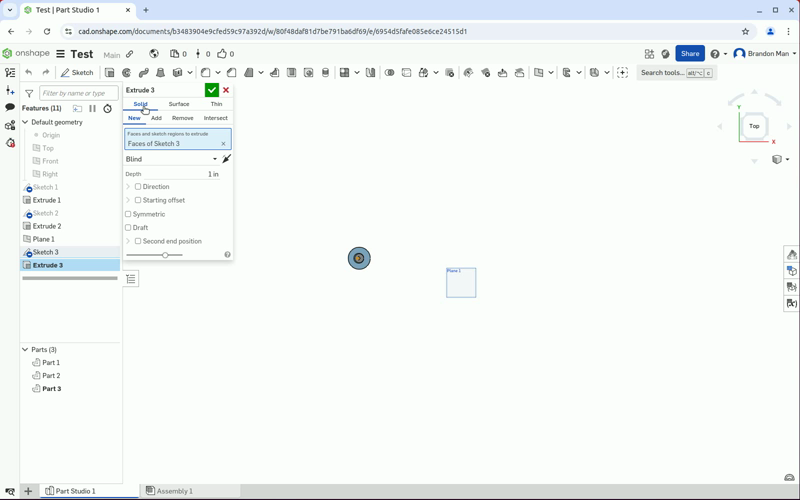
click(143, 106)
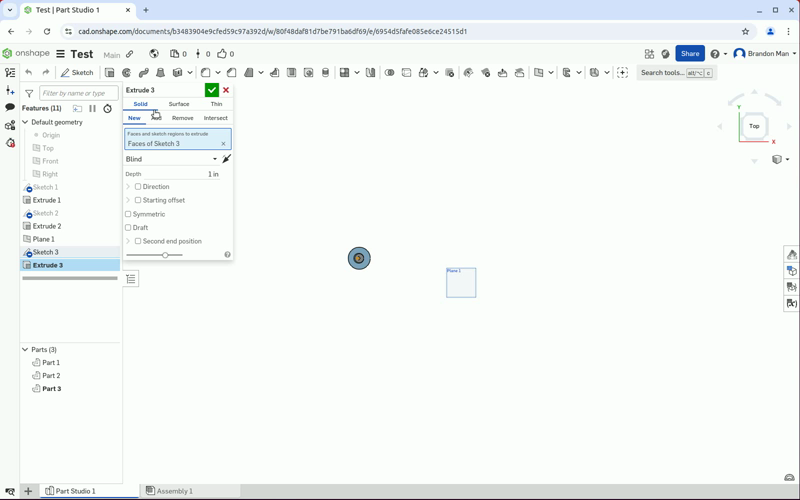
mouse_move(186, 120)
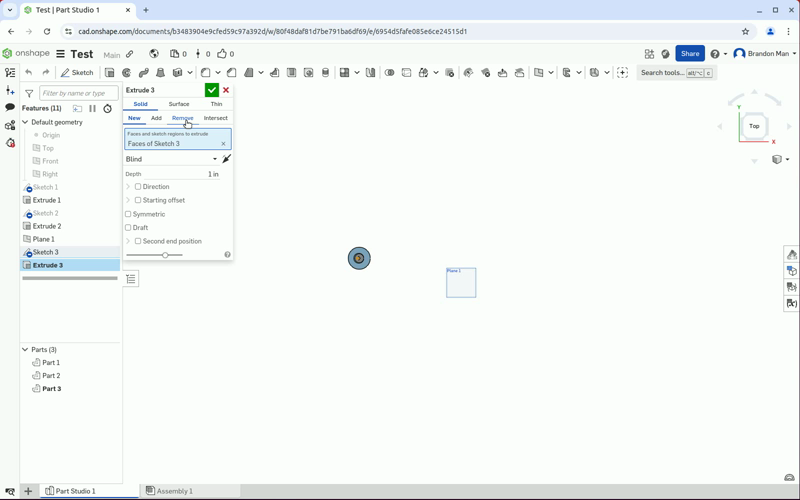
click(186, 120)
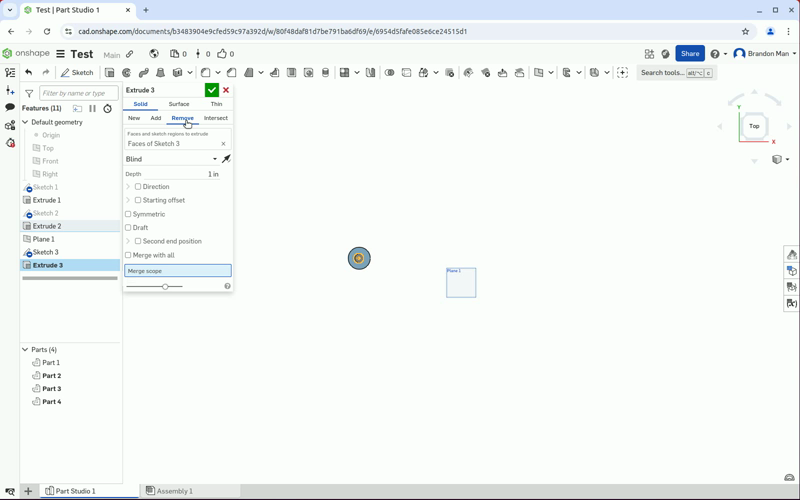
key(tab, 4)
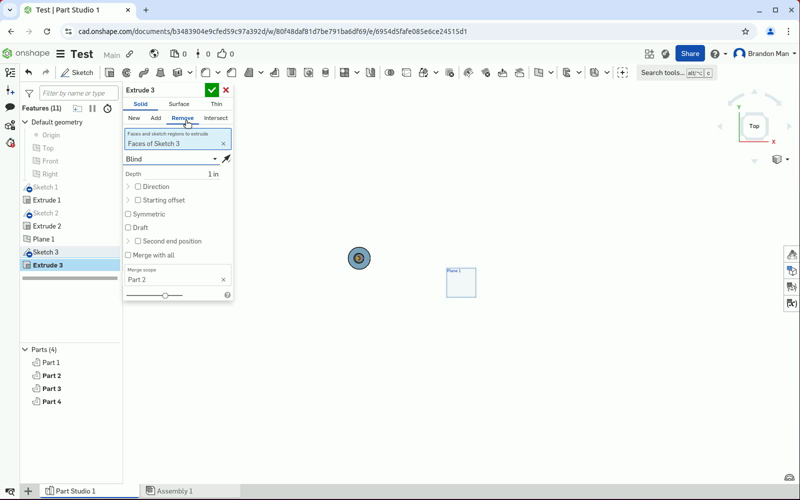
text(0.241)
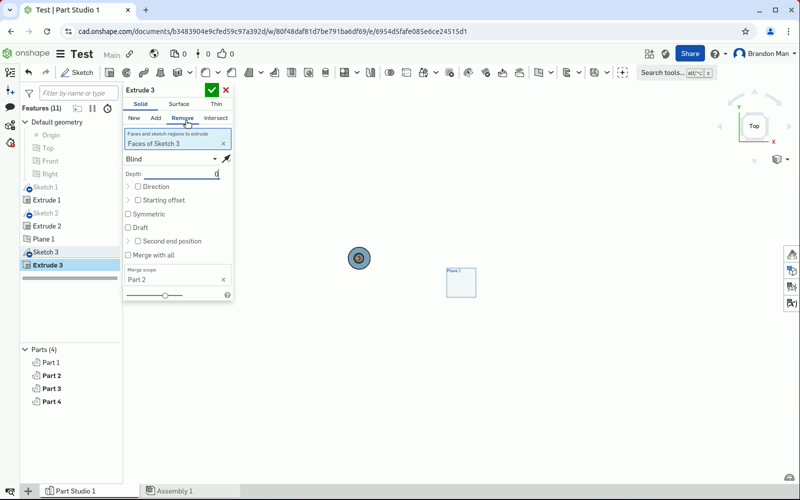
key(tab, 6)
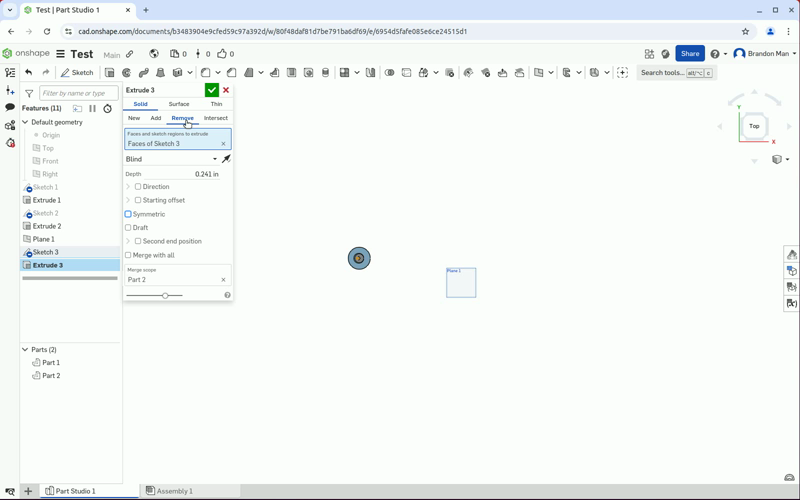
key(space)
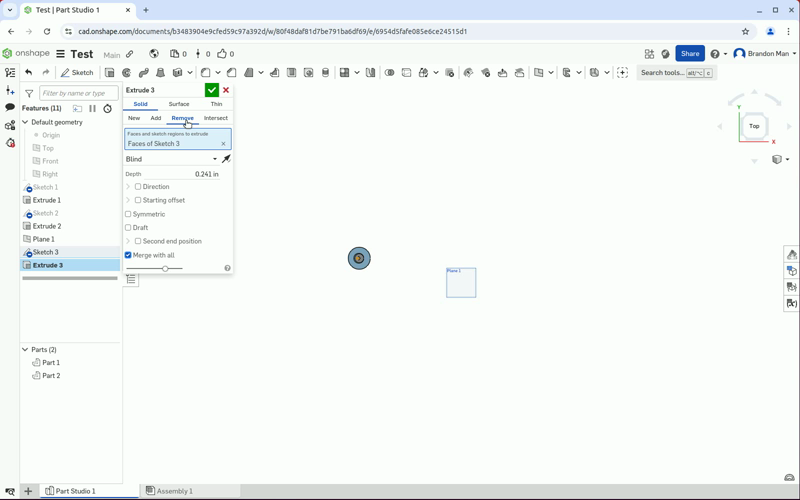
key(enter)
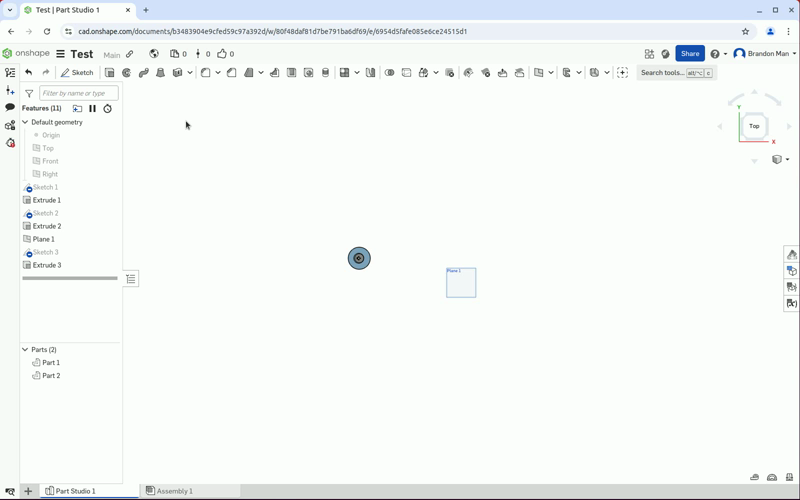
key(shift+h)
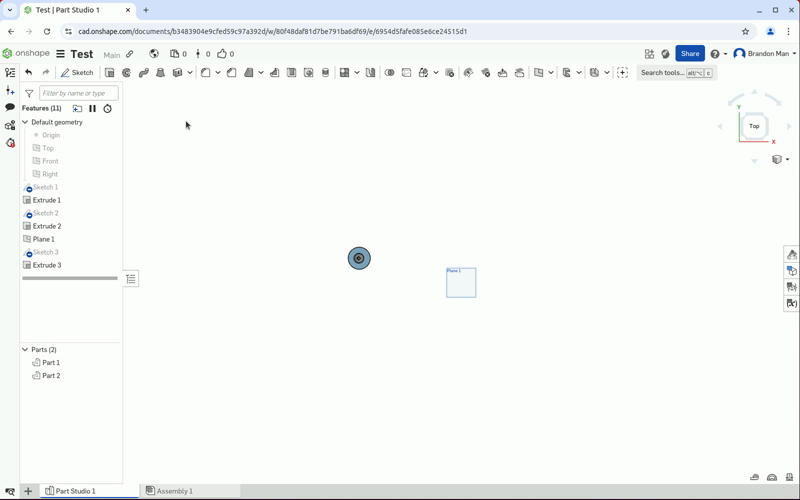
key(shift+h)
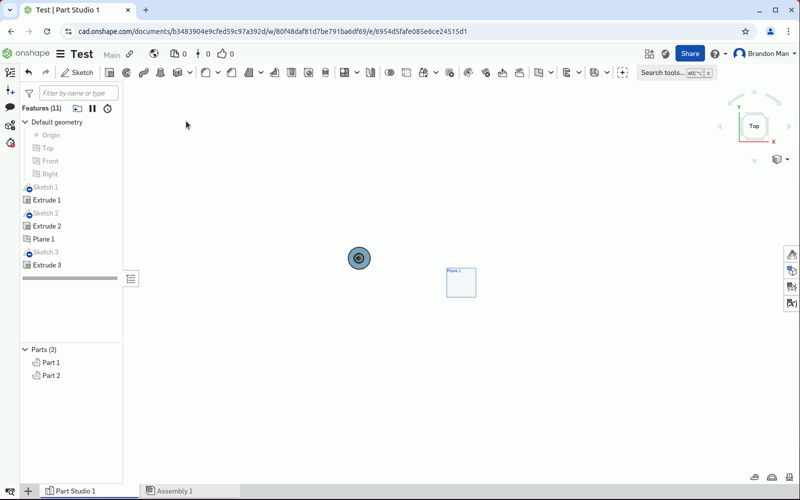
mouse_move(73, 189)
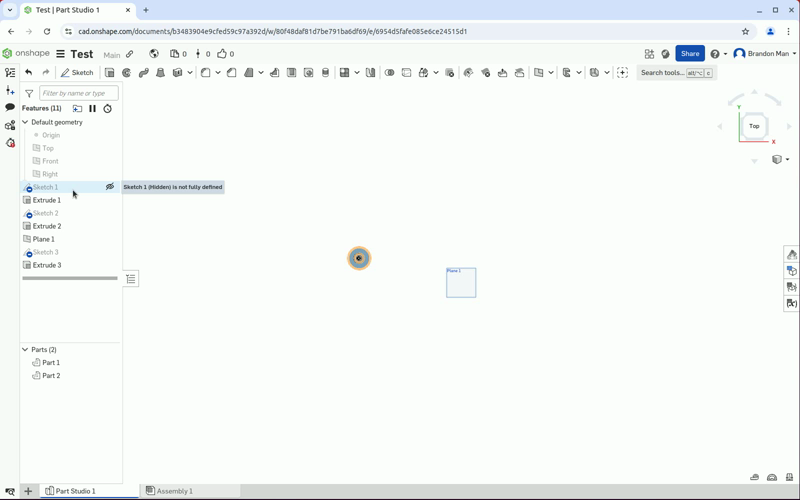
click(73, 189)
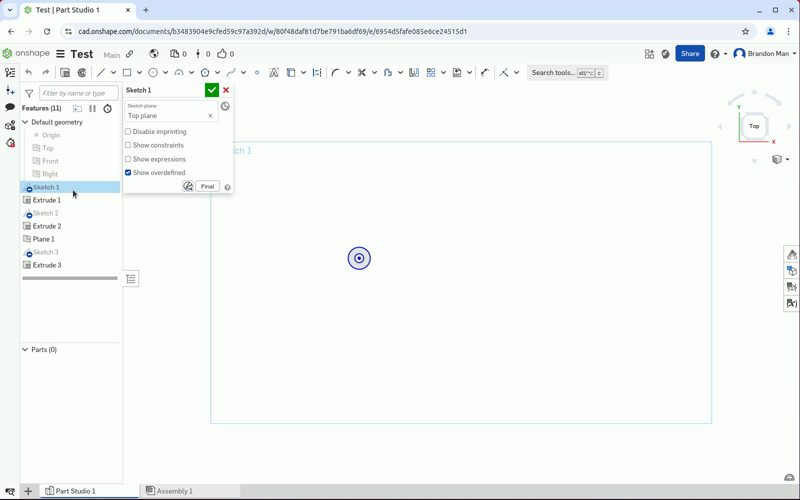
mouse_move(229, 92)
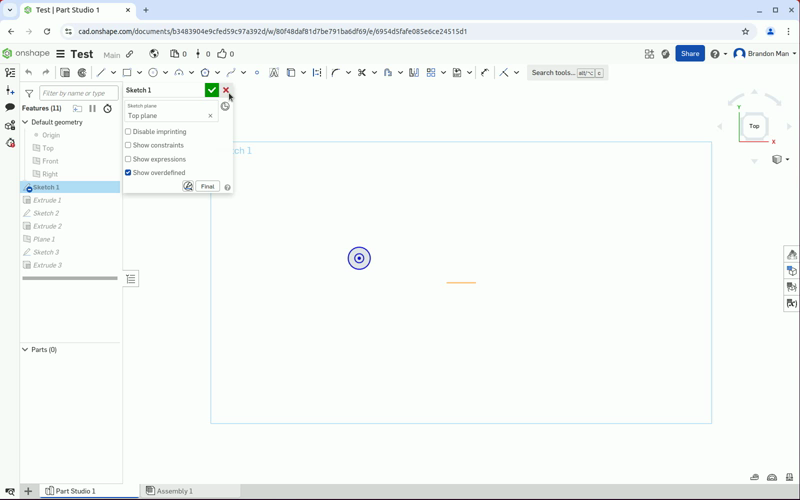
click(229, 92)
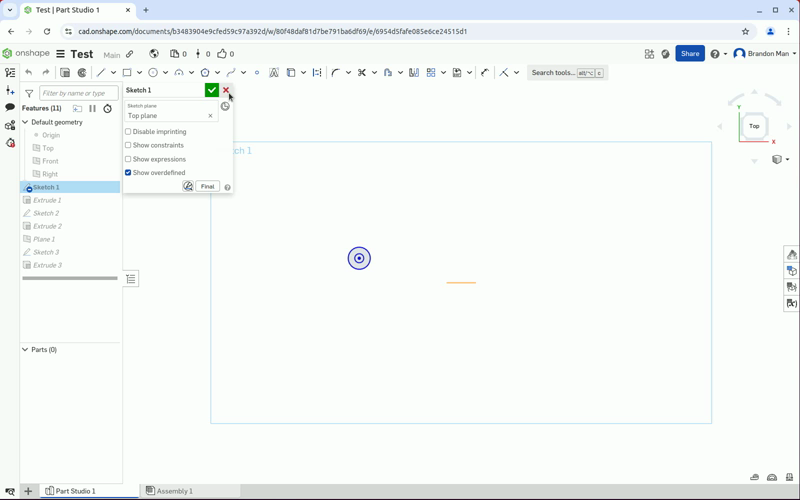
key(shift+s)
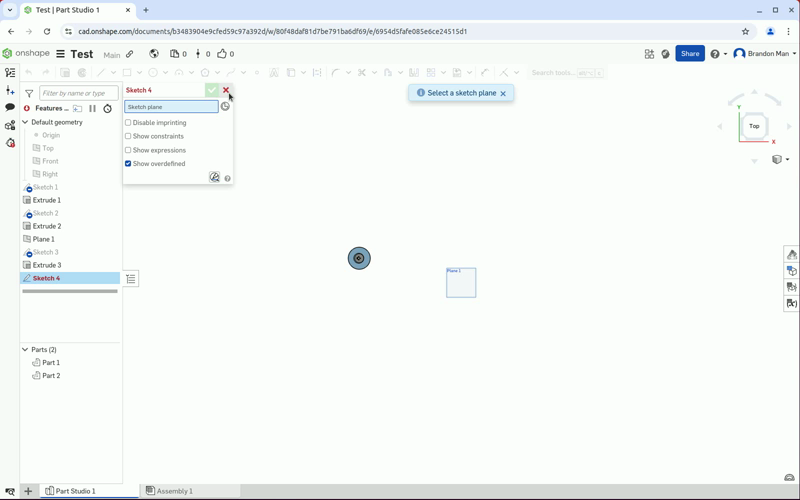
mouse_move(73, 241)
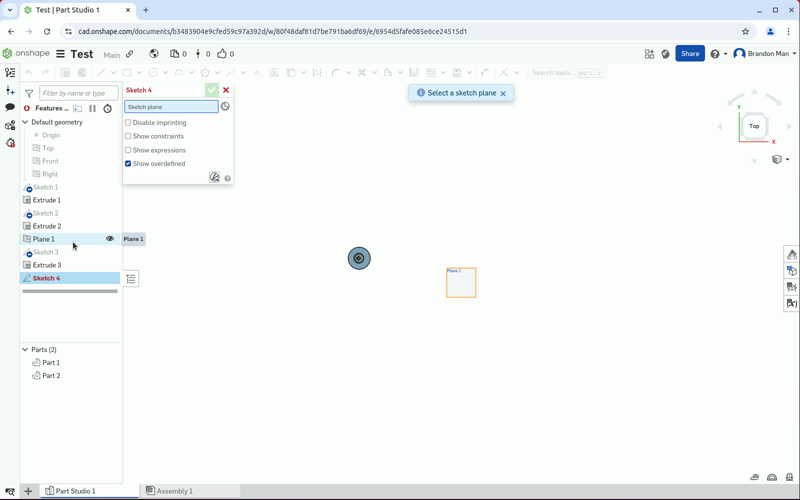
click(73, 241)
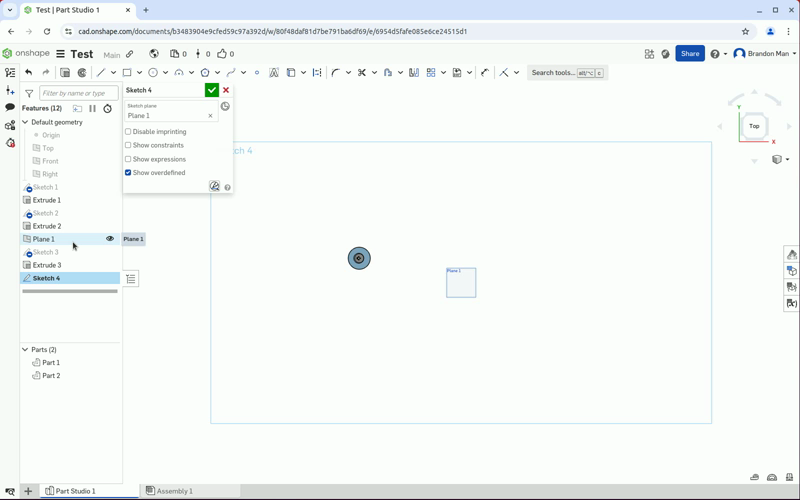
mouse_move(73, 352)
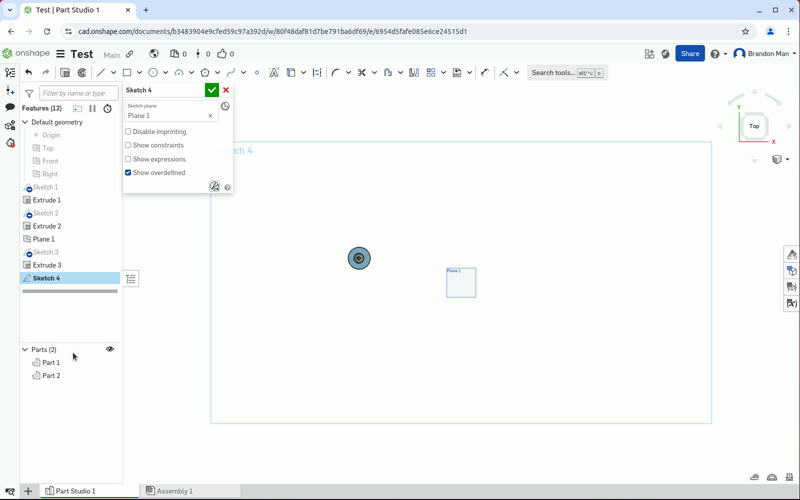
key(y)
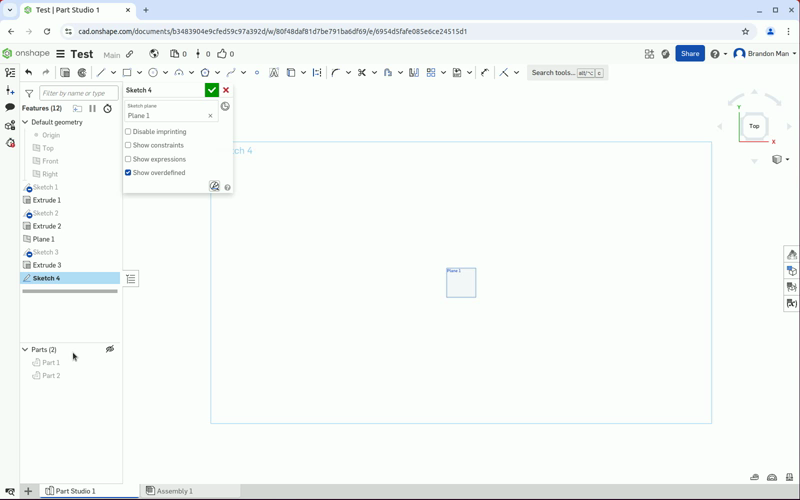
key(c)
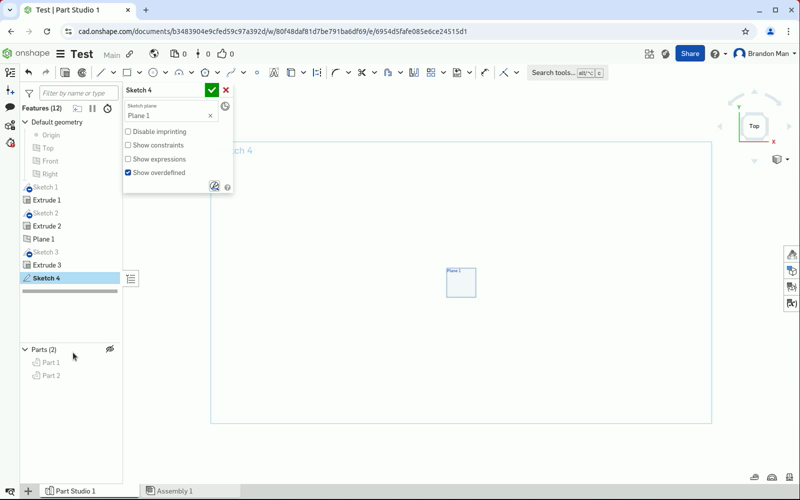
key_down(shift)
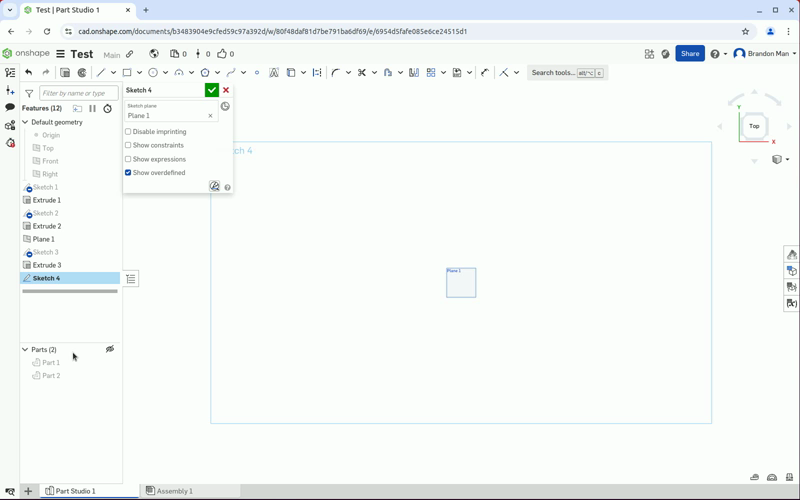
mouse_move(358, 257)
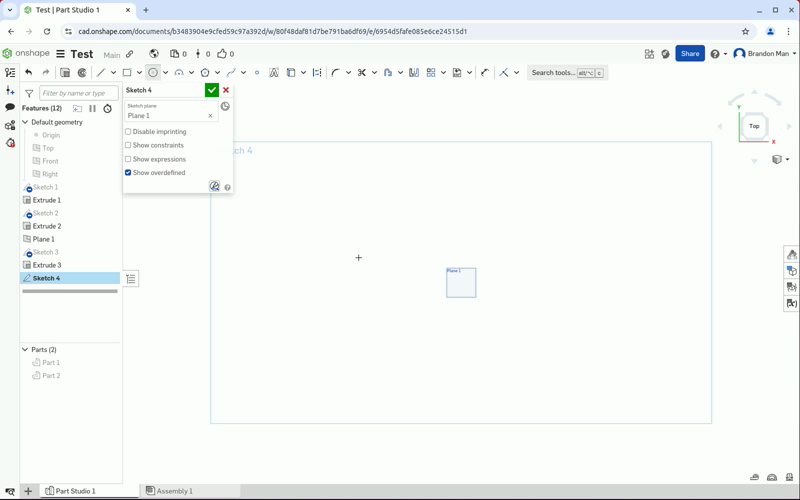
click(358, 257)
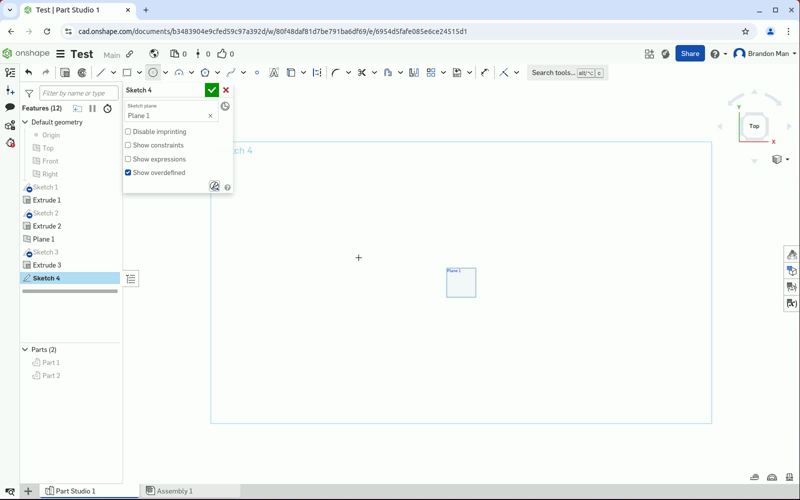
key_up(shift)
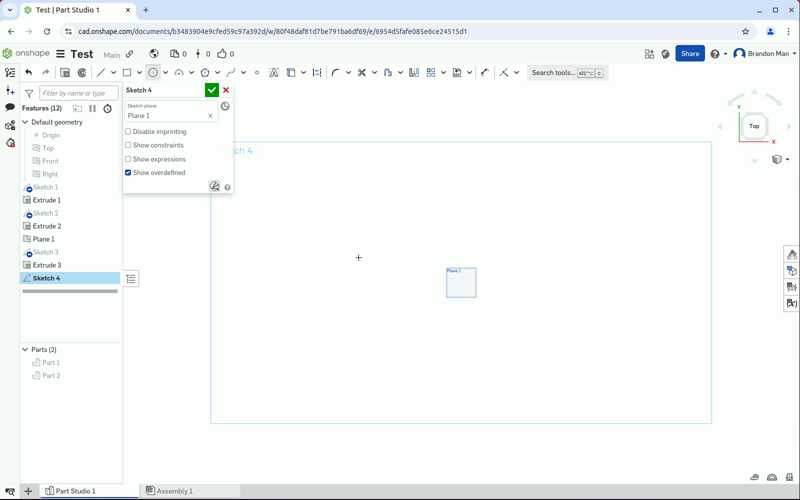
mouse_move(359, 257)
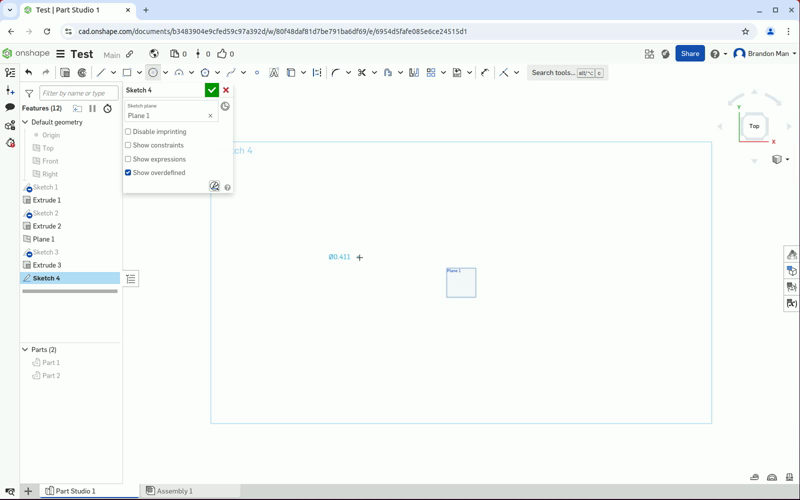
scroll(6)
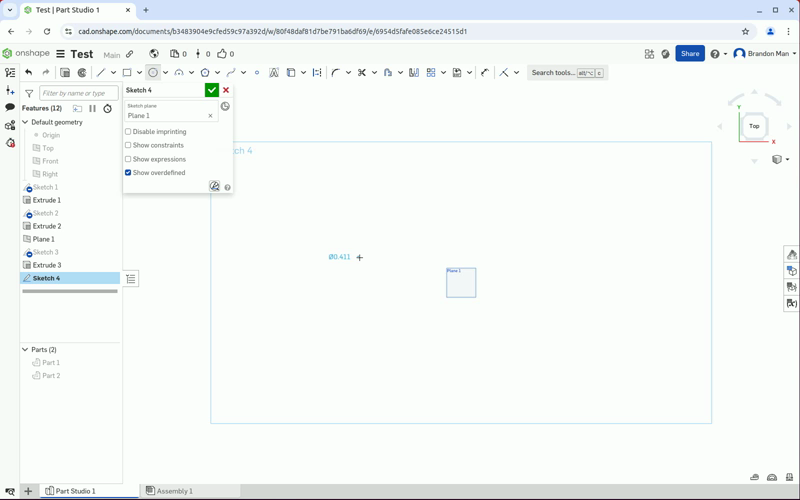
scroll(6)
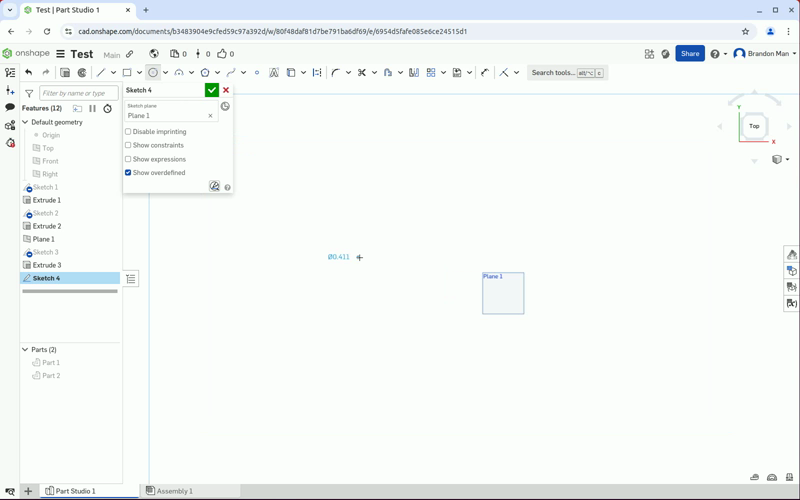
scroll(6)
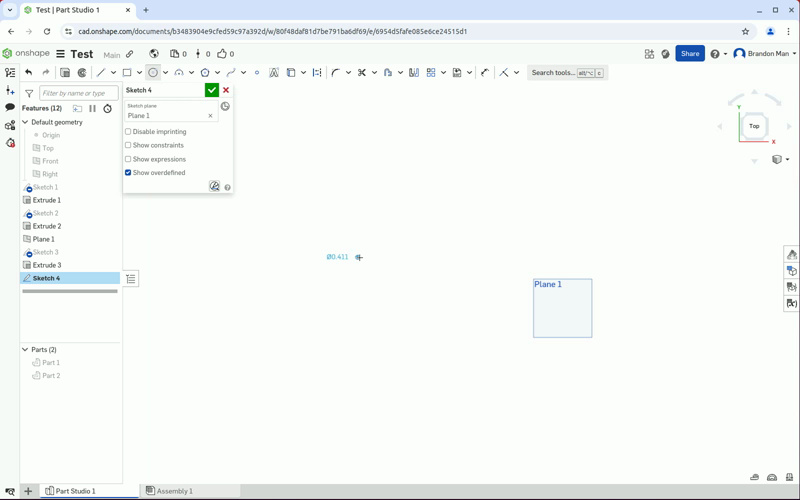
scroll(6)
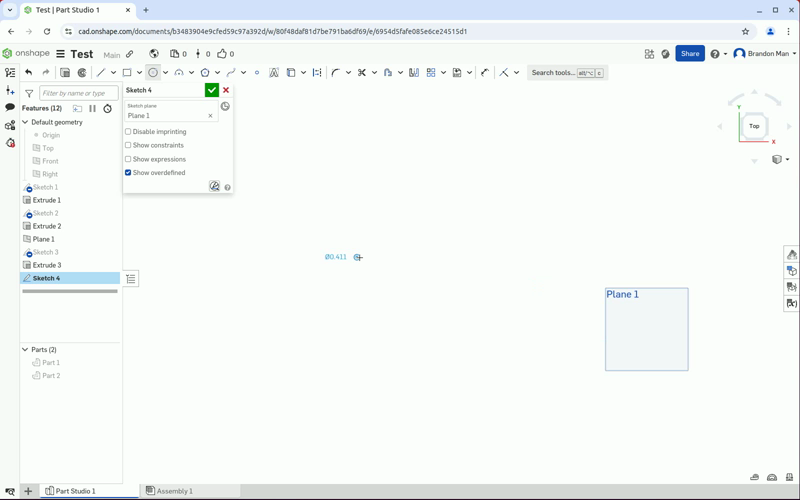
scroll(6)
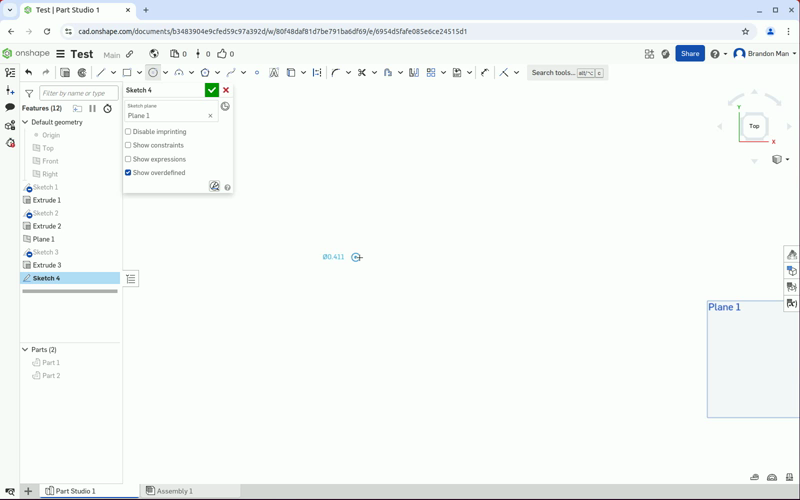
scroll(6)
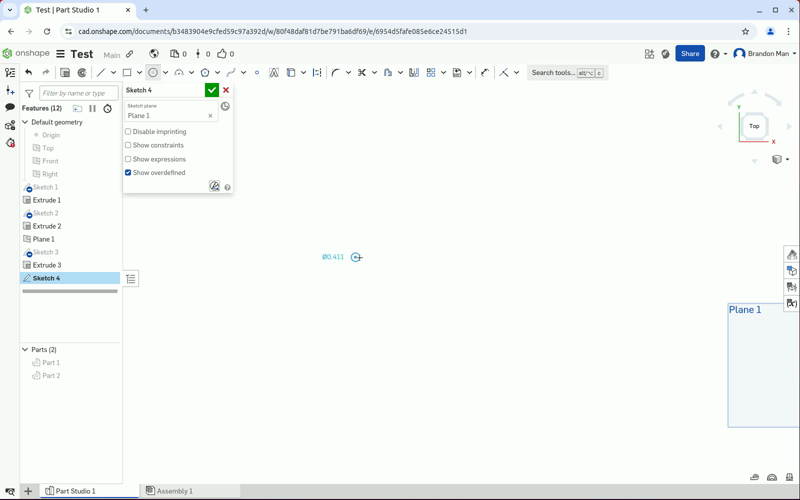
scroll(6)
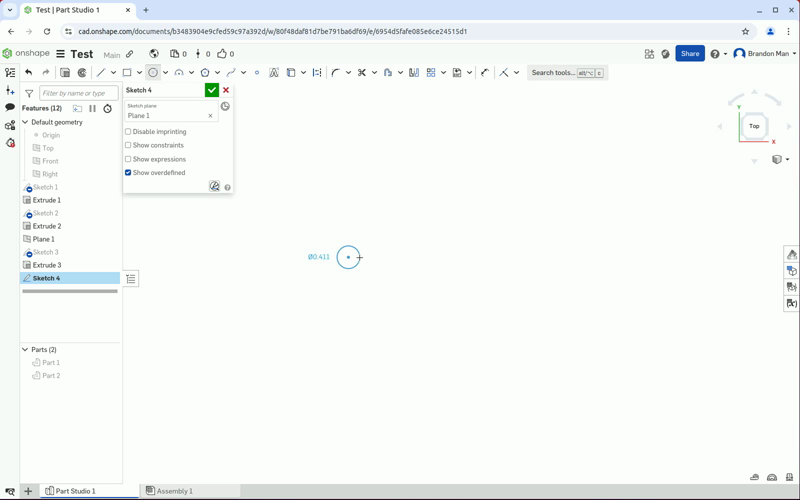
click(359, 257)
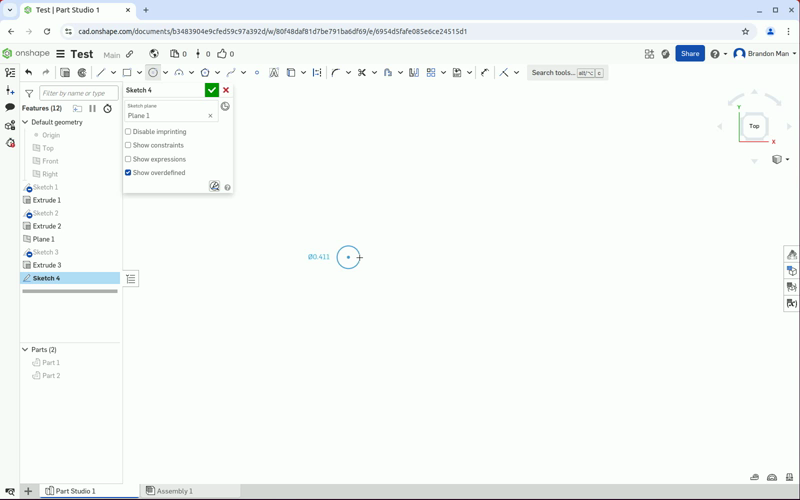
scroll(-6)
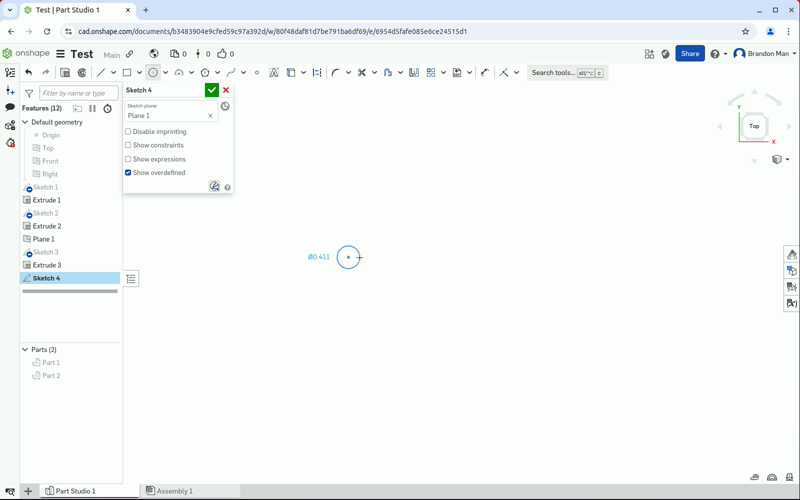
scroll(-6)
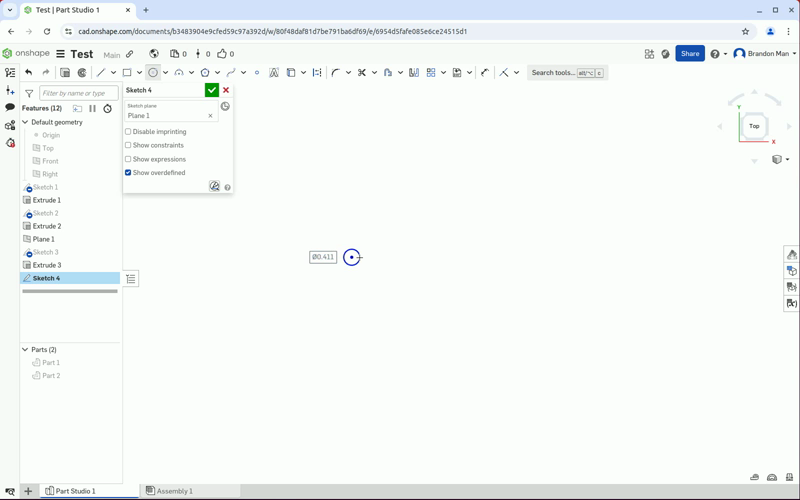
scroll(-6)
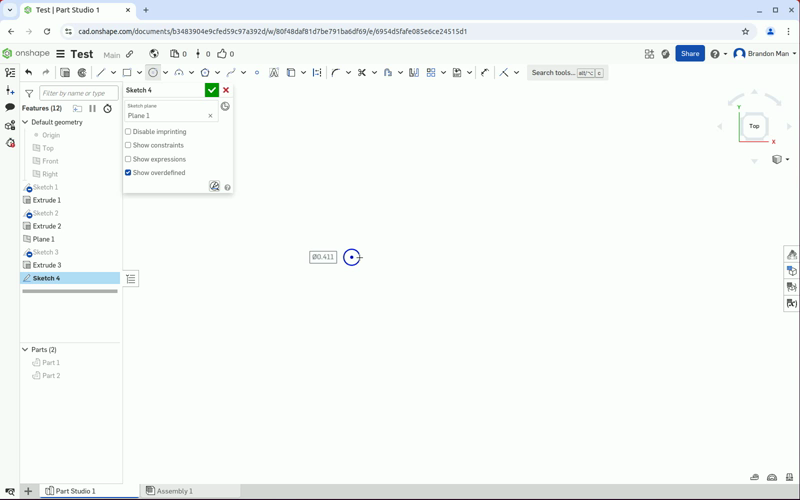
scroll(-6)
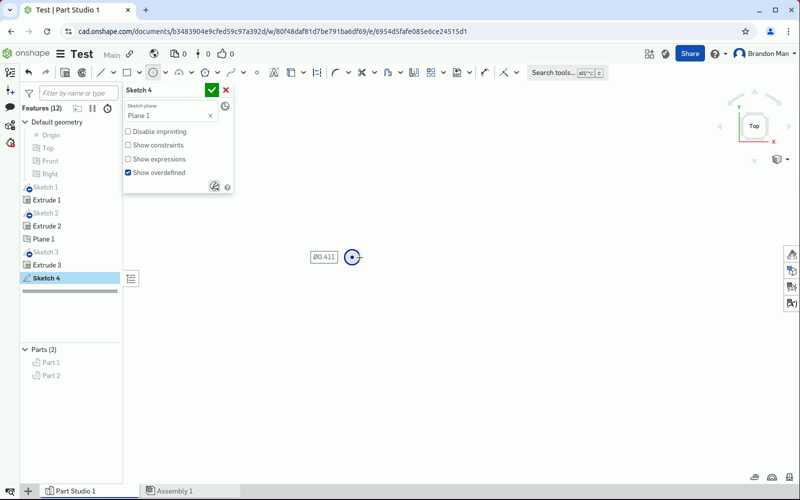
scroll(-6)
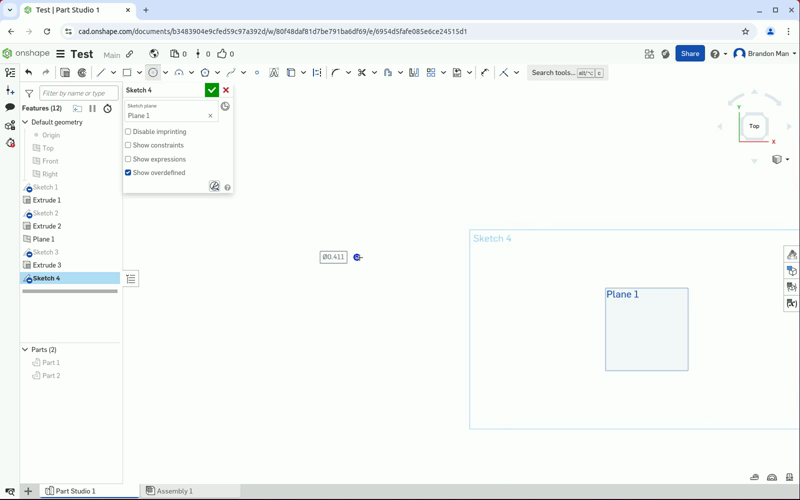
scroll(-6)
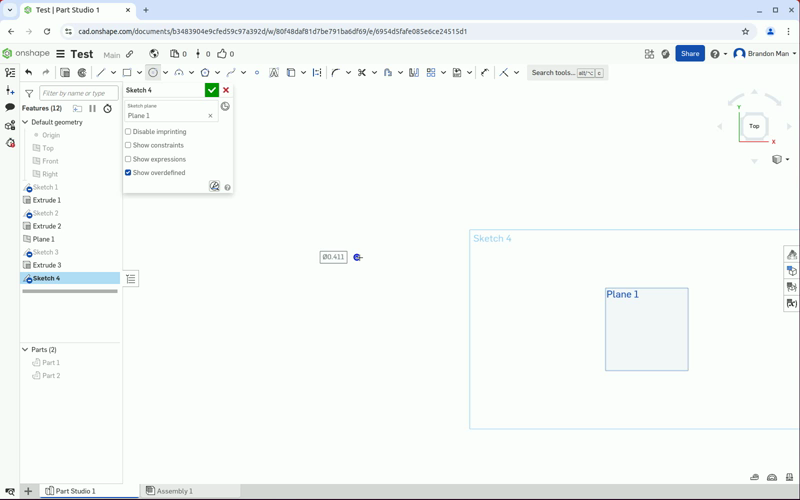
scroll(-6)
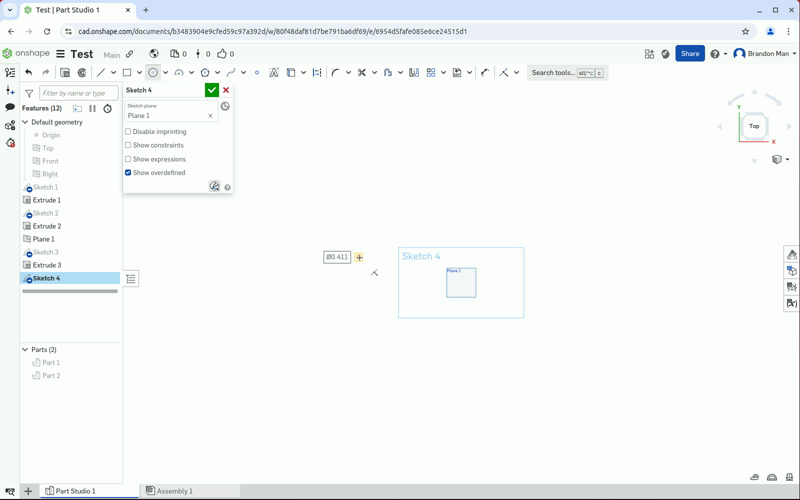
key(esc)
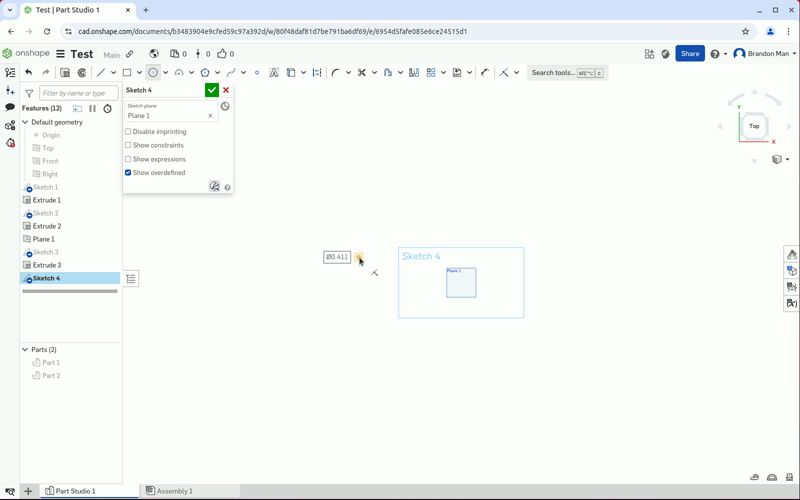
key(c)
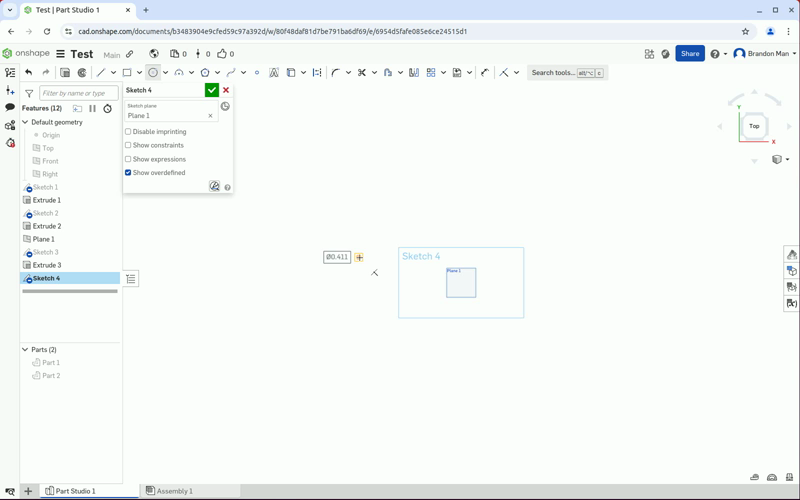
key_down(shift)
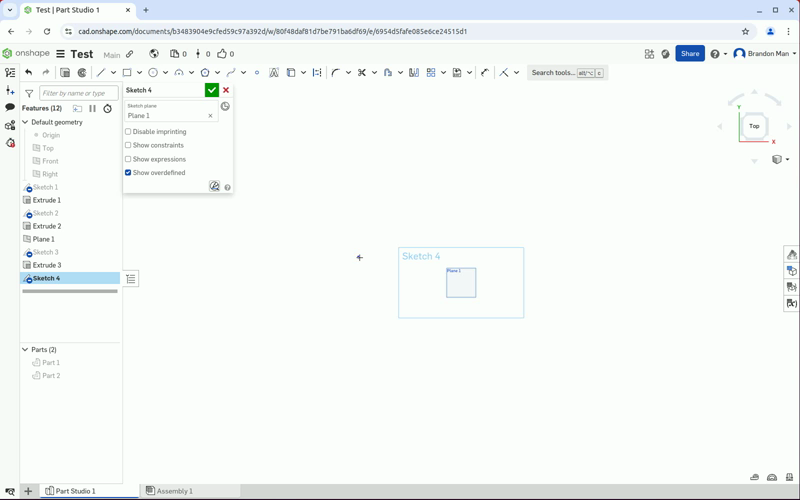
mouse_move(358, 257)
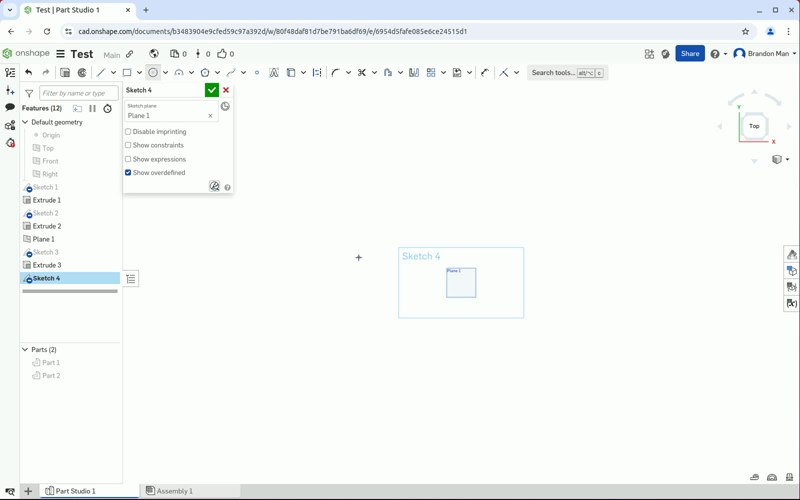
scroll(6)
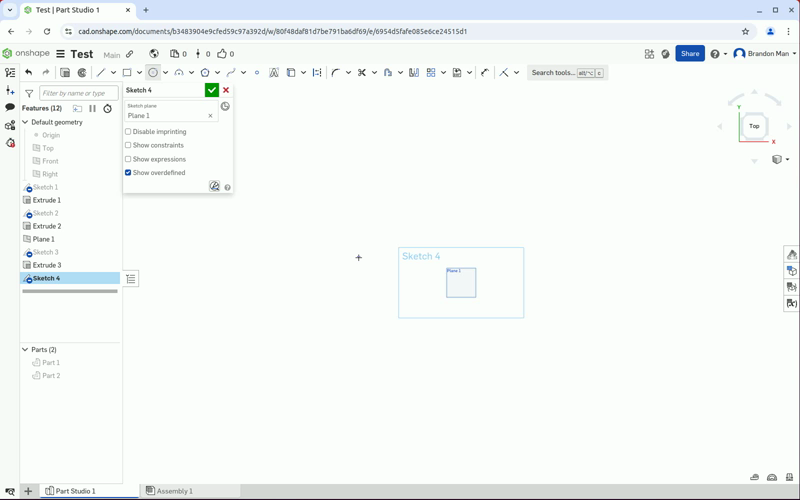
scroll(6)
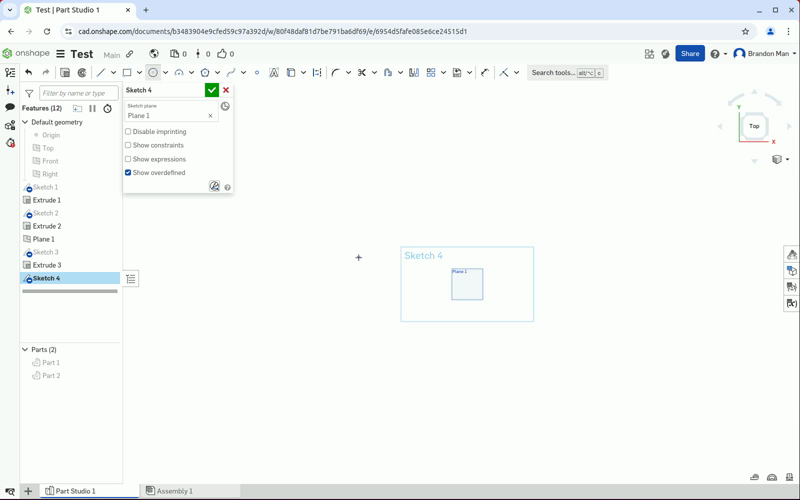
scroll(6)
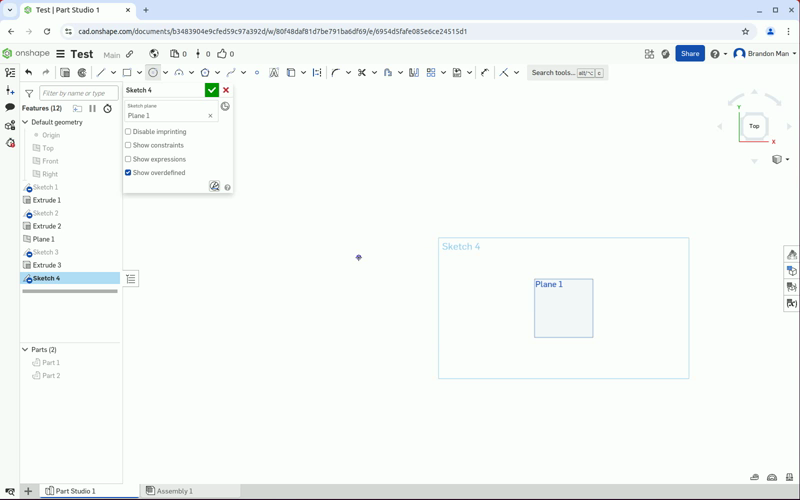
scroll(6)
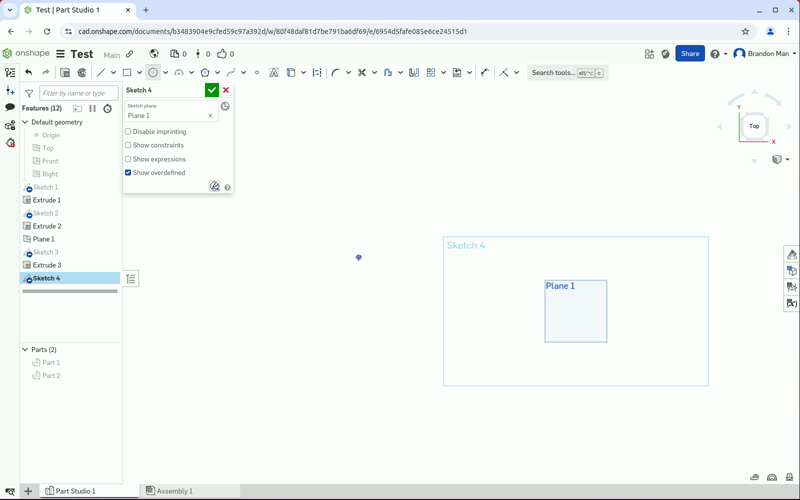
scroll(6)
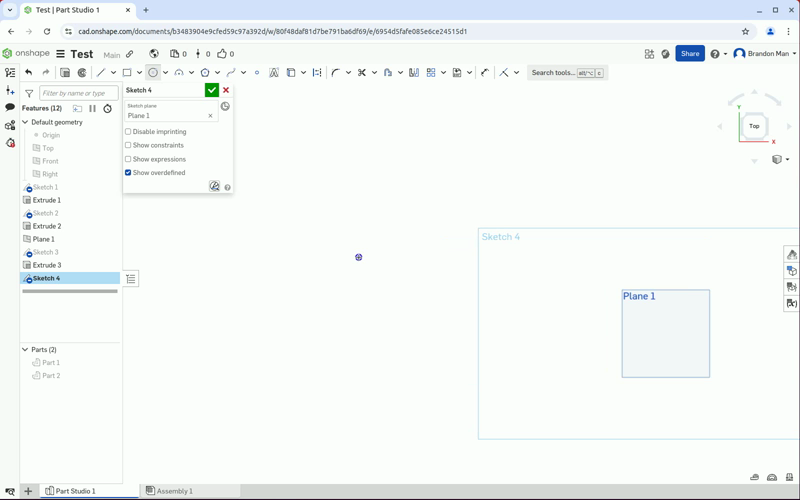
scroll(6)
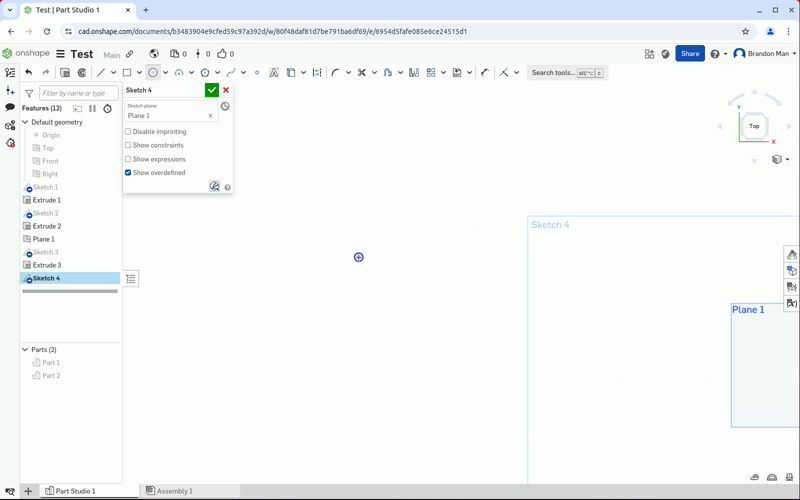
scroll(6)
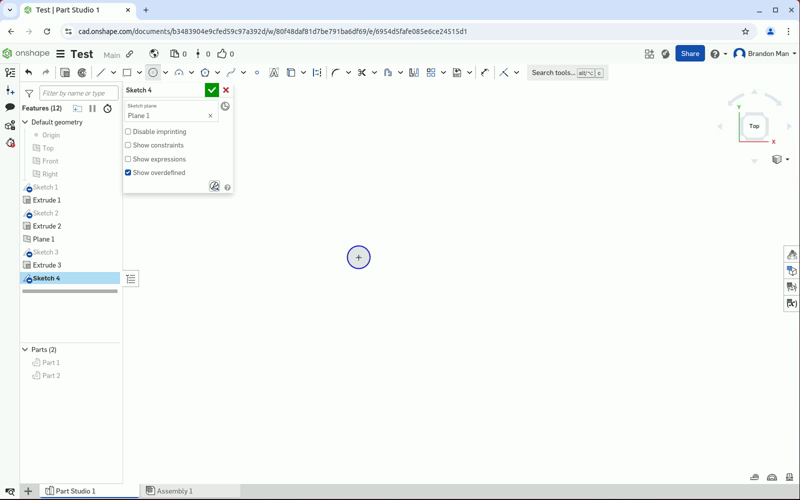
click(358, 257)
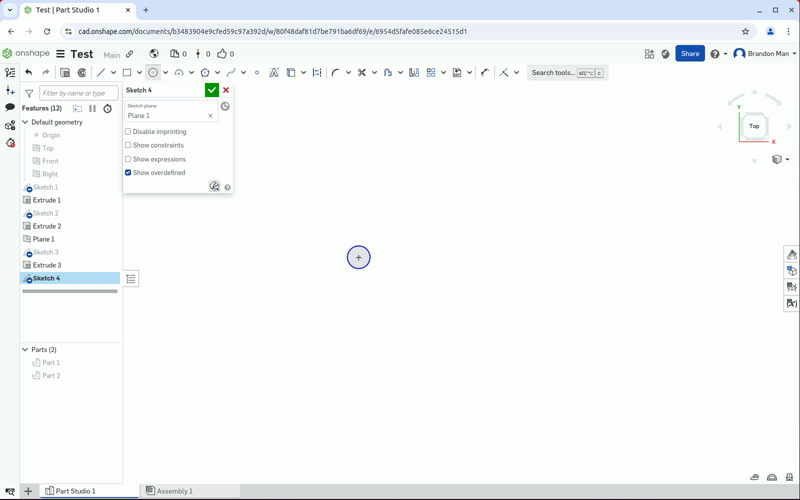
scroll(-6)
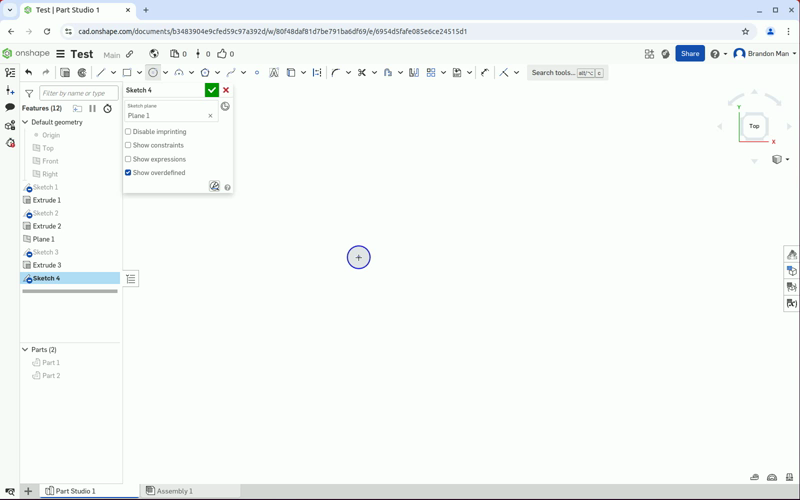
scroll(-6)
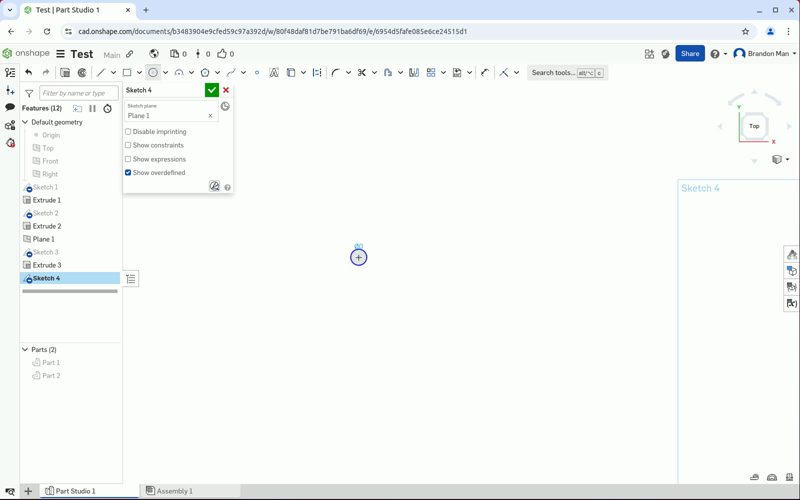
scroll(-6)
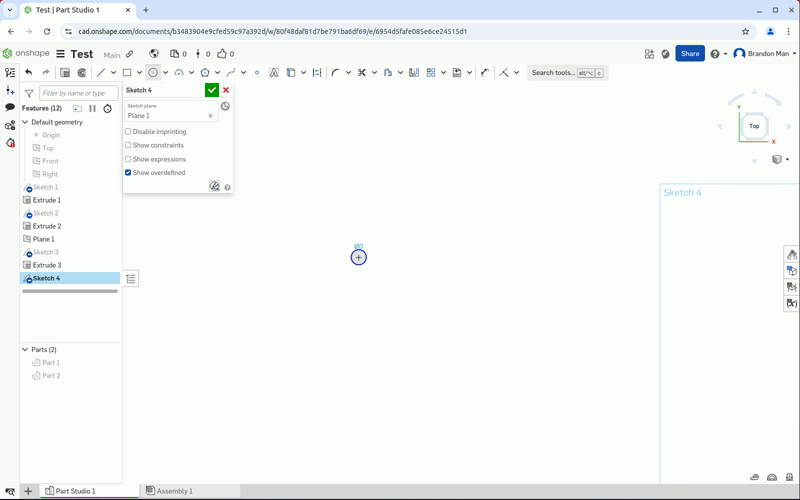
scroll(-6)
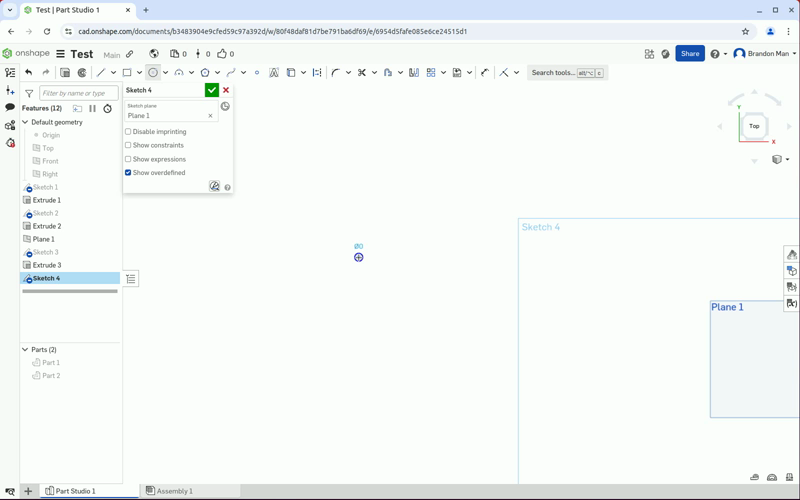
scroll(-6)
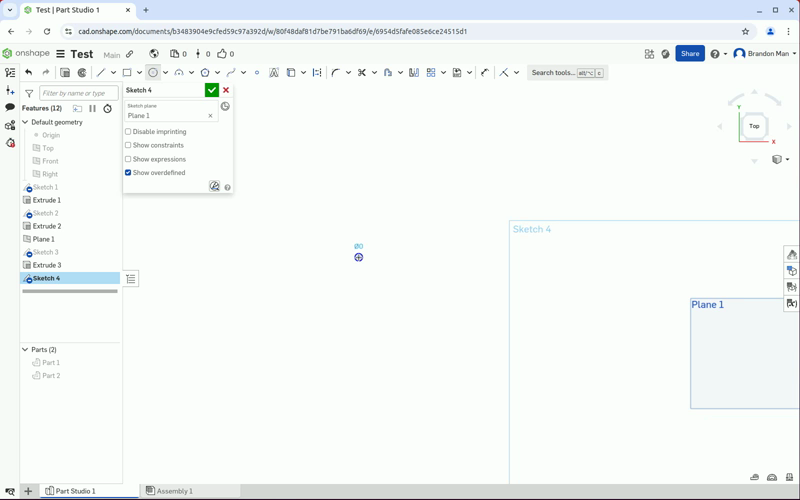
scroll(-6)
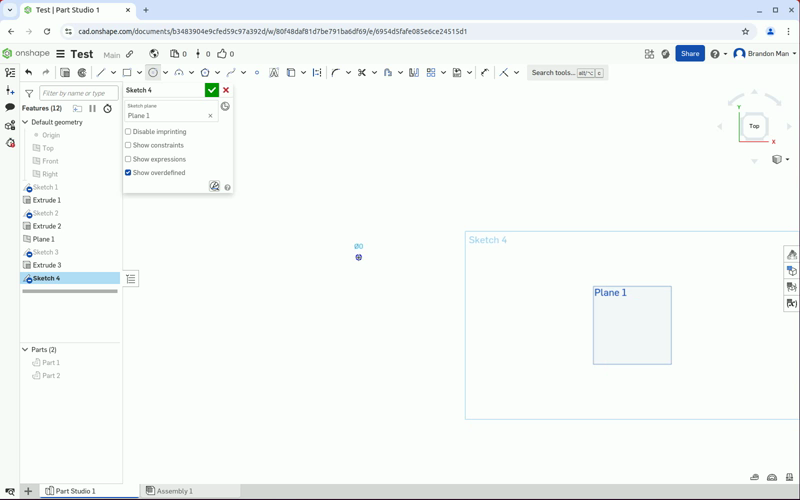
scroll(-6)
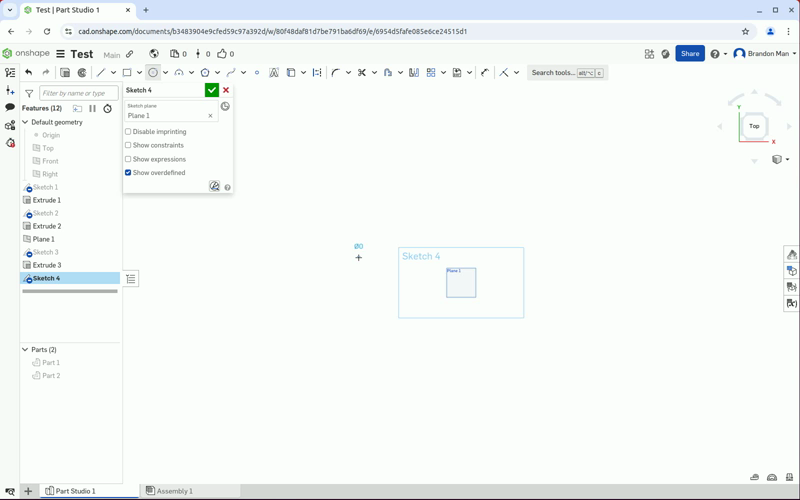
key_up(shift)
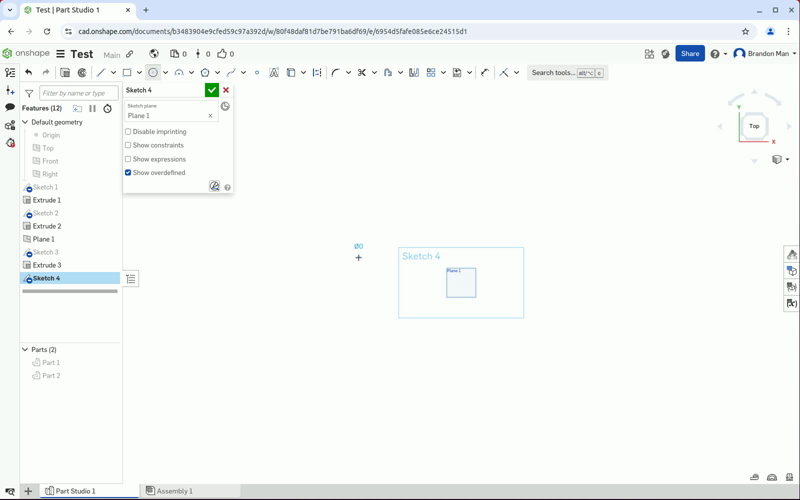
mouse_move(359, 257)
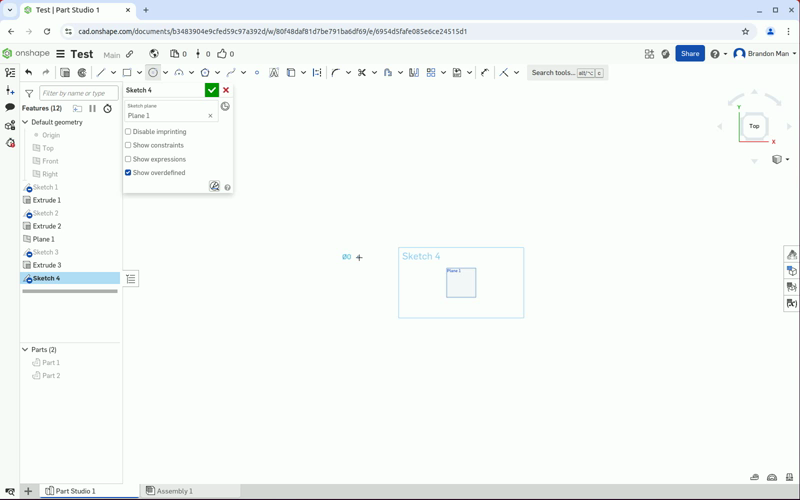
scroll(6)
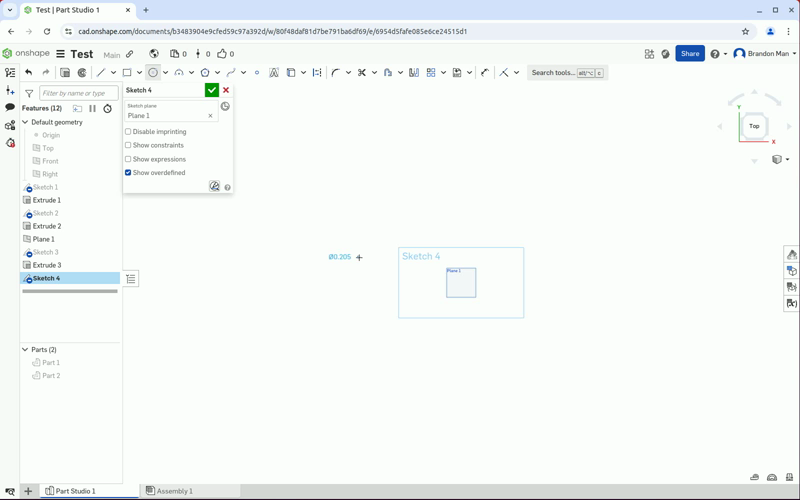
scroll(6)
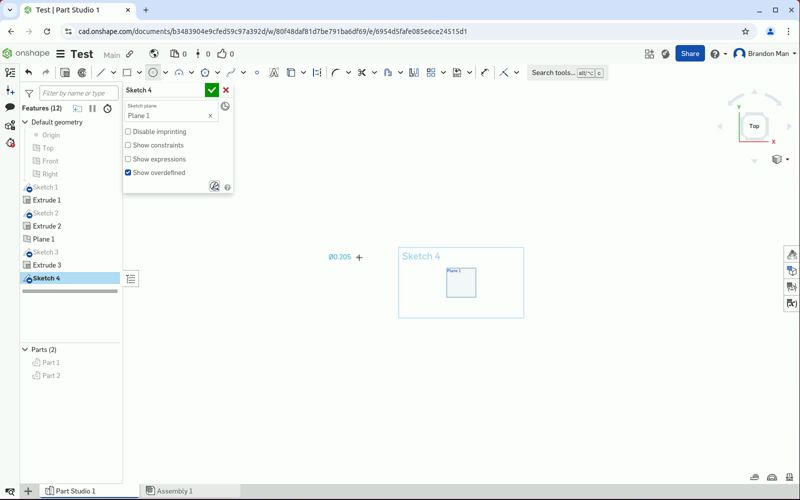
scroll(6)
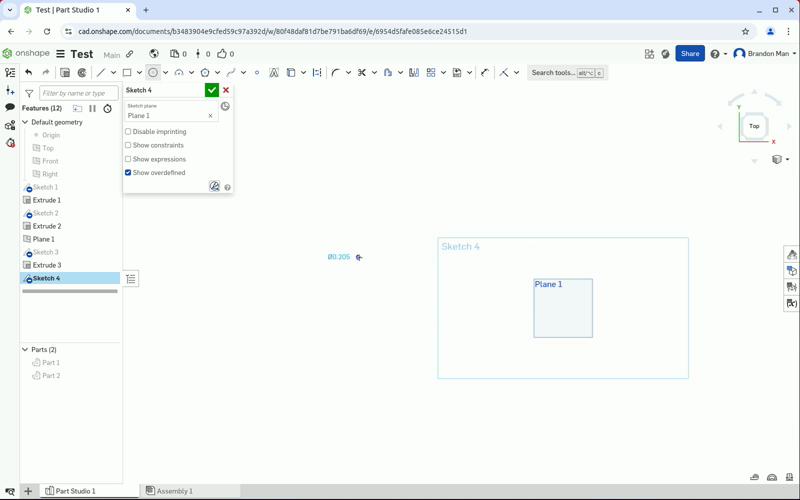
scroll(6)
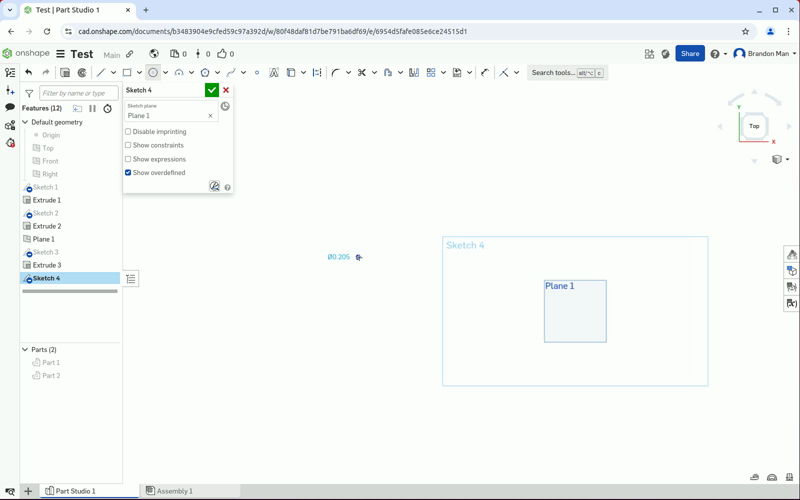
scroll(6)
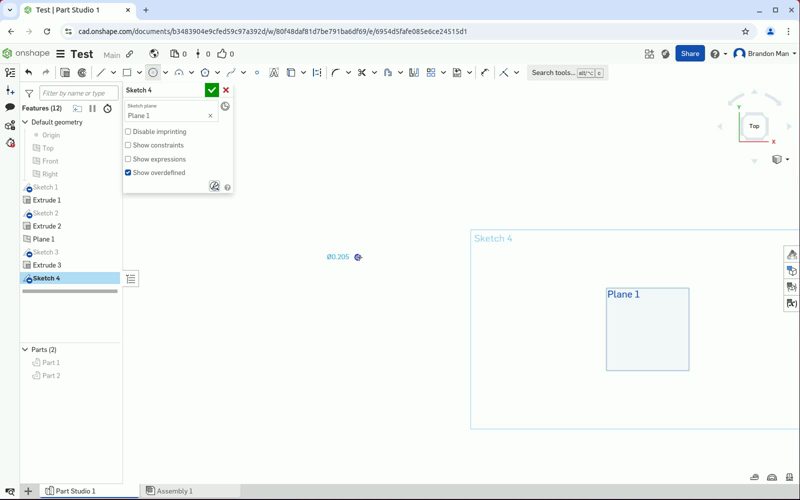
scroll(6)
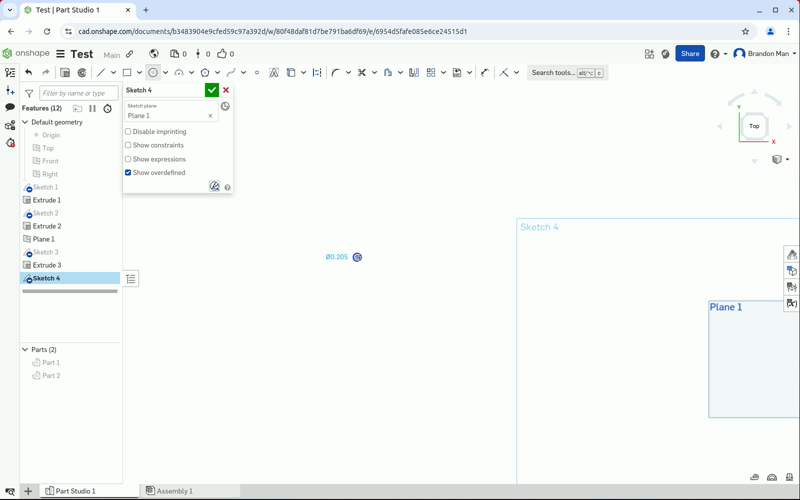
scroll(6)
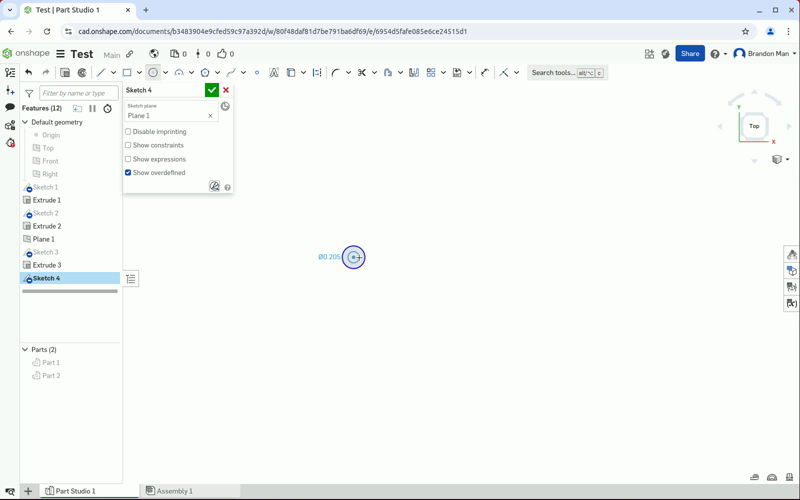
click(359, 257)
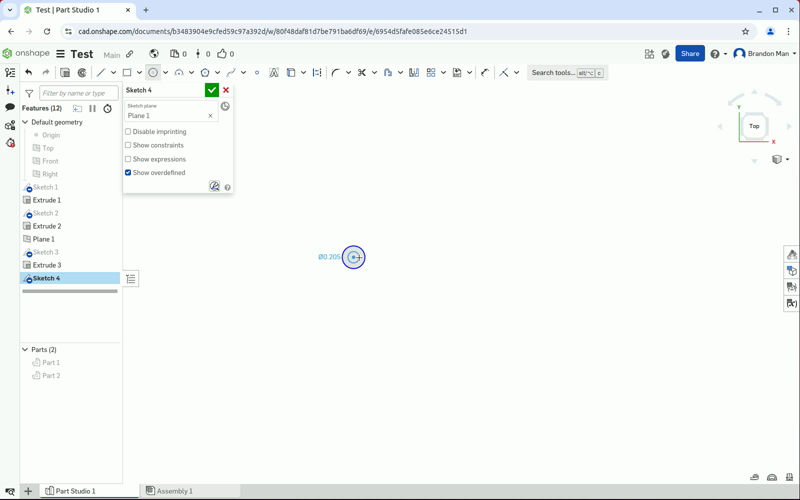
scroll(-6)
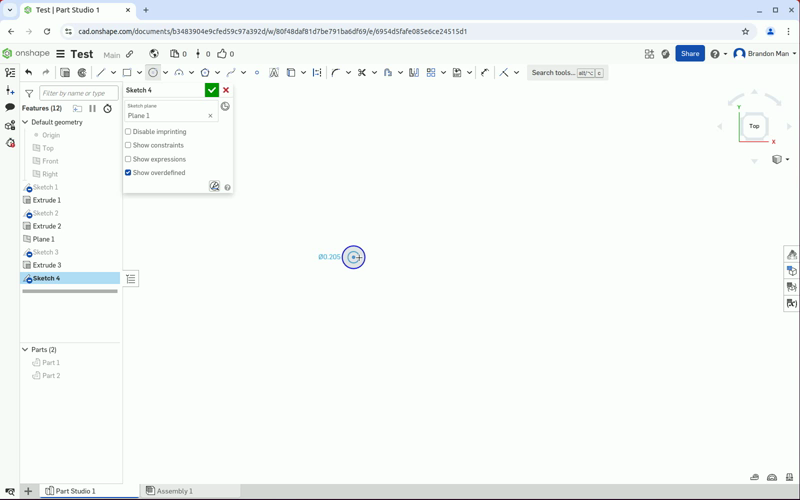
scroll(-6)
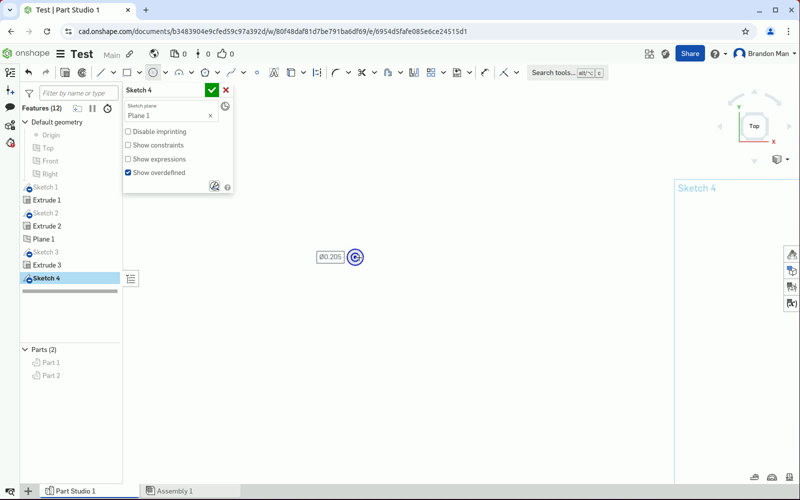
scroll(-6)
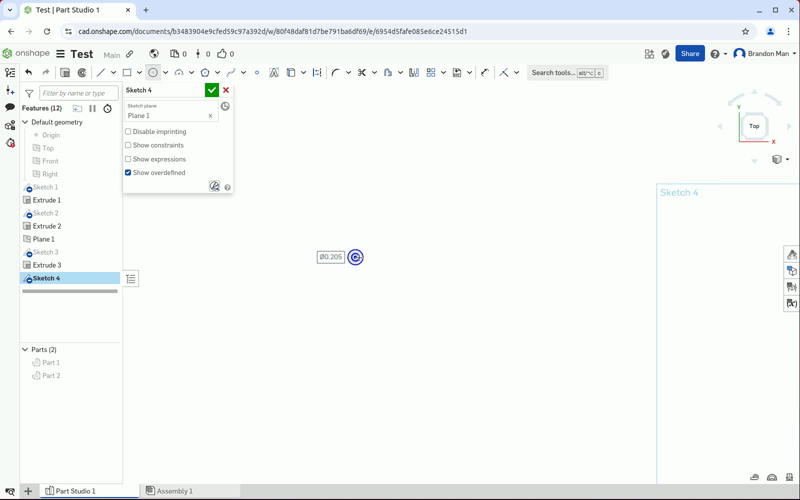
scroll(-6)
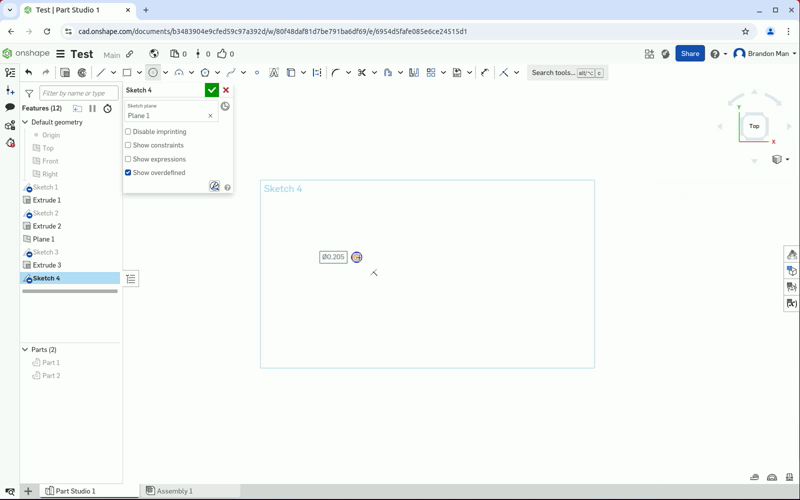
scroll(-6)
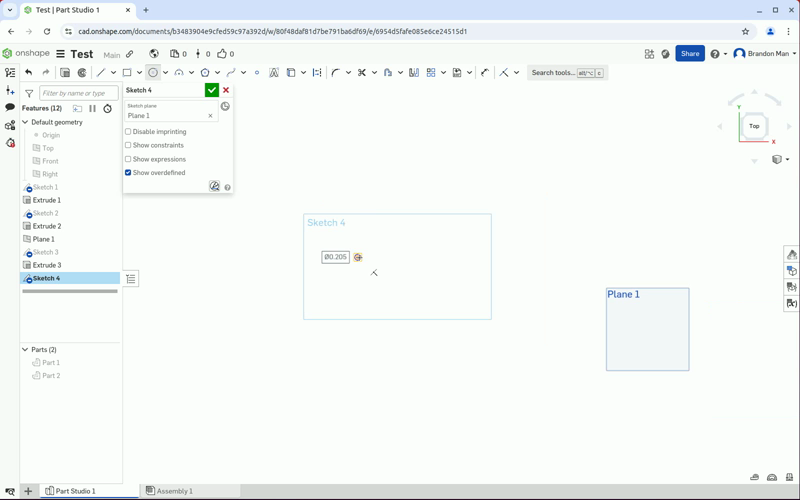
scroll(-6)
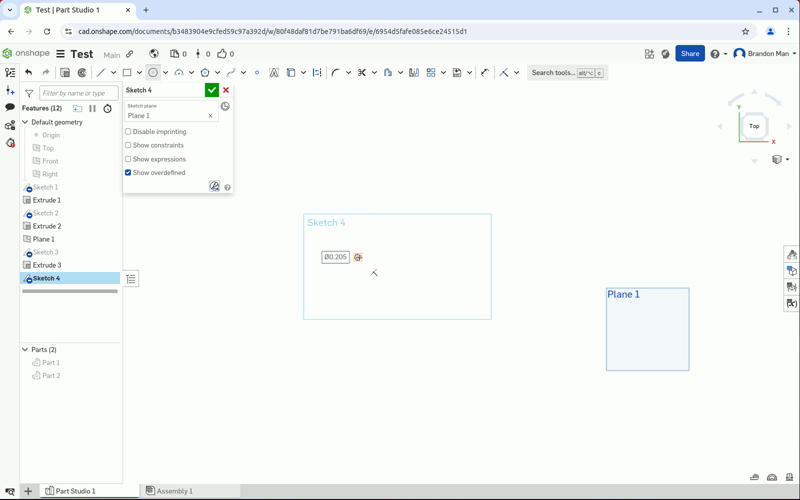
scroll(-6)
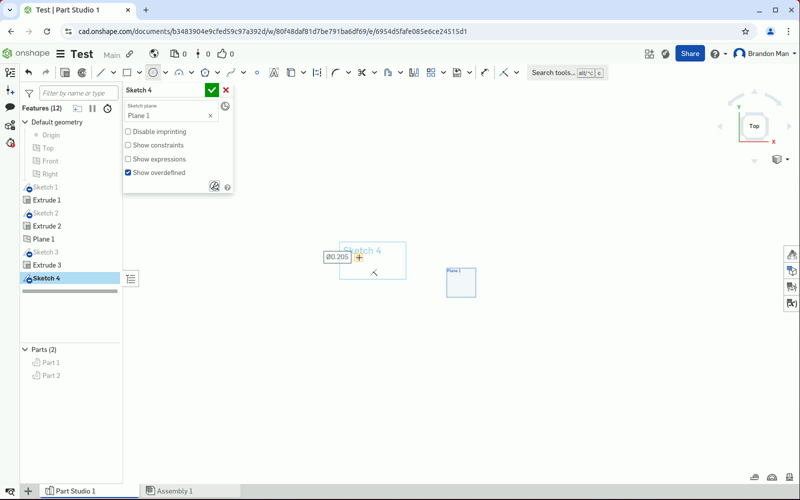
key(esc)
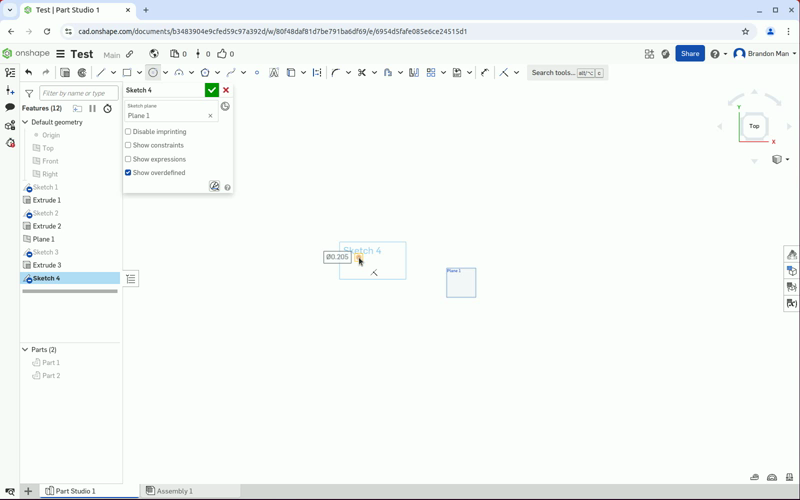
mouse_move(358, 257)
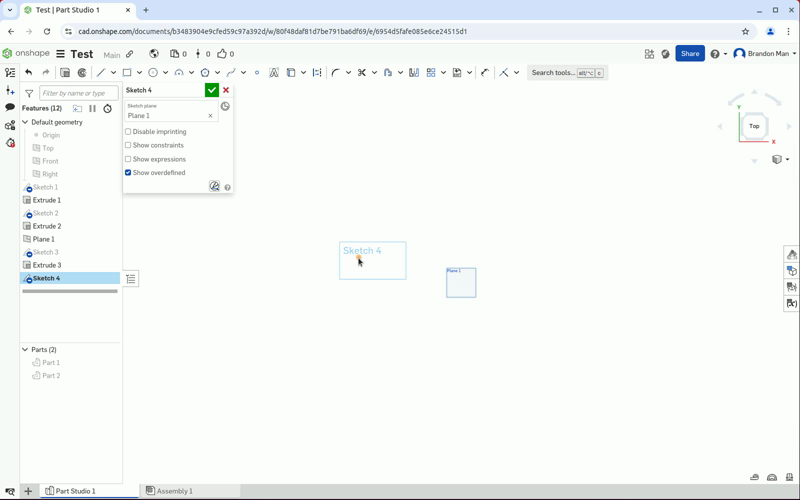
scroll(6)
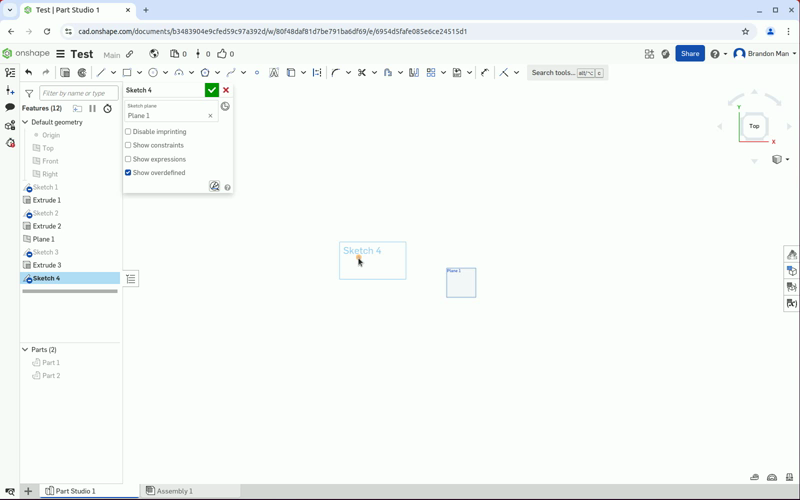
scroll(6)
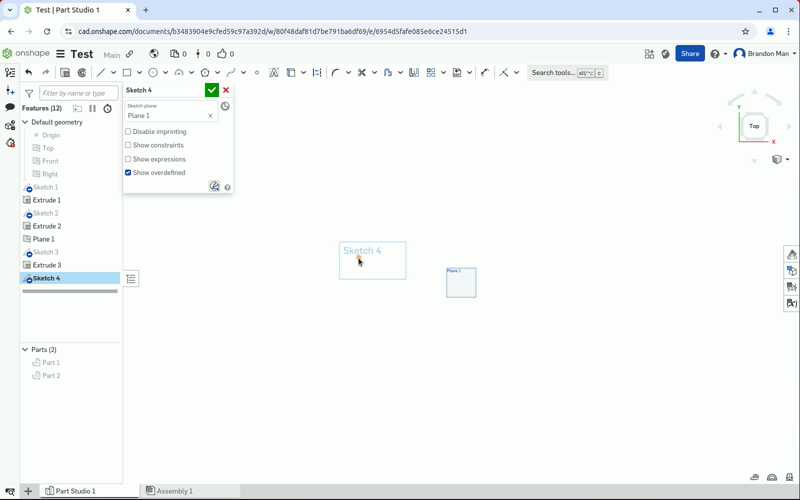
scroll(6)
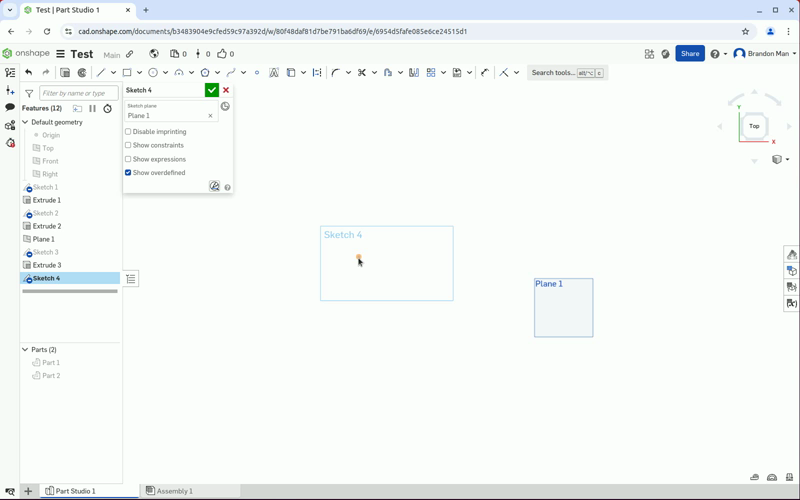
scroll(6)
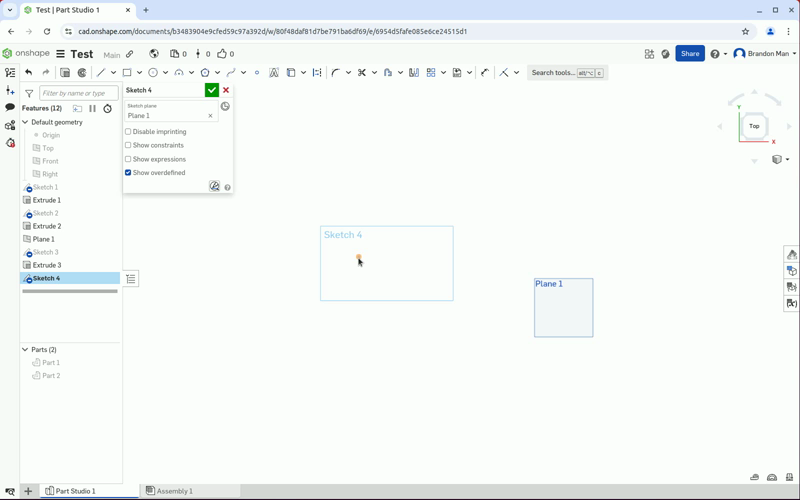
scroll(6)
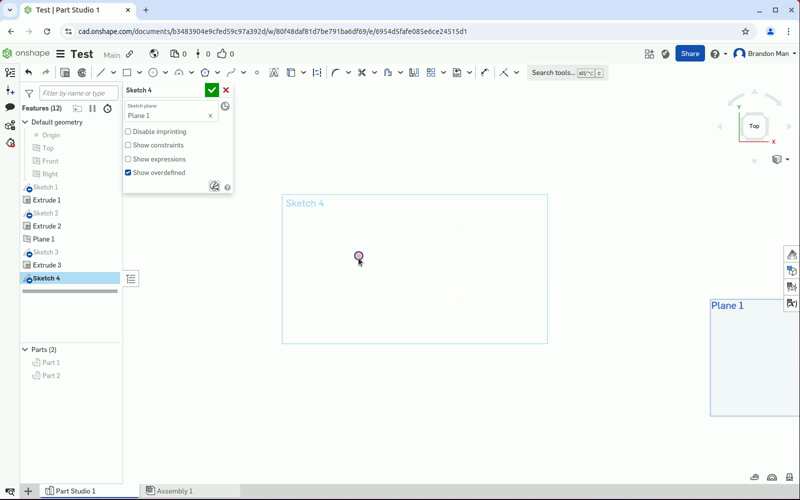
scroll(6)
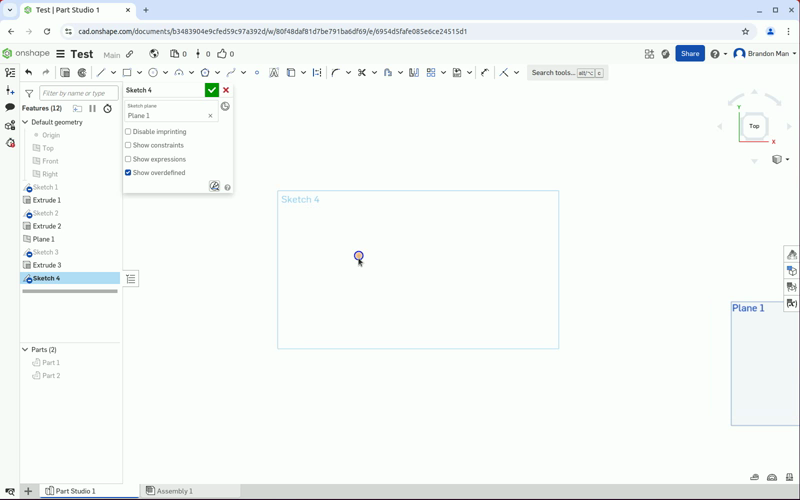
scroll(6)
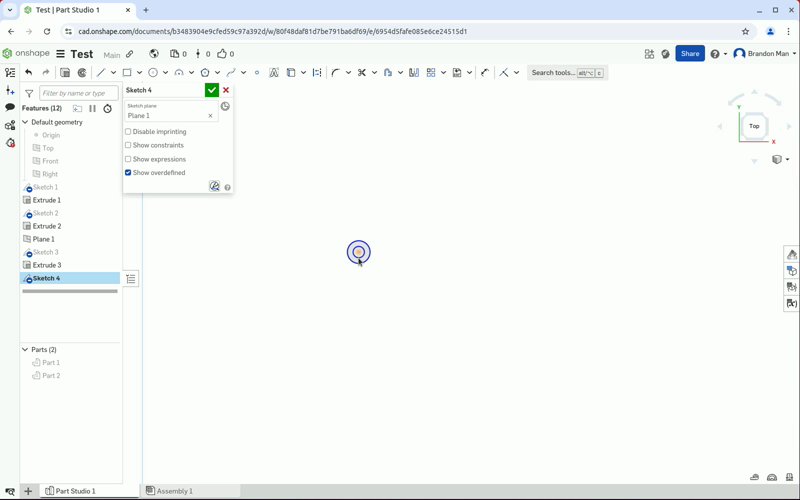
click(358, 257)
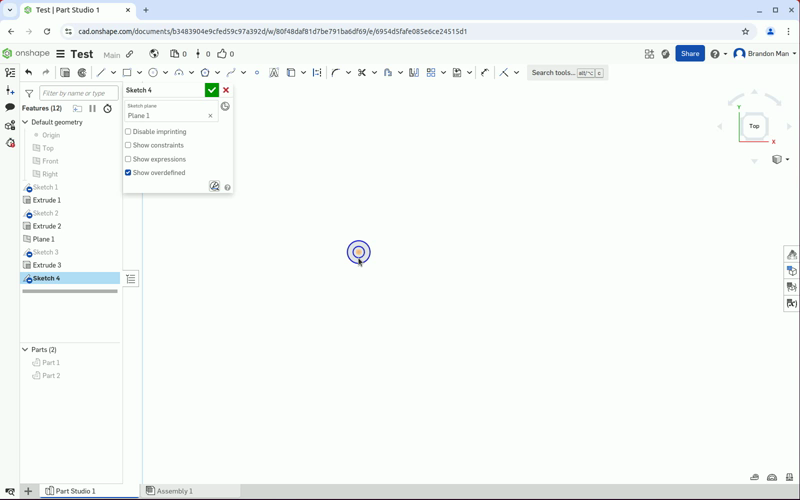
scroll(-6)
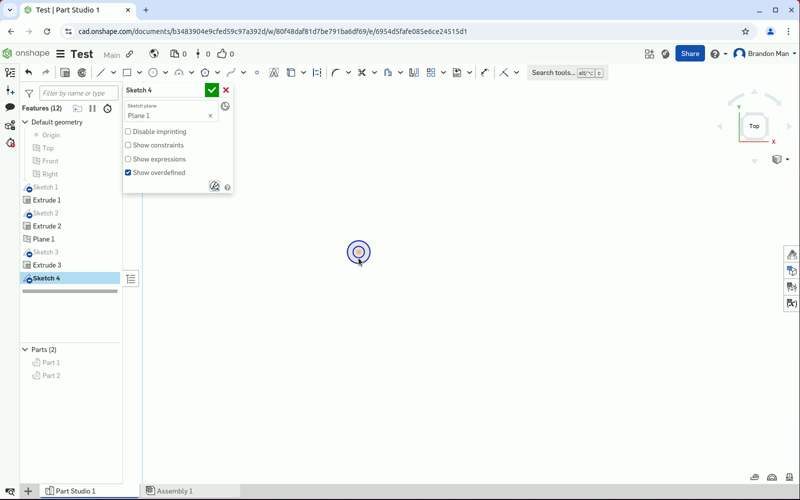
scroll(-6)
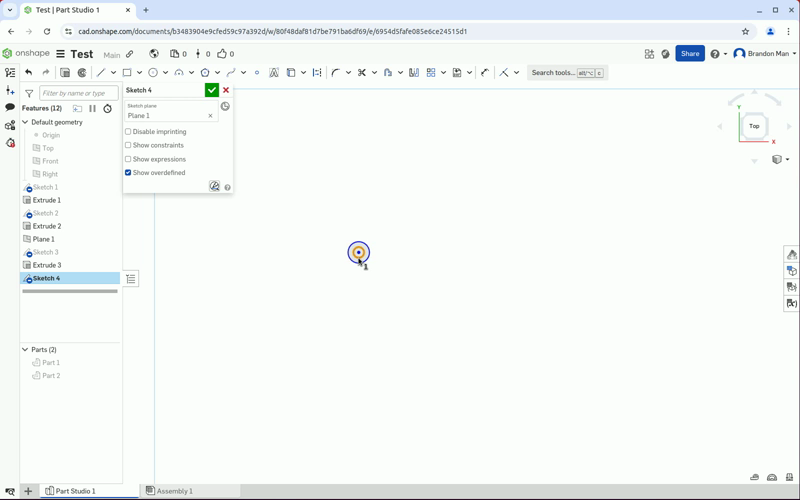
scroll(-6)
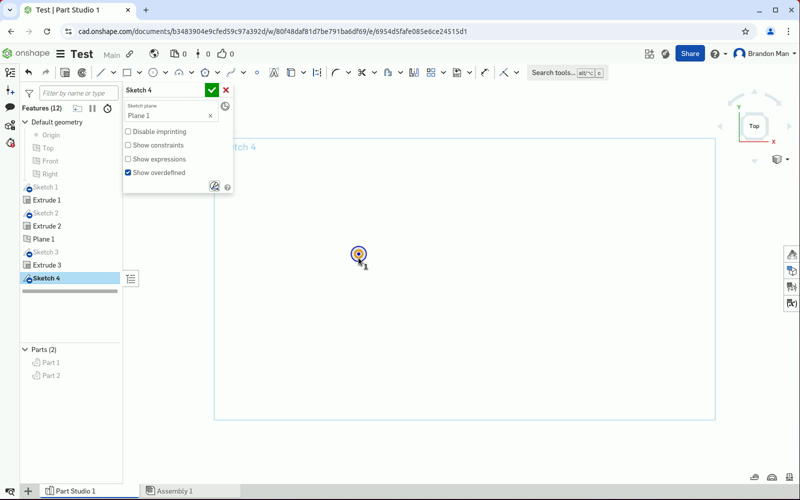
scroll(-6)
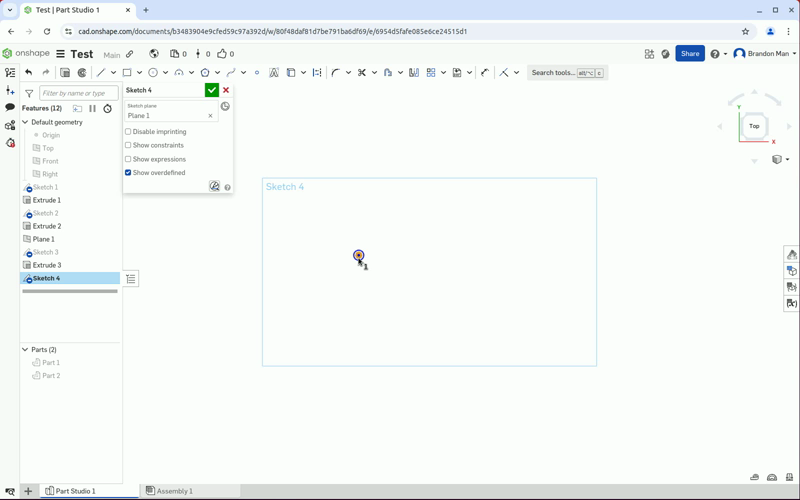
scroll(-6)
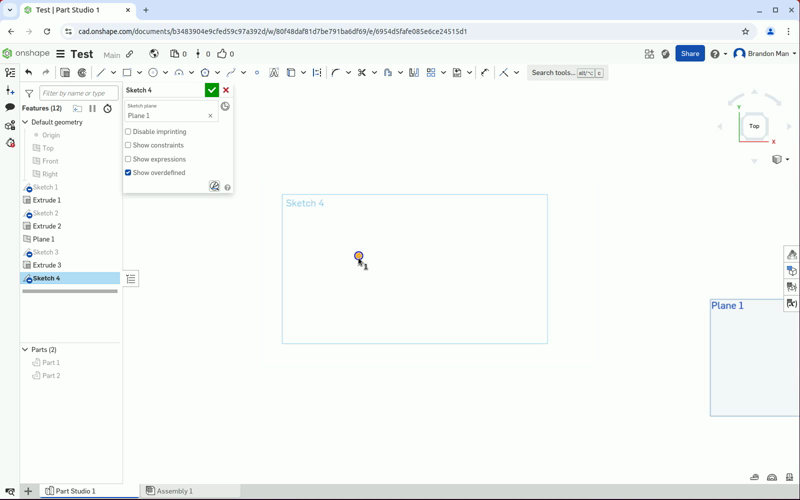
scroll(-6)
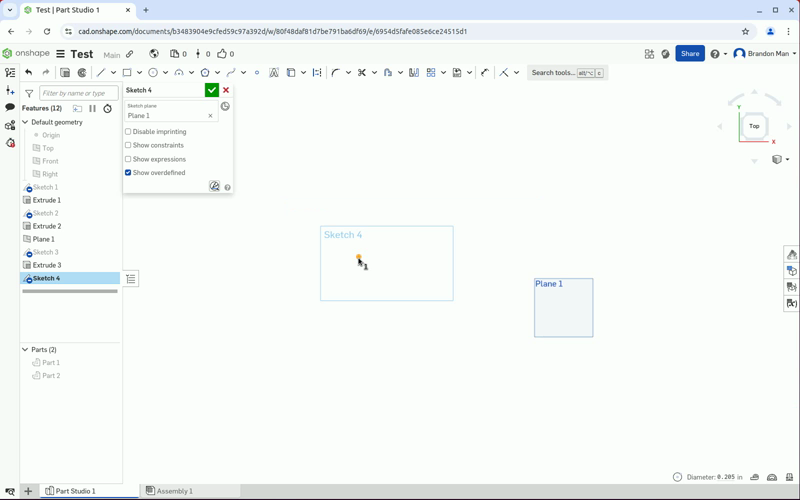
scroll(-6)
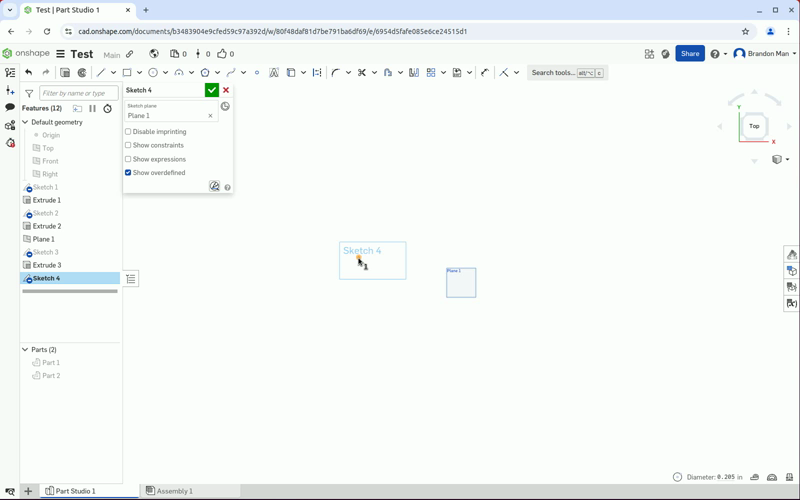
mouse_move(73, 352)
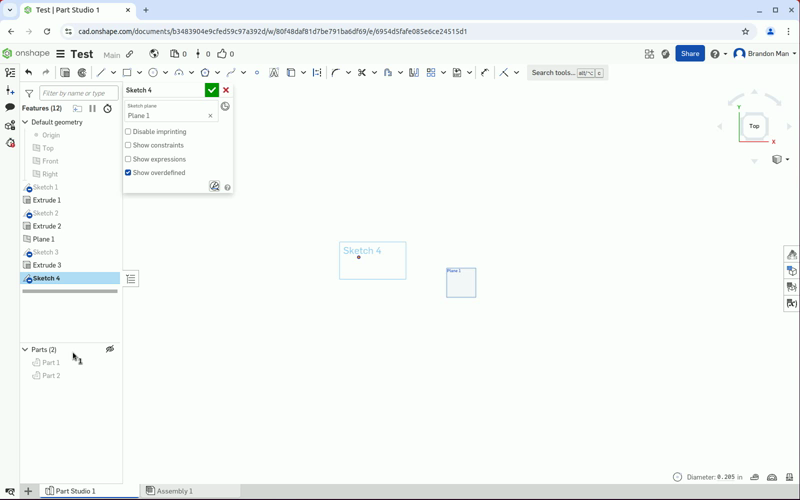
key(shift+y)
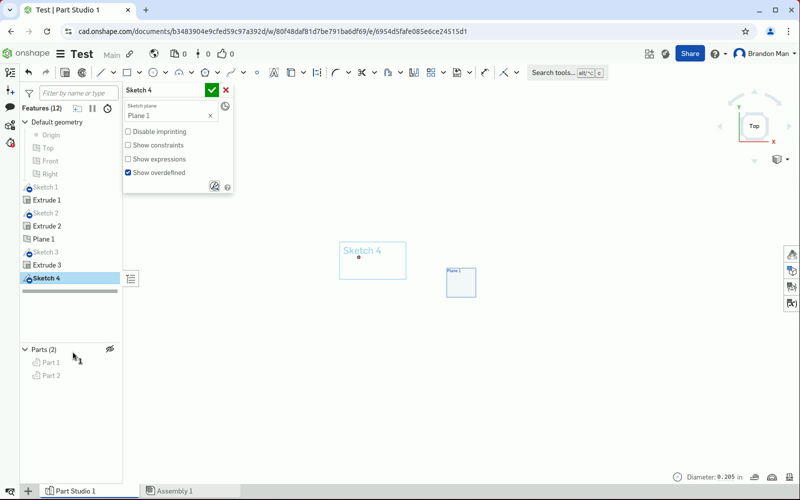
key(shift+e)
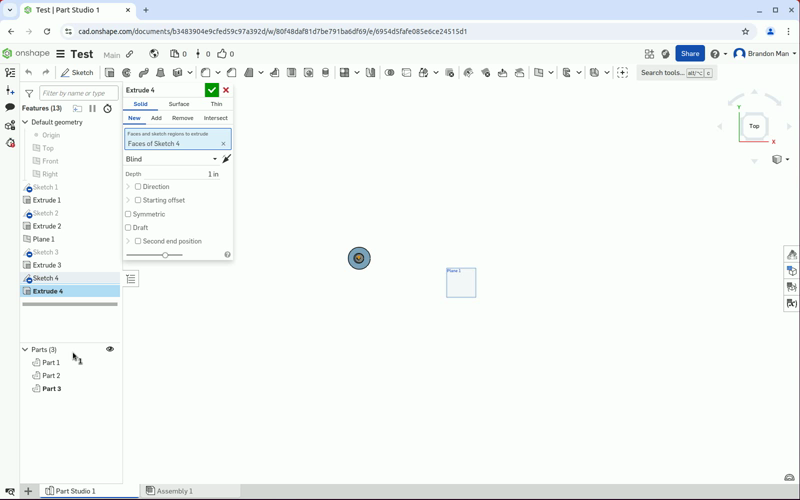
mouse_move(143, 106)
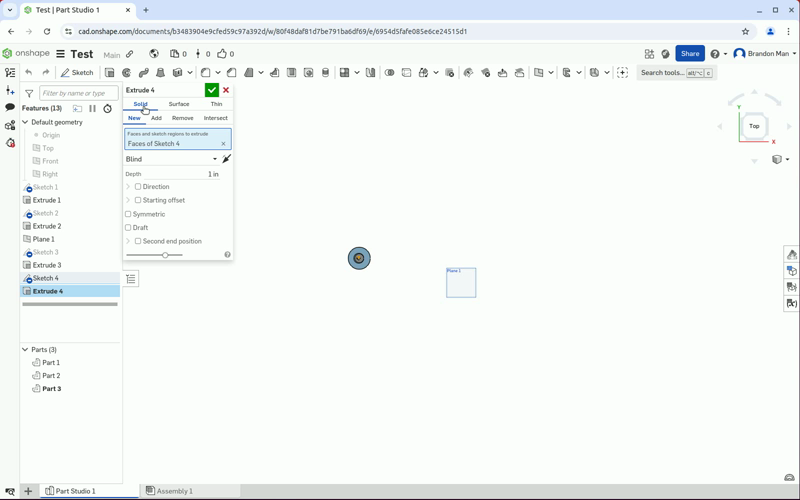
click(143, 106)
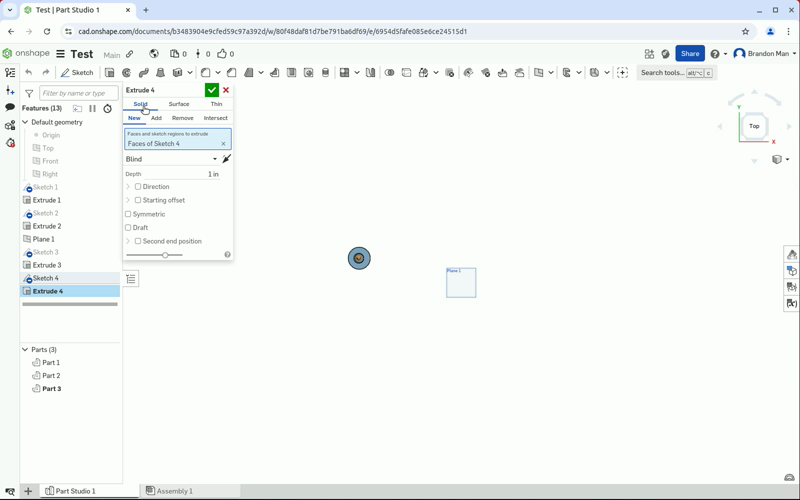
mouse_move(186, 120)
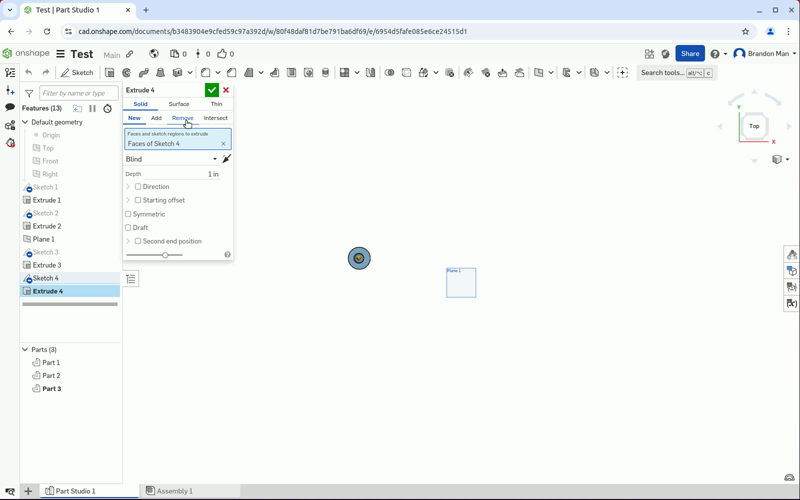
click(186, 120)
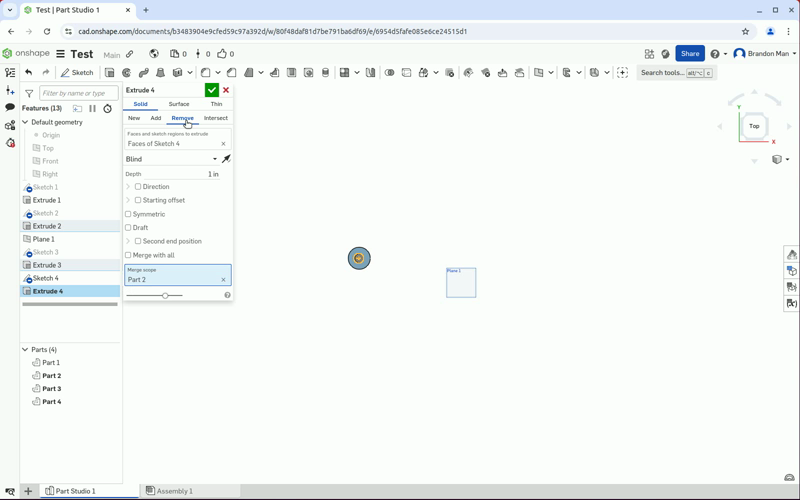
key(tab, 4)
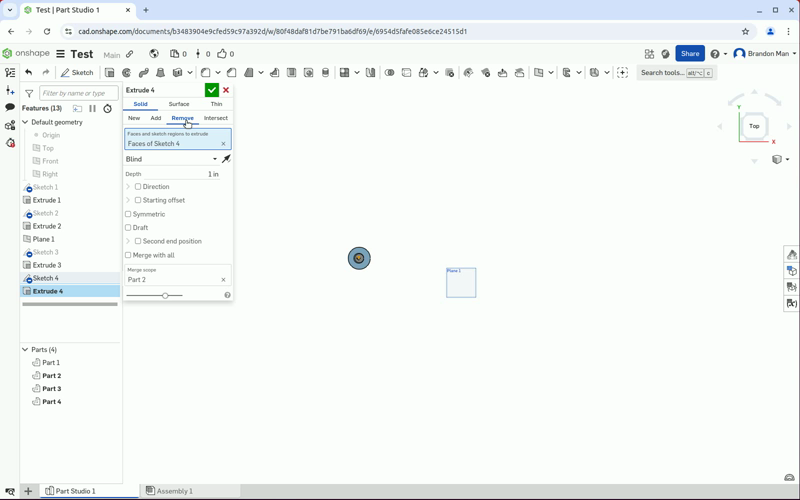
text(0.241)
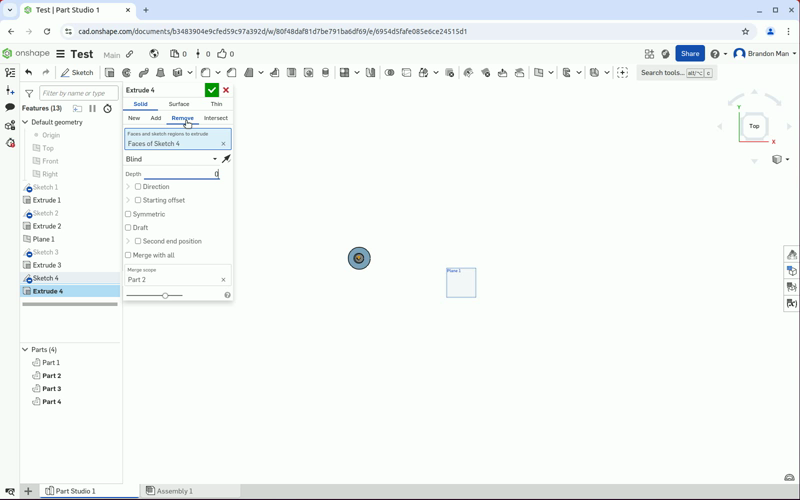
key(tab, 6)
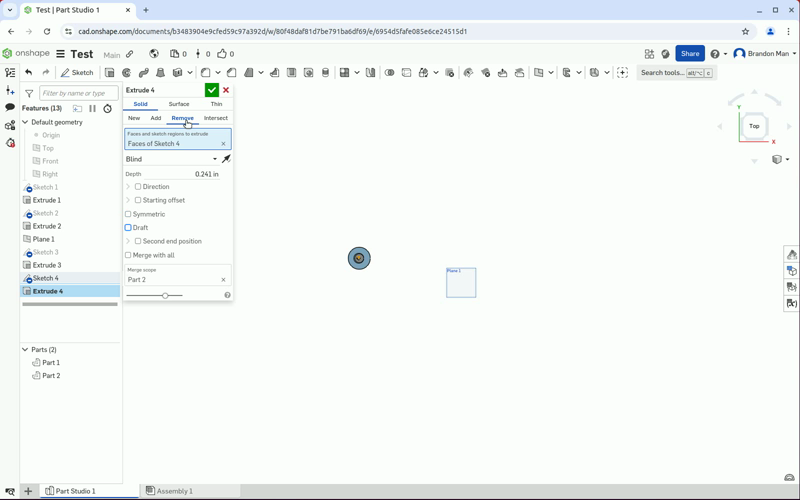
key(space)
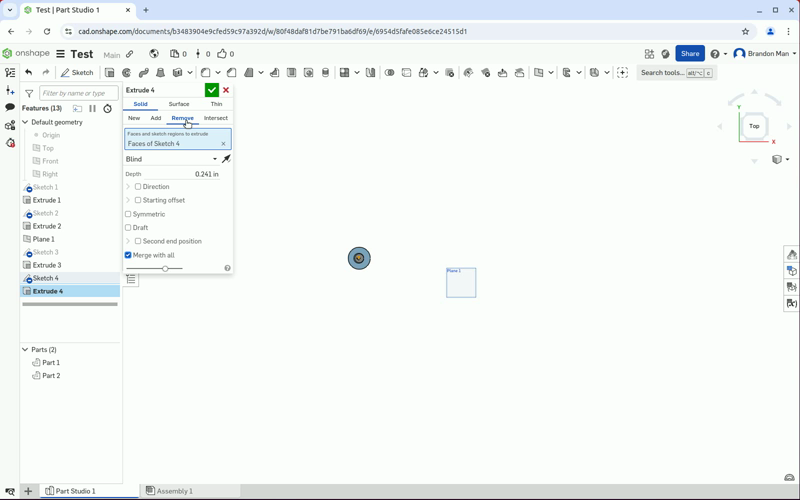
key(enter)
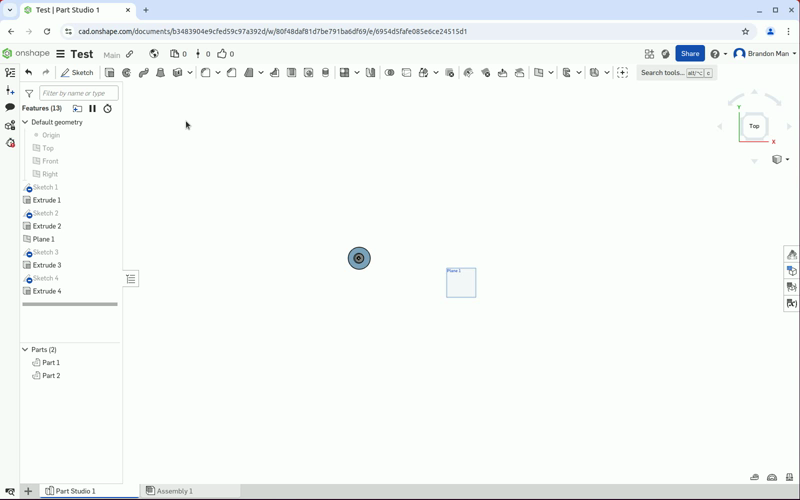
key(shift+h)
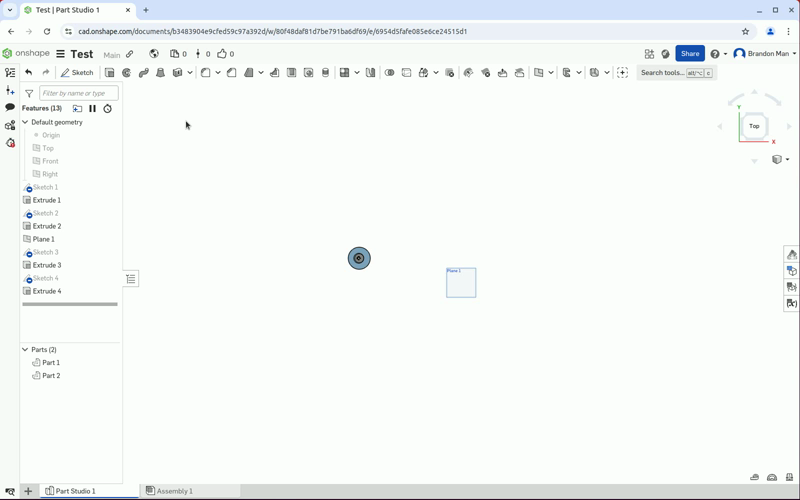
key(shift+h)
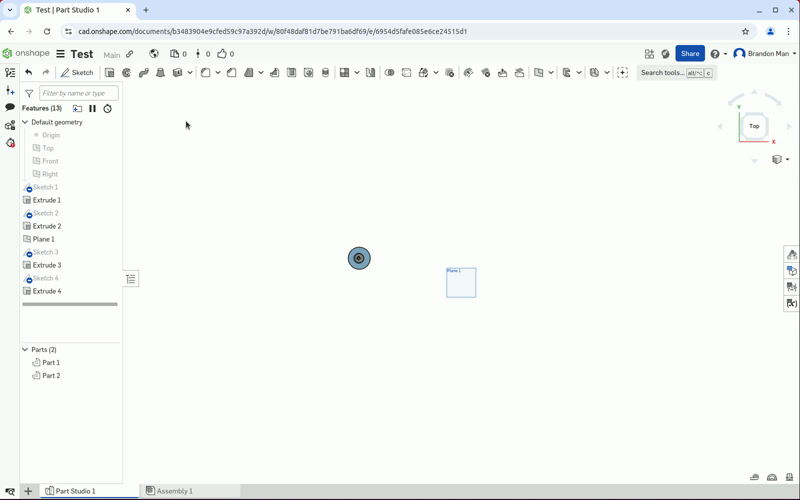
mouse_move(73, 189)
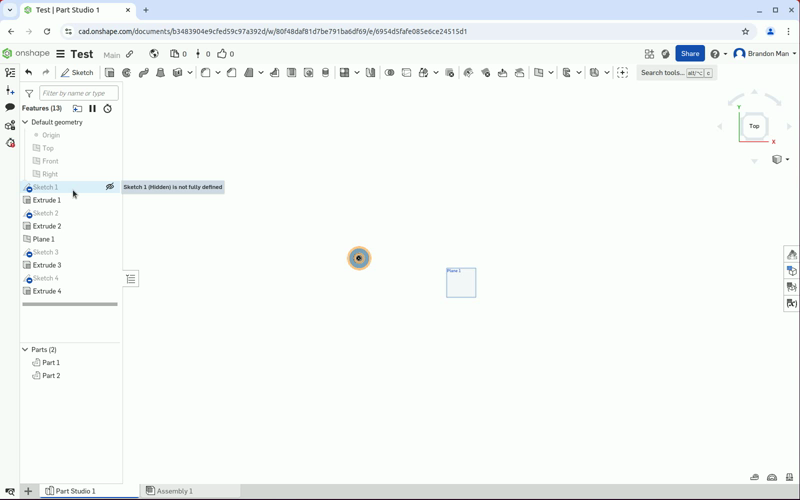
click(73, 189)
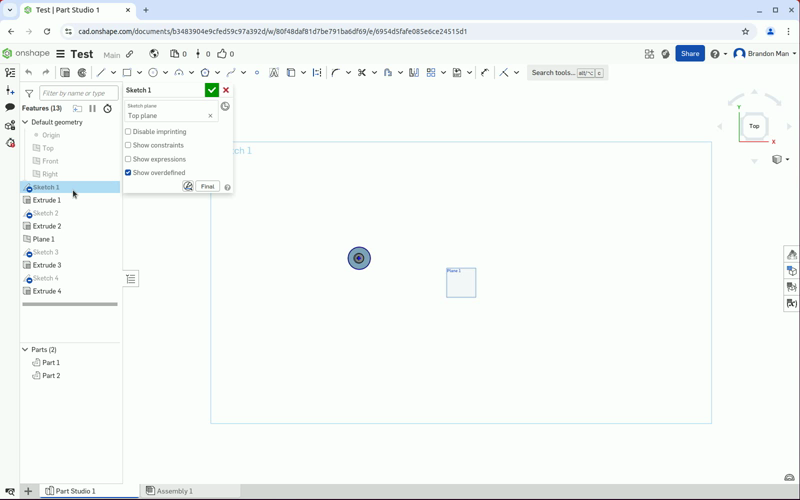
mouse_move(229, 92)
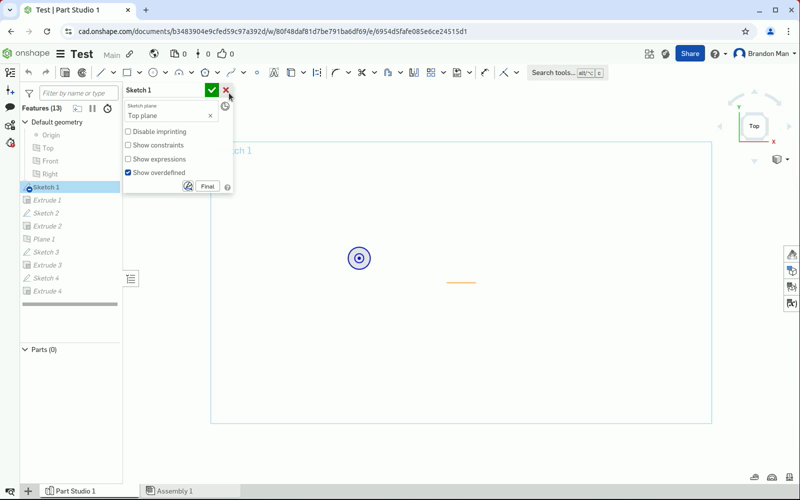
click(229, 92)
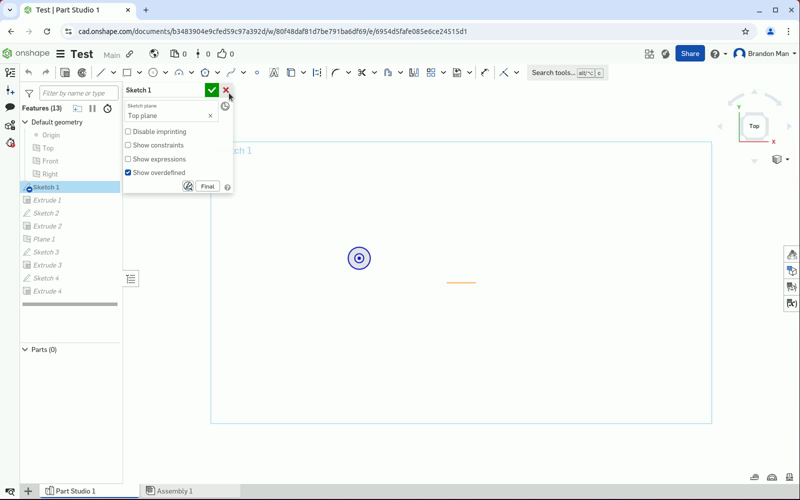
key(shift+s)
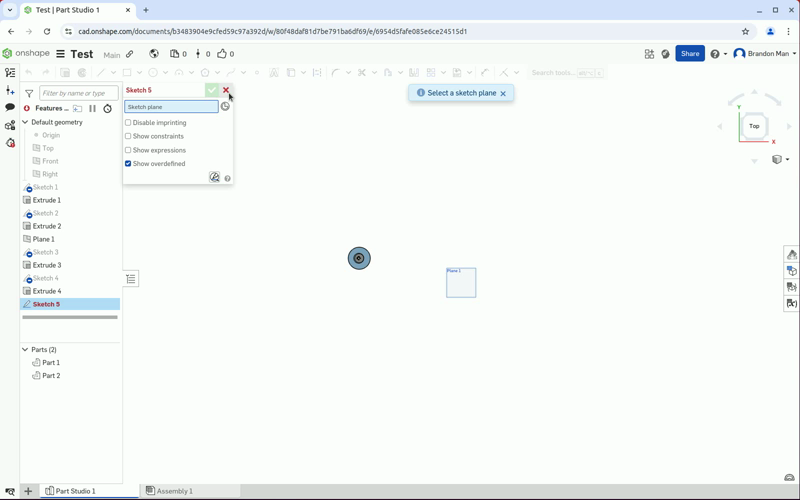
mouse_move(73, 241)
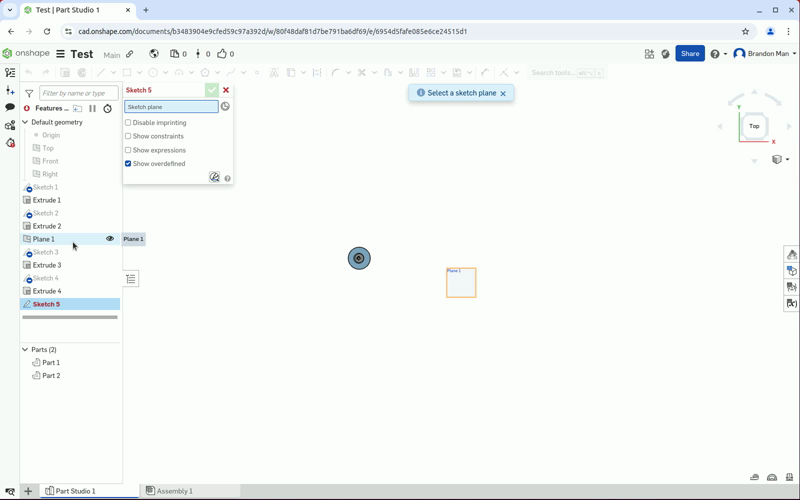
click(73, 241)
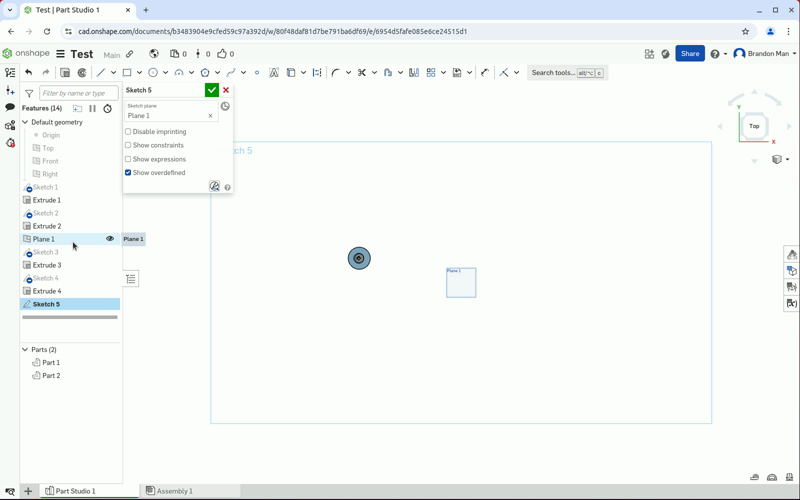
mouse_move(73, 352)
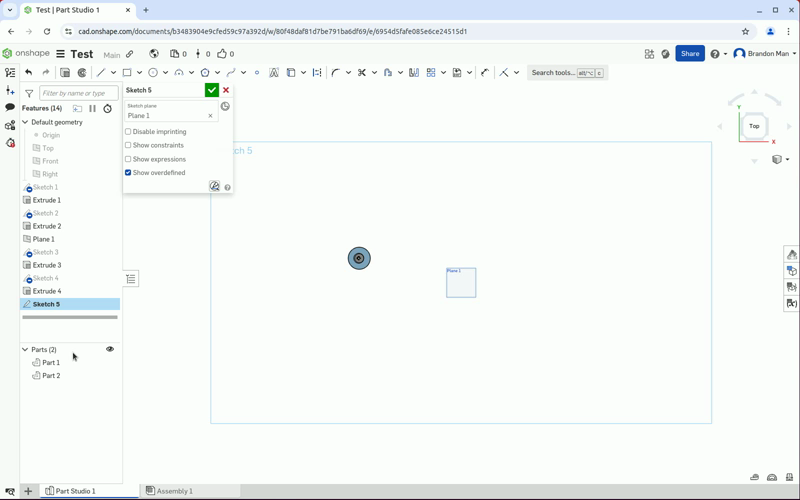
key(y)
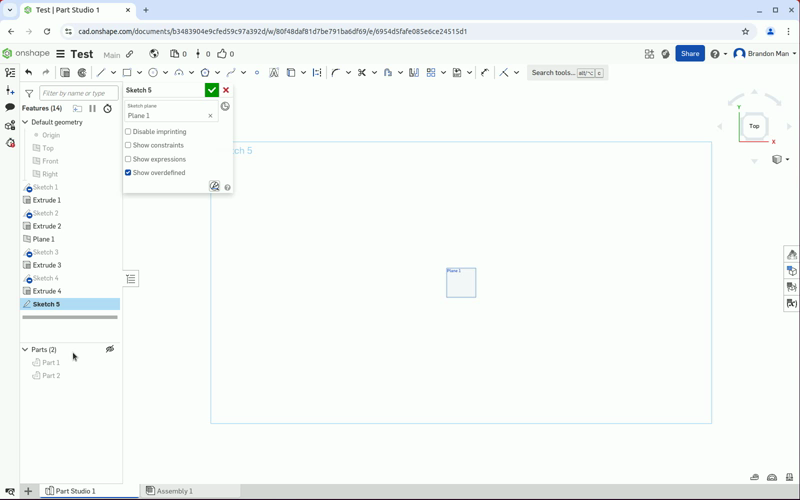
key(c)
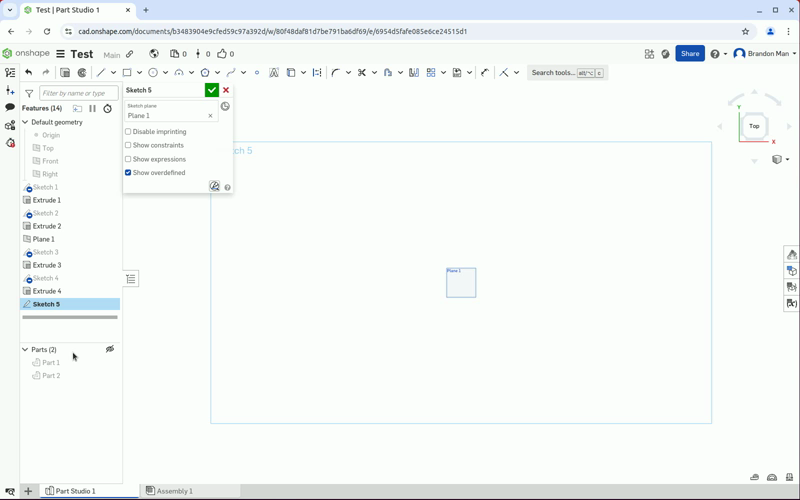
key_down(shift)
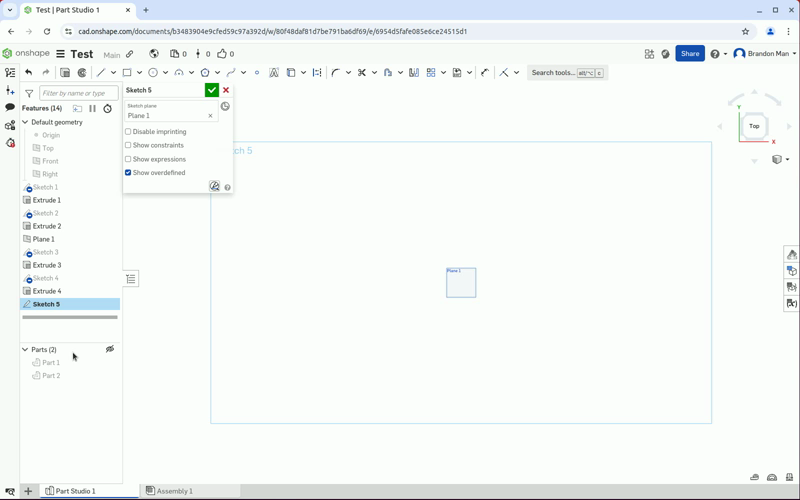
mouse_move(361, 258)
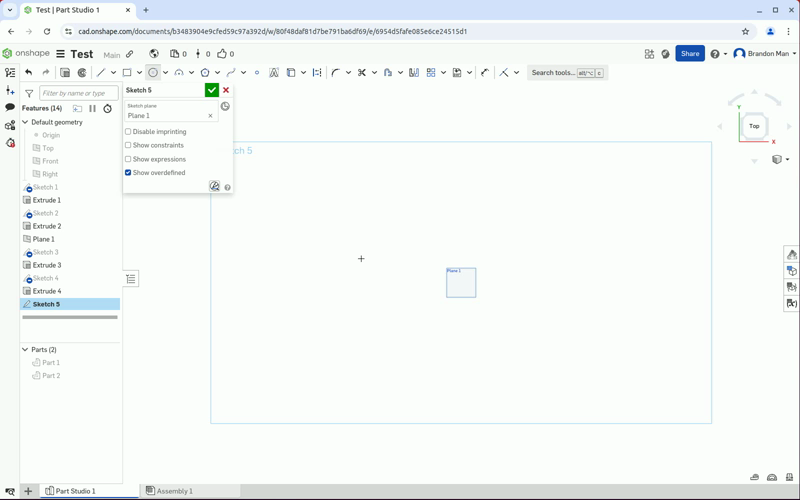
click(361, 258)
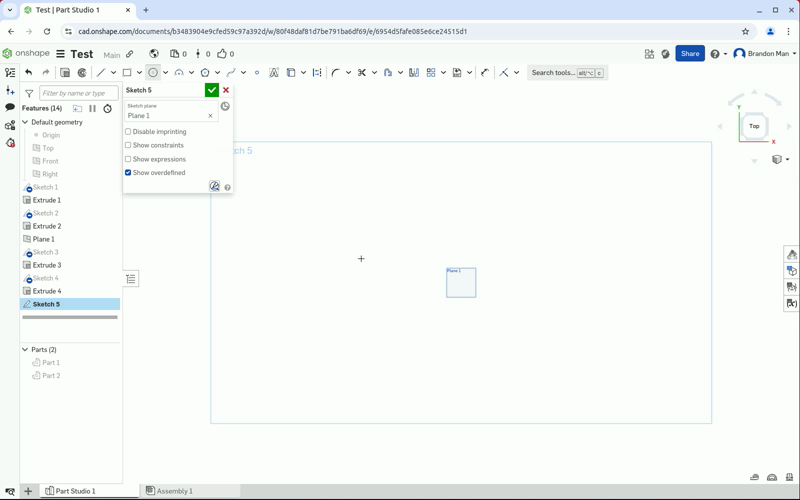
key_up(shift)
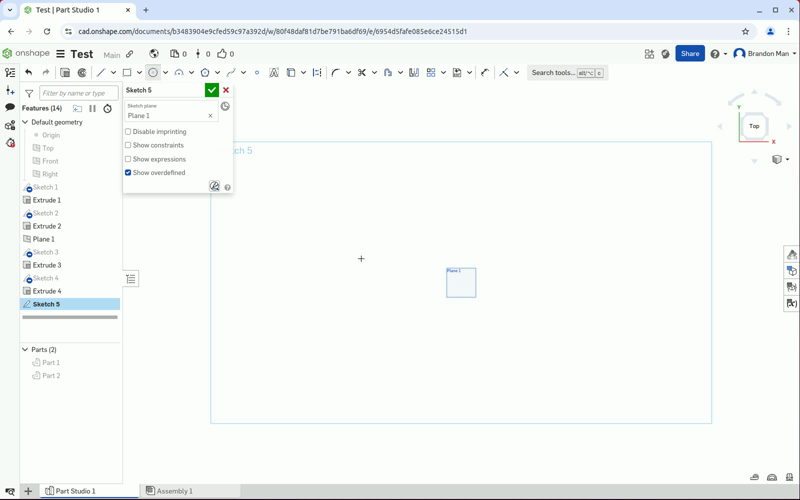
mouse_move(362, 258)
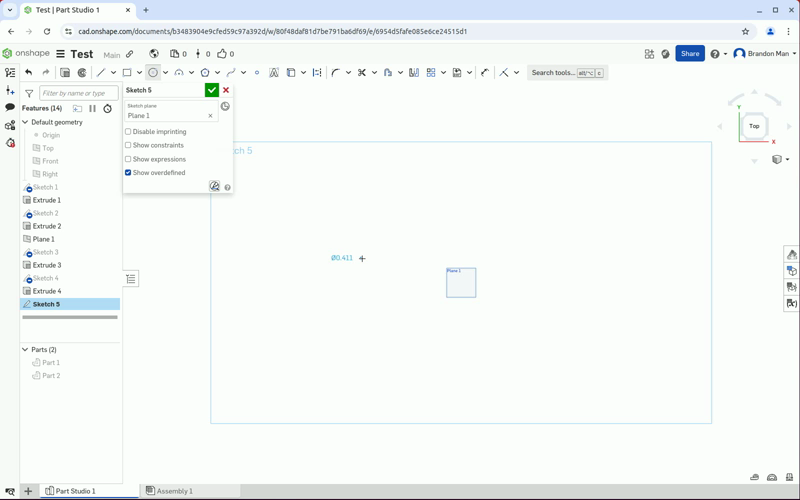
scroll(6)
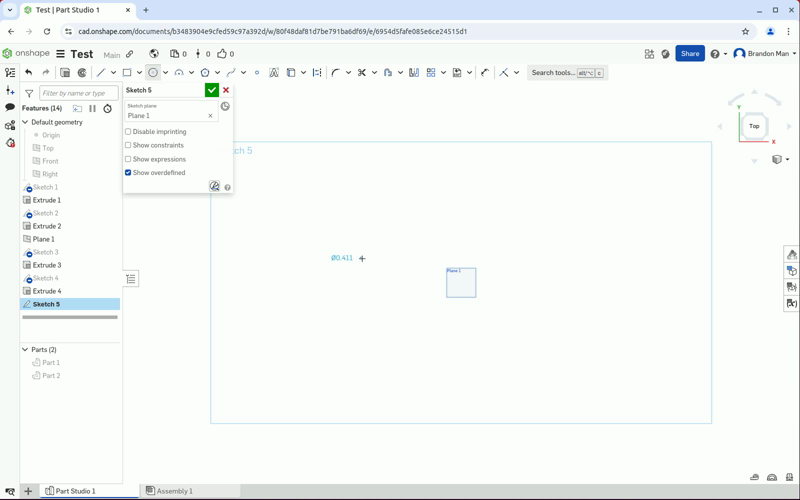
scroll(6)
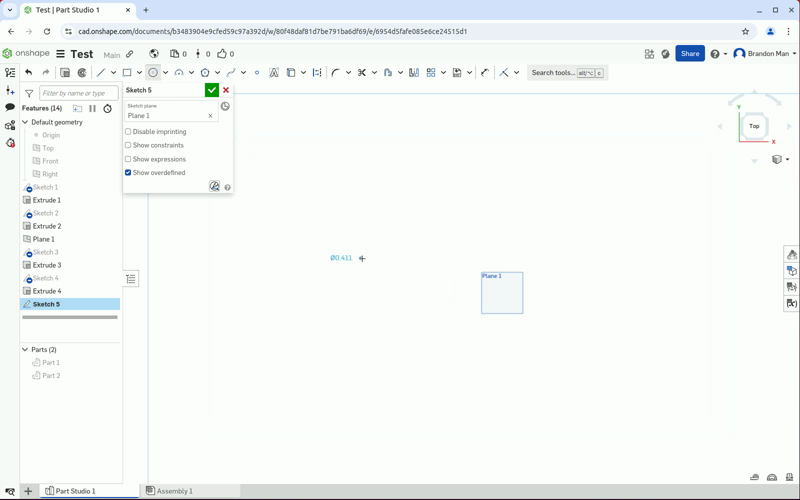
scroll(6)
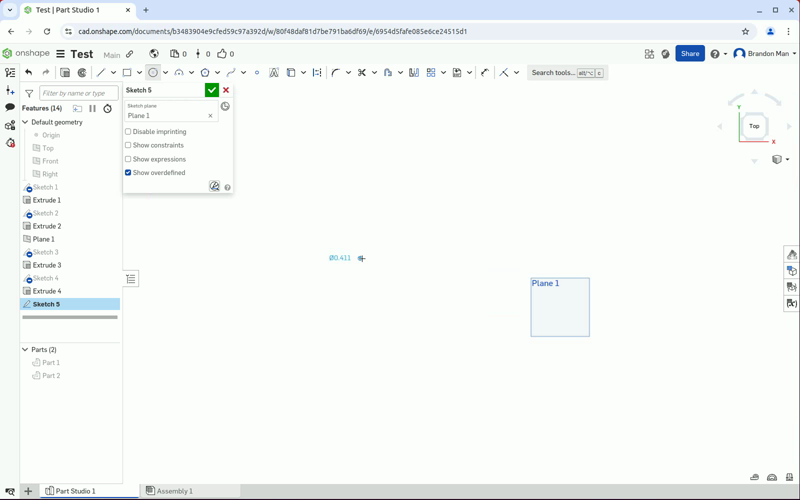
scroll(6)
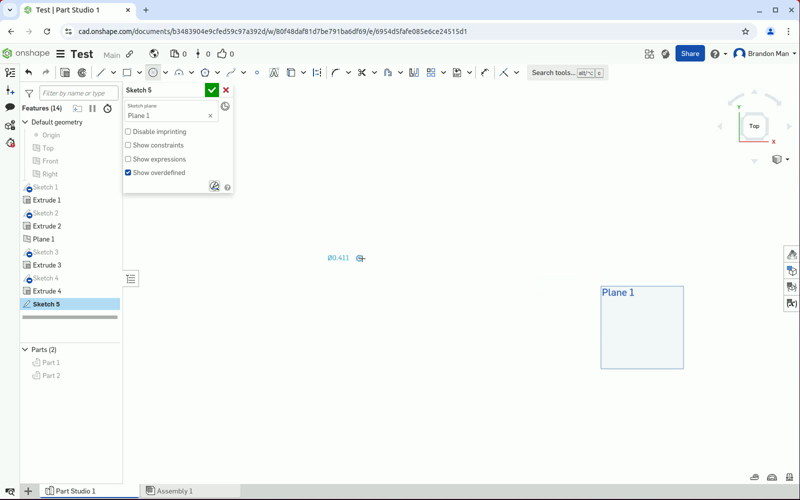
scroll(6)
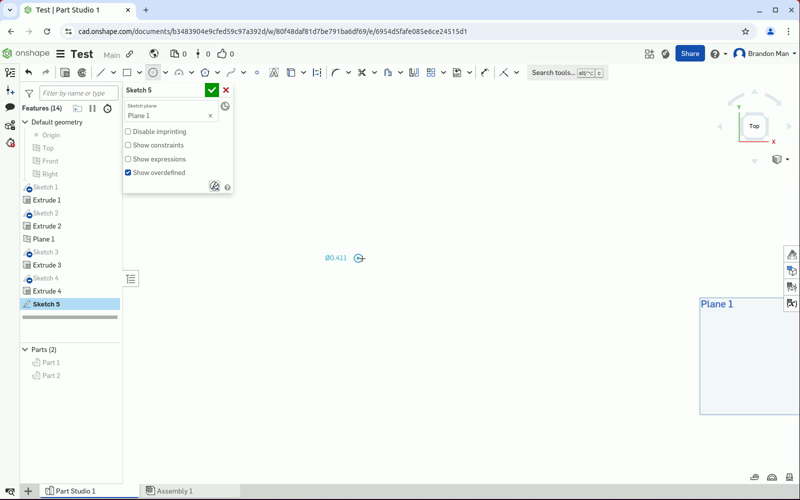
scroll(6)
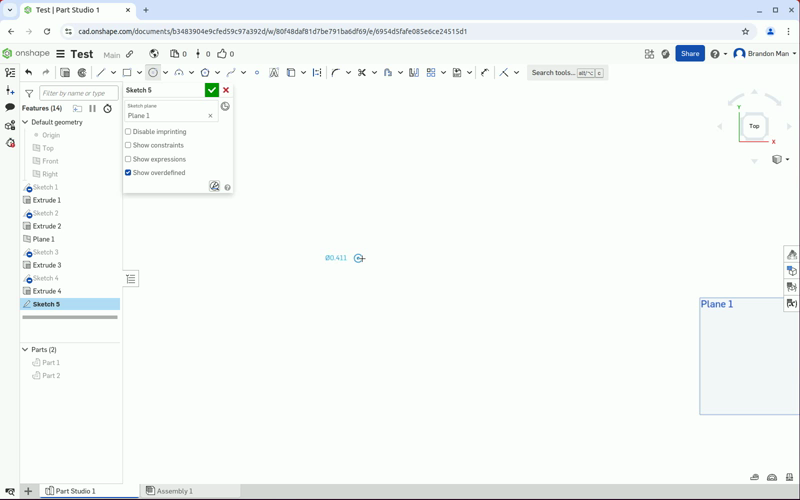
scroll(6)
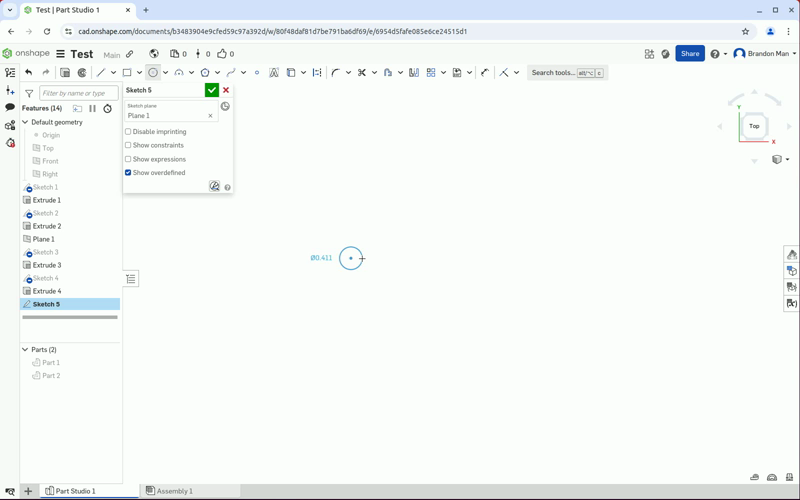
click(362, 258)
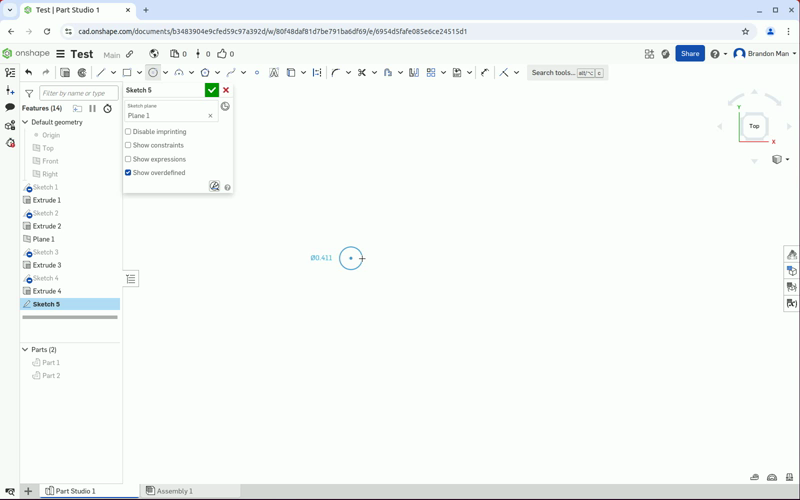
scroll(-6)
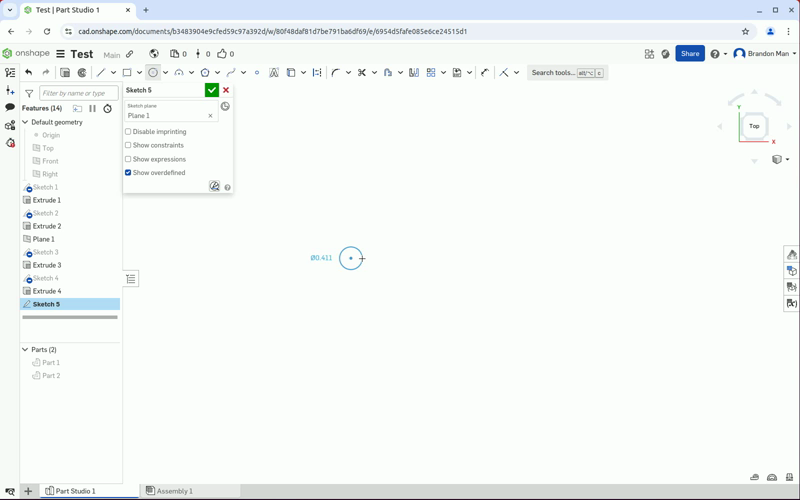
scroll(-6)
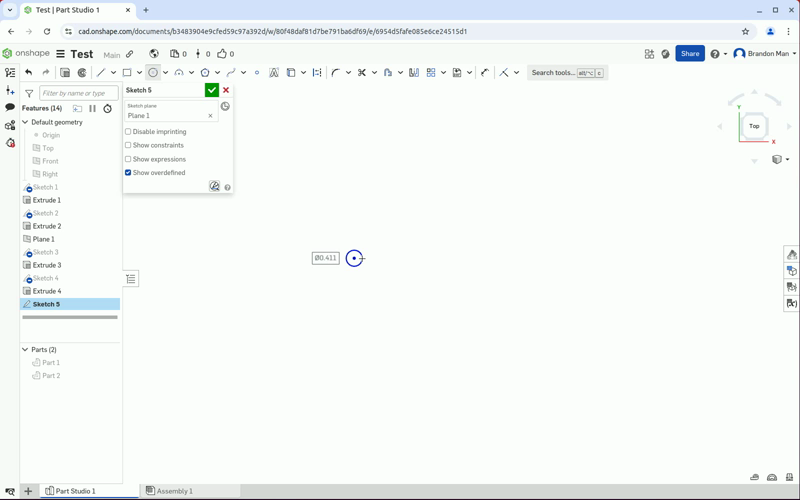
scroll(-6)
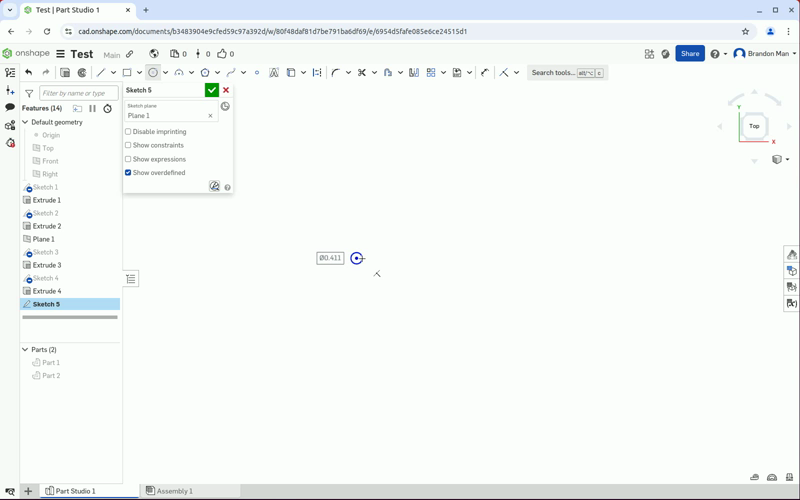
scroll(-6)
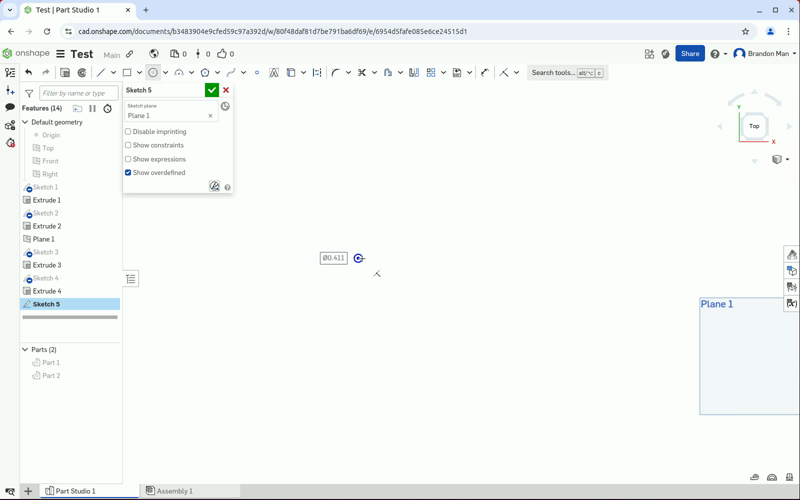
scroll(-6)
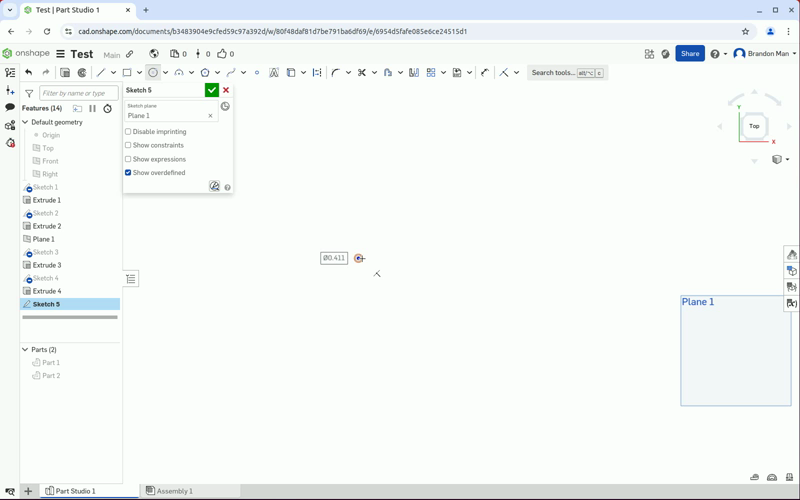
scroll(-6)
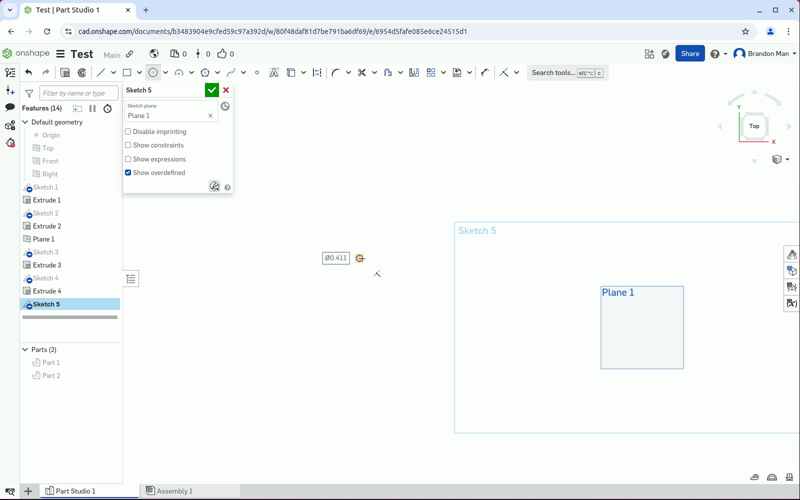
scroll(-6)
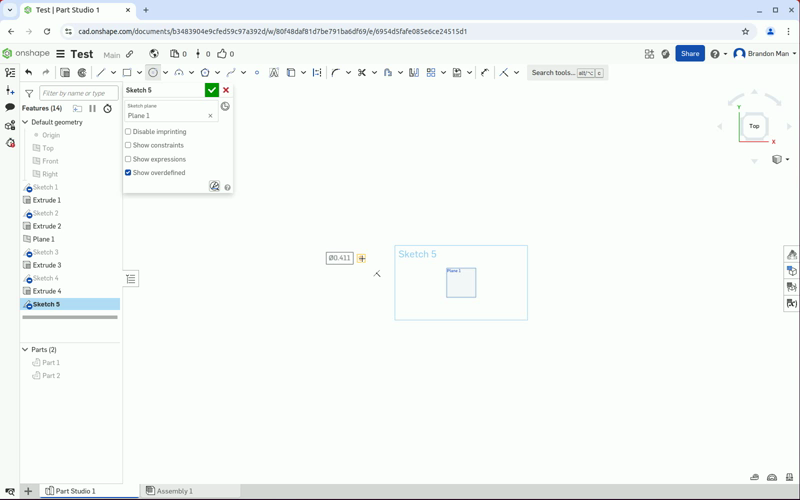
key(esc)
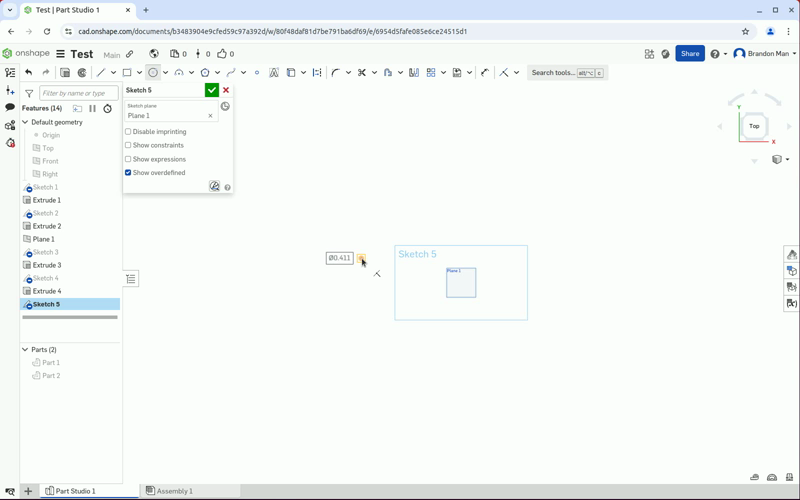
key(c)
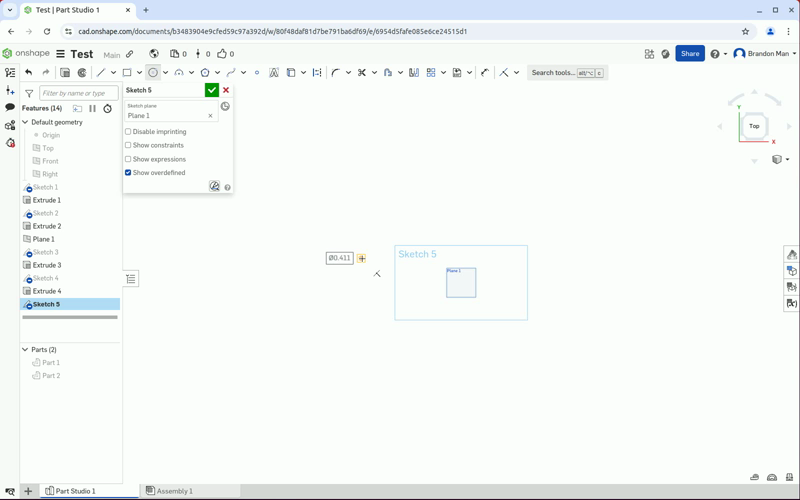
key_down(shift)
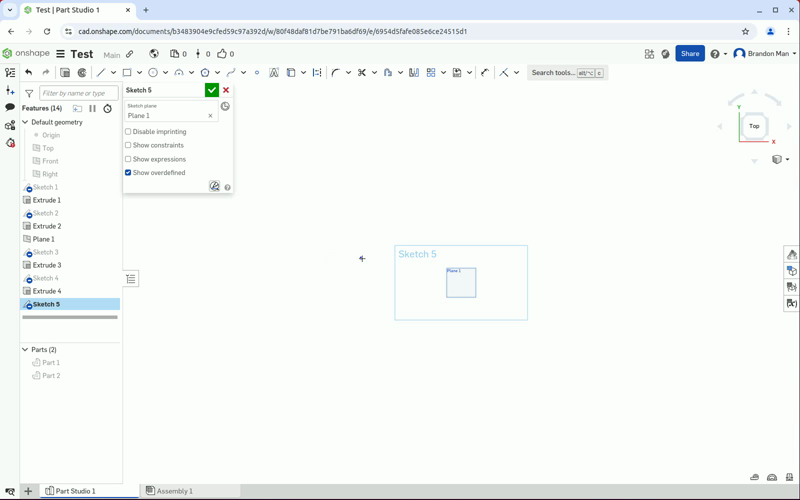
mouse_move(361, 258)
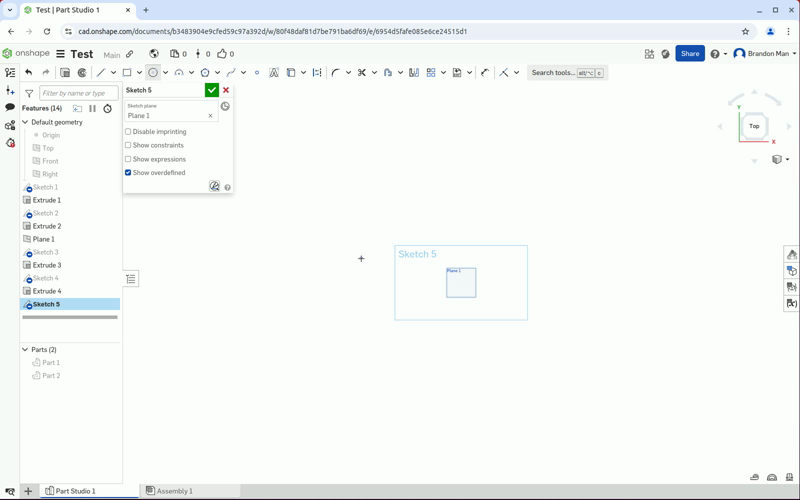
scroll(6)
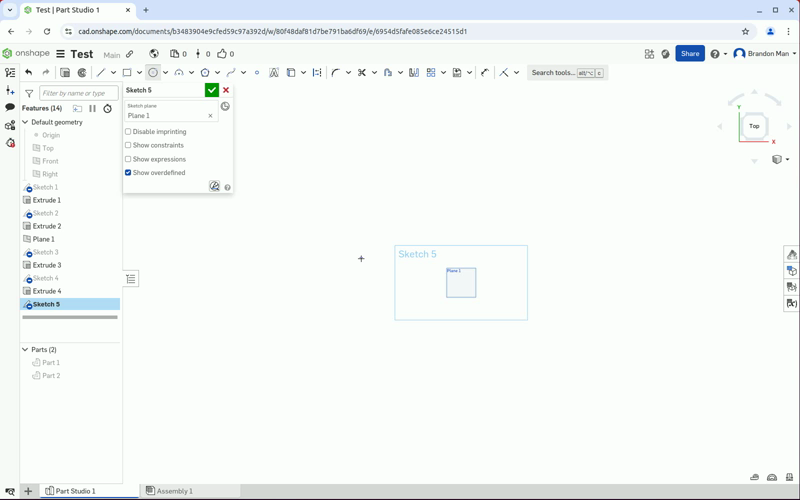
scroll(6)
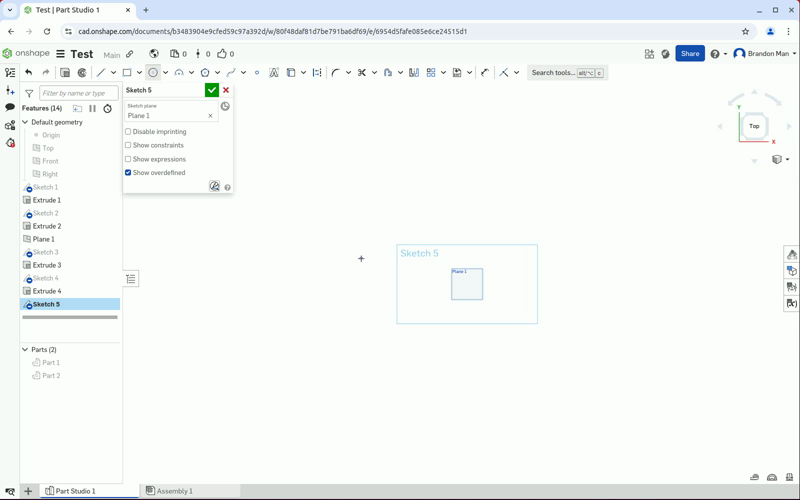
scroll(6)
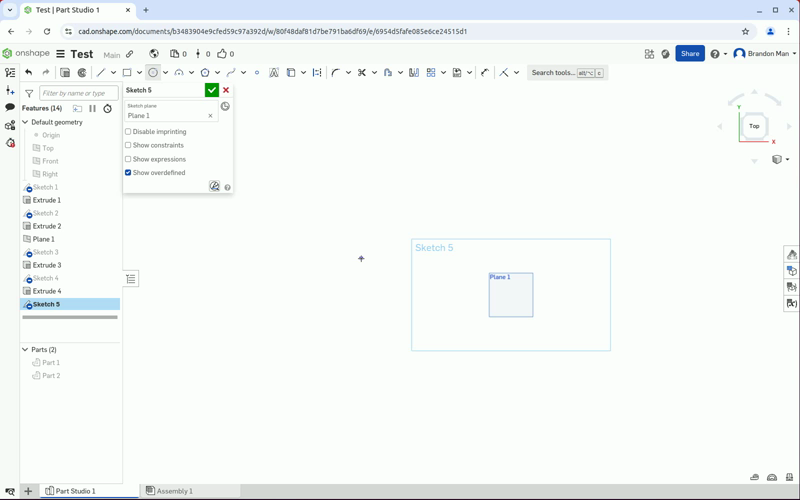
scroll(6)
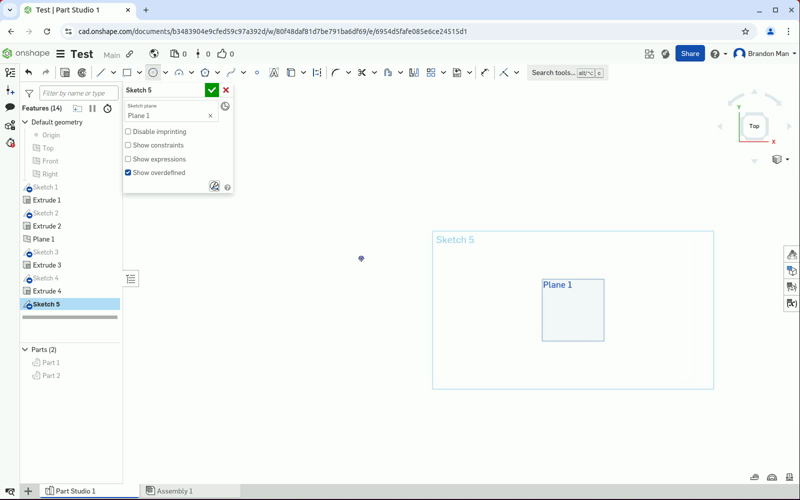
scroll(6)
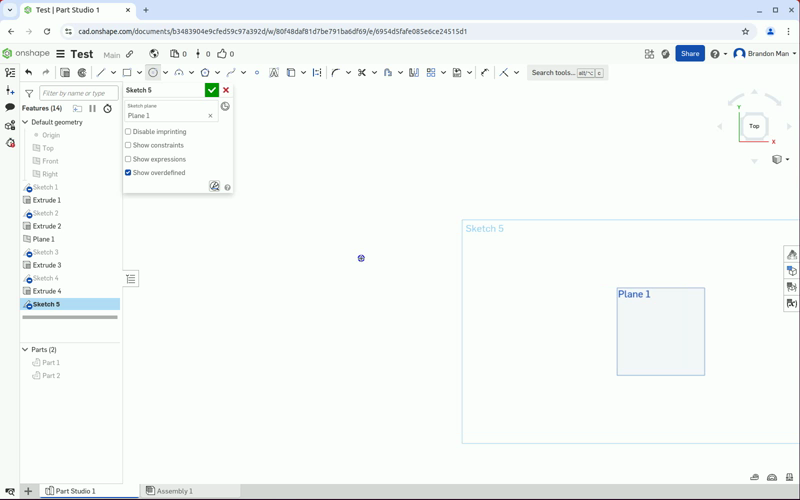
scroll(6)
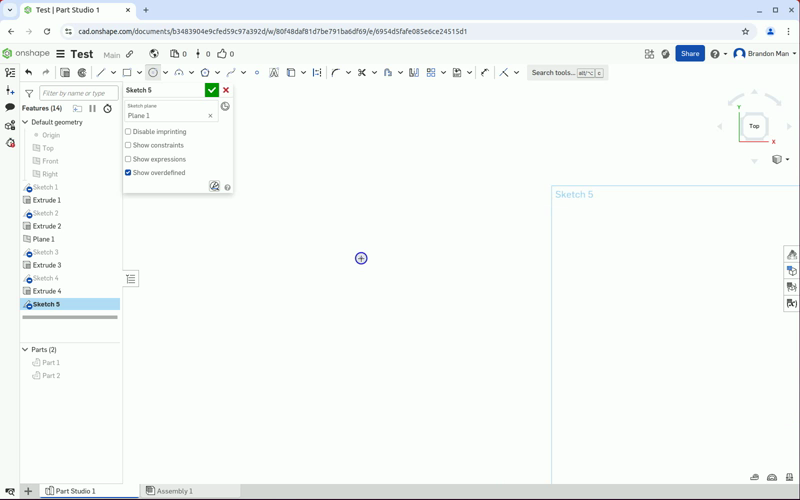
scroll(6)
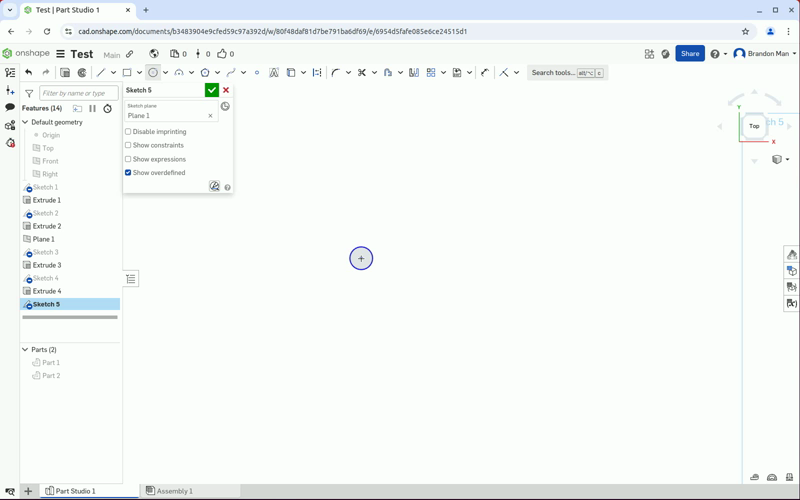
click(361, 258)
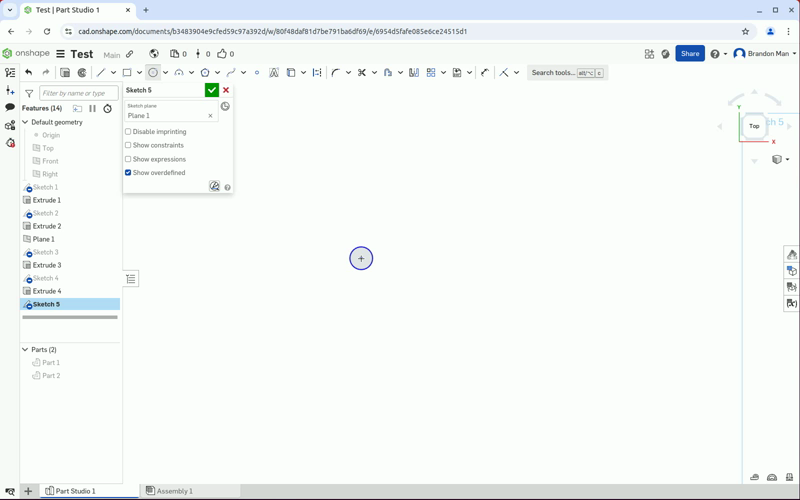
scroll(-6)
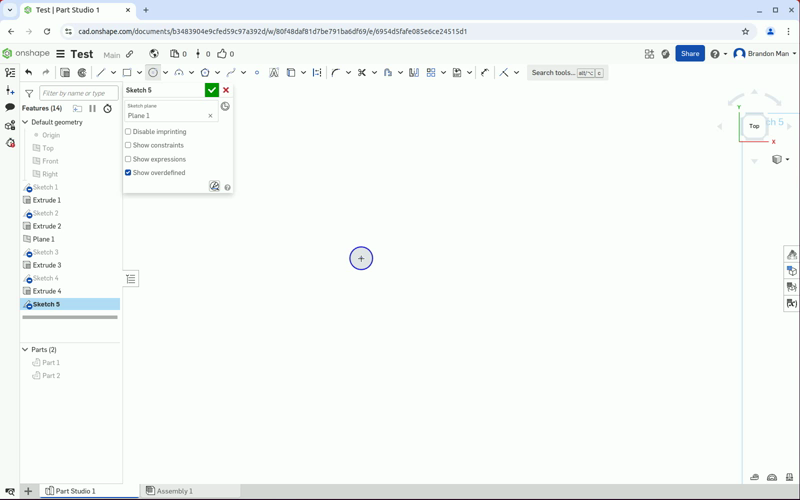
scroll(-6)
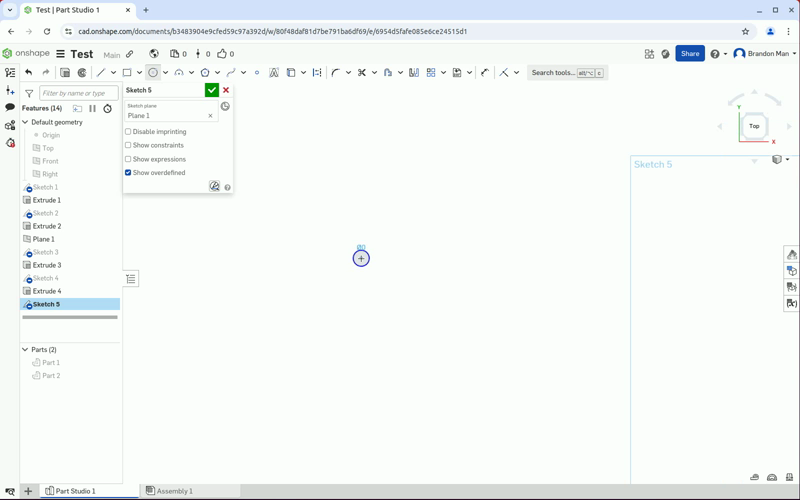
scroll(-6)
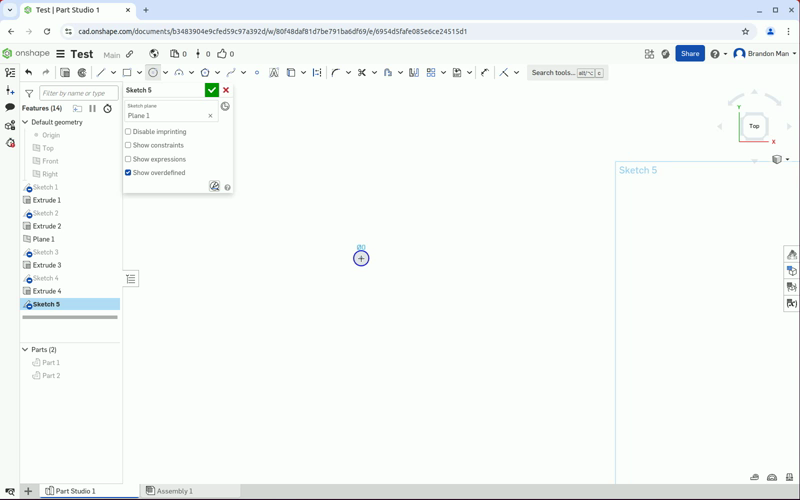
scroll(-6)
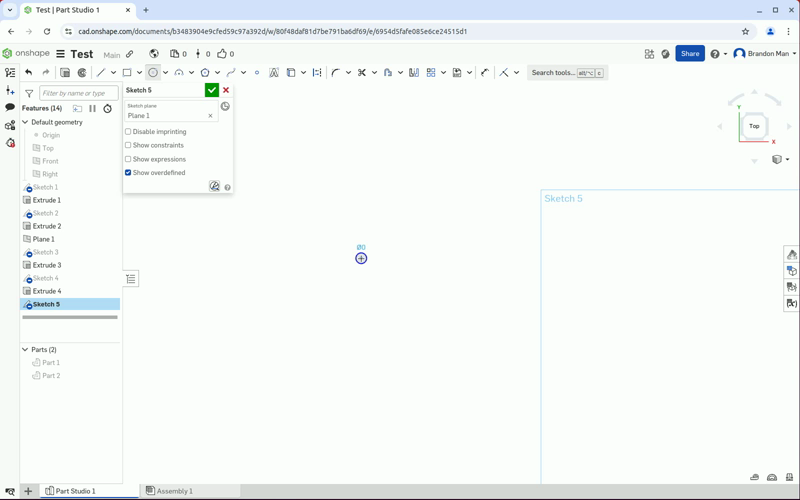
scroll(-6)
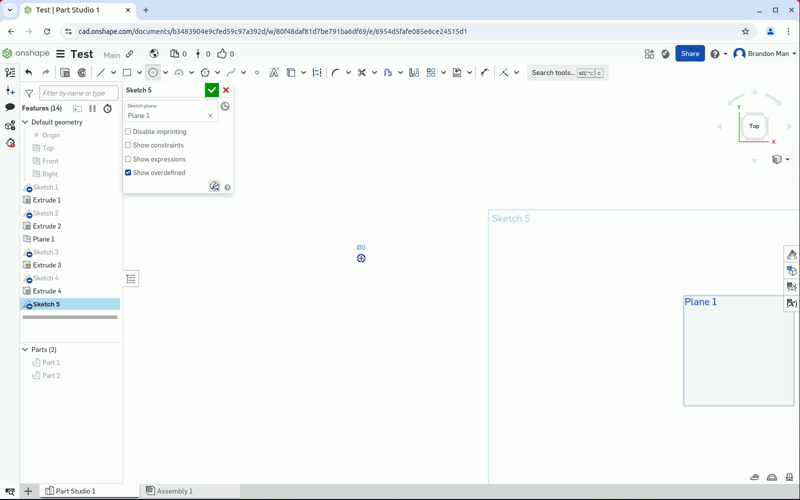
scroll(-6)
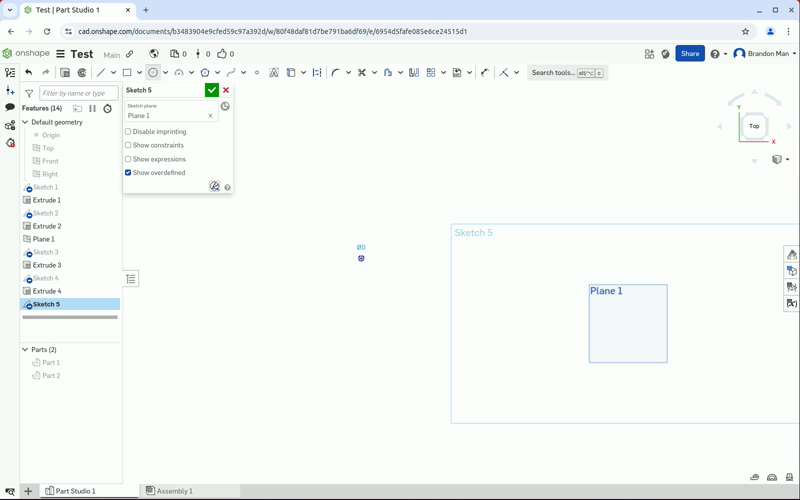
scroll(-6)
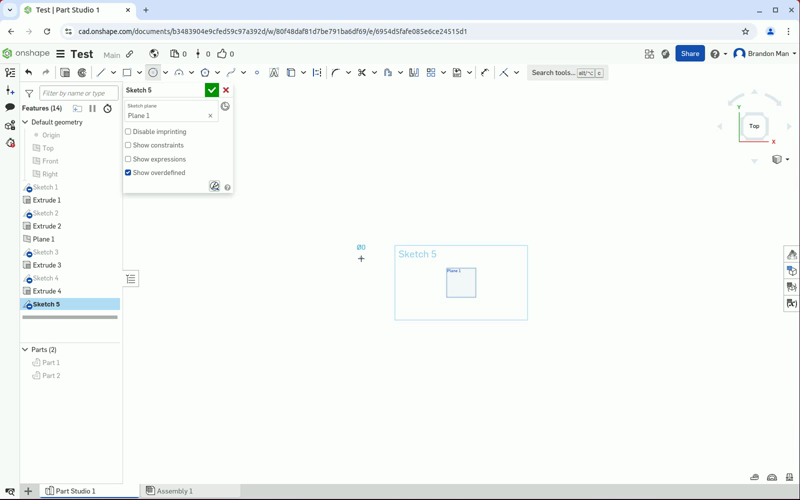
key_up(shift)
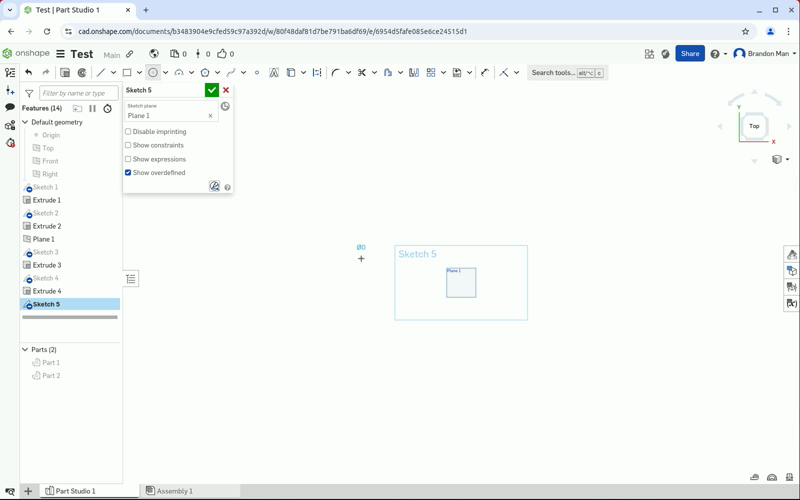
mouse_move(361, 258)
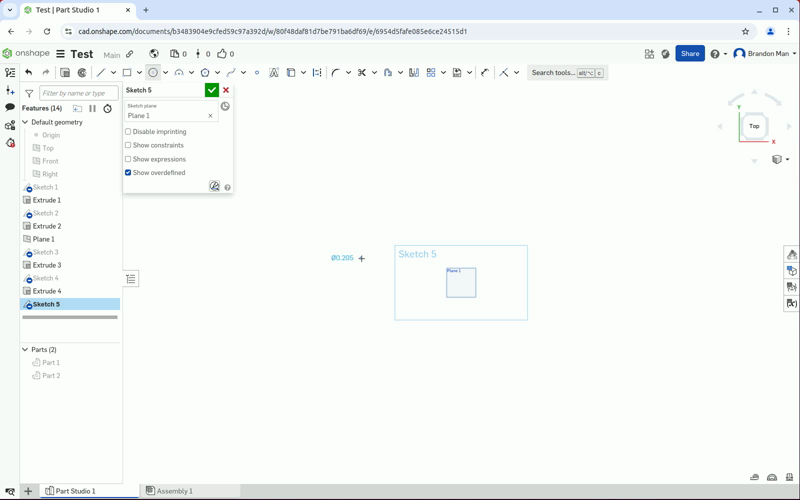
scroll(6)
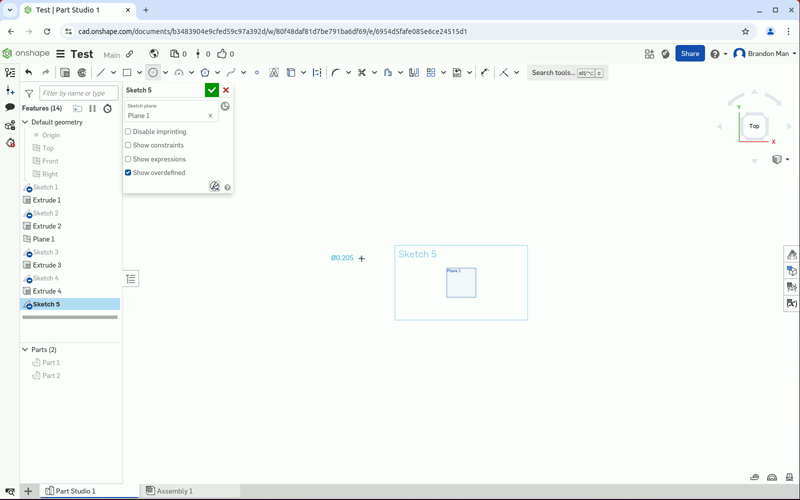
scroll(6)
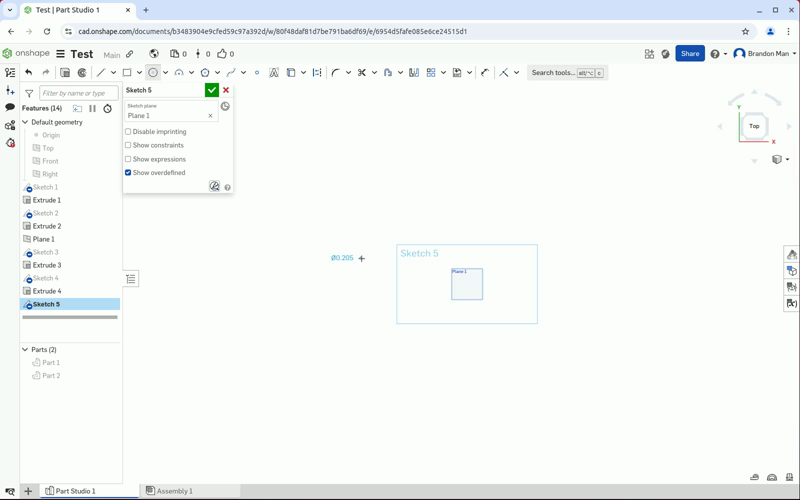
scroll(6)
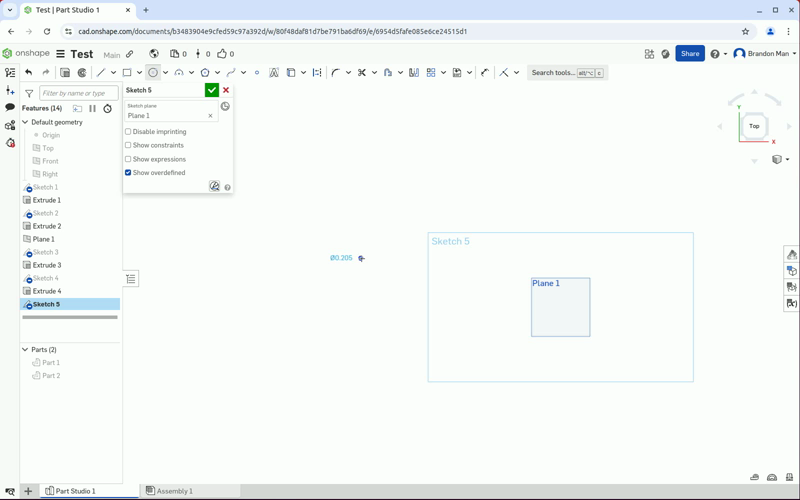
scroll(6)
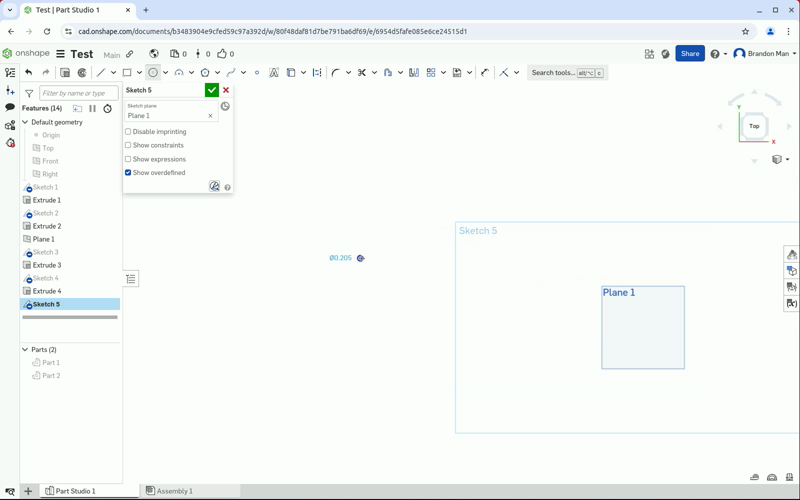
scroll(6)
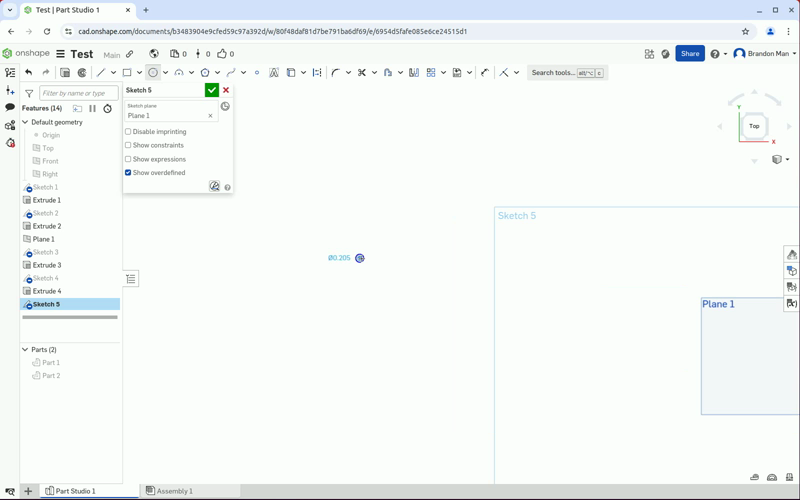
scroll(6)
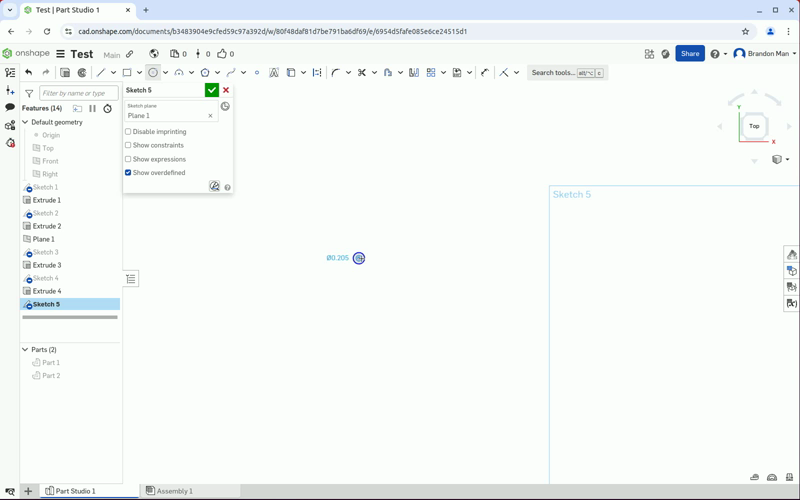
scroll(6)
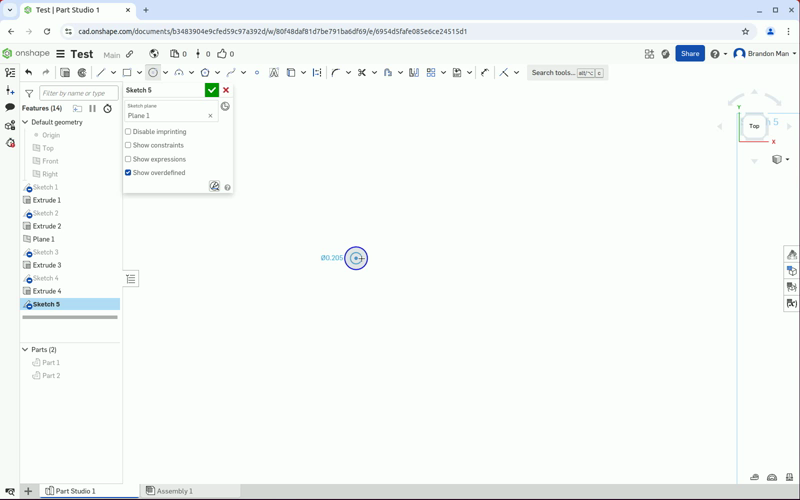
click(361, 258)
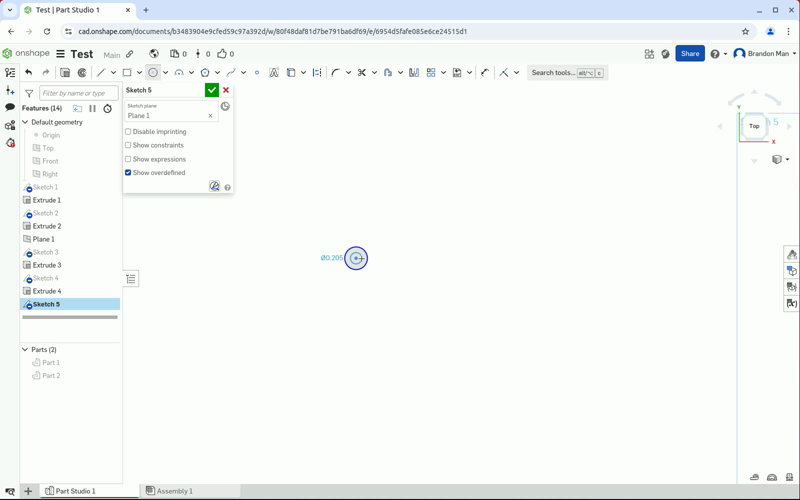
scroll(-6)
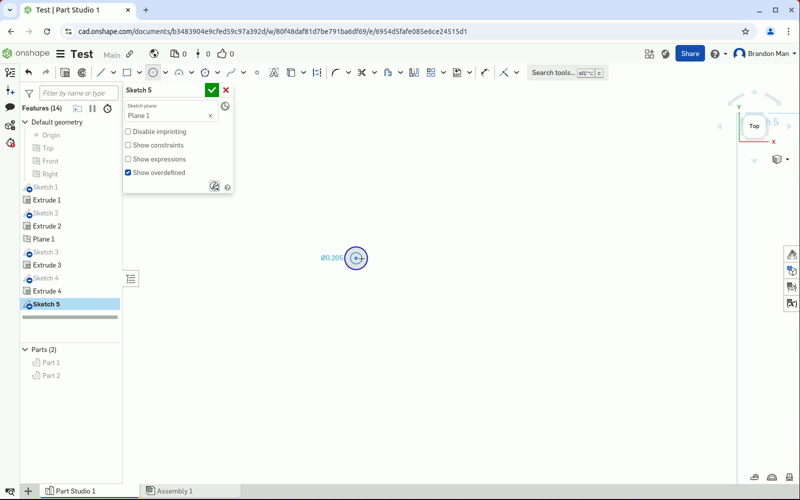
scroll(-6)
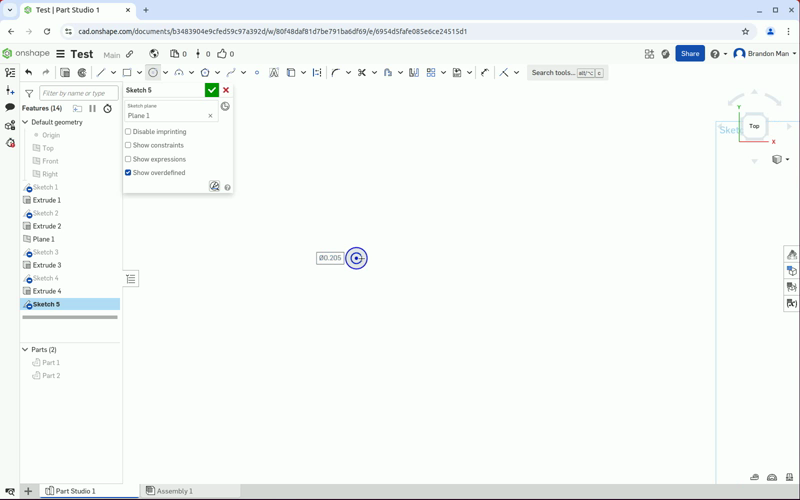
scroll(-6)
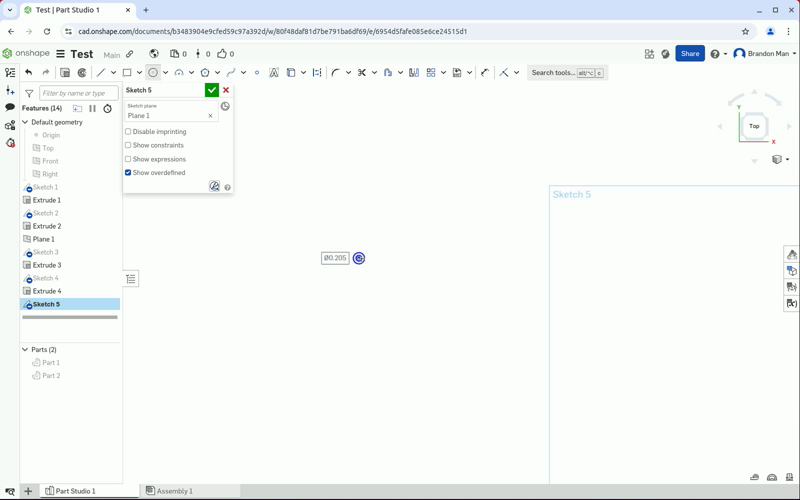
scroll(-6)
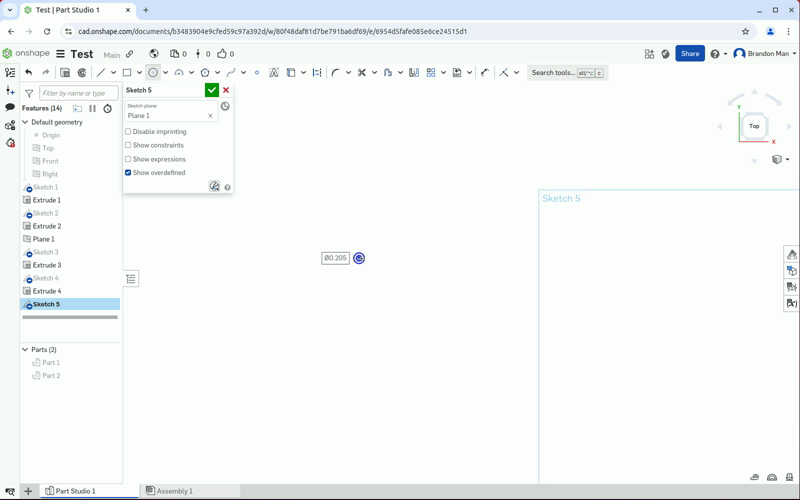
scroll(-6)
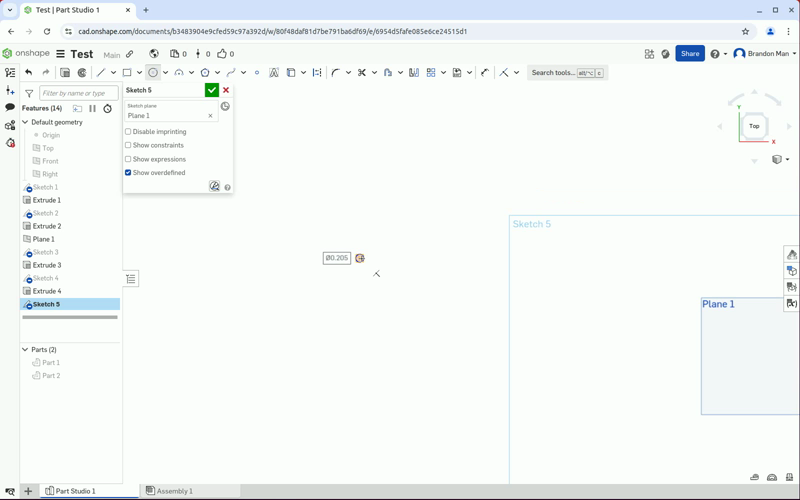
scroll(-6)
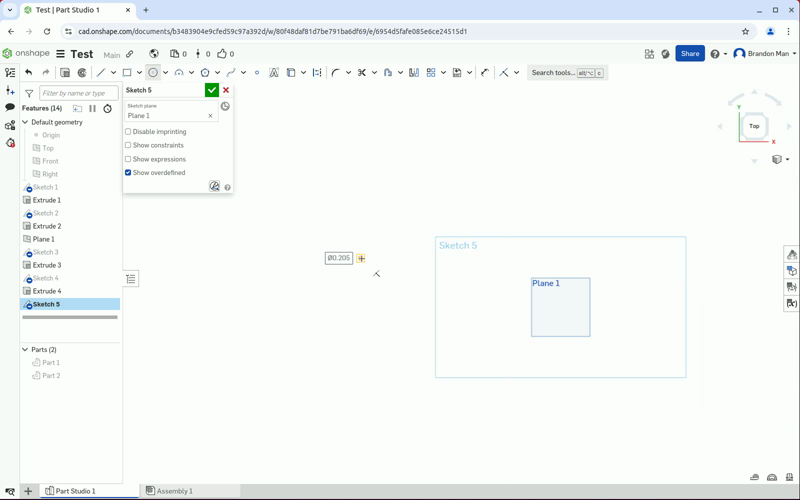
scroll(-6)
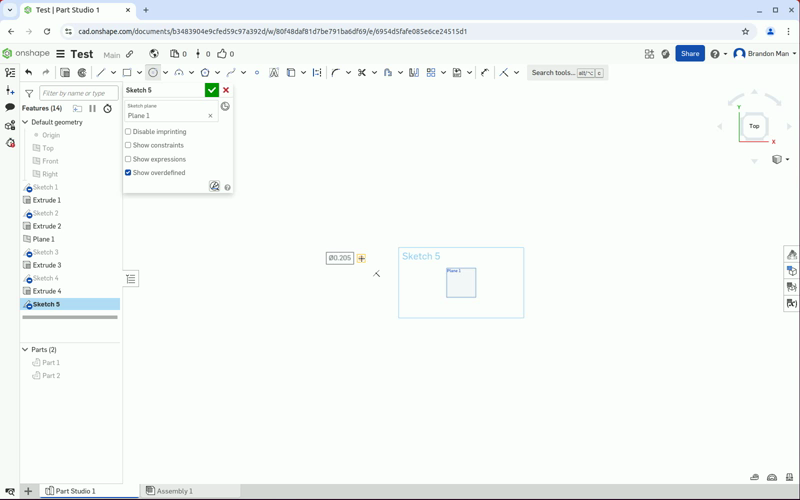
key(esc)
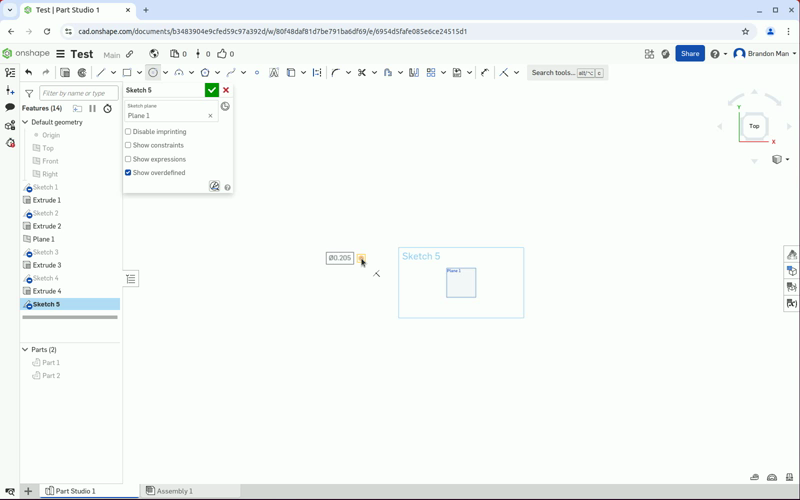
mouse_move(361, 257)
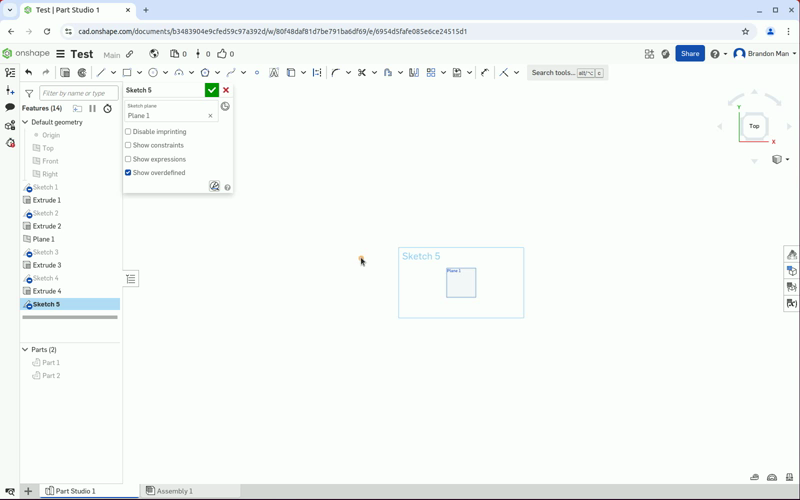
scroll(6)
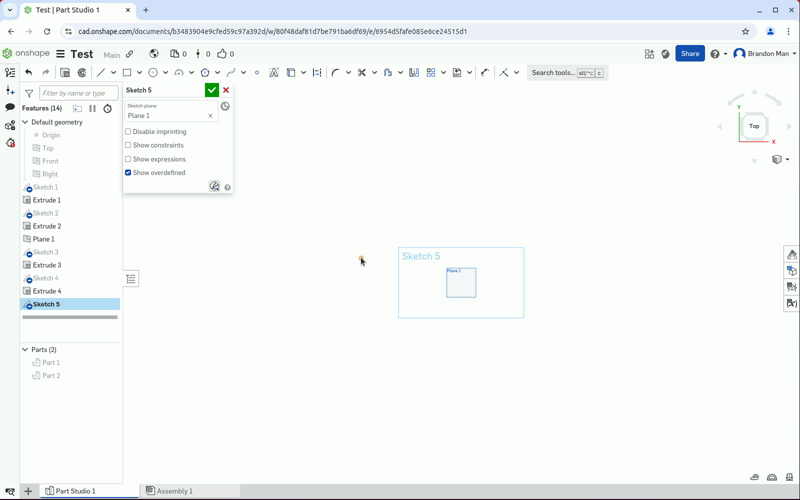
scroll(6)
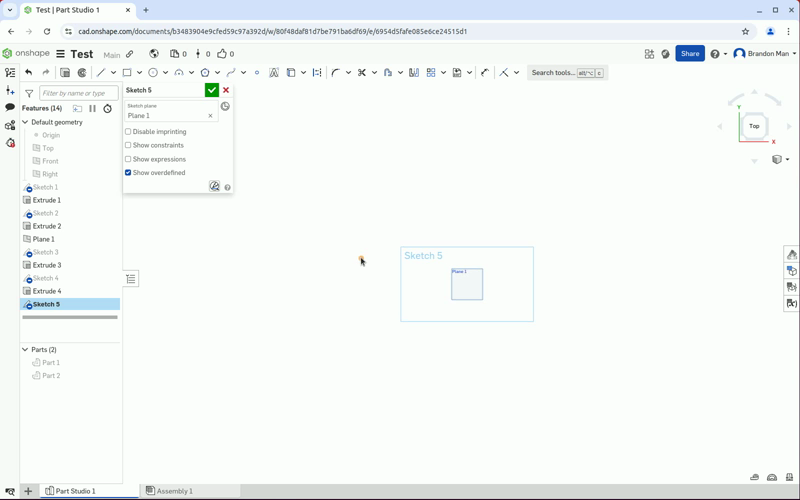
scroll(6)
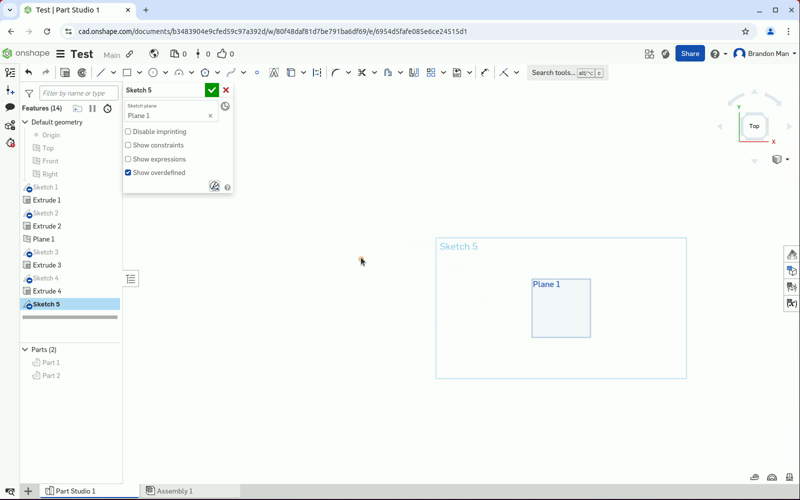
scroll(6)
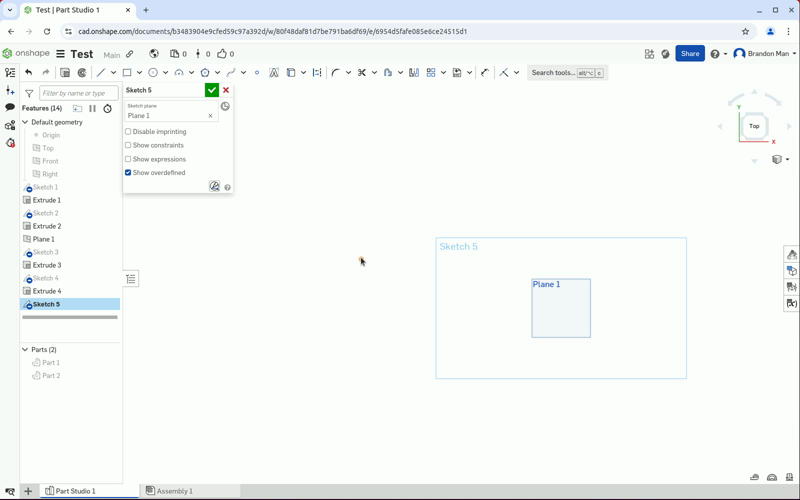
scroll(6)
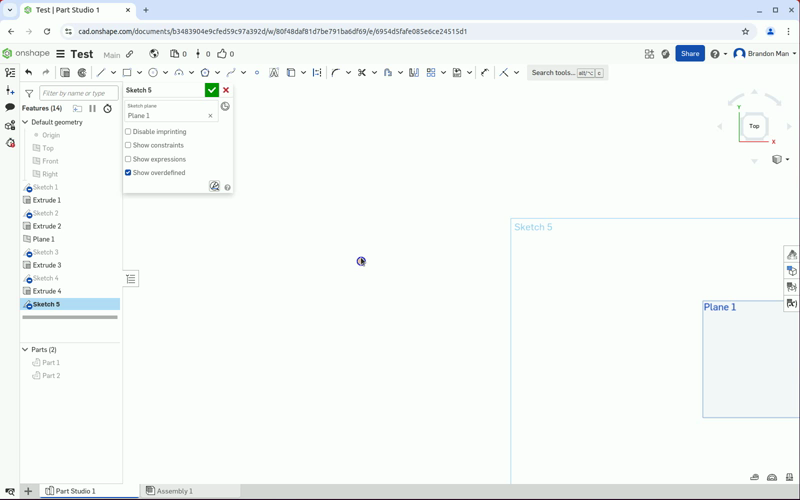
scroll(6)
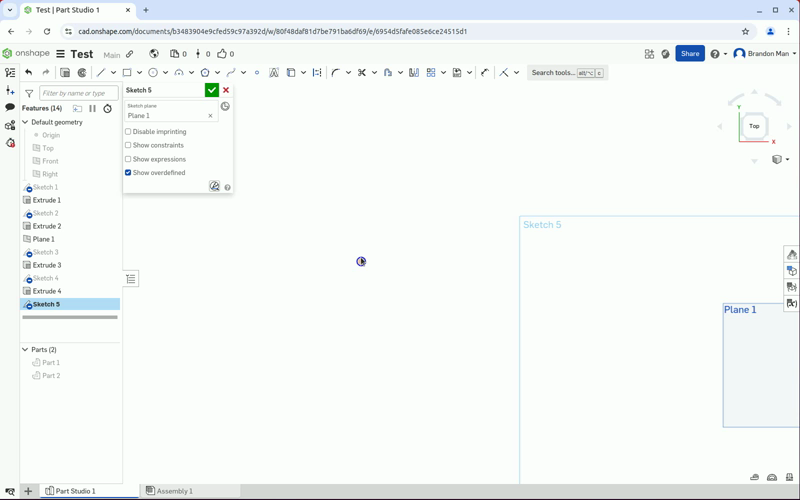
scroll(6)
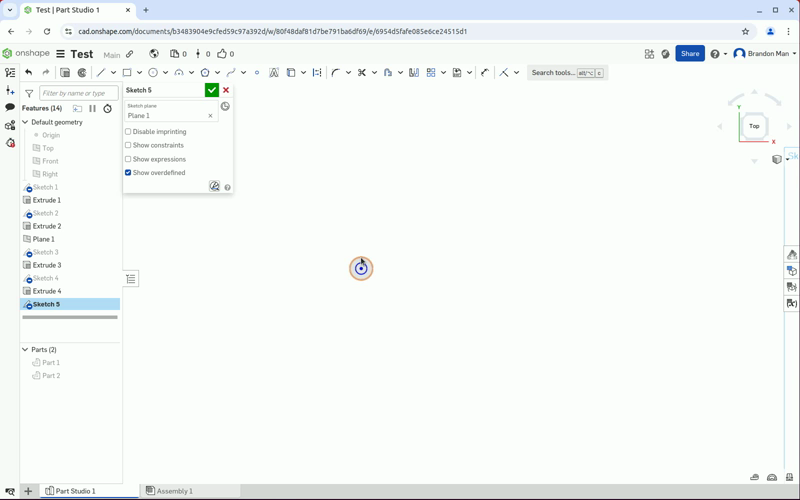
click(361, 257)
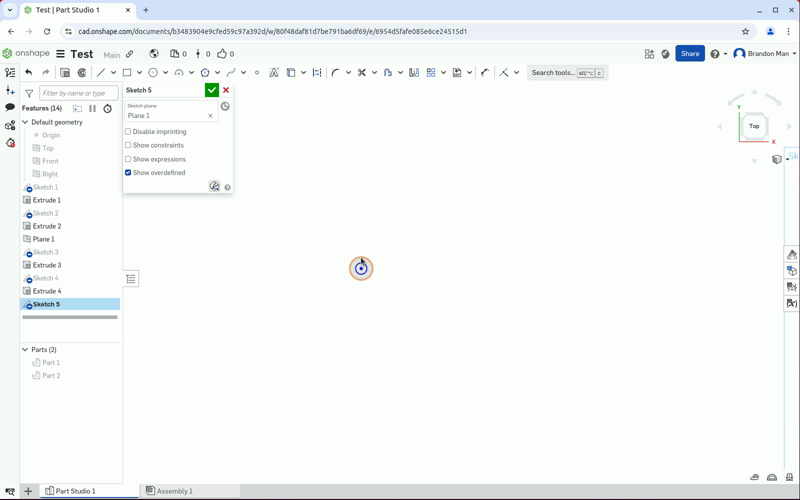
scroll(-6)
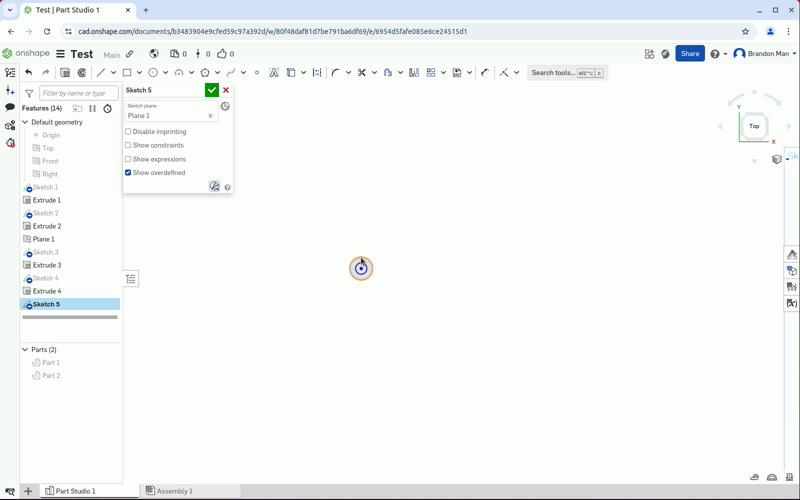
scroll(-6)
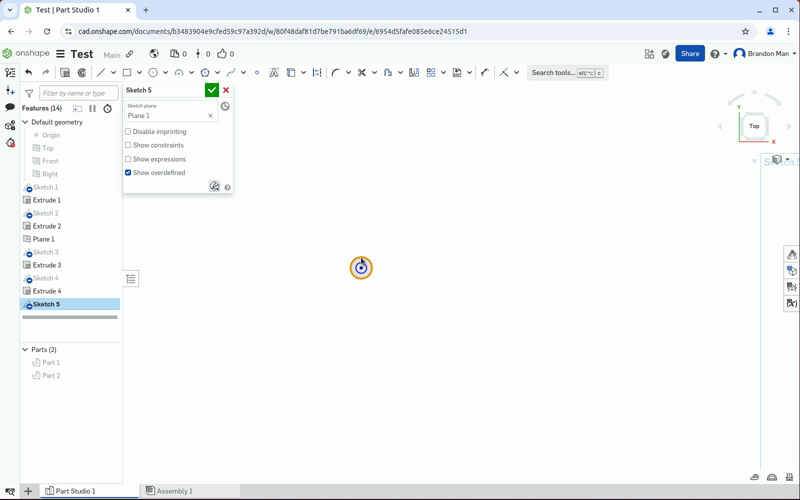
scroll(-6)
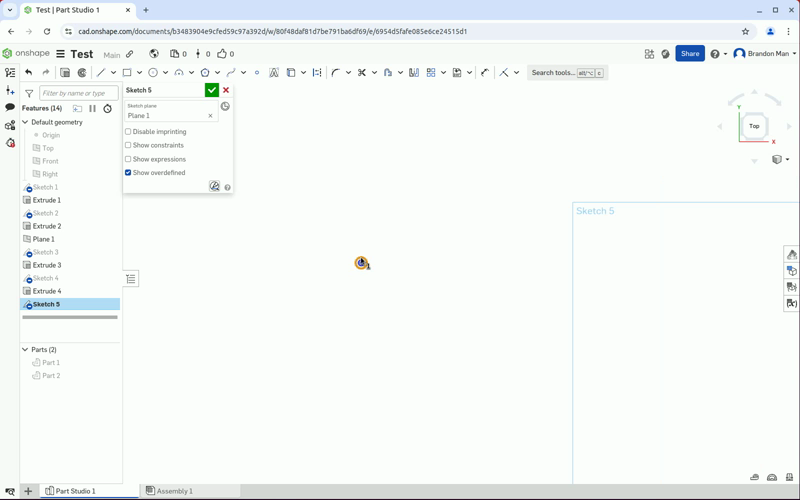
scroll(-6)
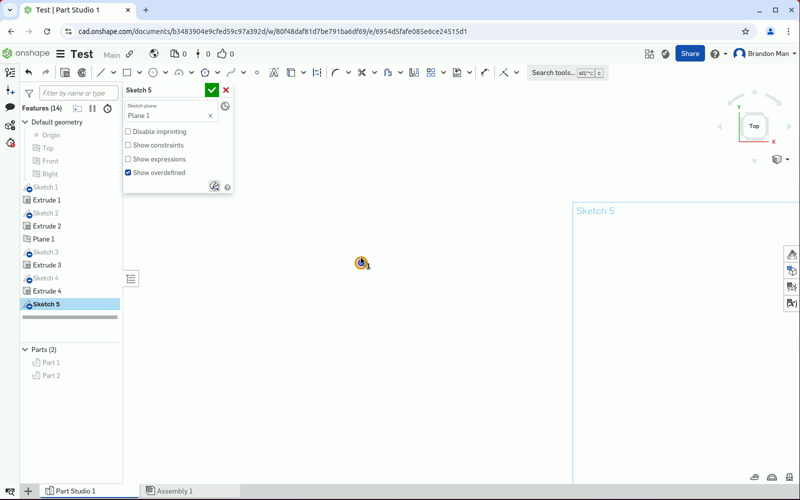
scroll(-6)
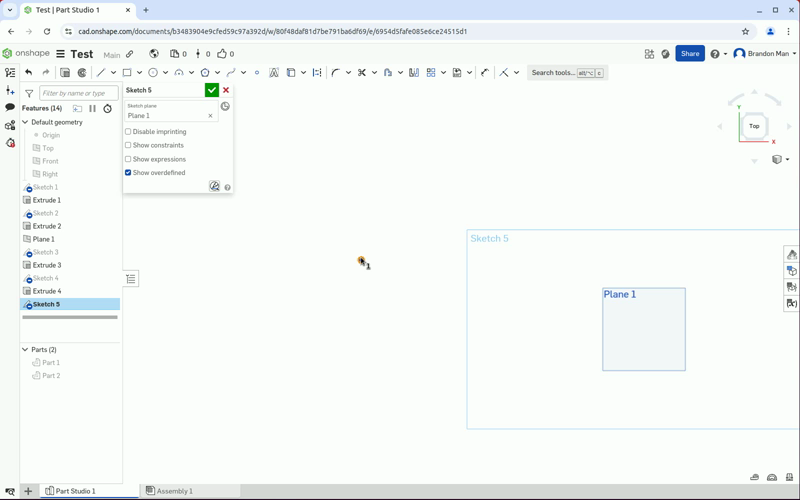
scroll(-6)
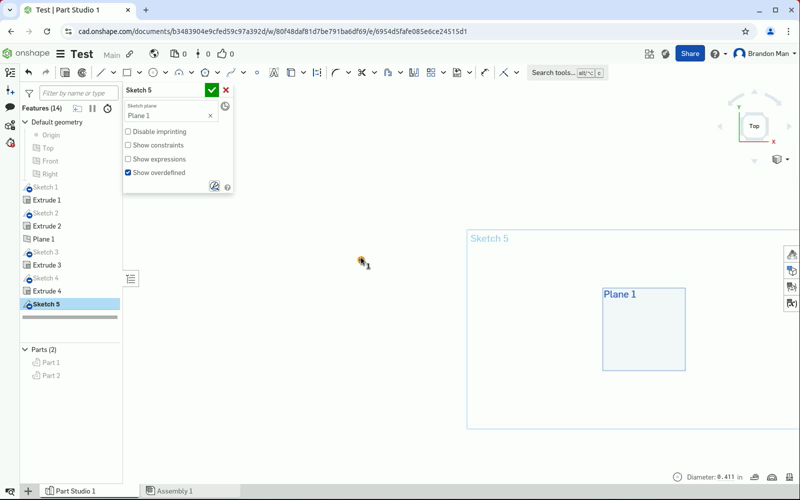
scroll(-6)
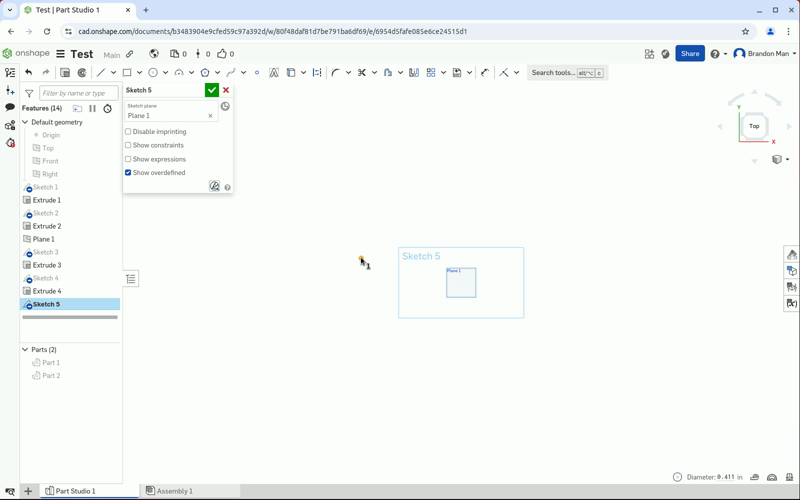
mouse_move(73, 352)
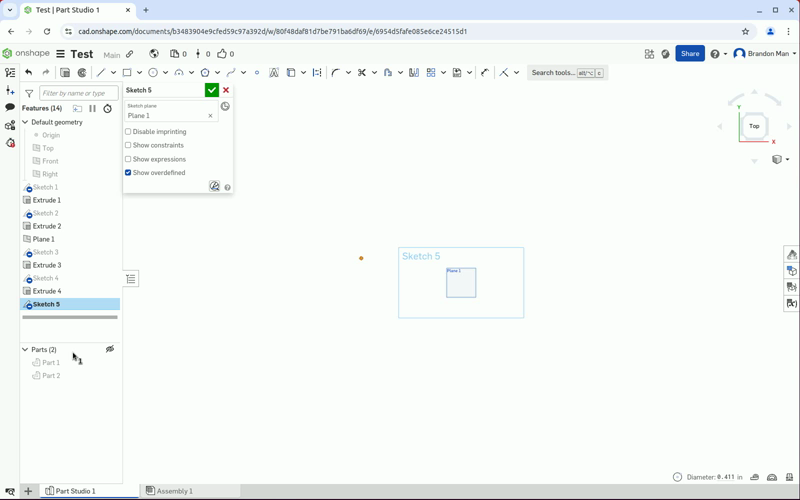
key(shift+y)
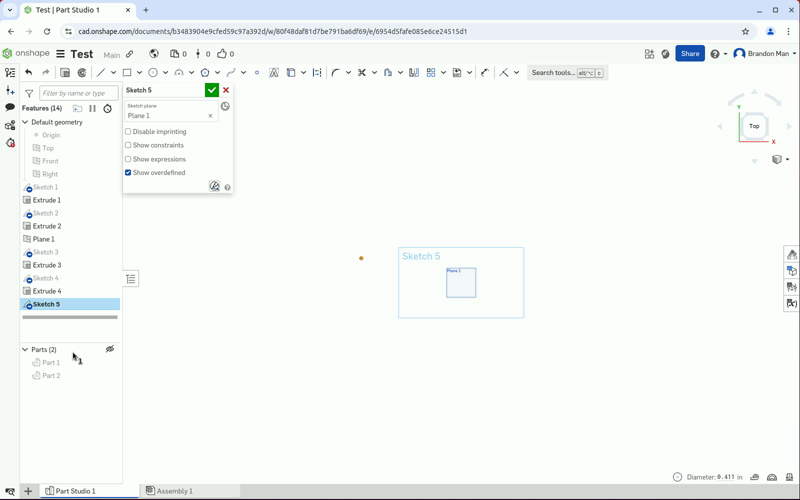
key(shift+e)
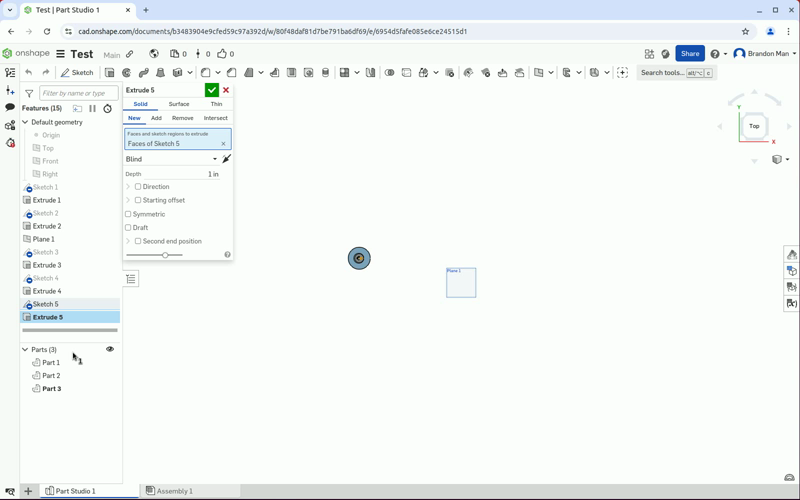
mouse_move(143, 106)
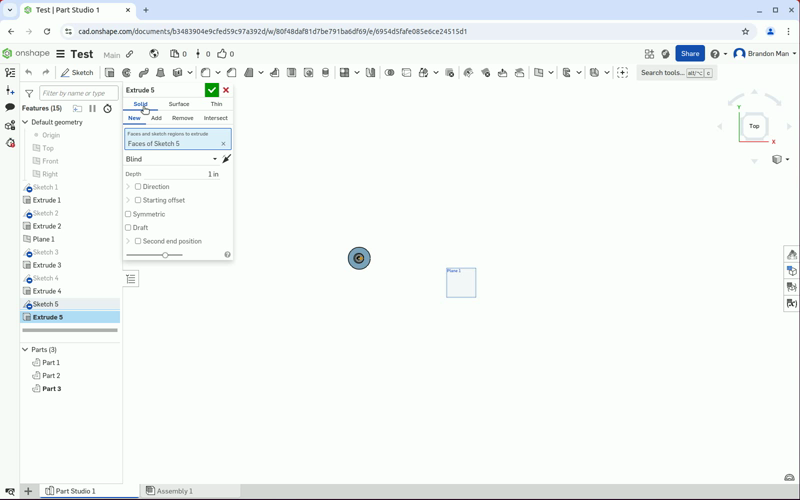
click(143, 106)
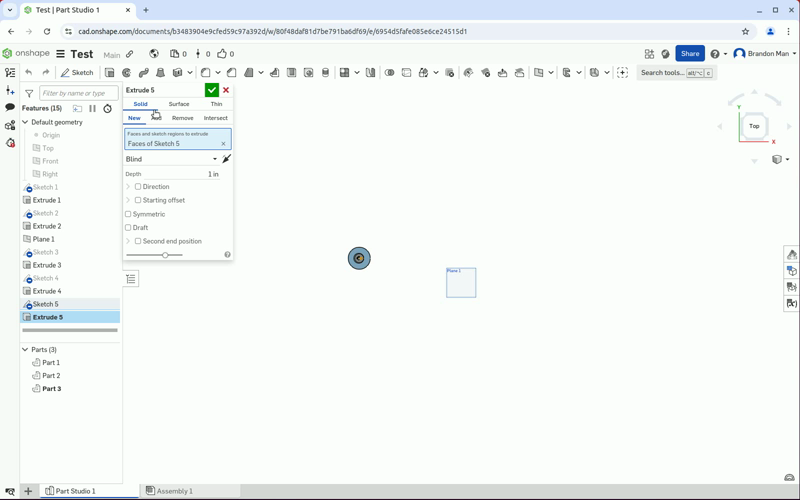
mouse_move(186, 120)
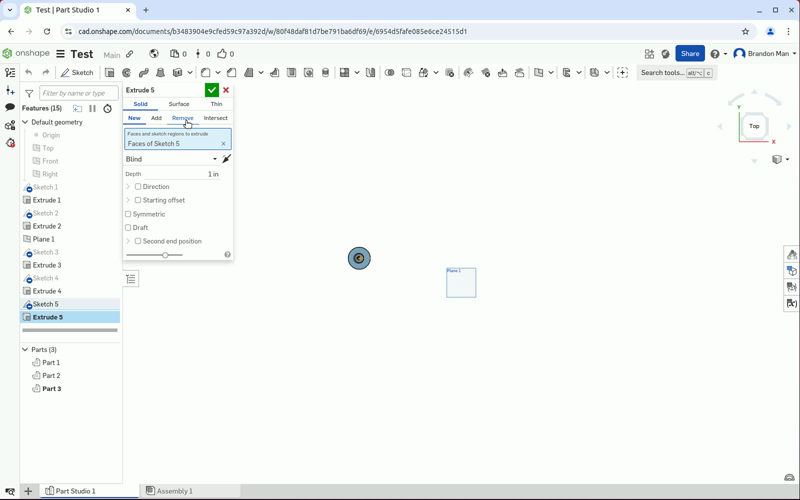
click(186, 120)
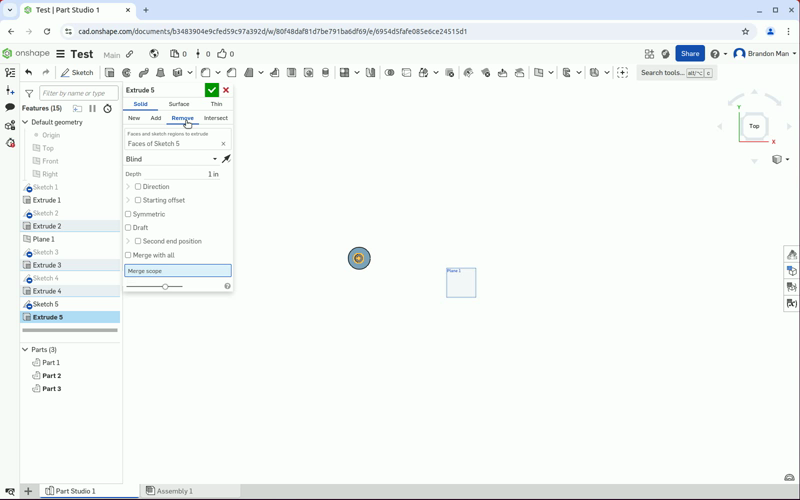
key(tab, 4)
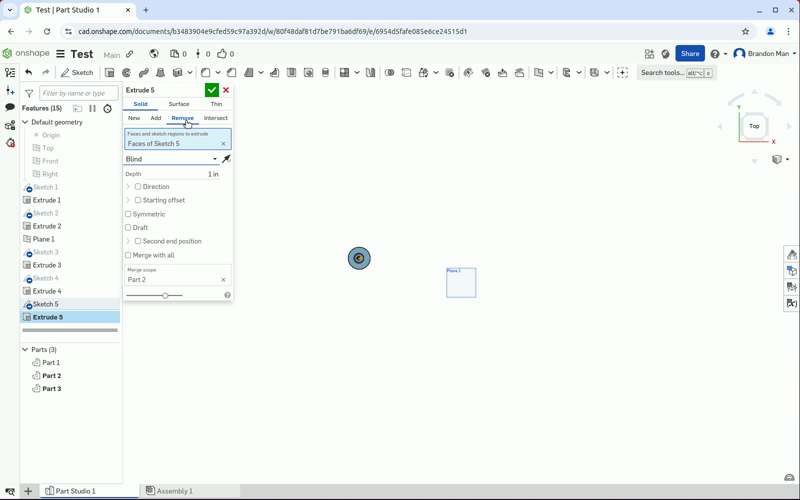
text(0.241)
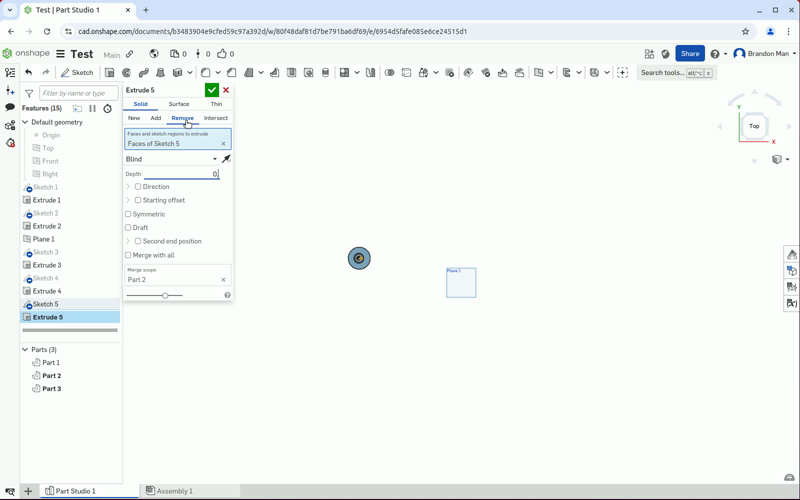
key(tab, 6)
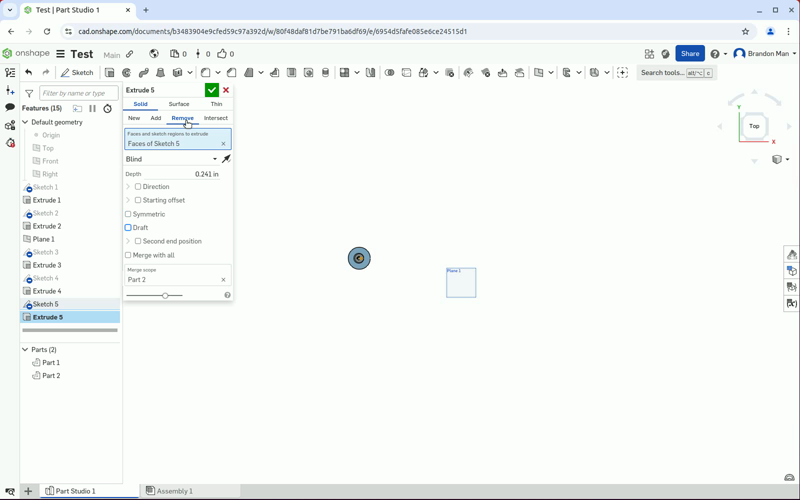
key(space)
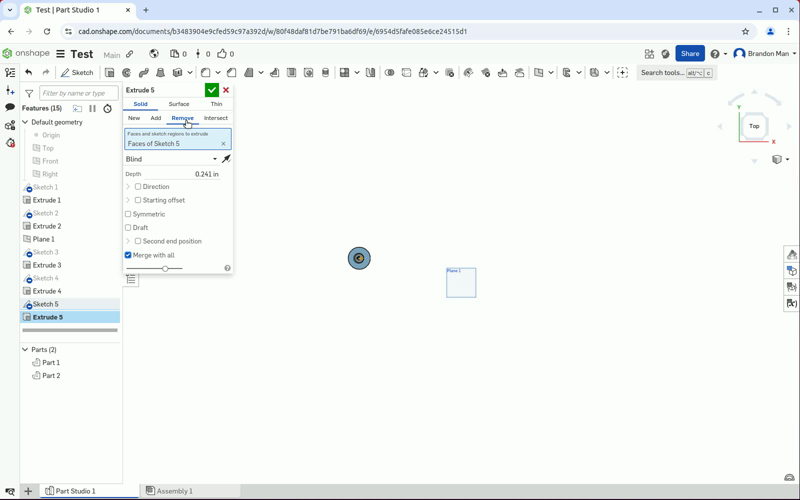
key(enter)
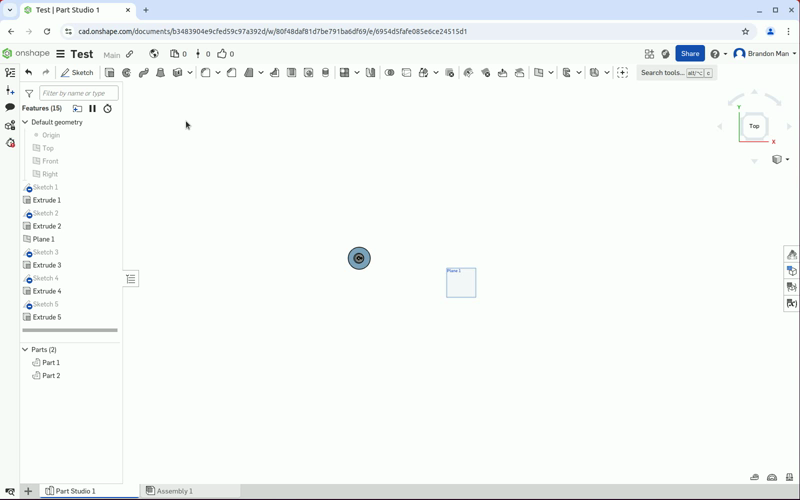
key(shift+h)
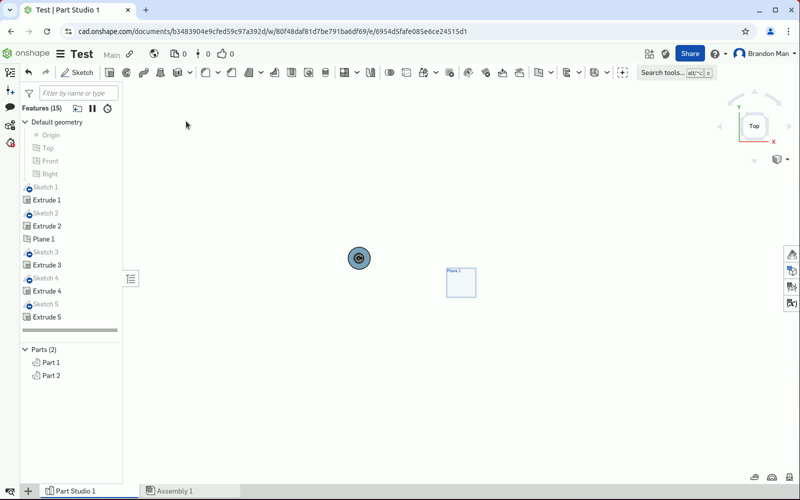
key(shift+h)
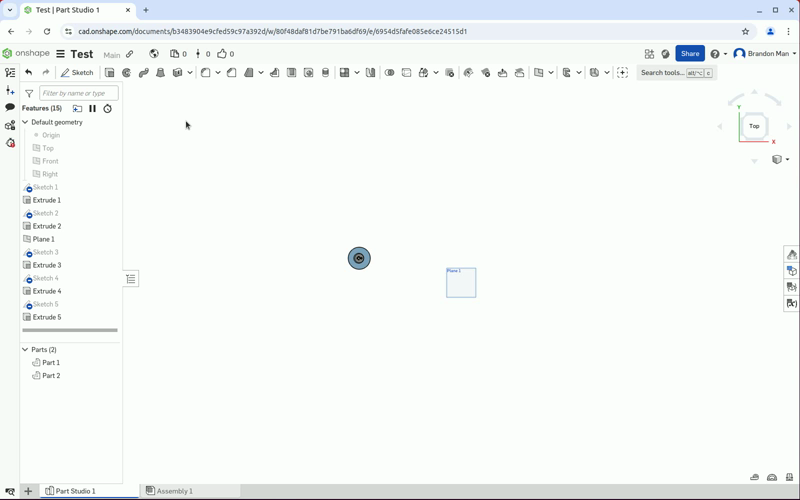
mouse_move(73, 189)
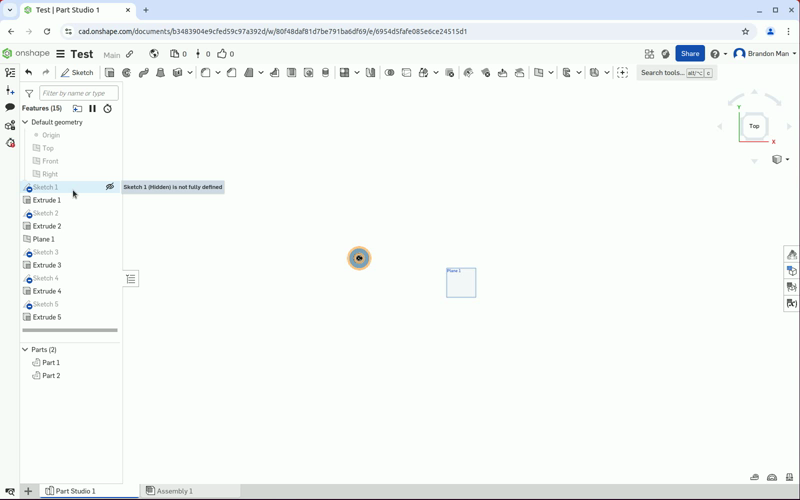
click(73, 189)
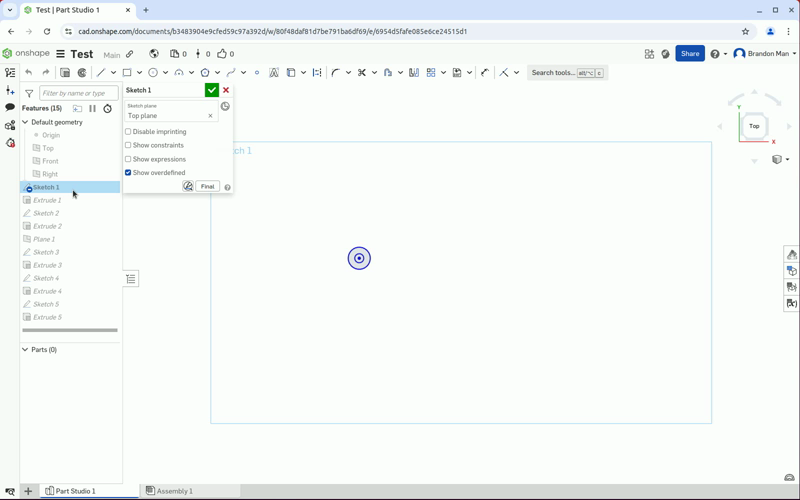
mouse_move(229, 92)
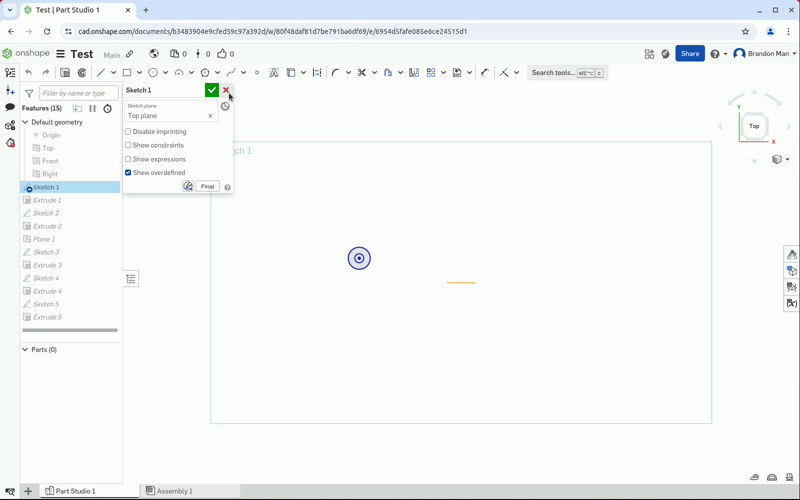
click(229, 92)
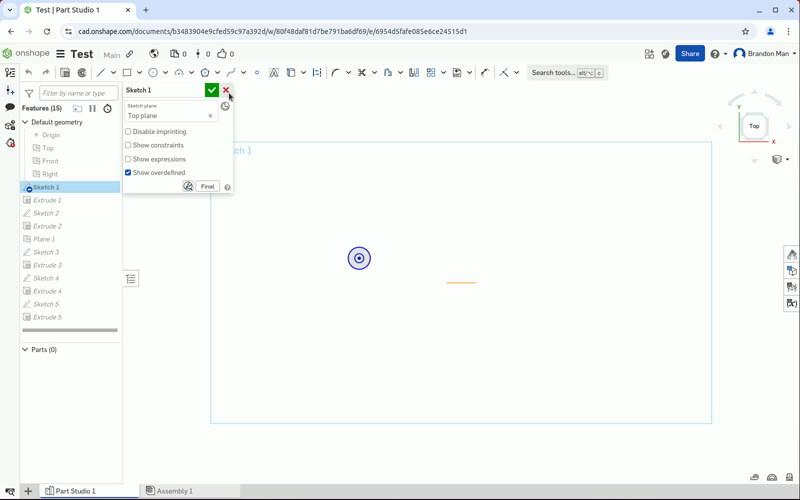
key(shift+s)
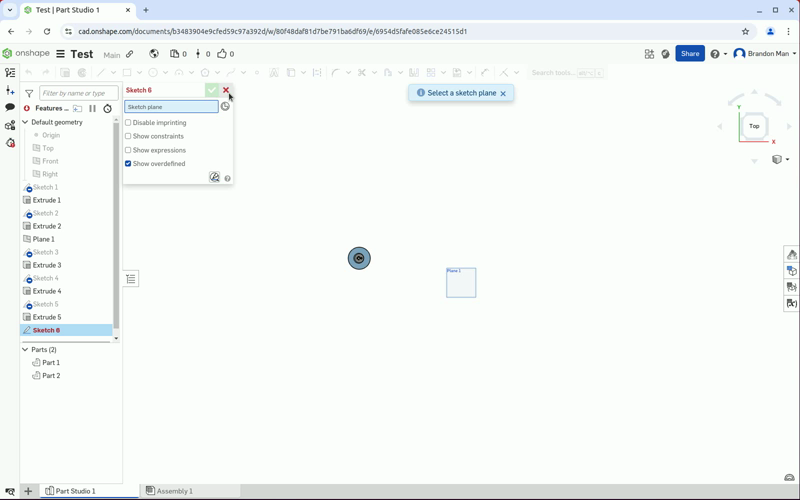
mouse_move(69, 241)
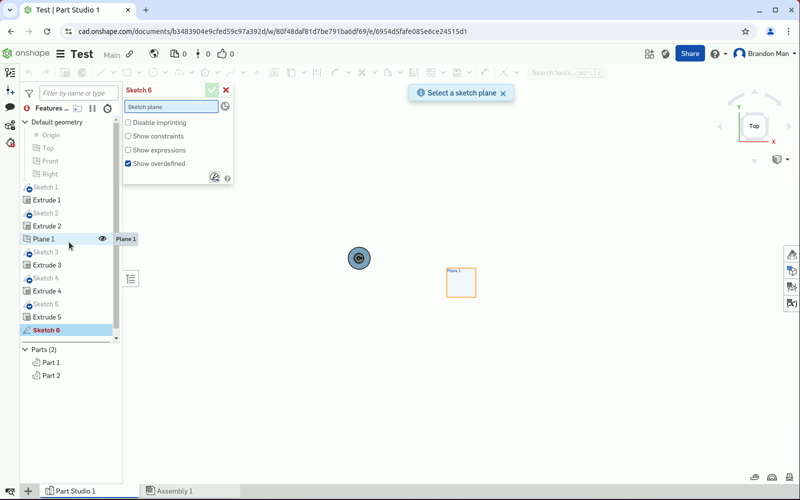
click(69, 241)
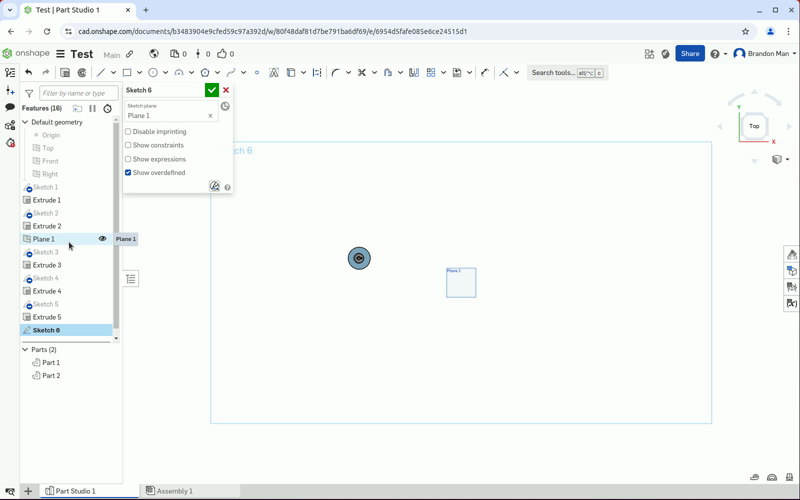
mouse_move(73, 352)
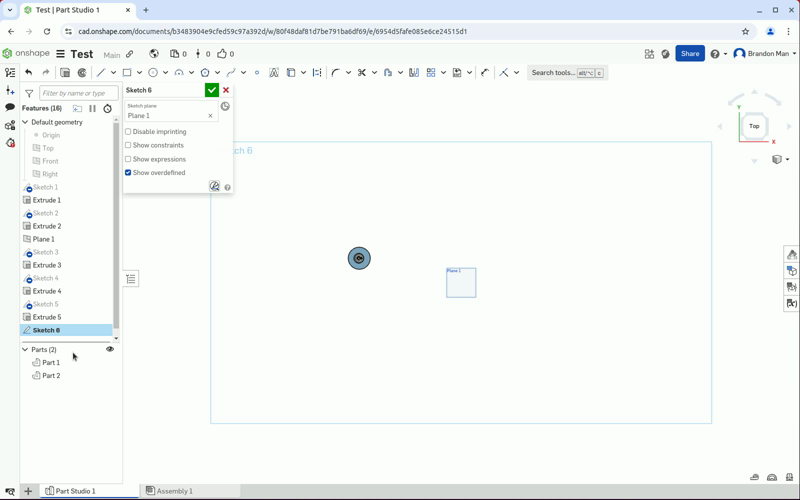
key(y)
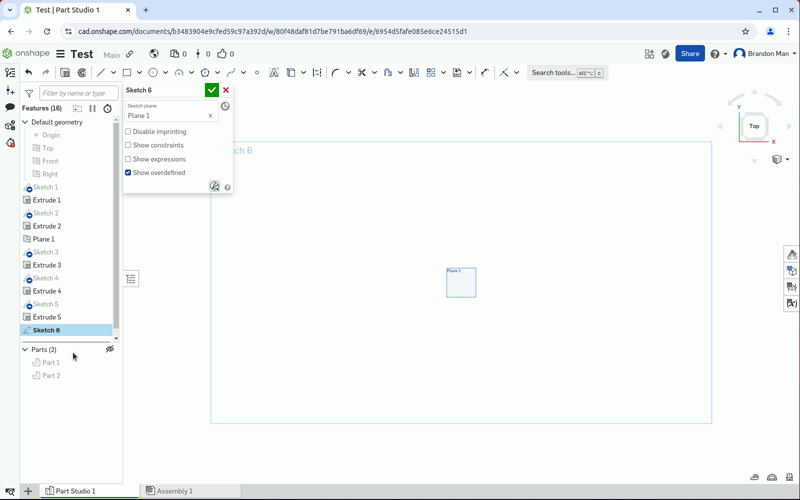
key(c)
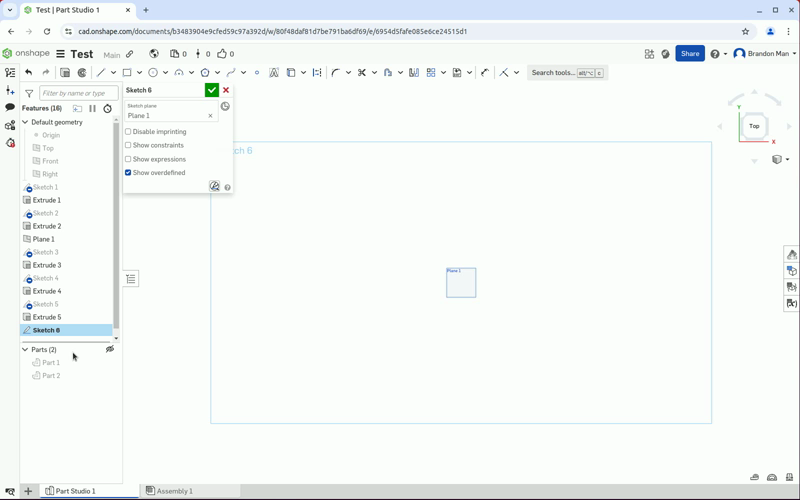
key_down(shift)
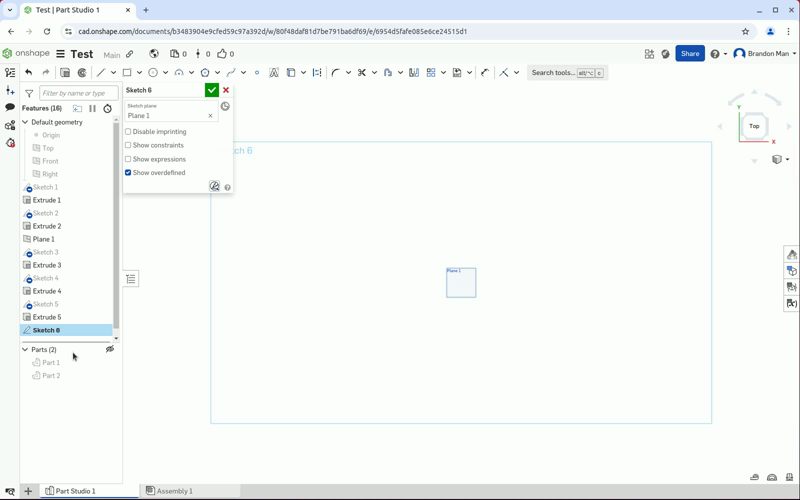
mouse_move(358, 259)
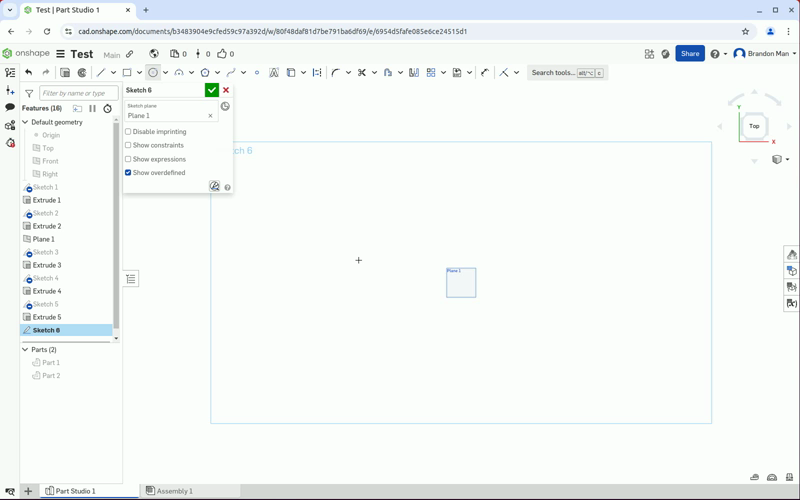
click(358, 259)
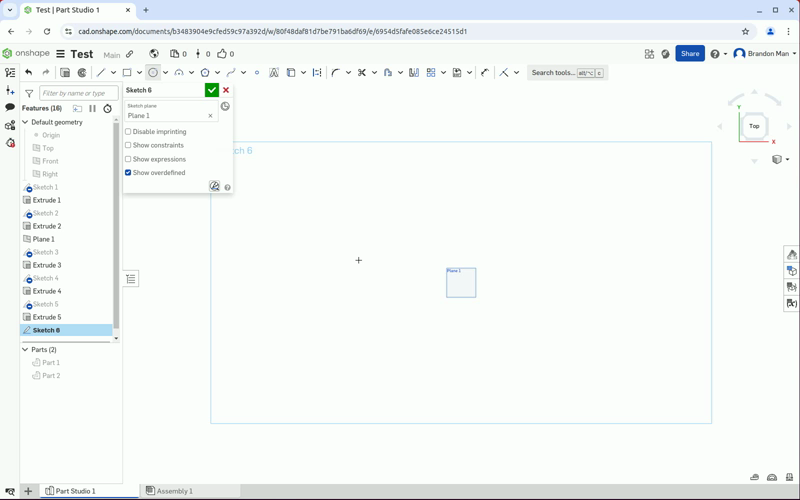
key_up(shift)
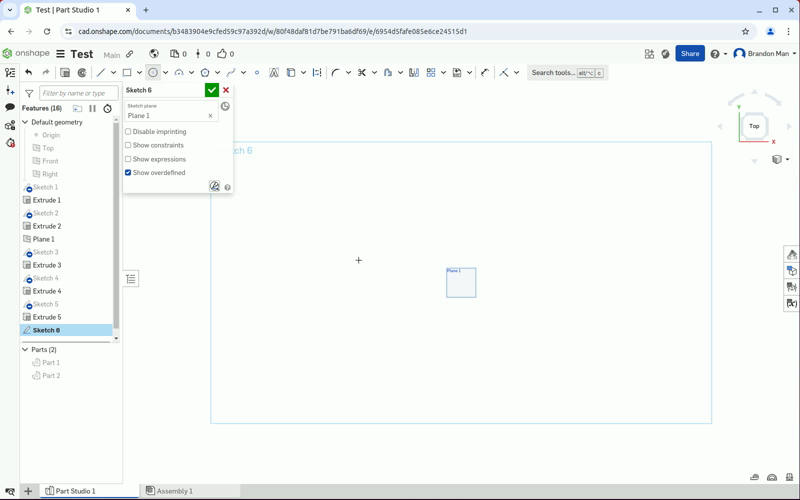
mouse_move(359, 259)
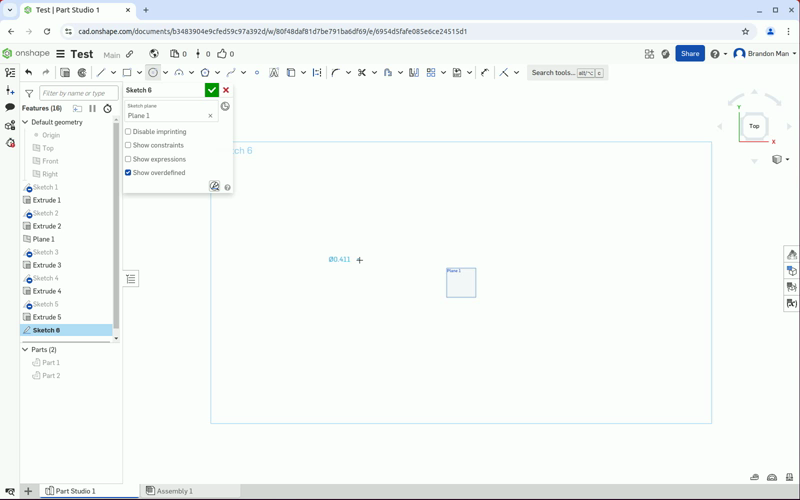
scroll(6)
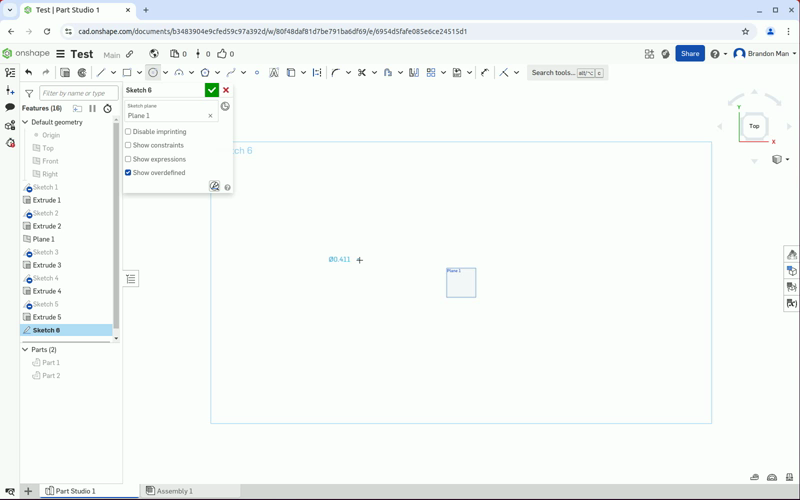
scroll(6)
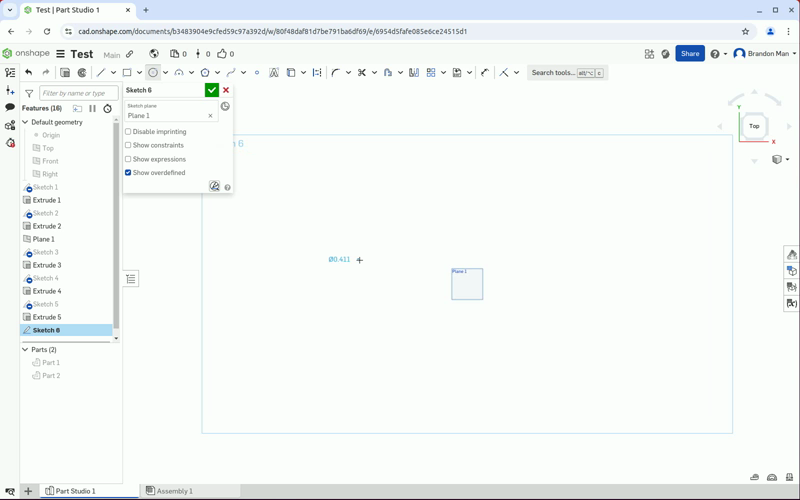
scroll(6)
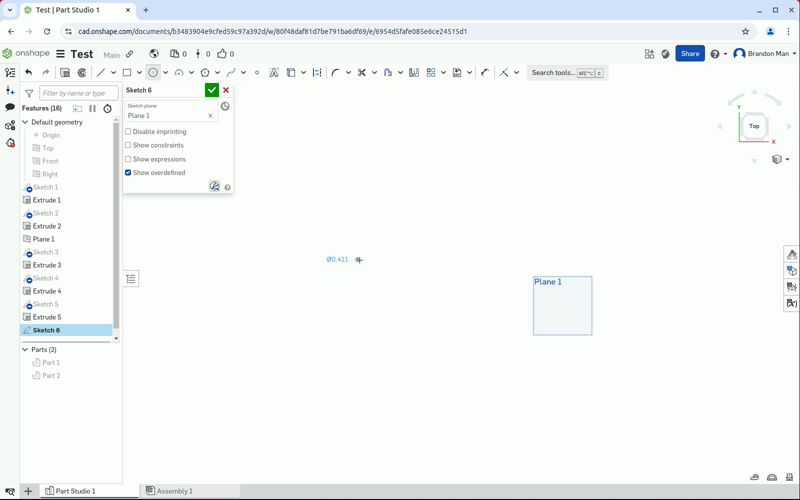
scroll(6)
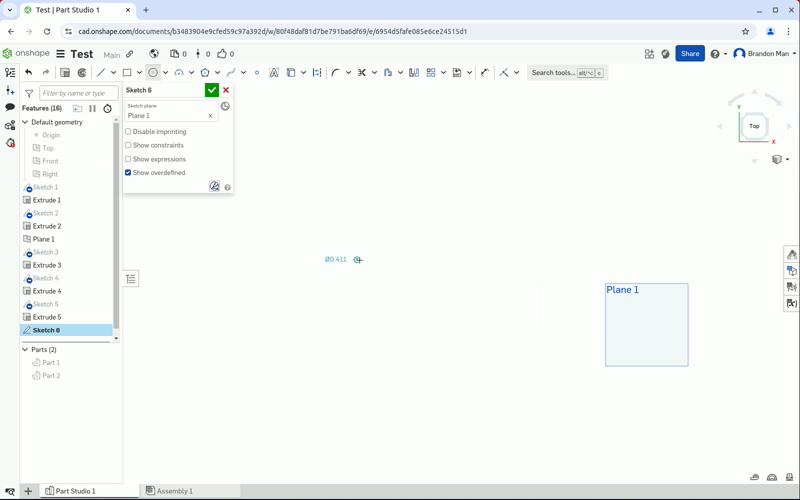
scroll(6)
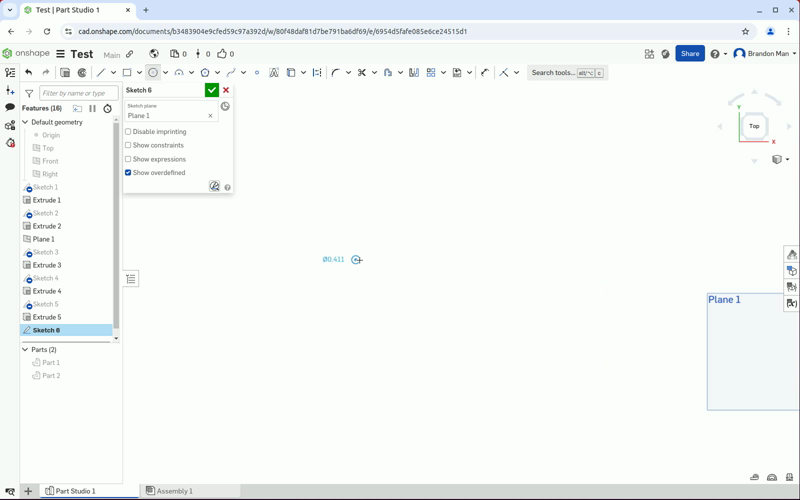
scroll(6)
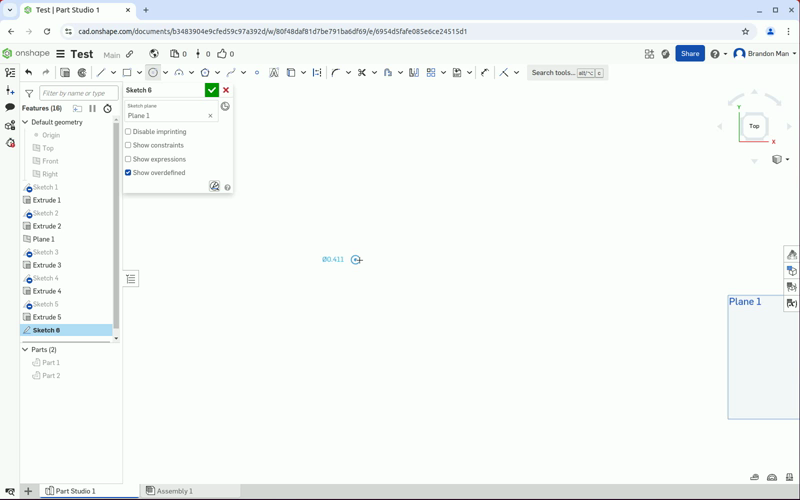
scroll(6)
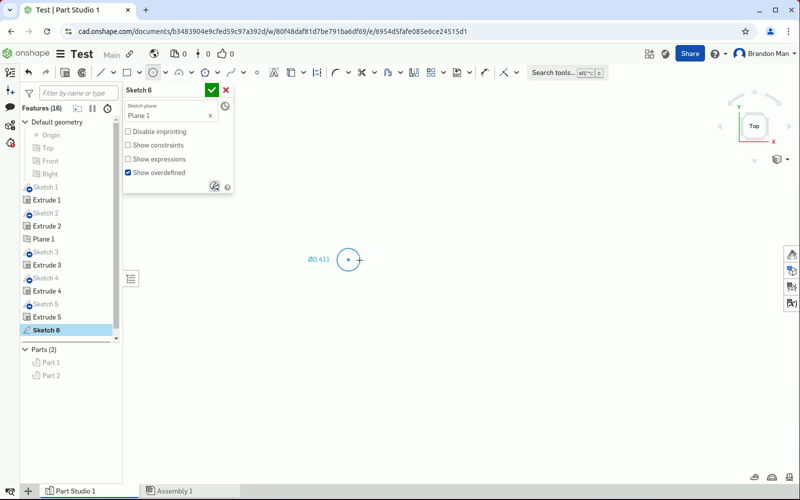
click(359, 259)
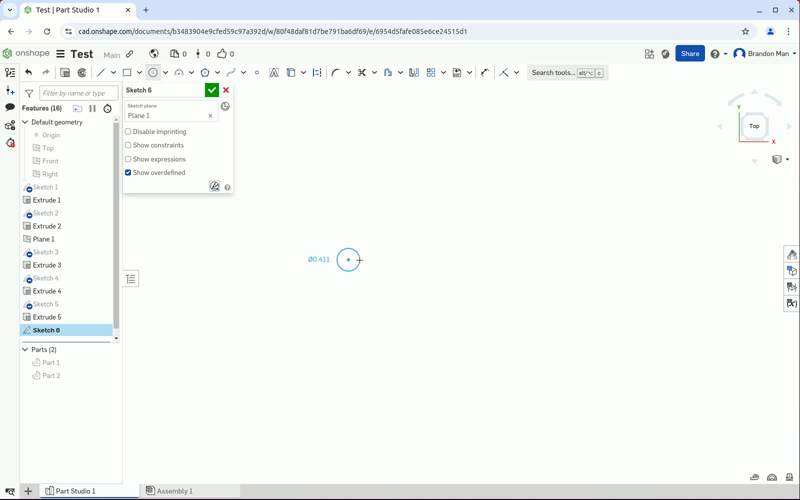
scroll(-6)
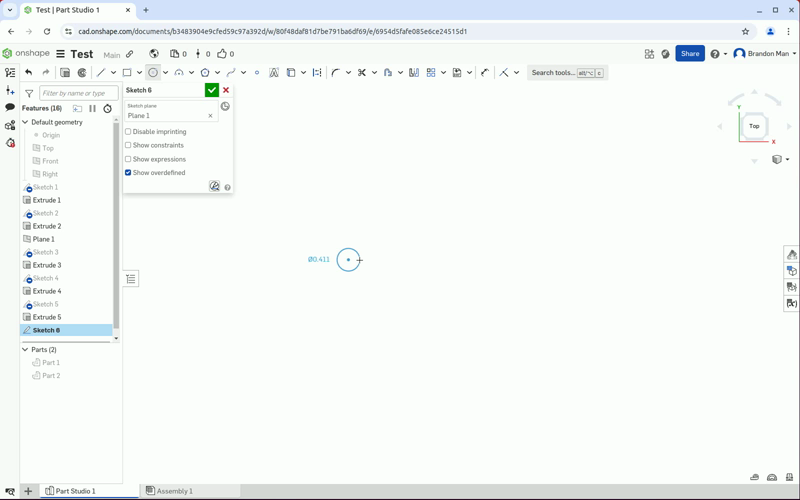
scroll(-6)
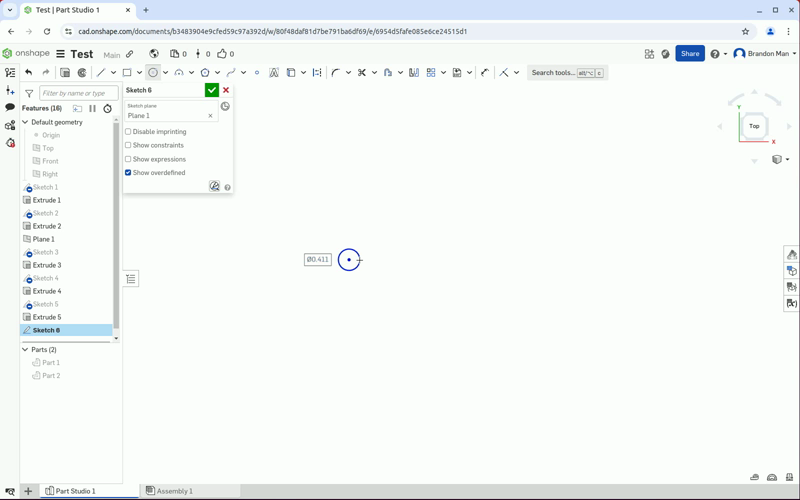
scroll(-6)
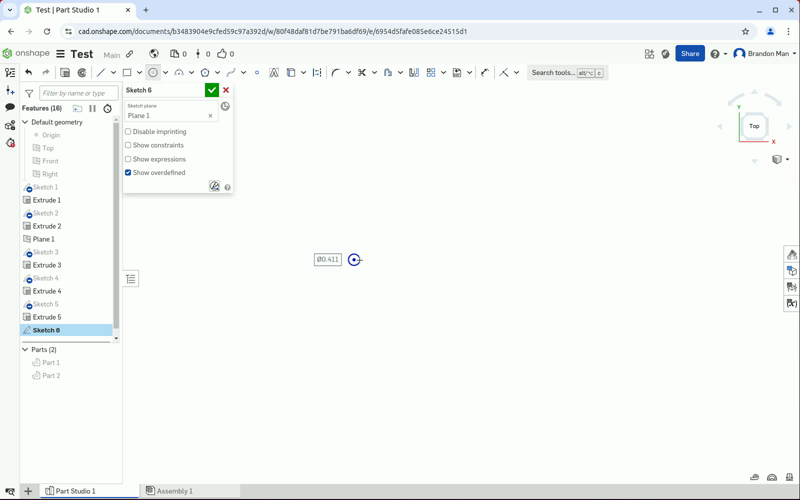
scroll(-6)
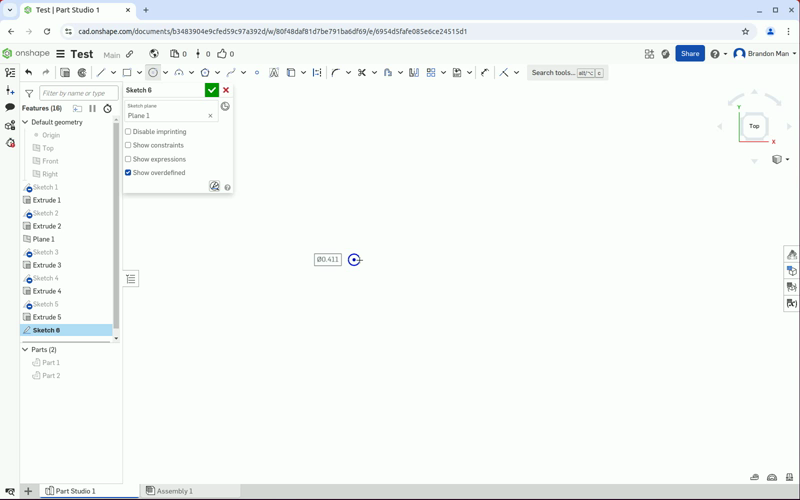
scroll(-6)
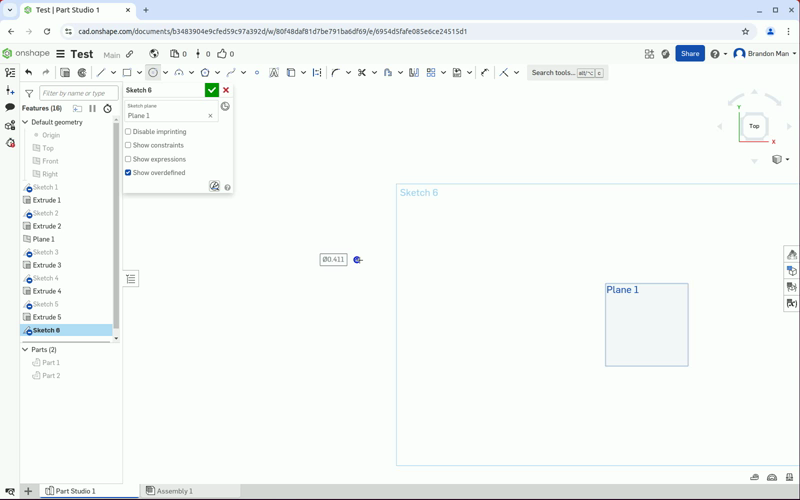
scroll(-6)
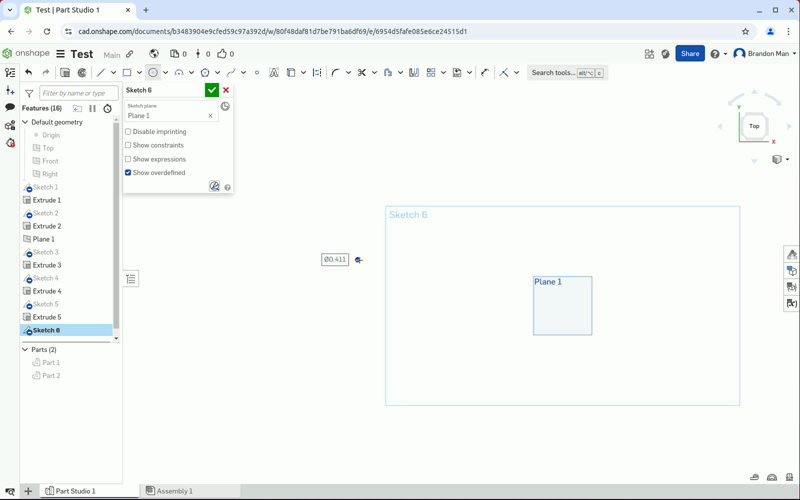
scroll(-6)
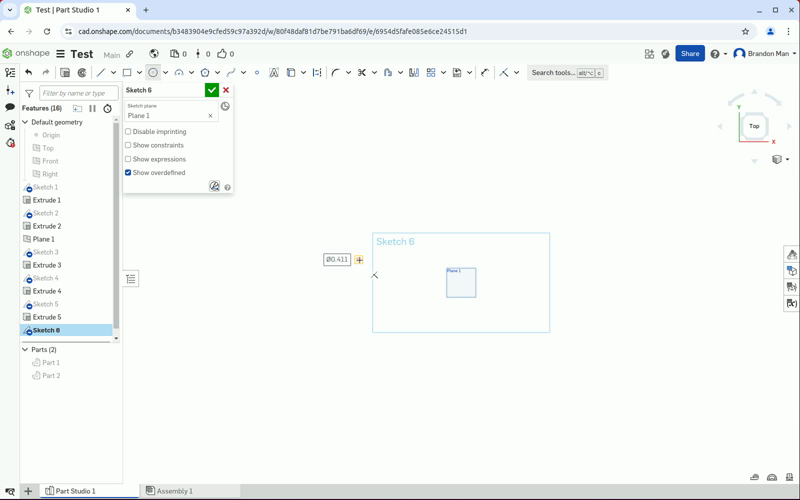
key(esc)
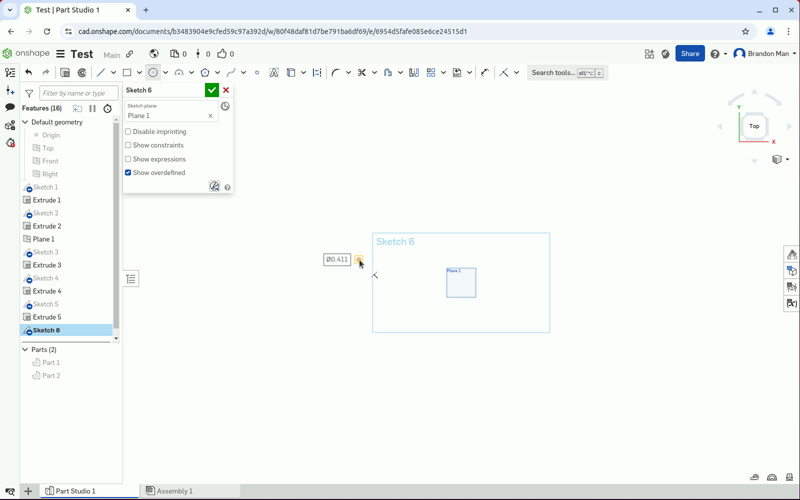
key(c)
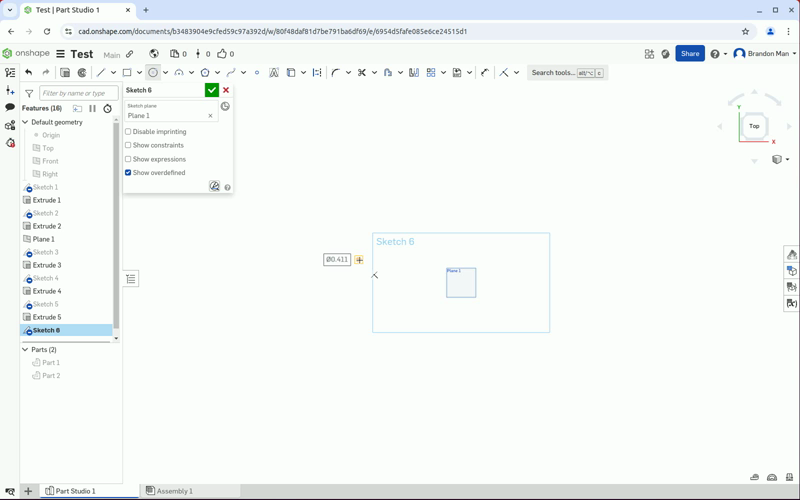
key_down(shift)
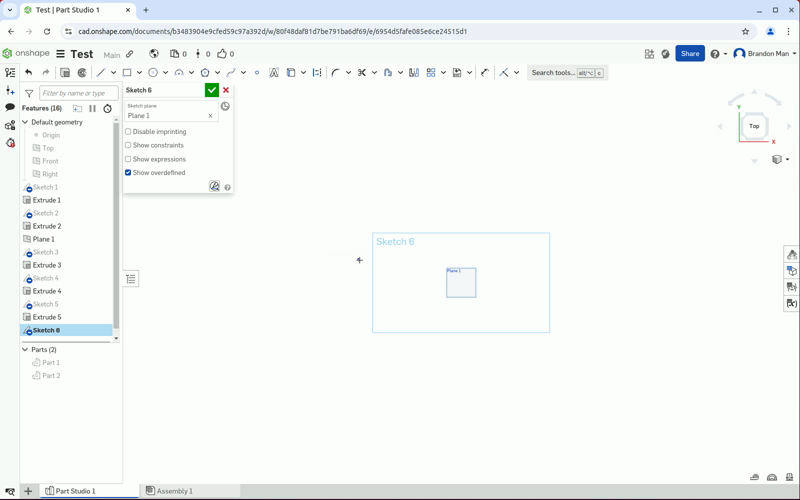
mouse_move(358, 259)
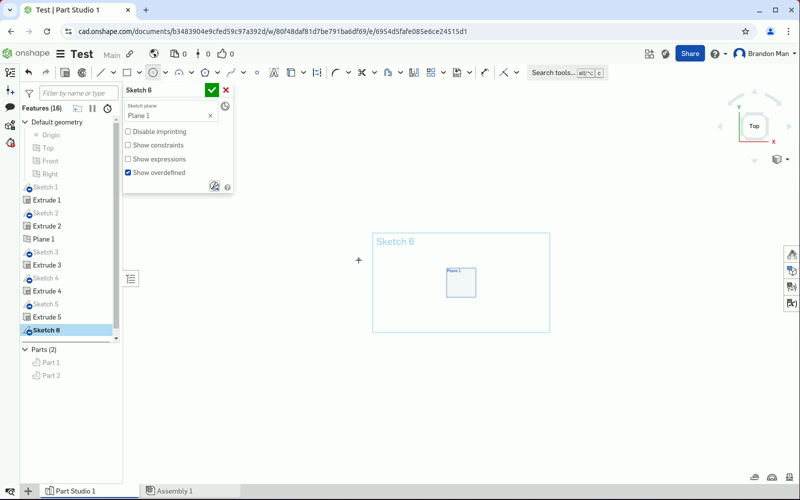
scroll(6)
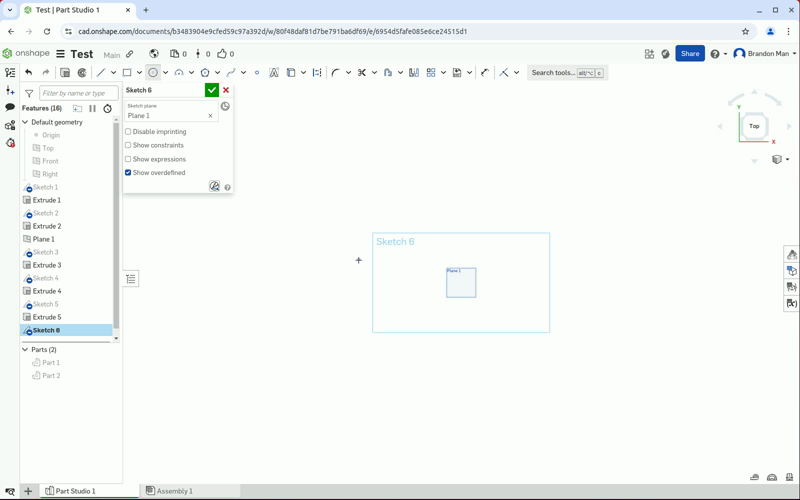
scroll(6)
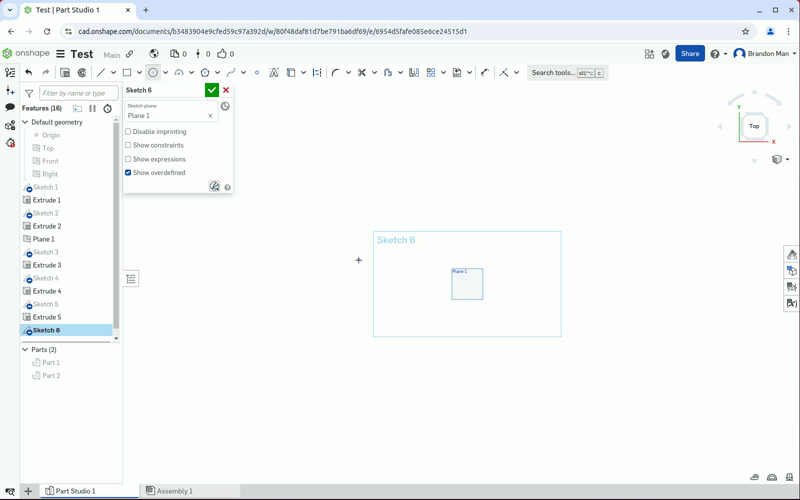
scroll(6)
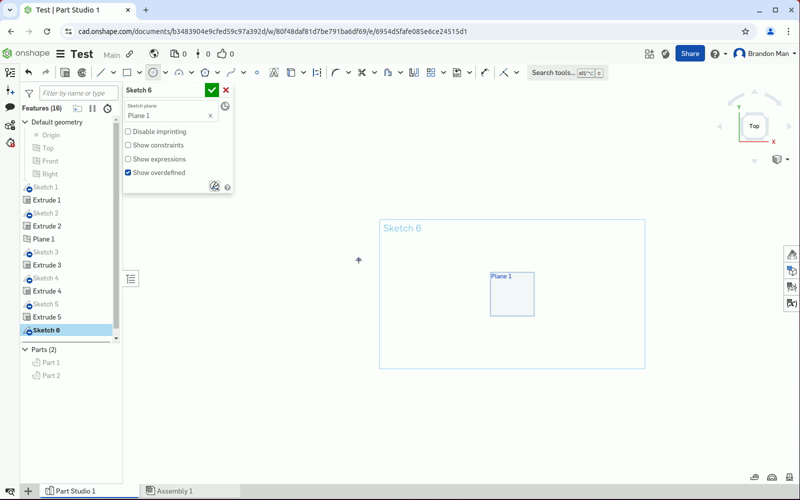
scroll(6)
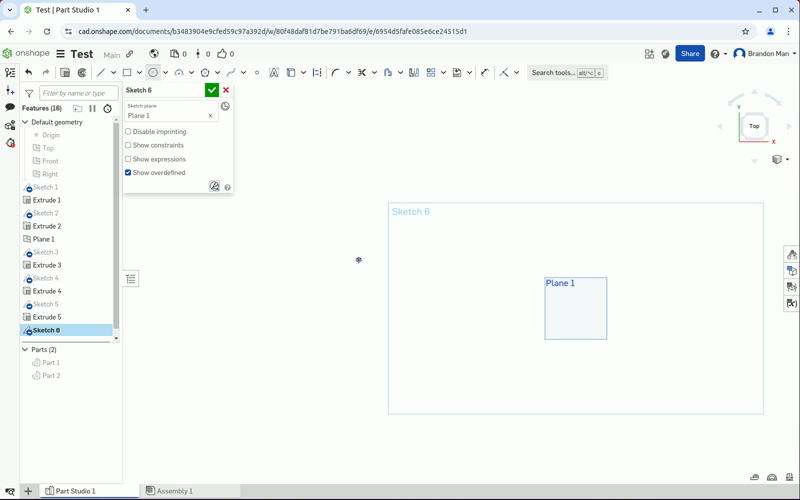
scroll(6)
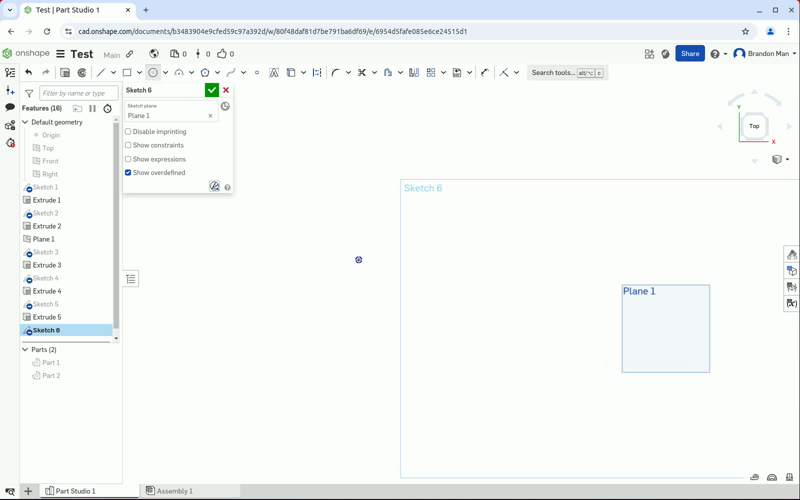
scroll(6)
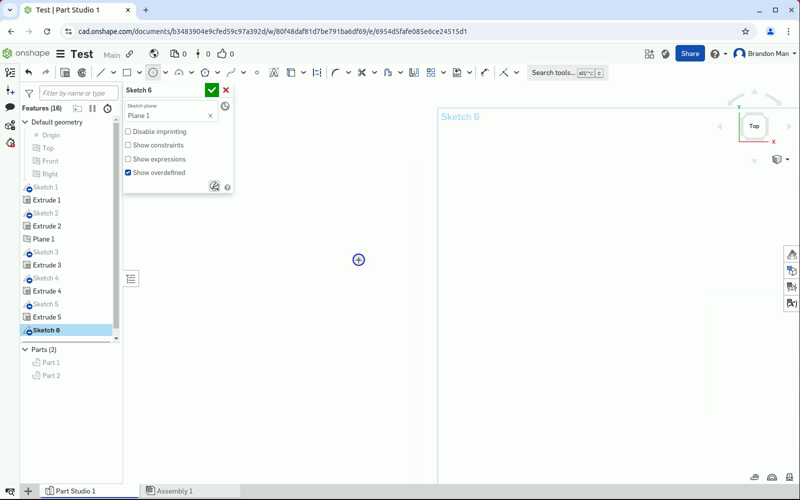
scroll(6)
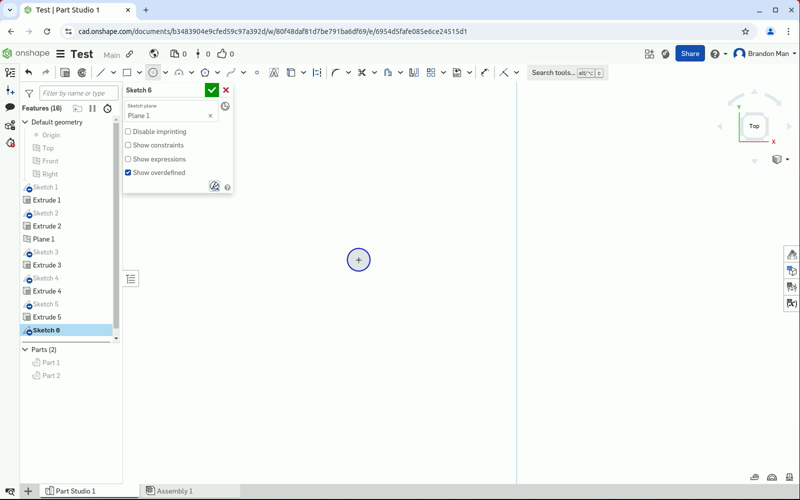
click(358, 259)
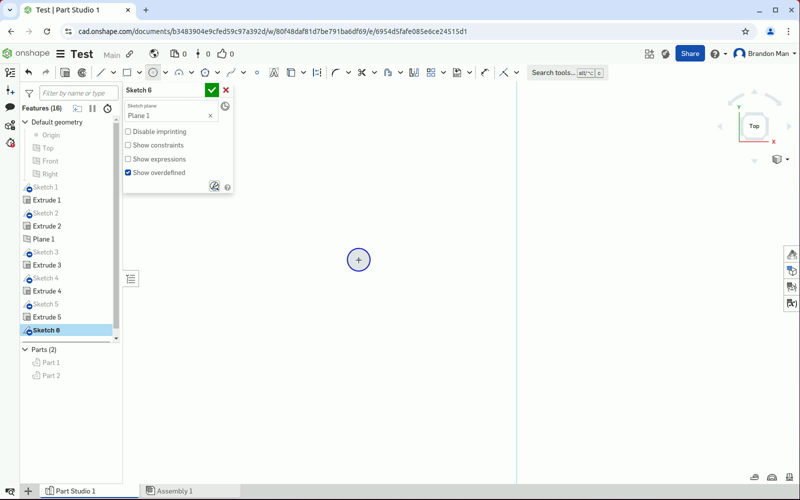
scroll(-6)
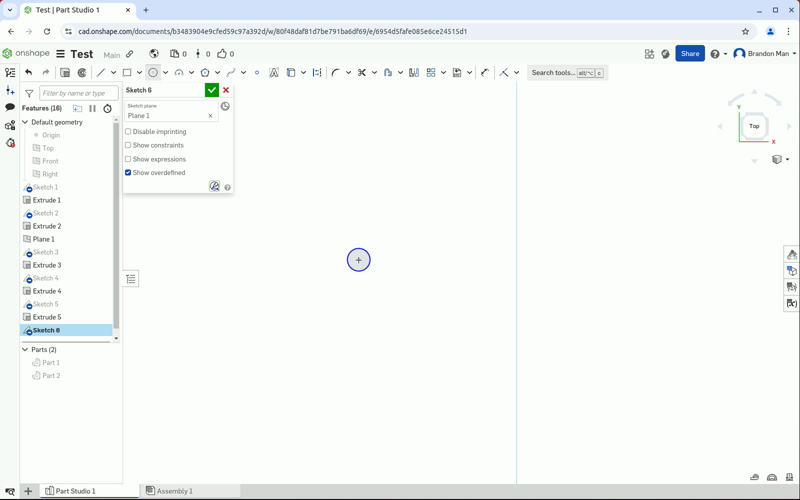
scroll(-6)
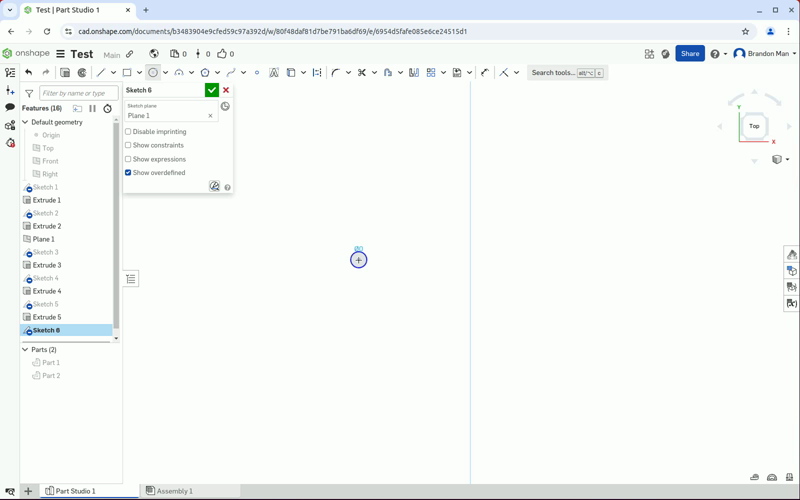
scroll(-6)
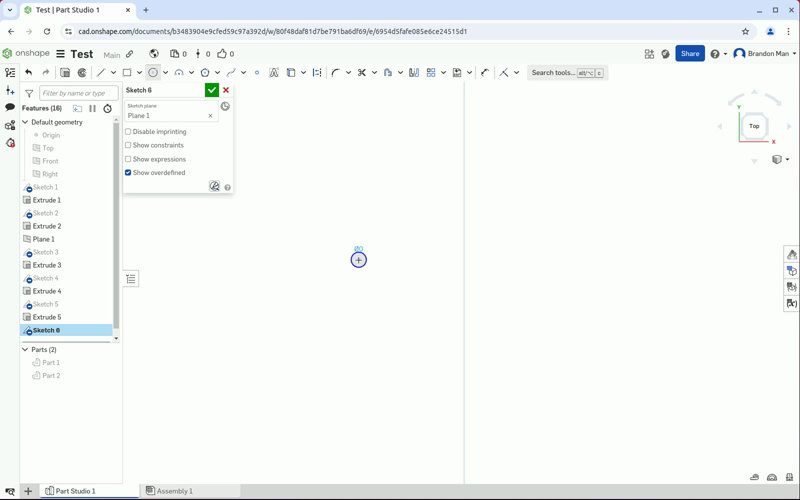
scroll(-6)
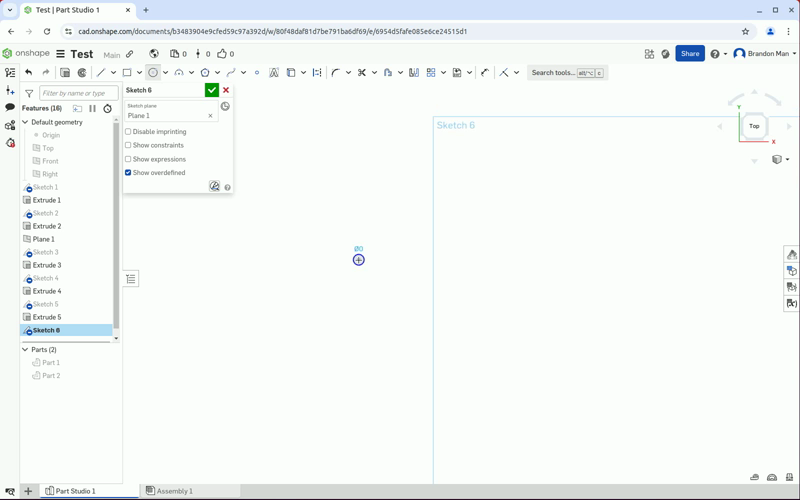
scroll(-6)
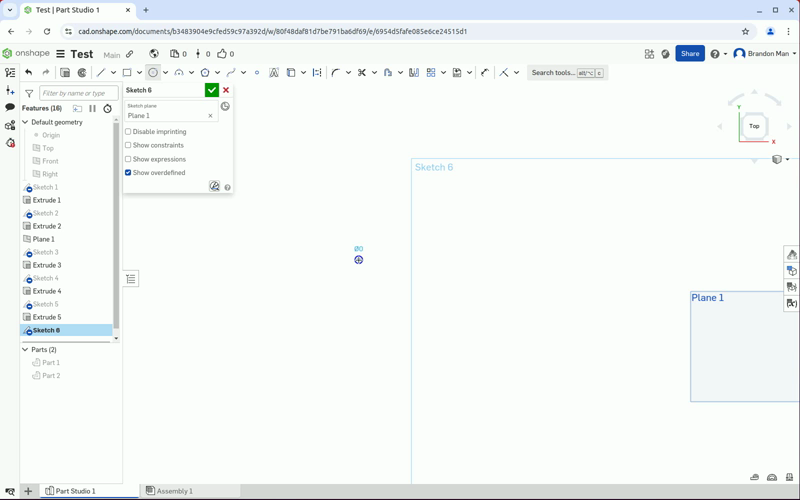
scroll(-6)
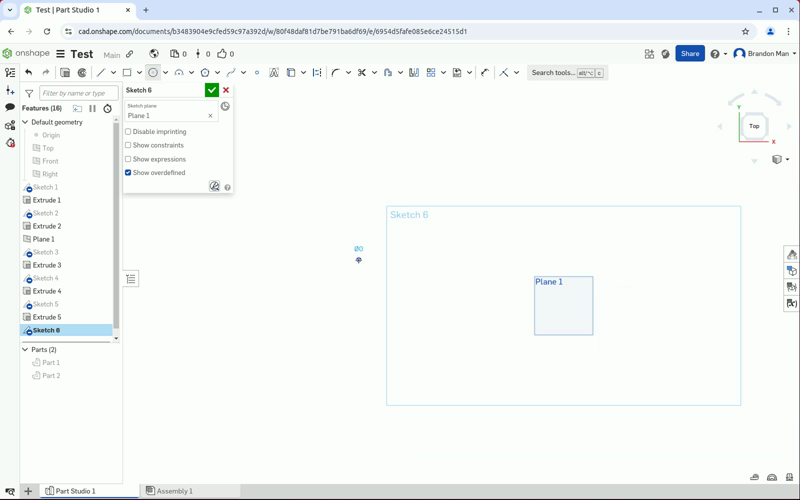
scroll(-6)
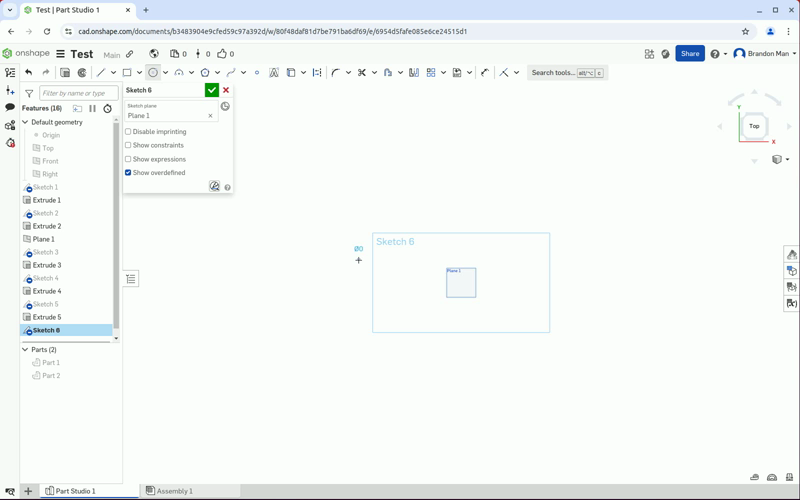
key_up(shift)
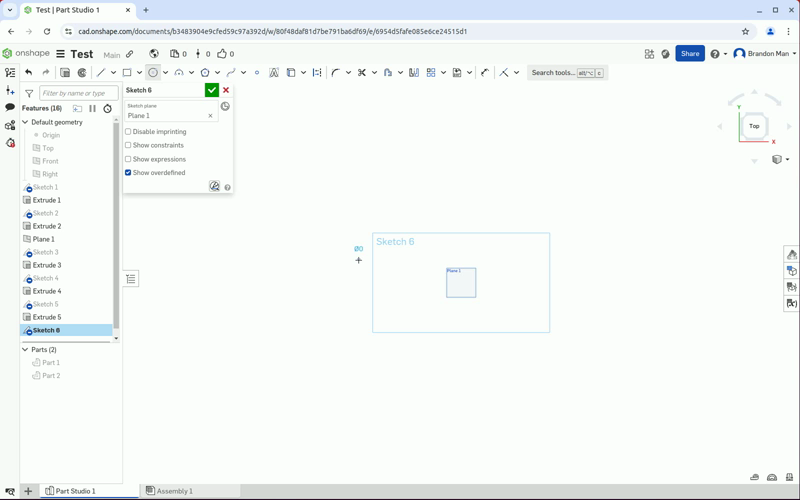
mouse_move(359, 259)
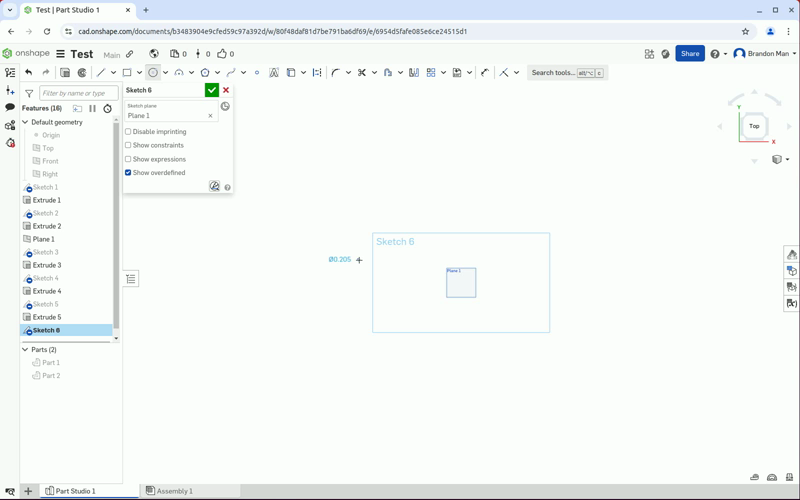
scroll(6)
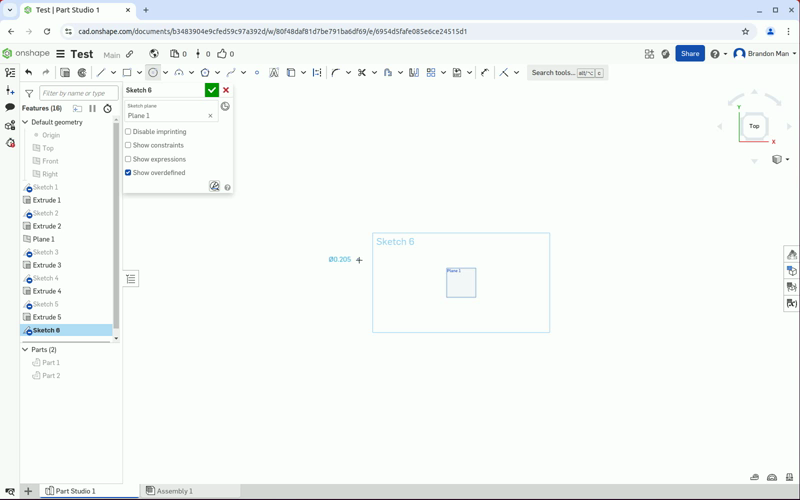
scroll(6)
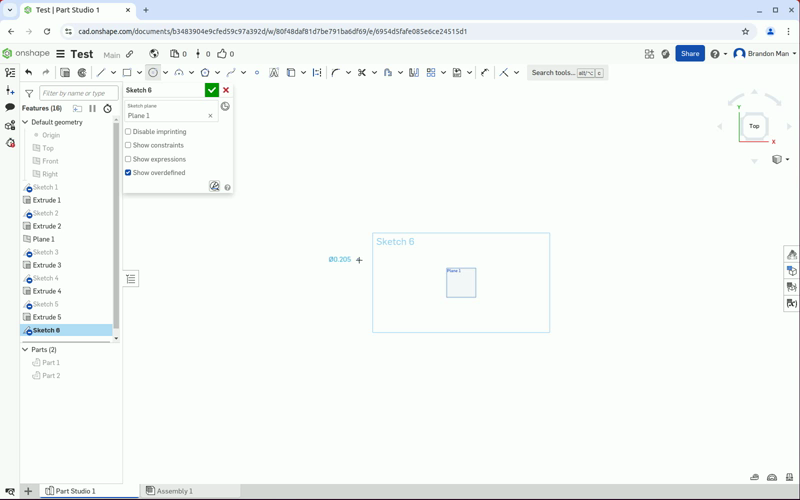
scroll(6)
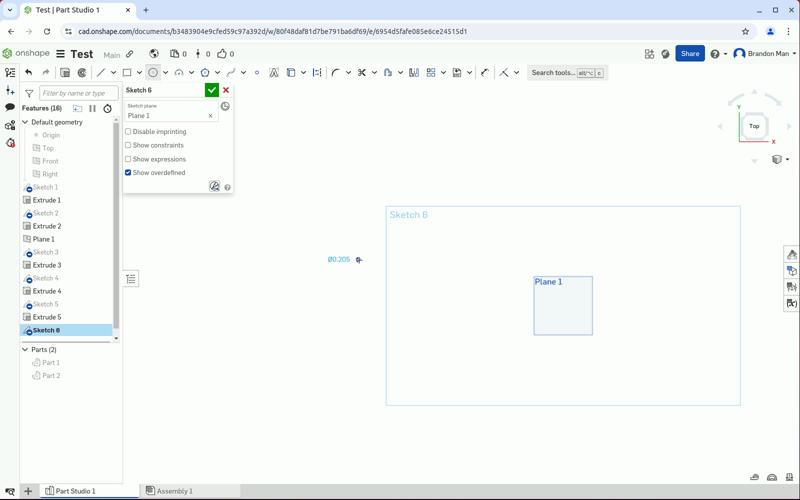
scroll(6)
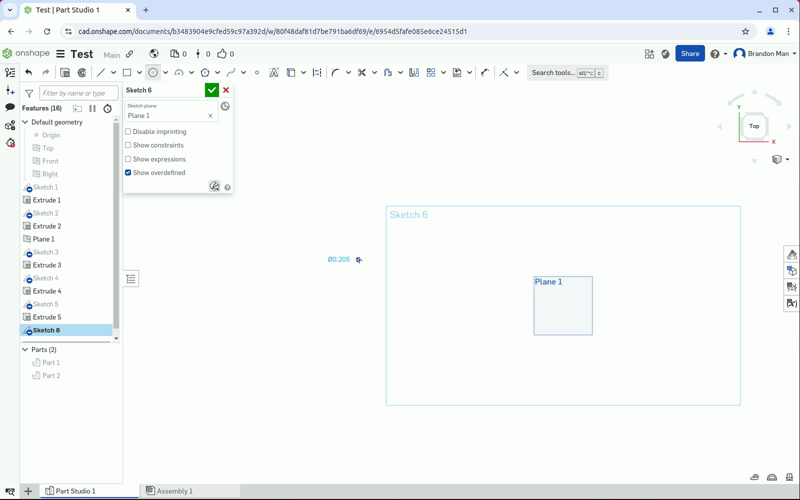
scroll(6)
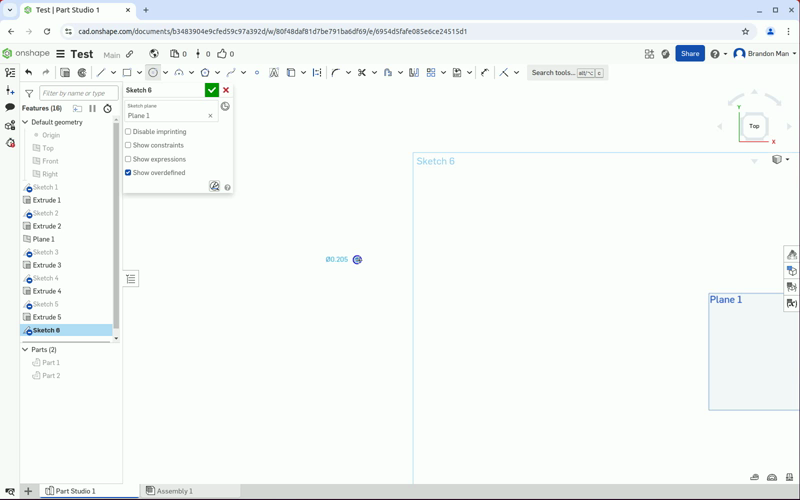
scroll(6)
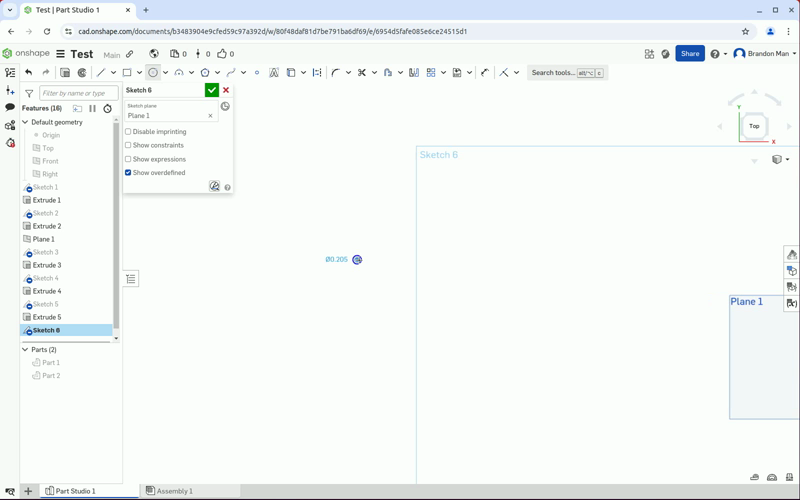
scroll(6)
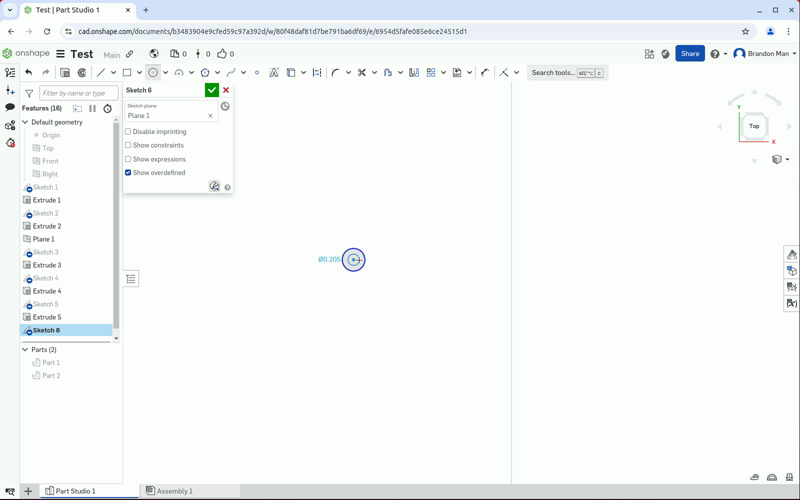
click(359, 259)
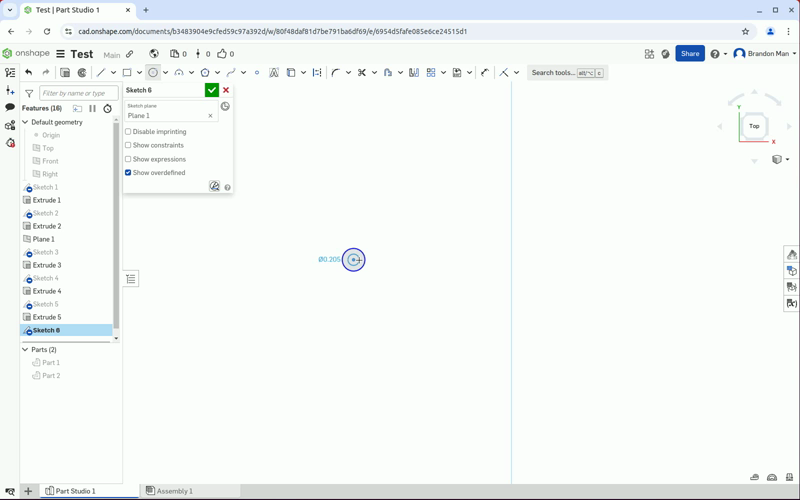
scroll(-6)
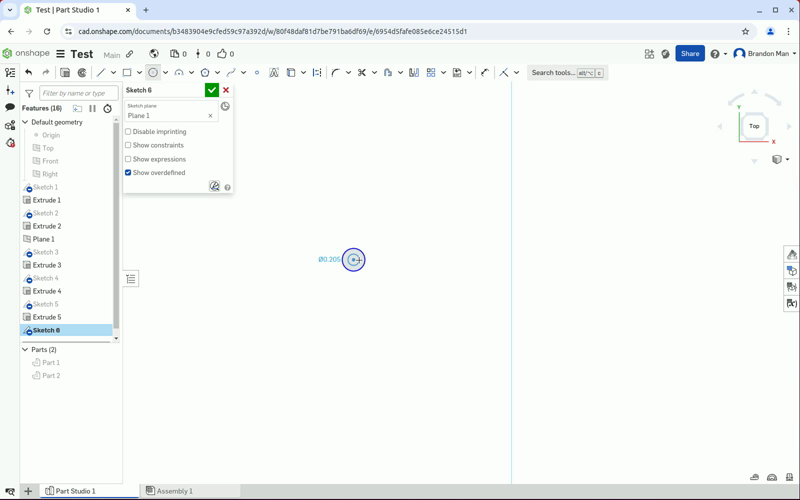
scroll(-6)
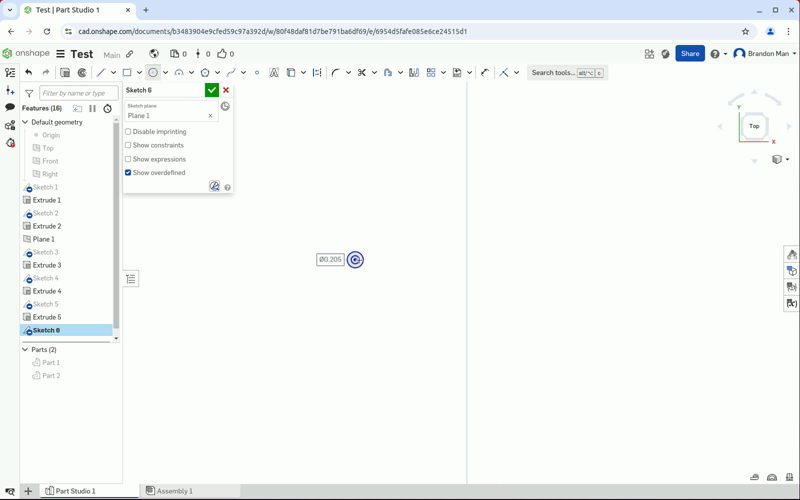
scroll(-6)
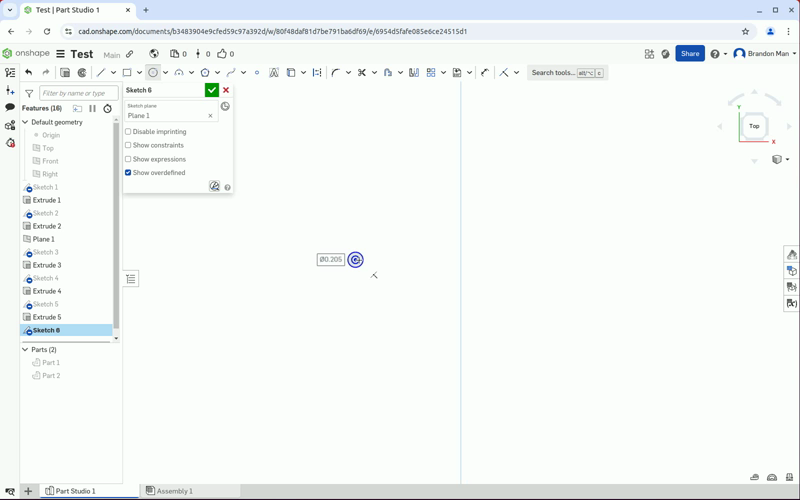
scroll(-6)
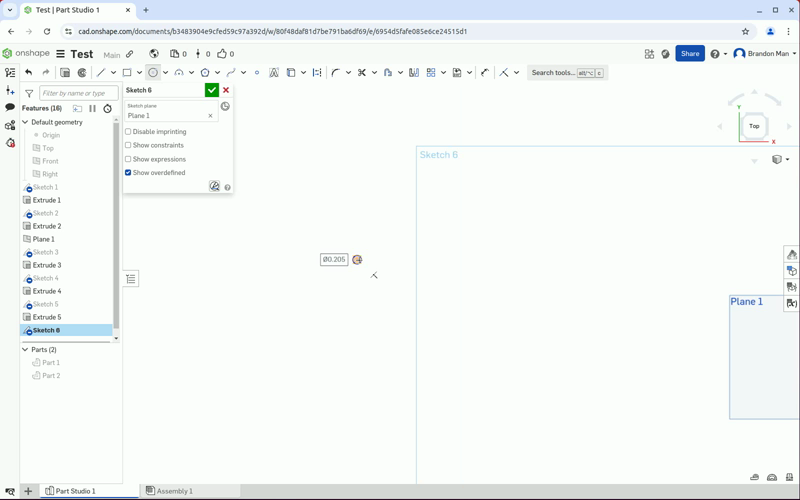
scroll(-6)
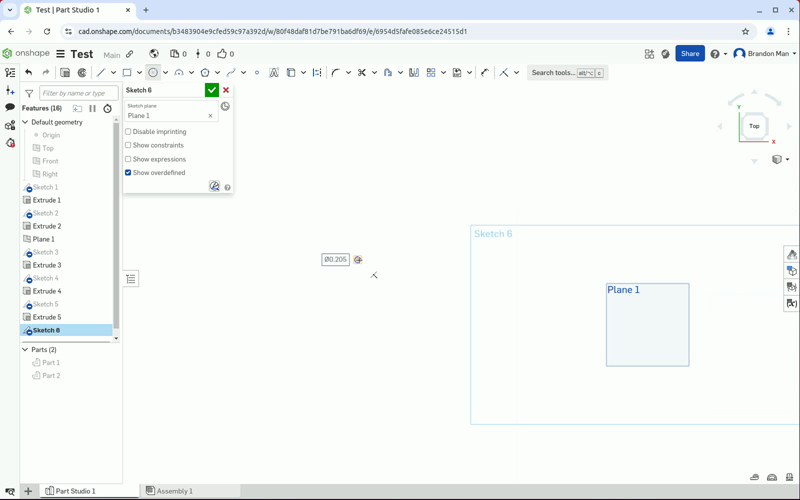
scroll(-6)
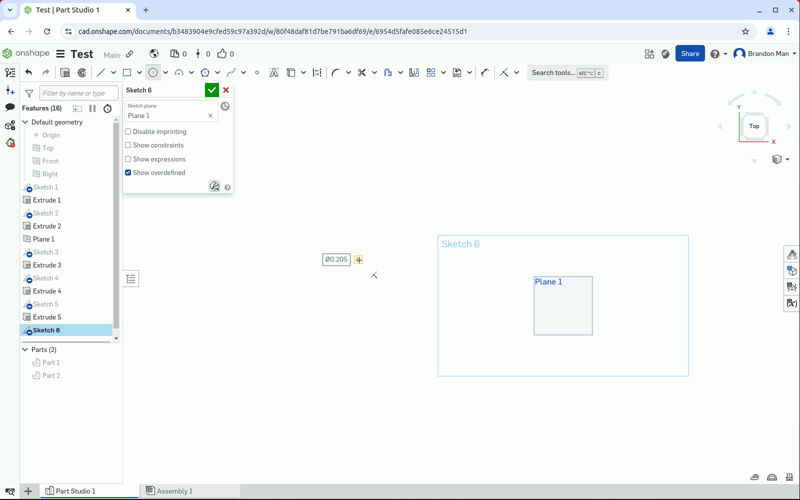
scroll(-6)
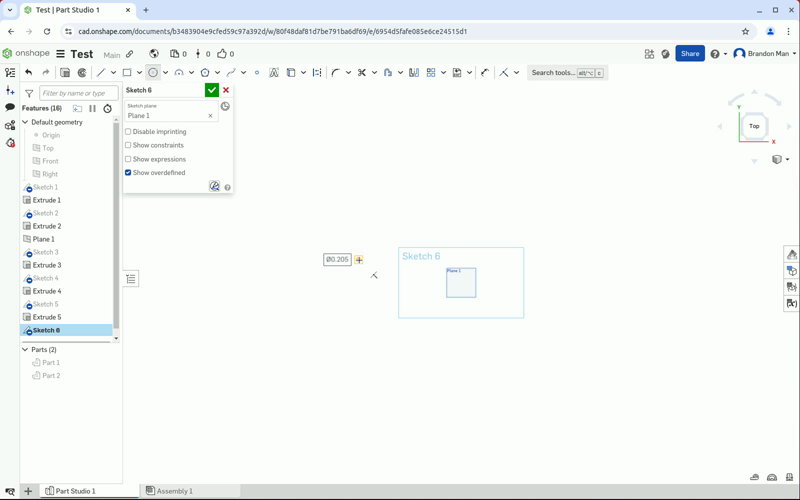
key(esc)
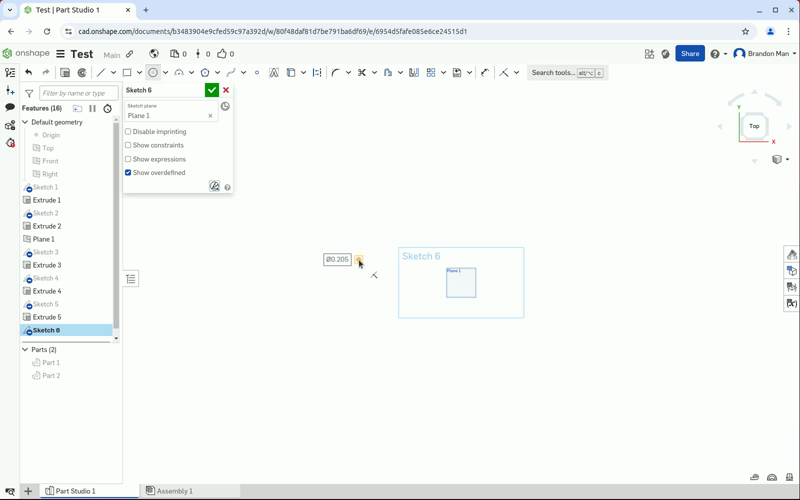
mouse_move(358, 258)
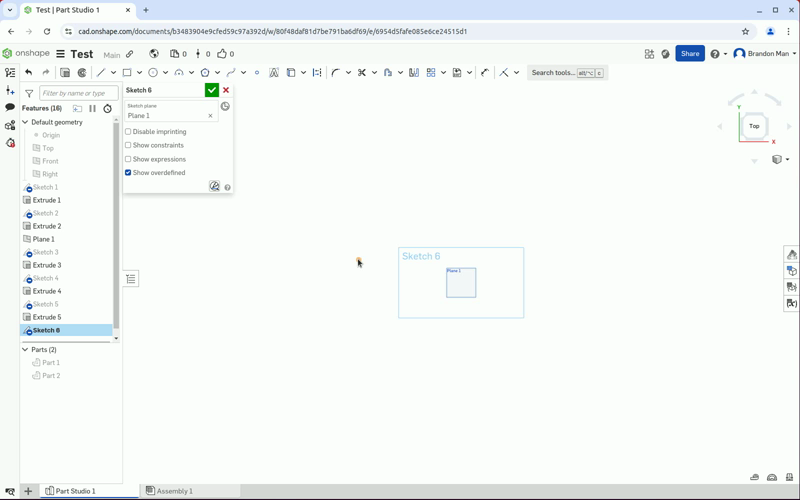
scroll(6)
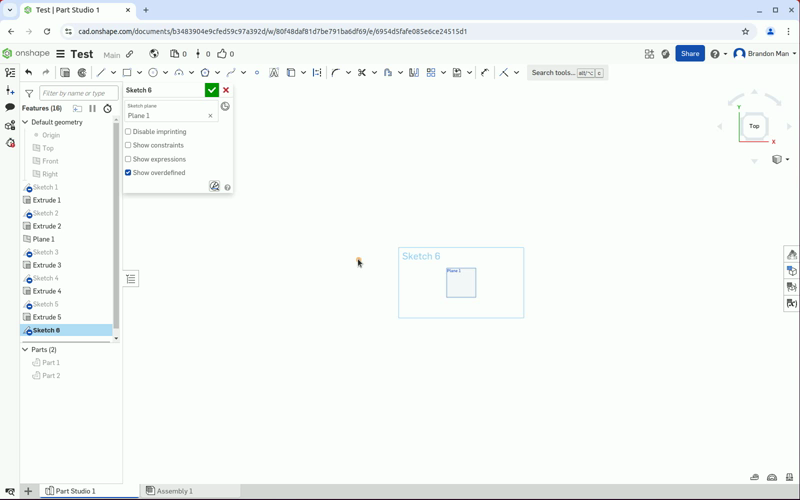
scroll(6)
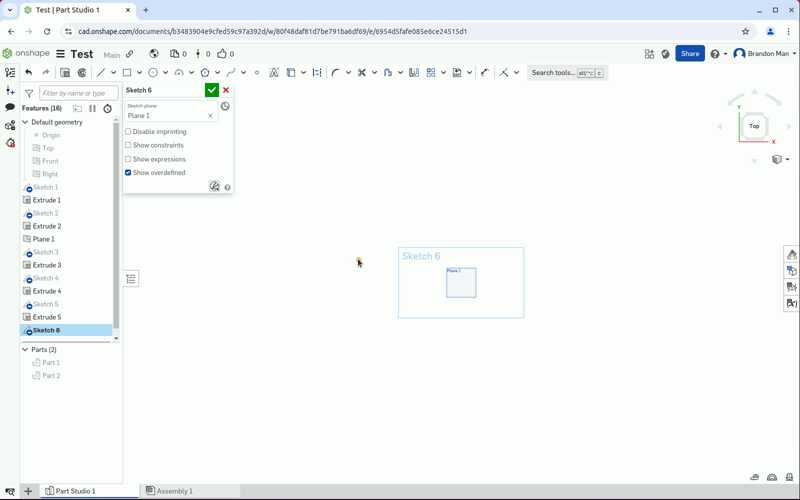
scroll(6)
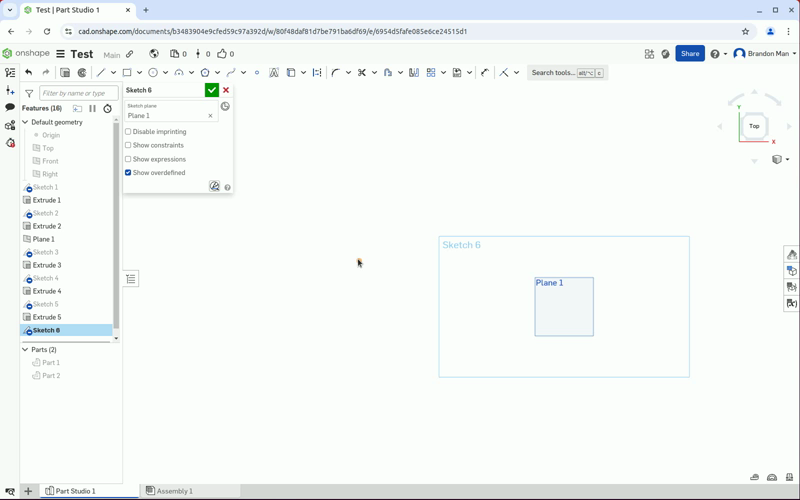
scroll(6)
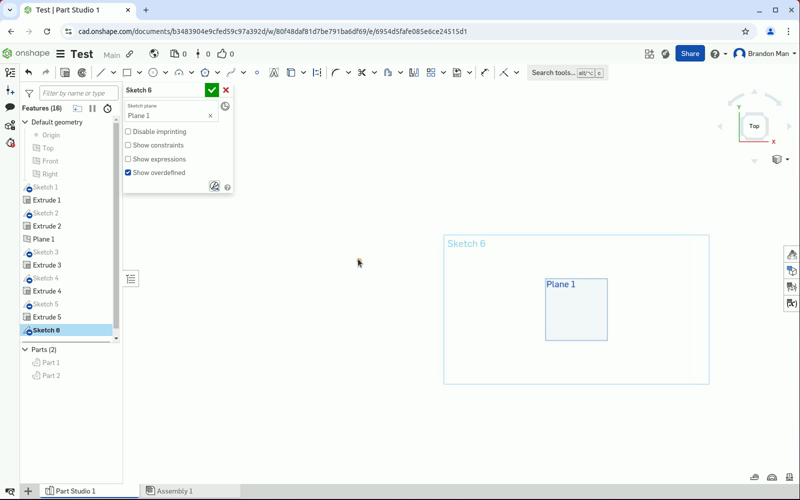
scroll(6)
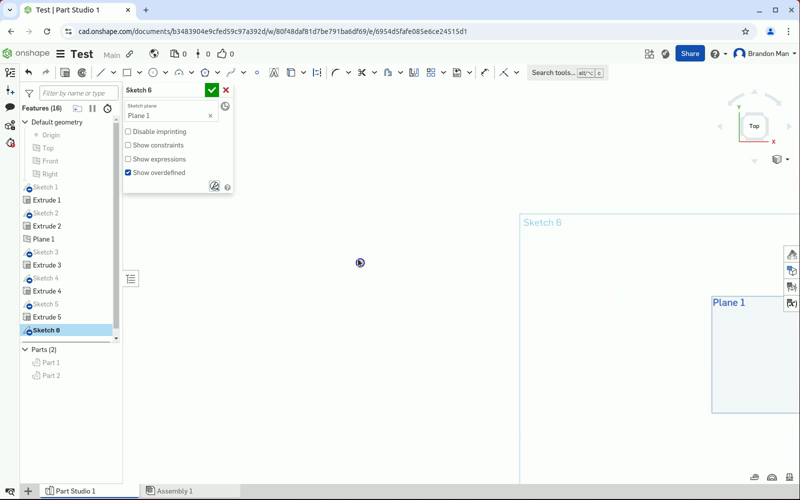
scroll(6)
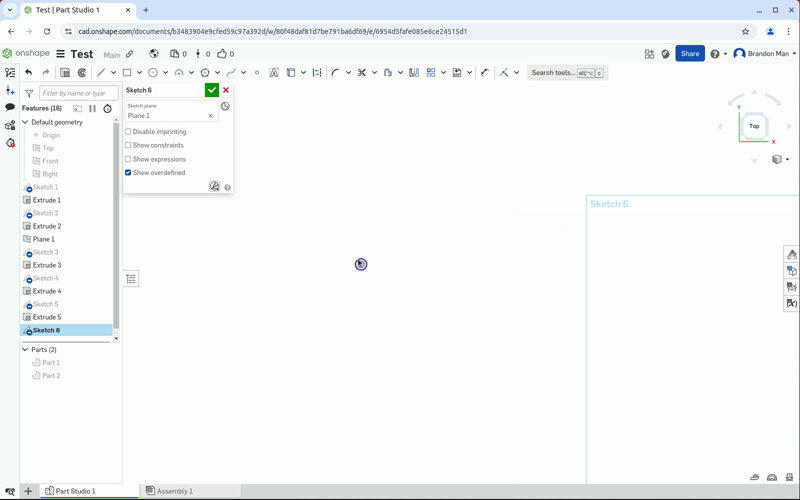
scroll(6)
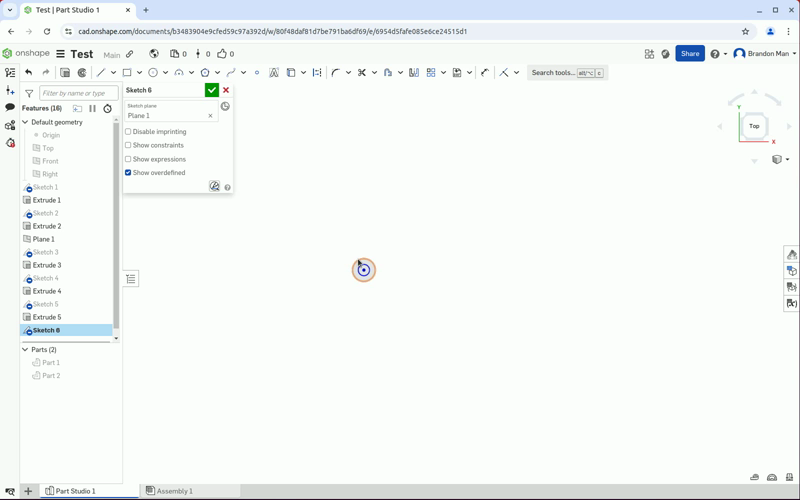
click(358, 258)
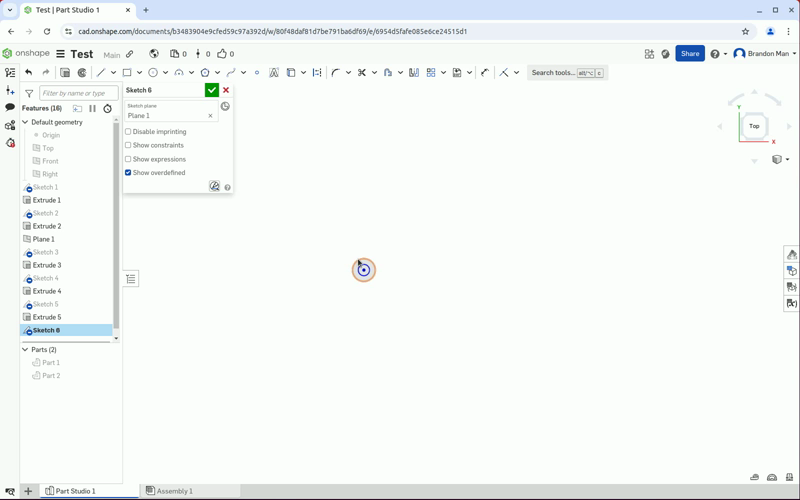
scroll(-6)
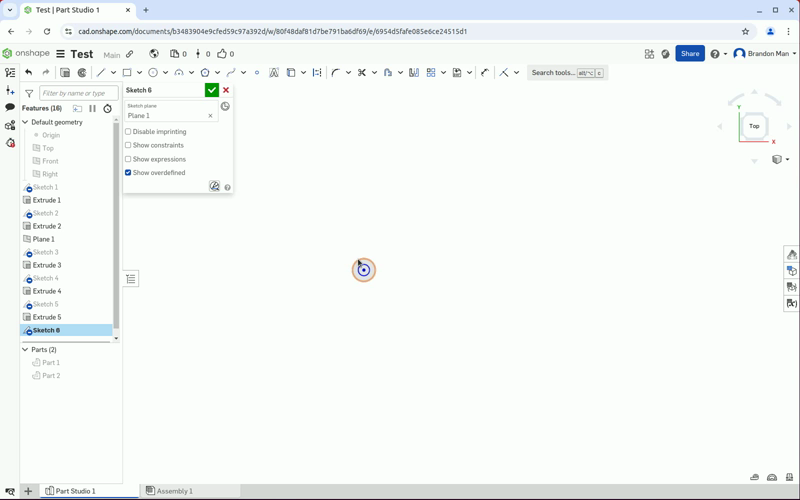
scroll(-6)
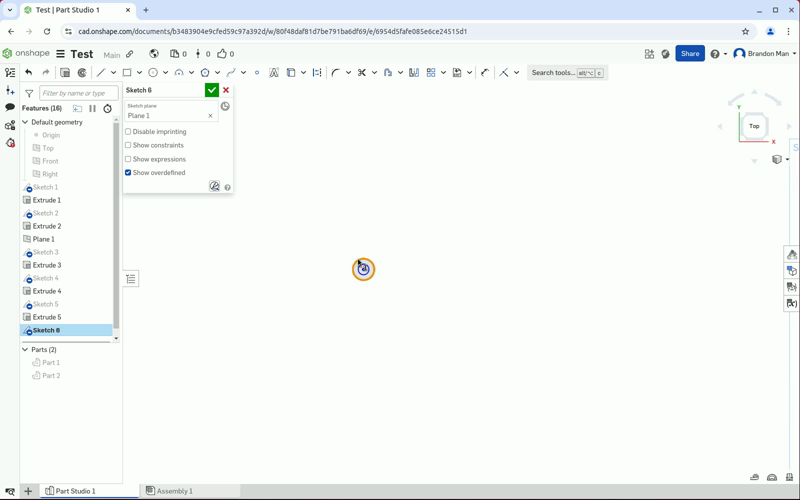
scroll(-6)
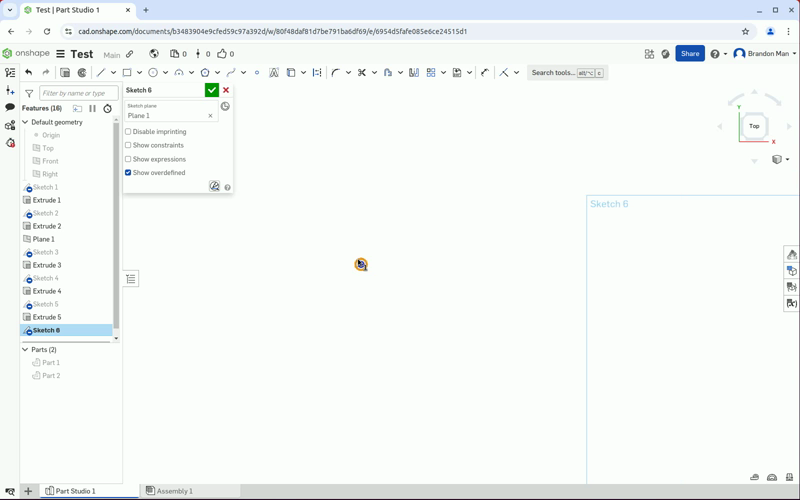
scroll(-6)
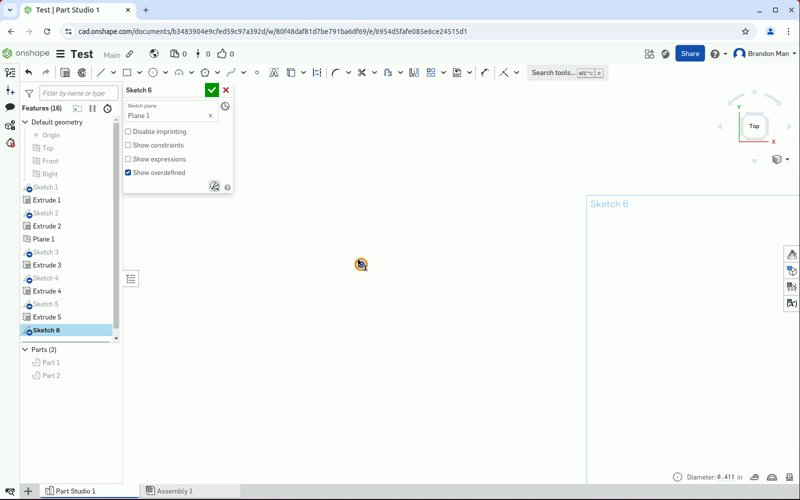
scroll(-6)
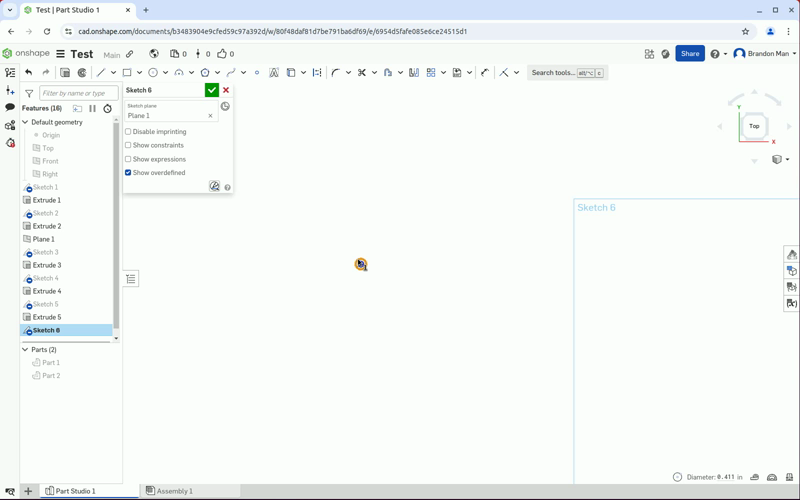
scroll(-6)
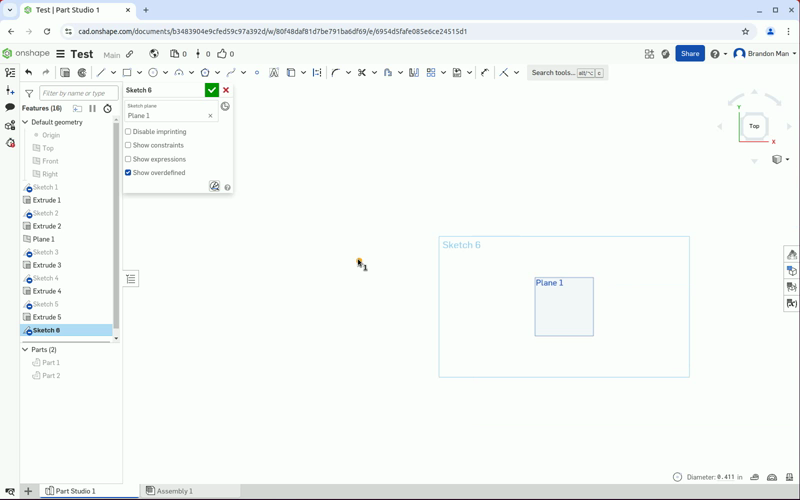
scroll(-6)
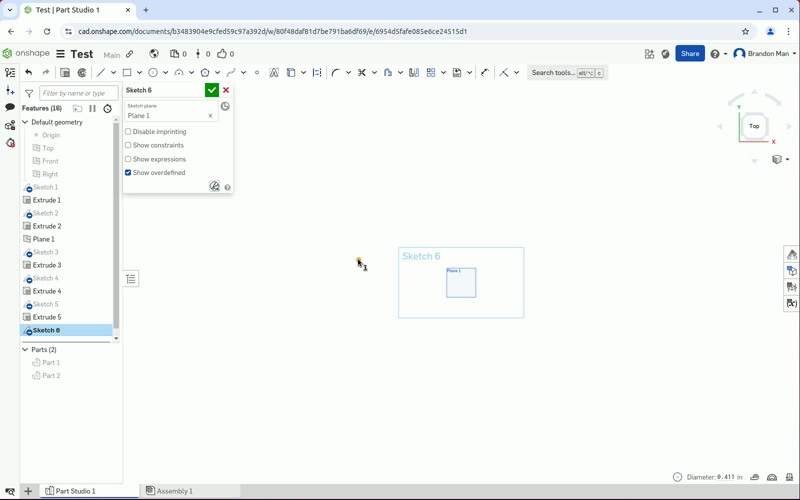
mouse_move(73, 352)
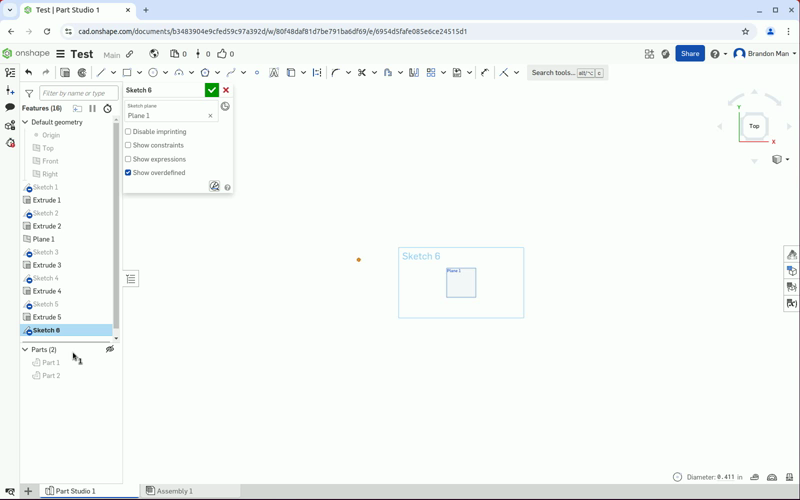
key(shift+y)
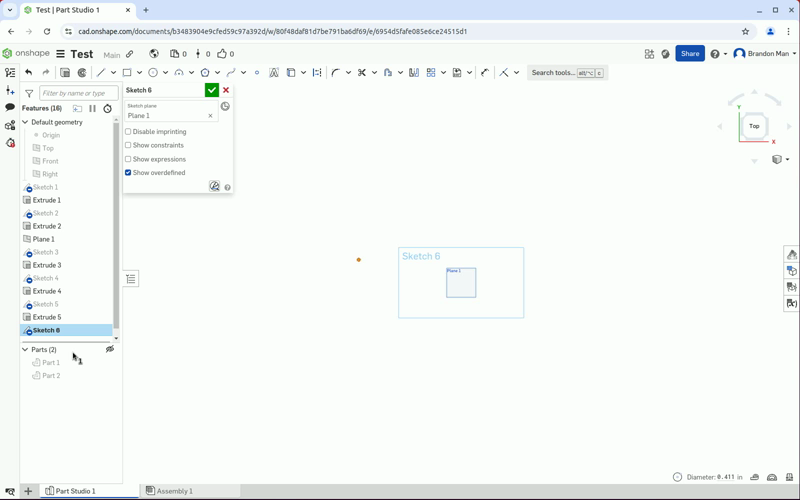
key(shift+e)
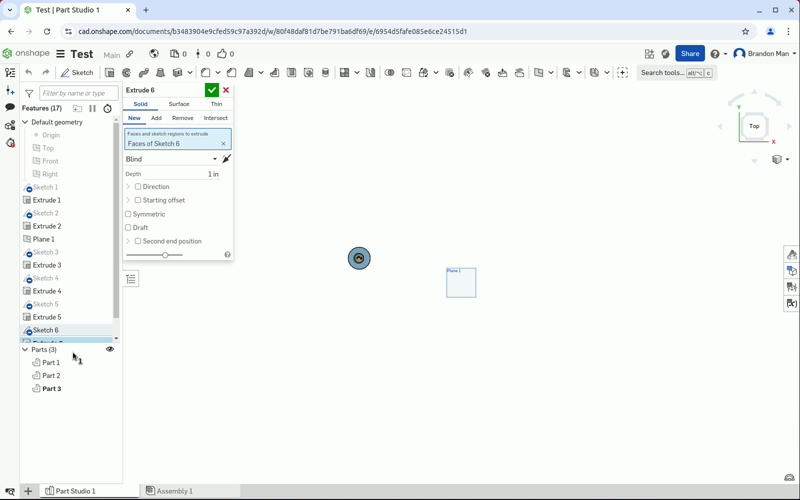
mouse_move(143, 106)
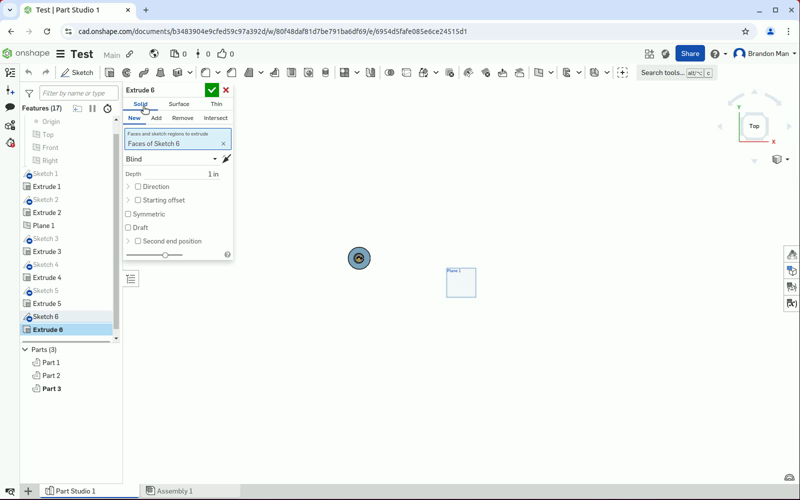
click(143, 106)
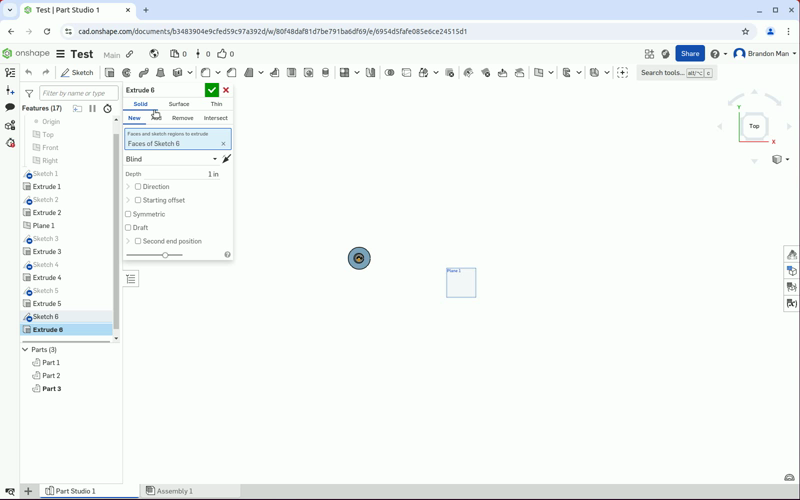
mouse_move(186, 120)
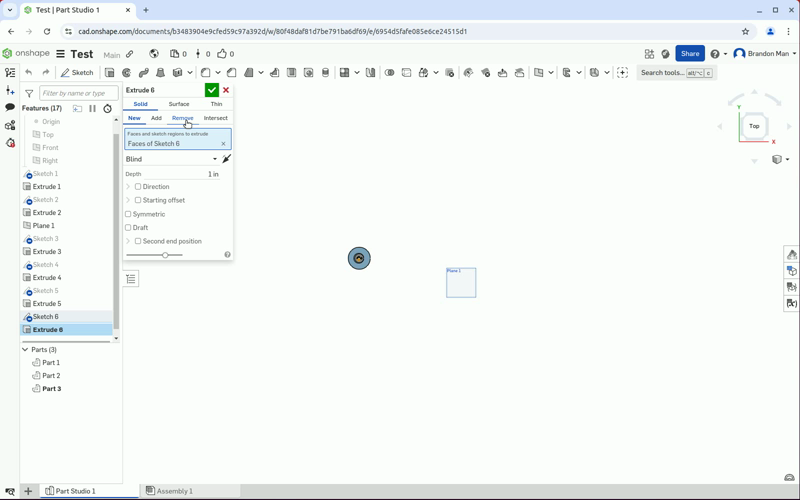
click(186, 120)
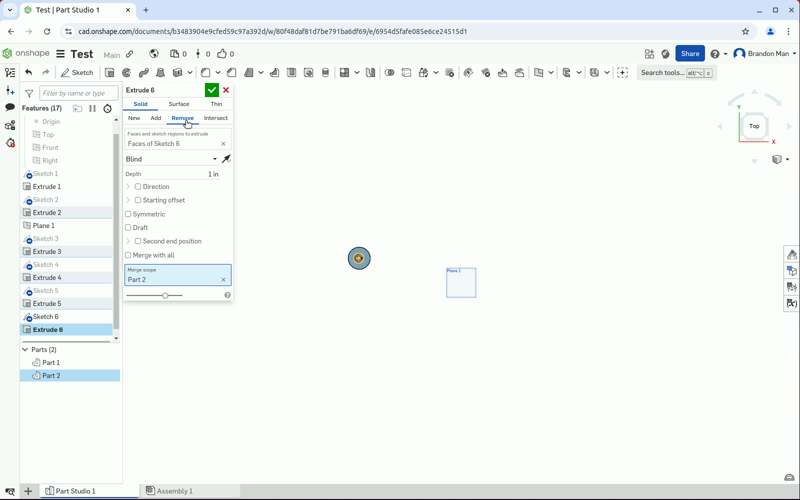
key(tab, 4)
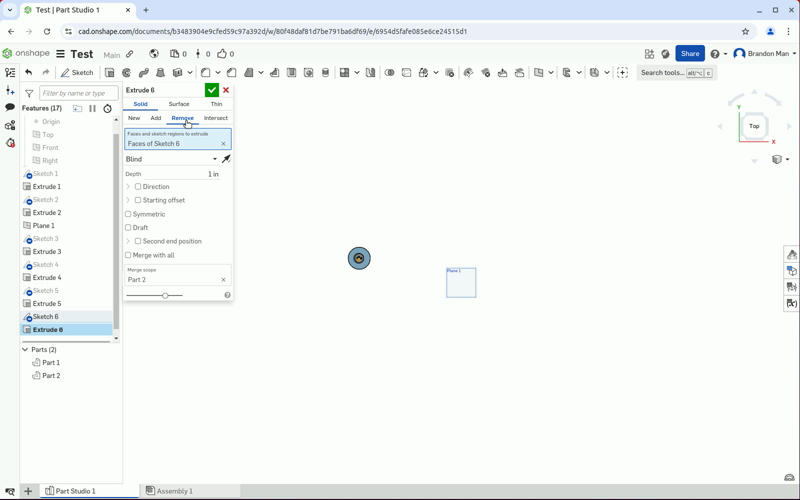
text(0.241)
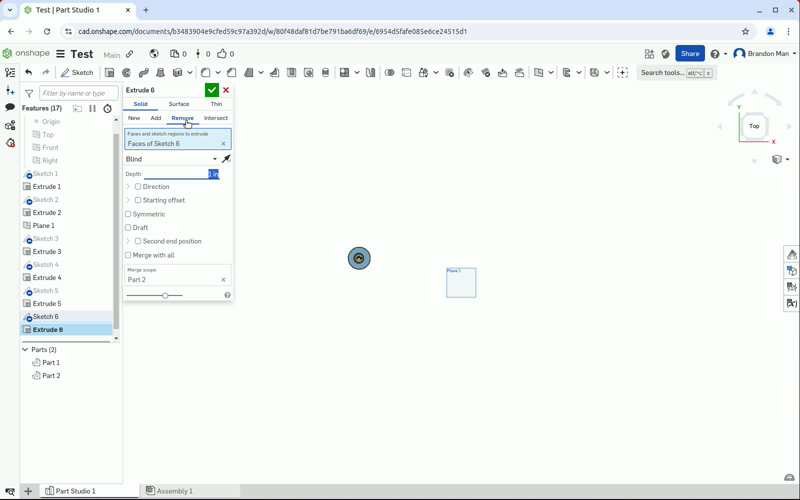
key(tab, 6)
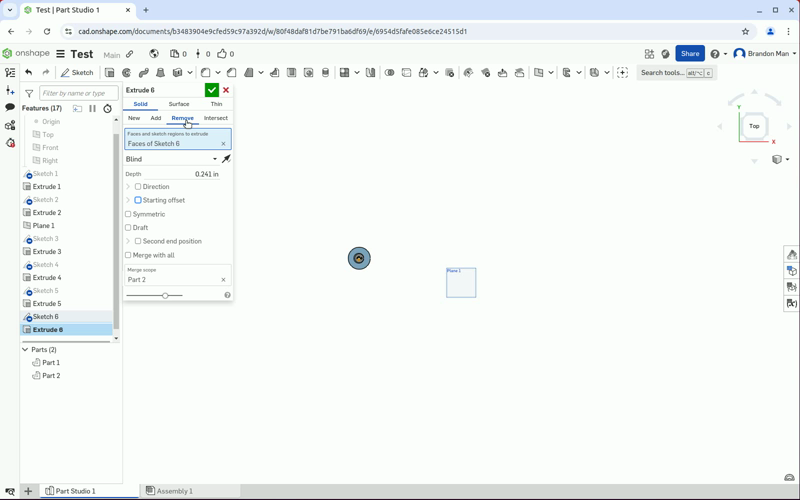
key(space)
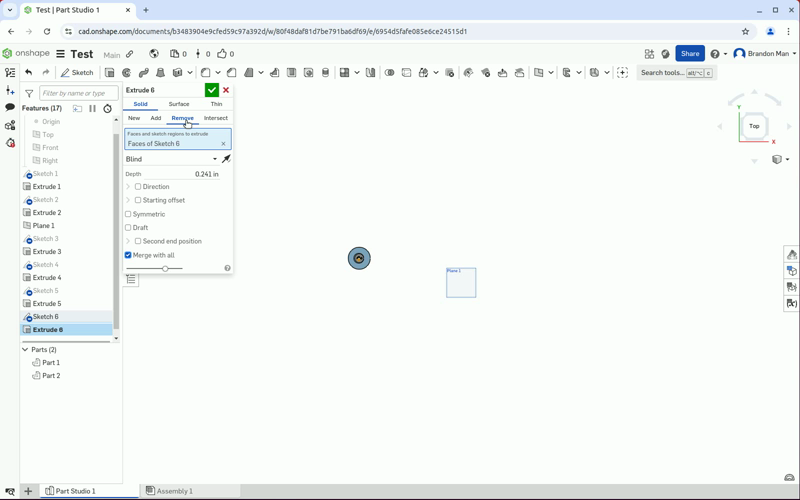
key(enter)
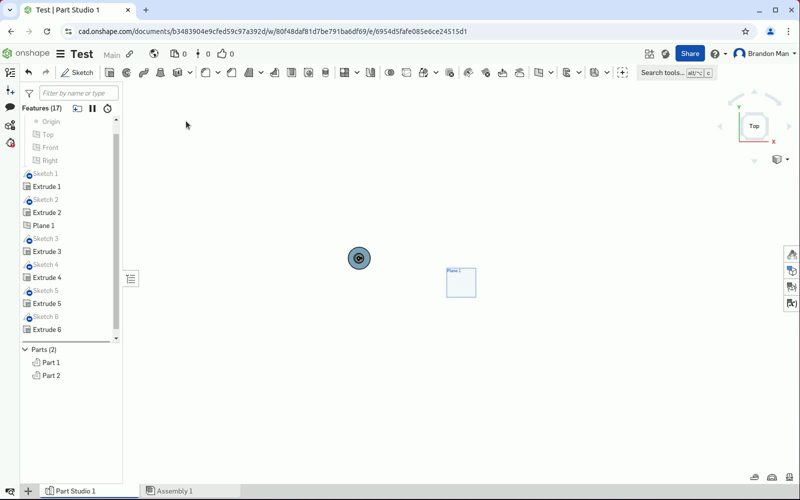
key(shift+h)
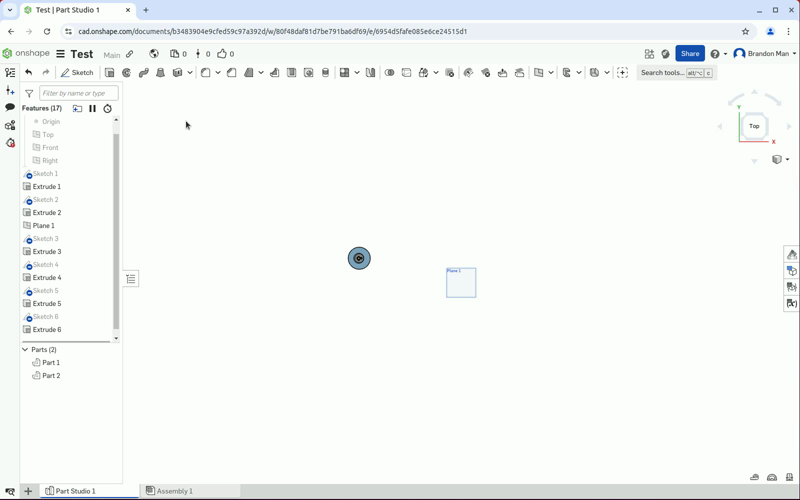
key(shift+h)
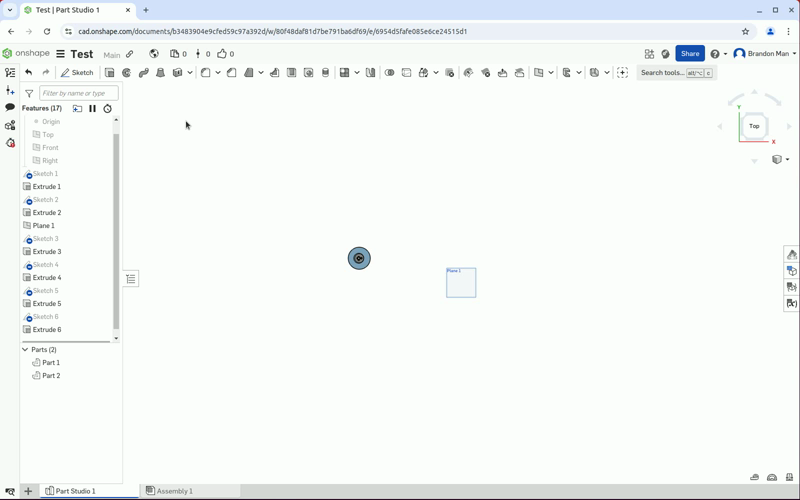
key(shift+7)
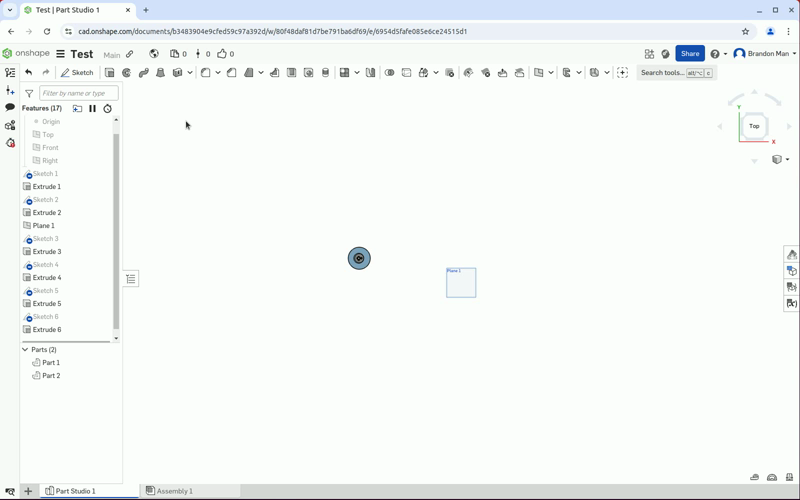
key(up, 3)
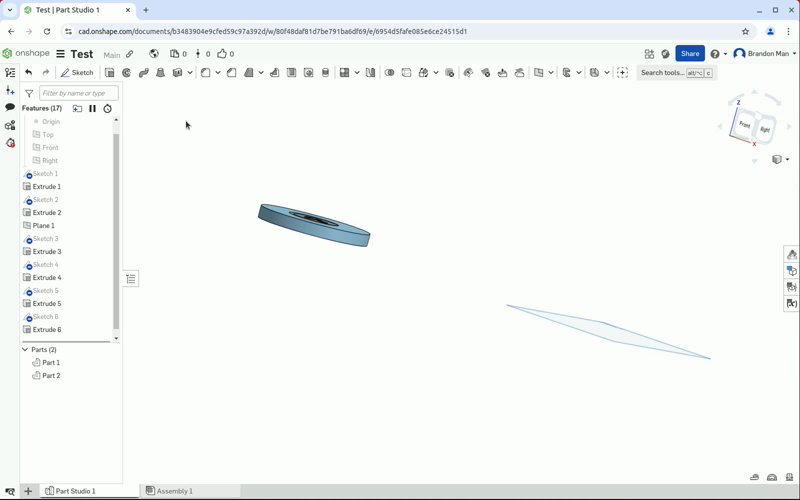
key(left, 3)
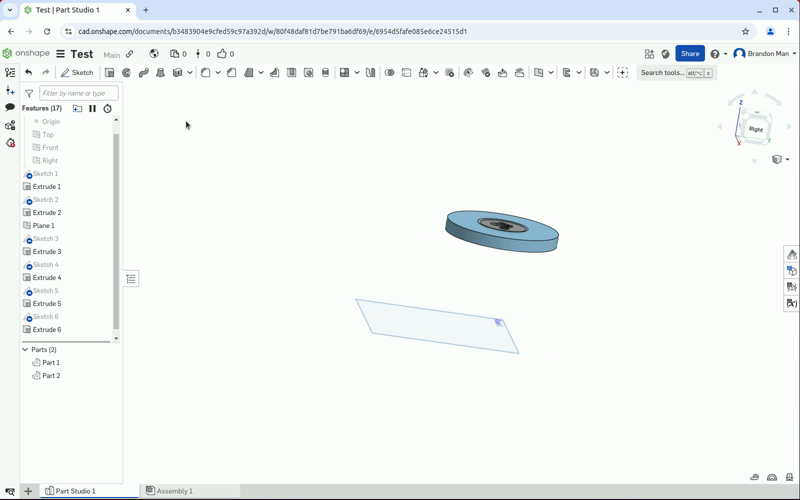
key(right, 3)
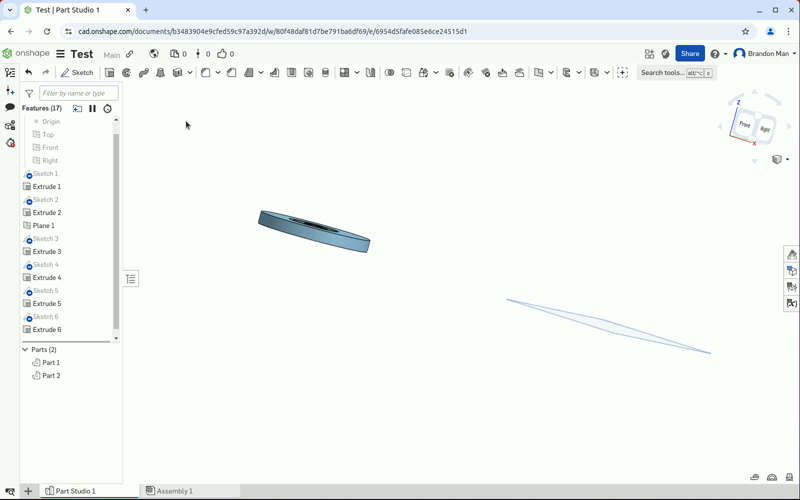
key(down, 3)
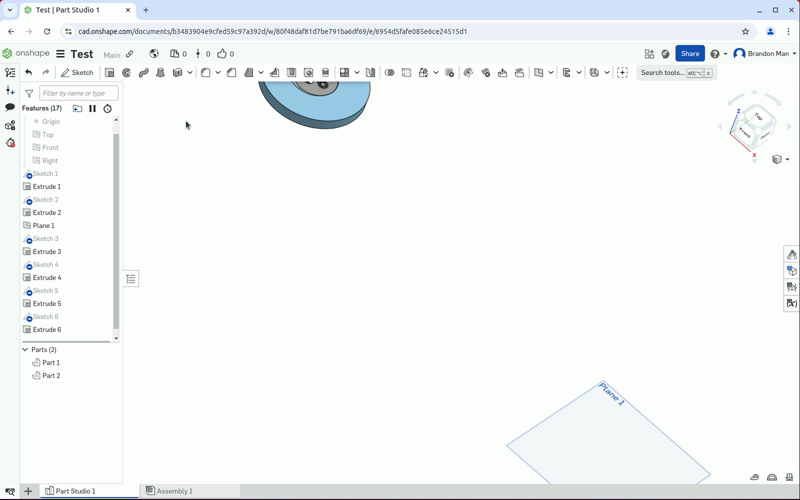
mouse_move(69, 176)
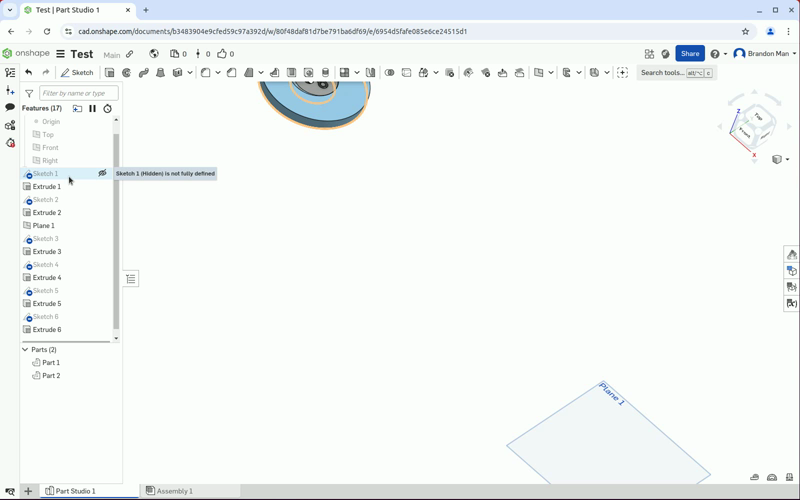
click(69, 176)